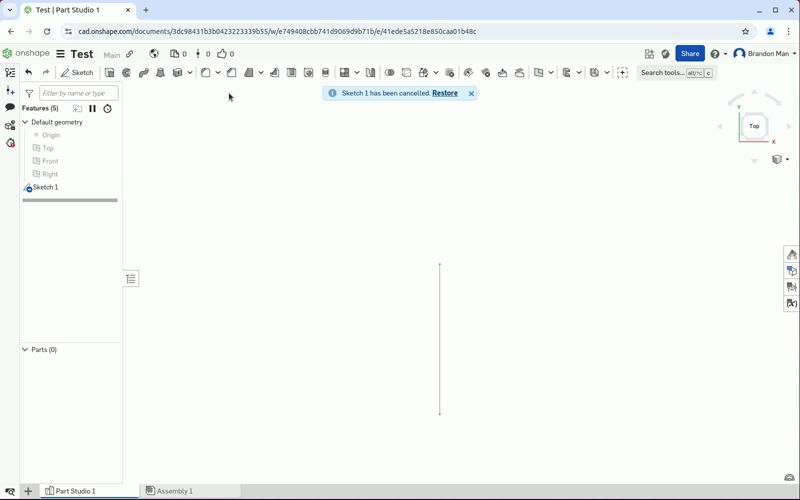
key(shift+h)
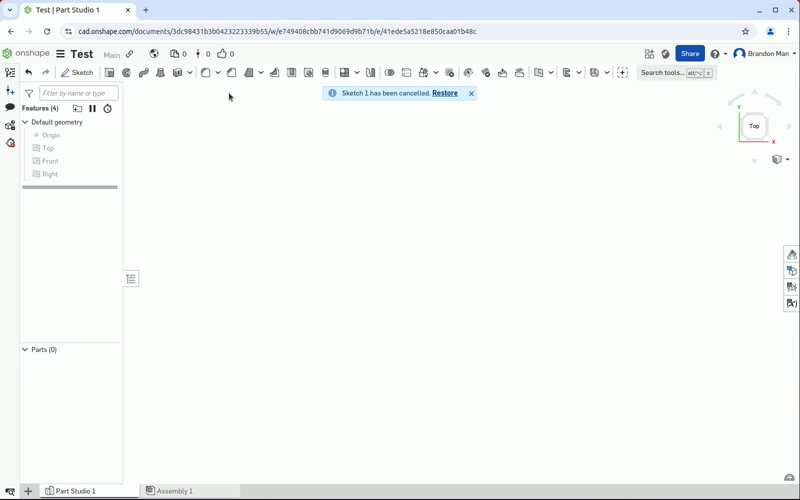
mouse_move(73, 352)
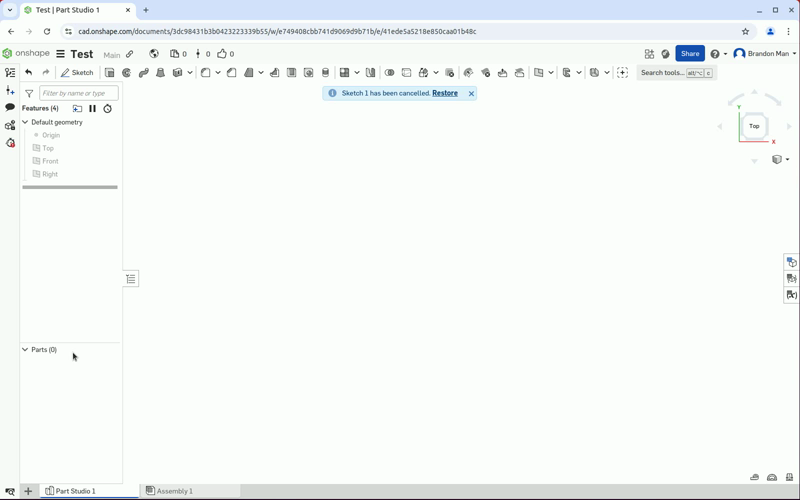
key(y)
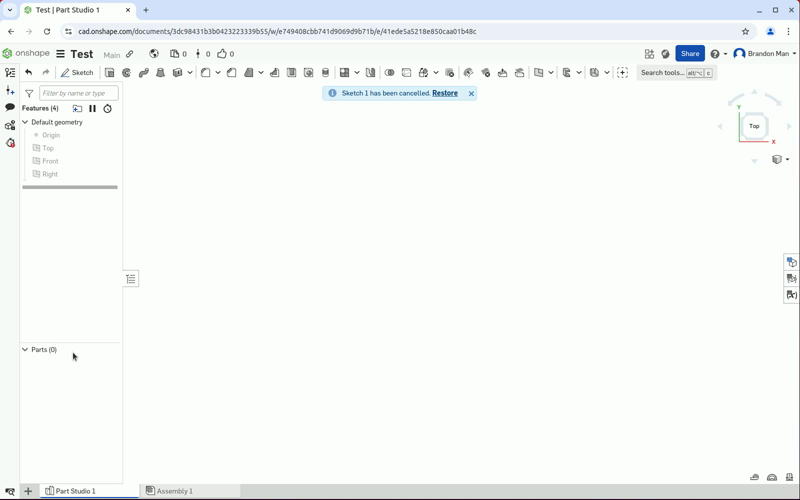
key(shift+p)
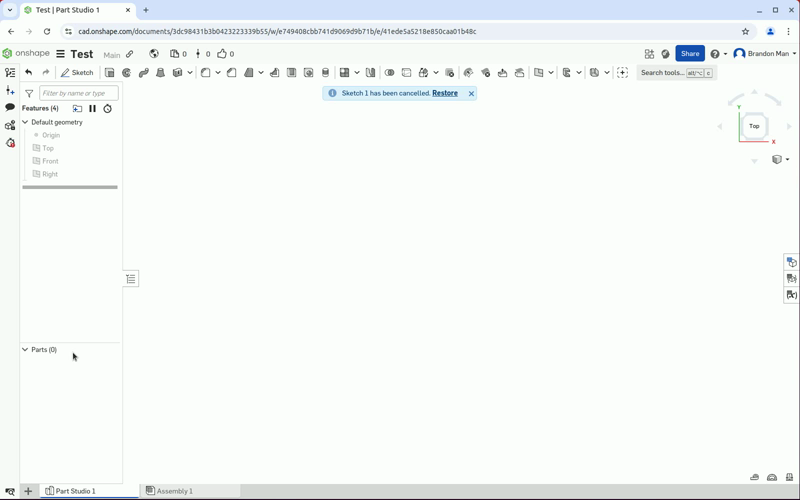
key(space)
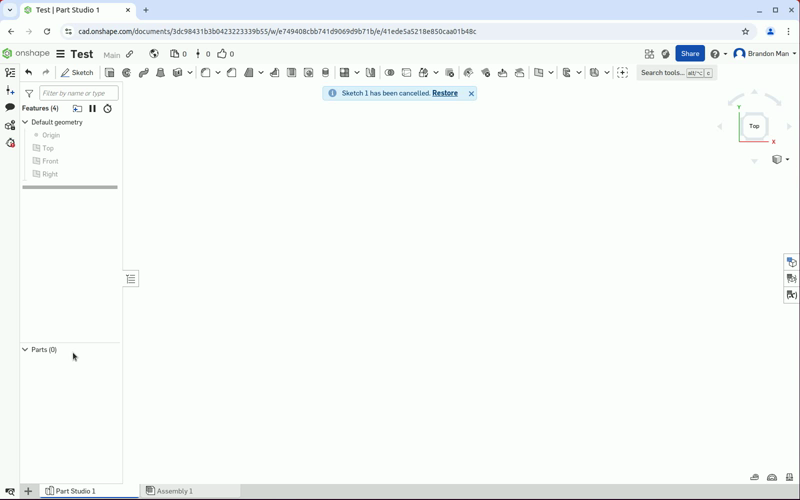
key_down(shift)
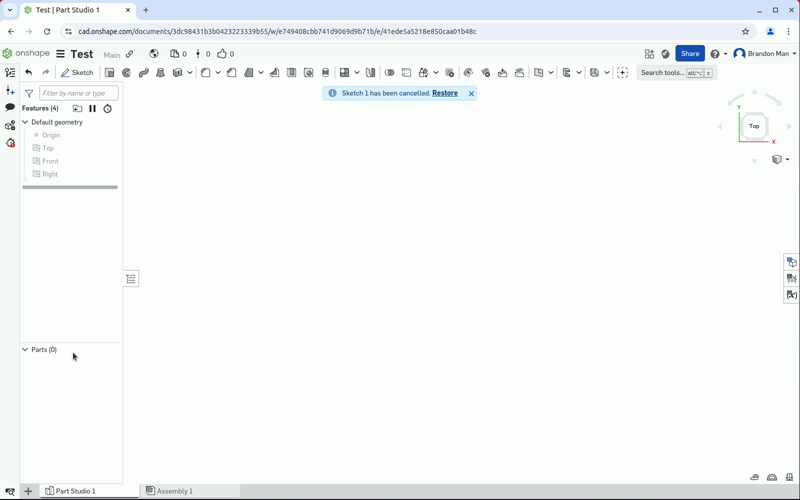
key(up)
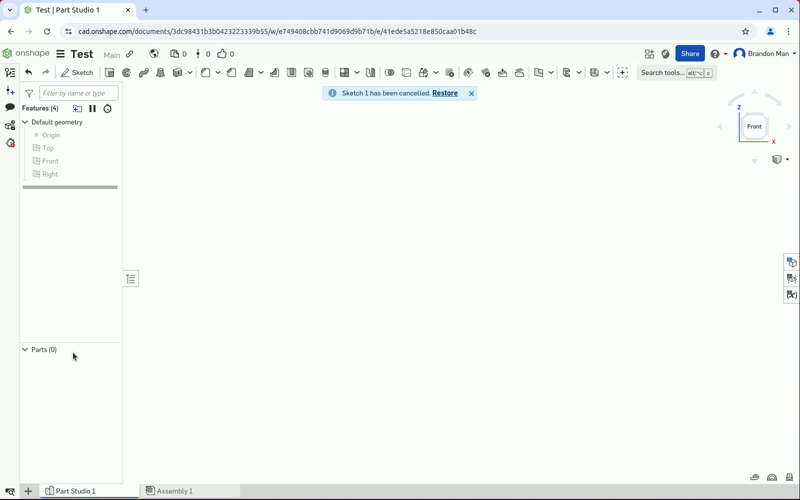
key_up(shift)
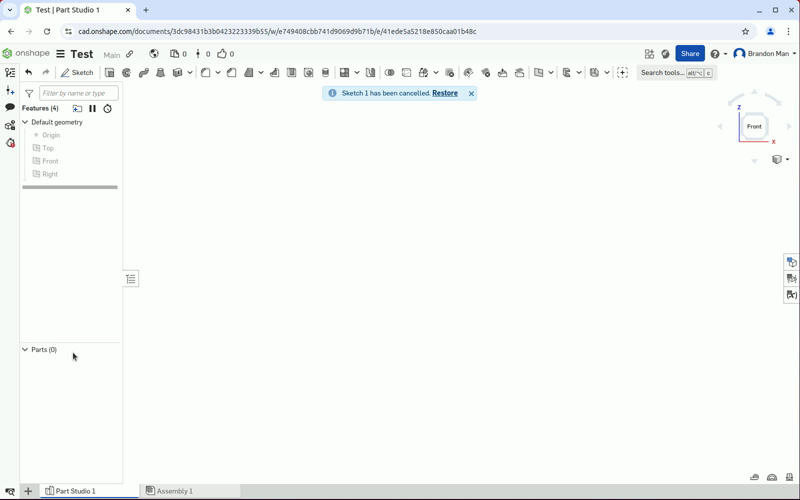
mouse_move(73, 352)
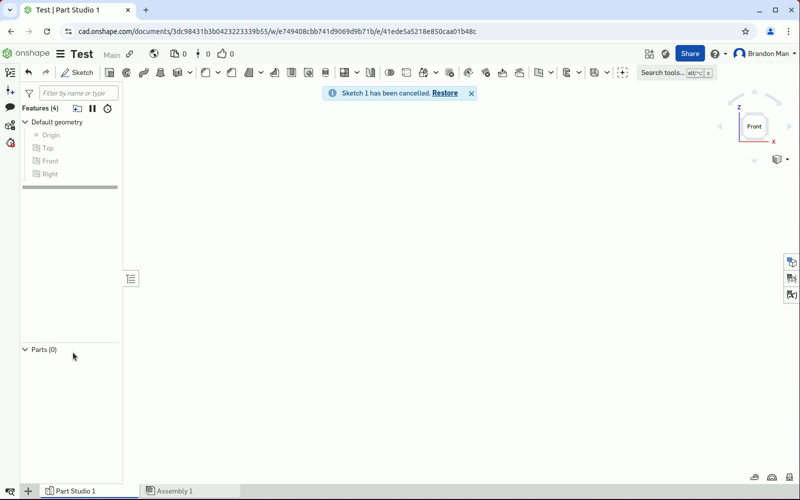
key(shift+y)
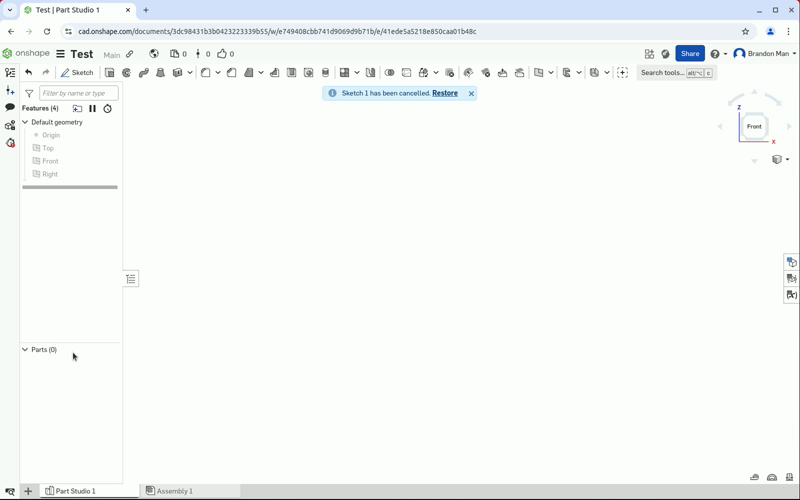
key(shift+s)
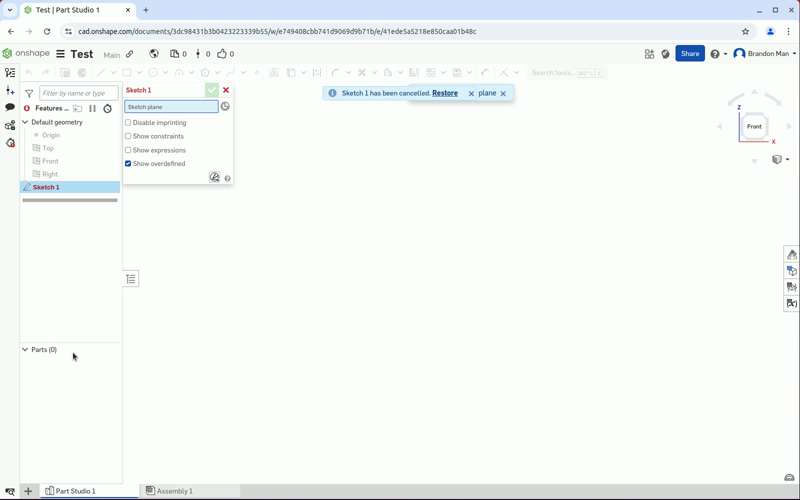
mouse_move(73, 163)
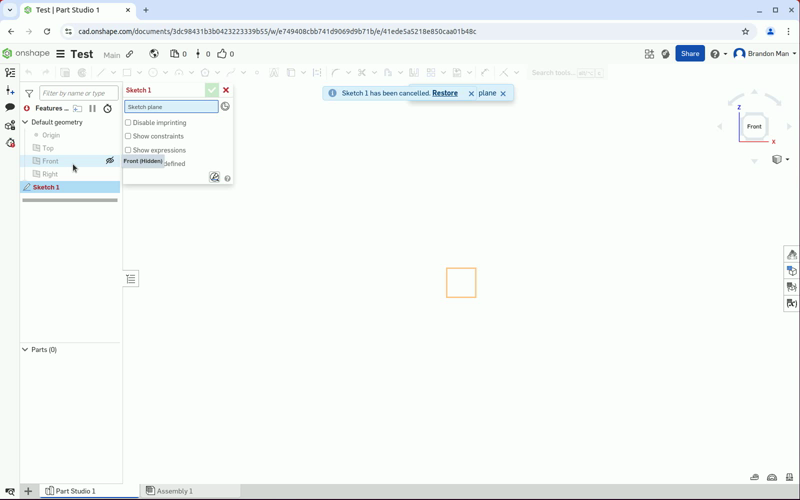
click(73, 163)
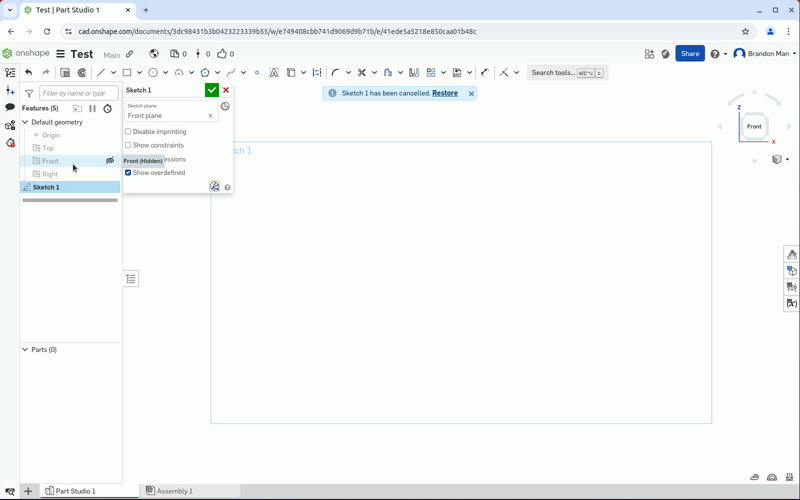
mouse_move(73, 352)
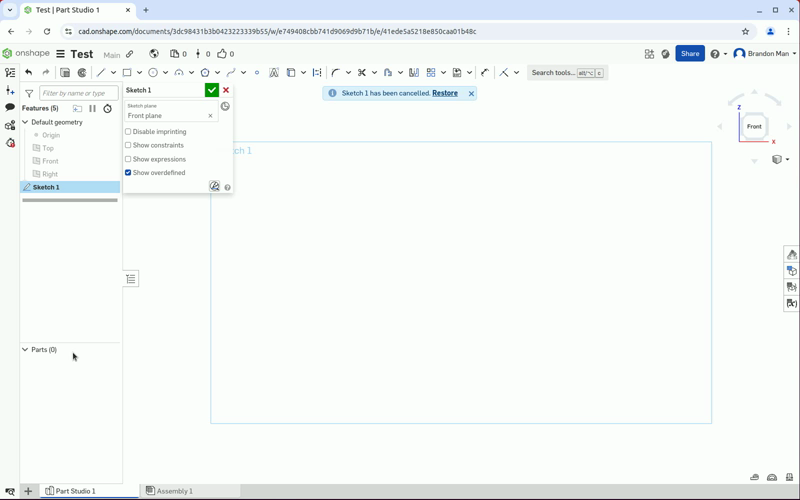
key(y)
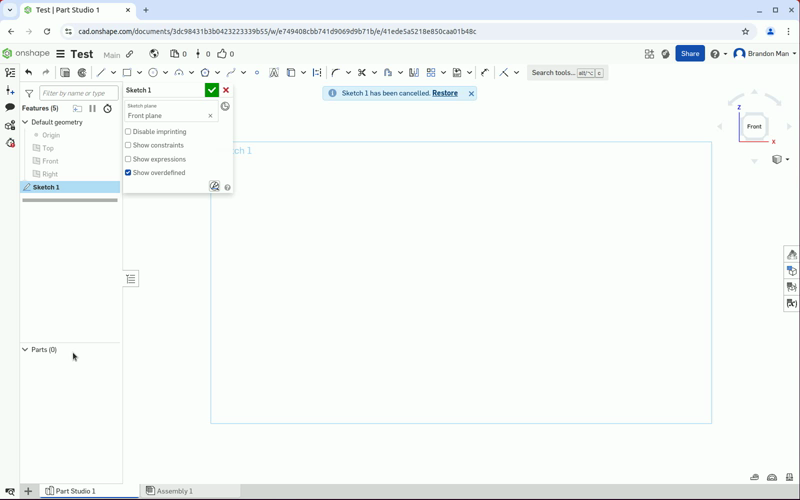
key(c)
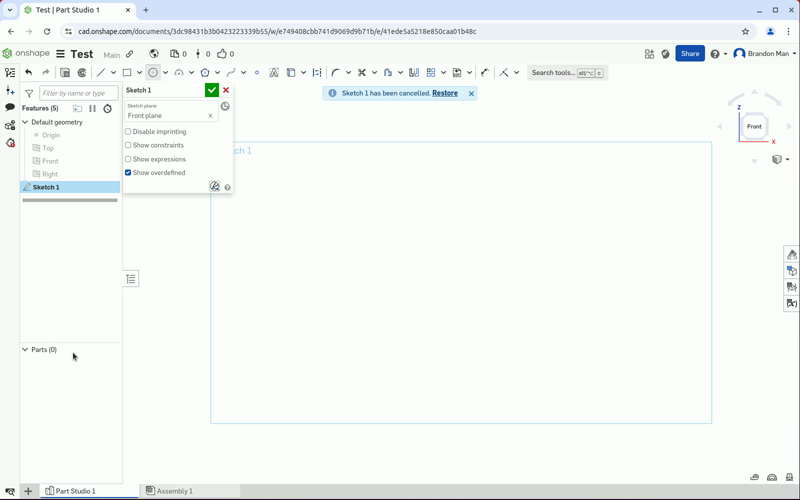
key_down(shift)
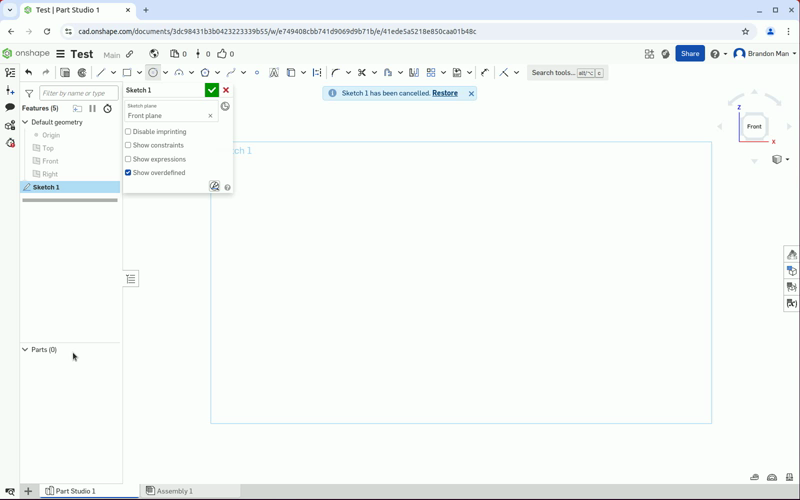
mouse_move(460, 282)
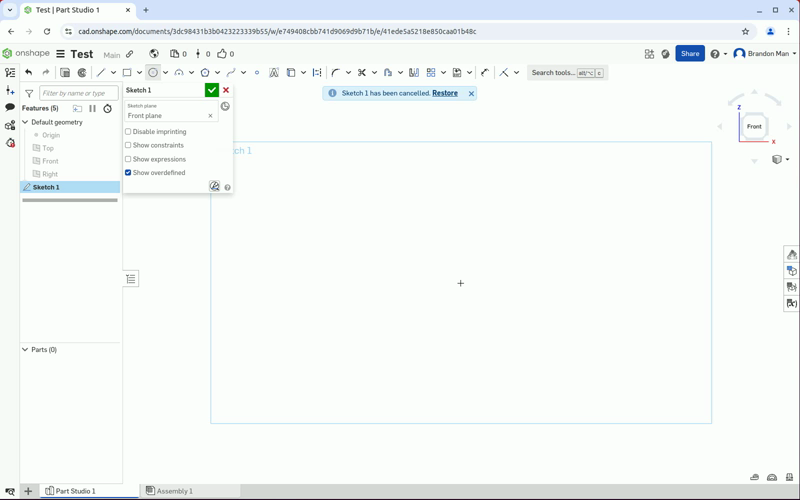
click(460, 282)
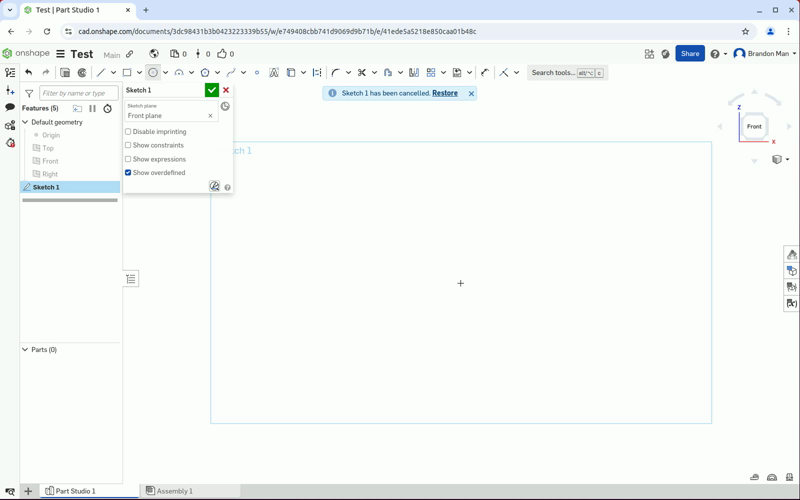
key_up(shift)
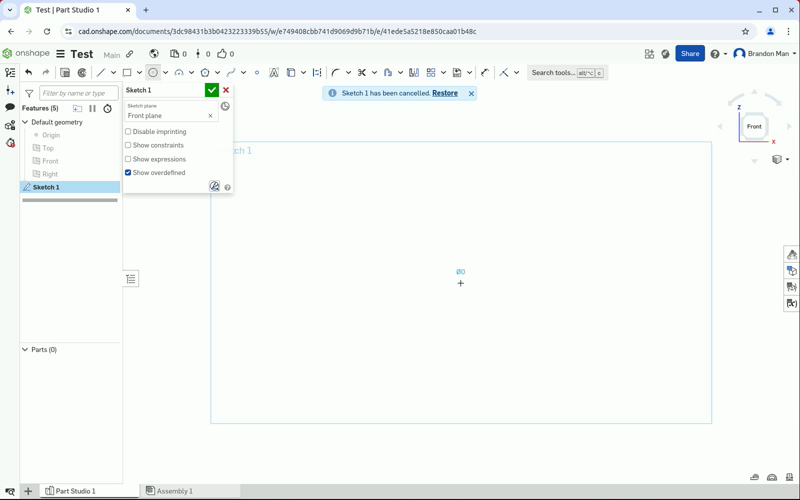
mouse_move(476, 282)
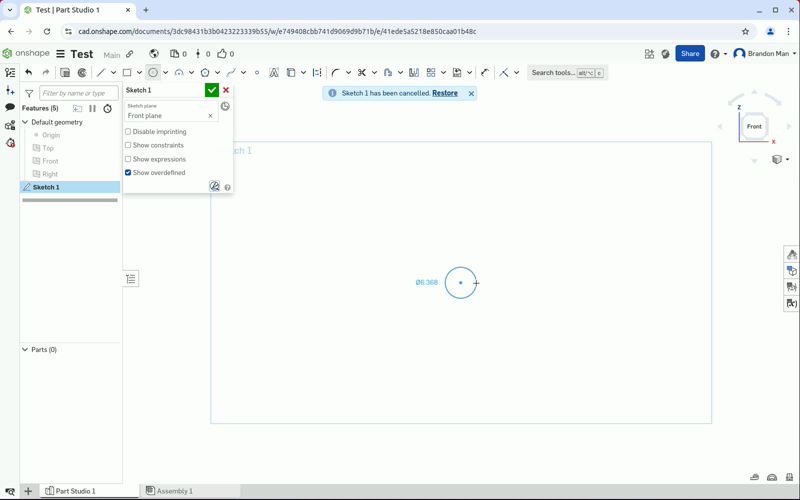
click(476, 282)
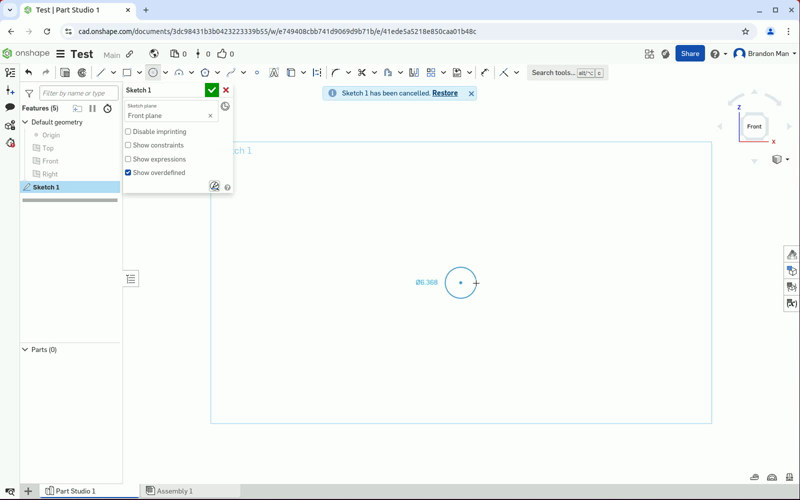
key(esc)
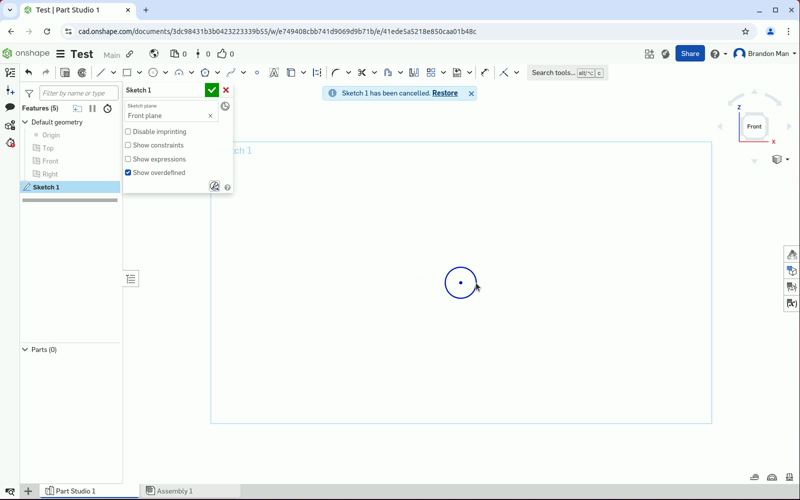
key(c)
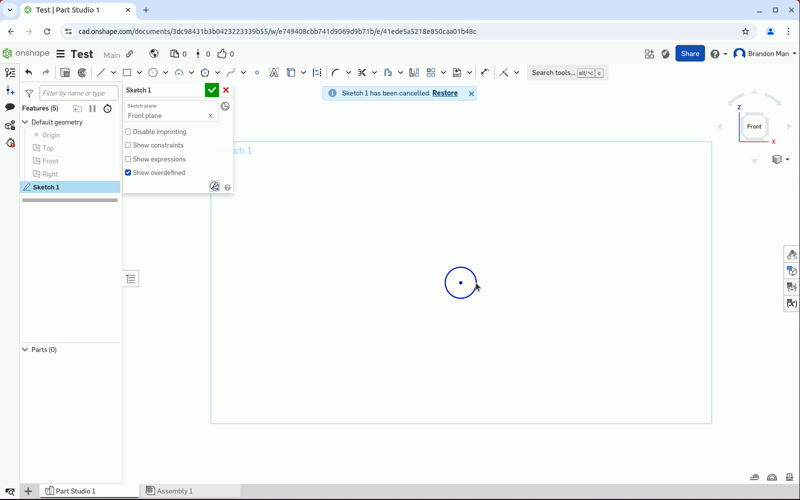
key_down(shift)
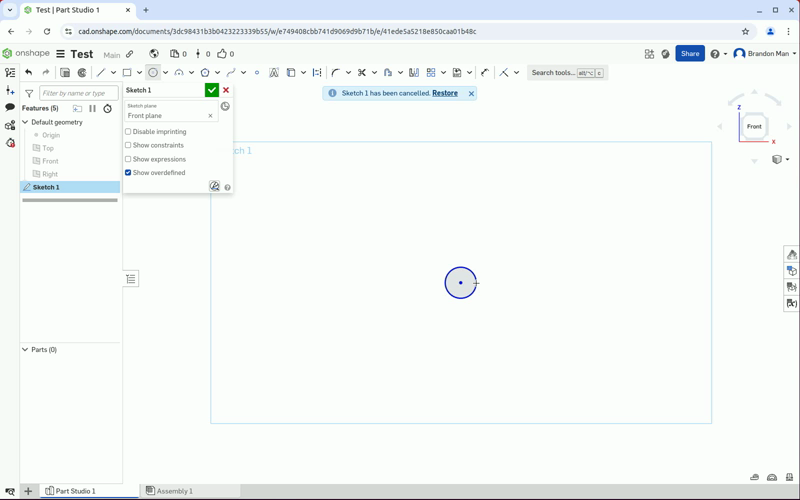
mouse_move(460, 282)
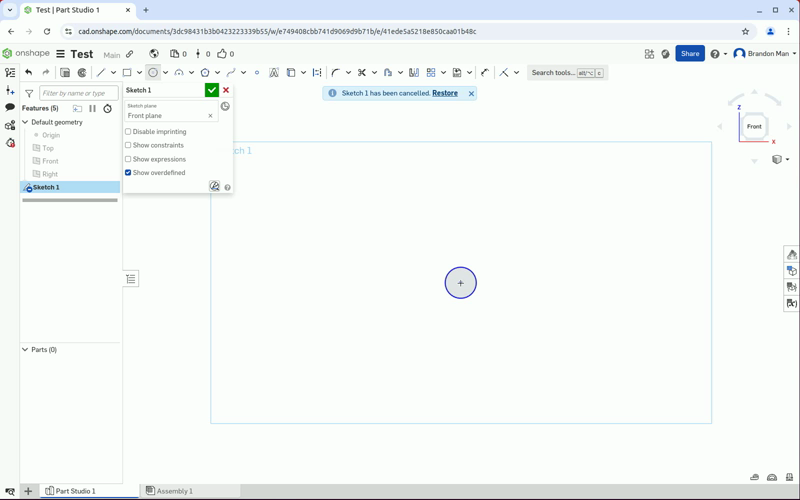
click(460, 282)
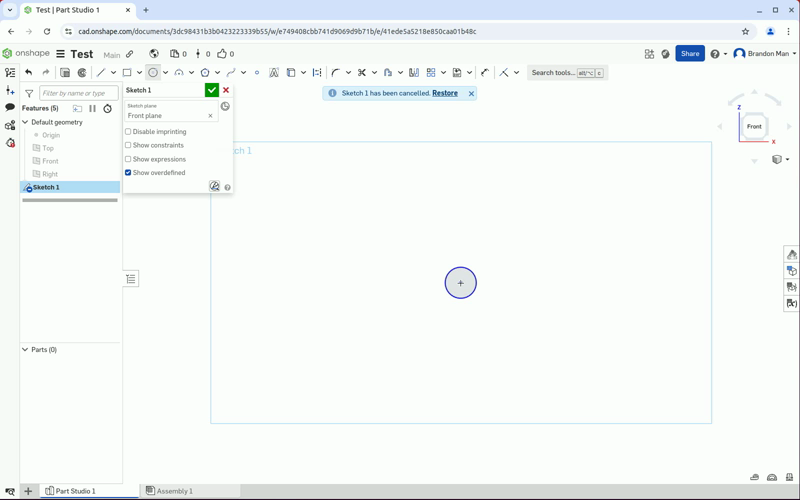
key_up(shift)
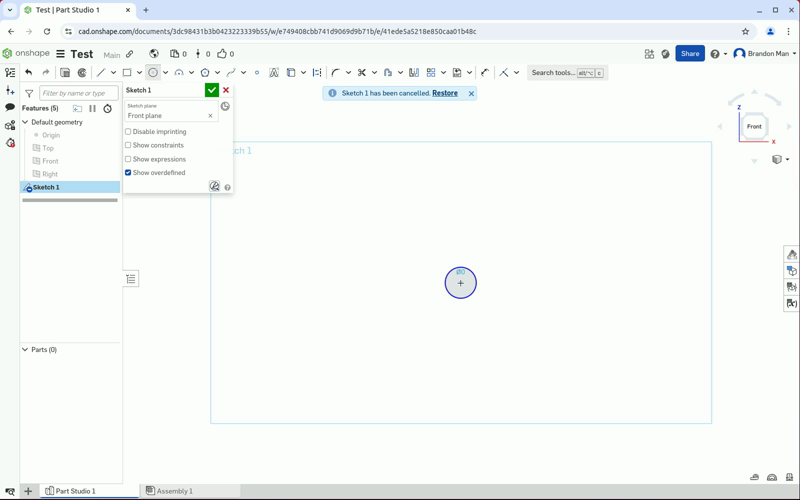
mouse_move(472, 282)
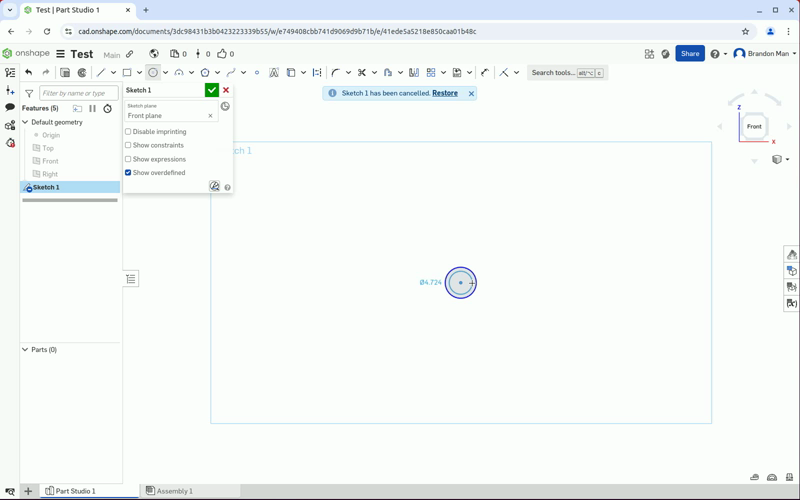
scroll(6)
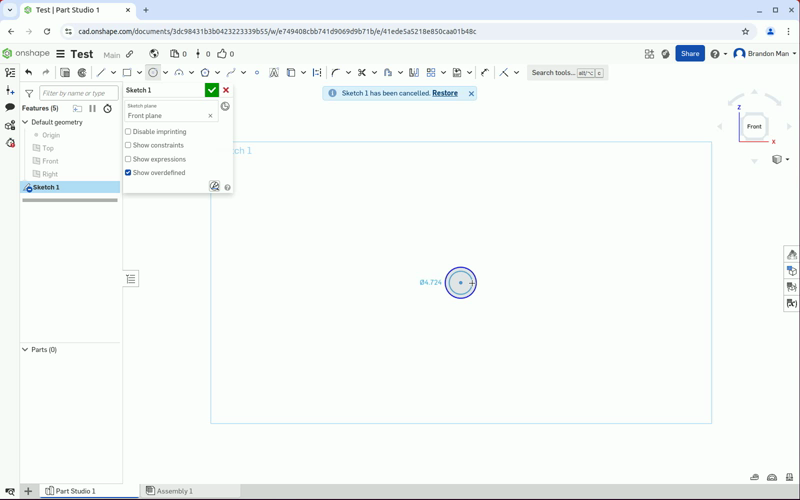
scroll(6)
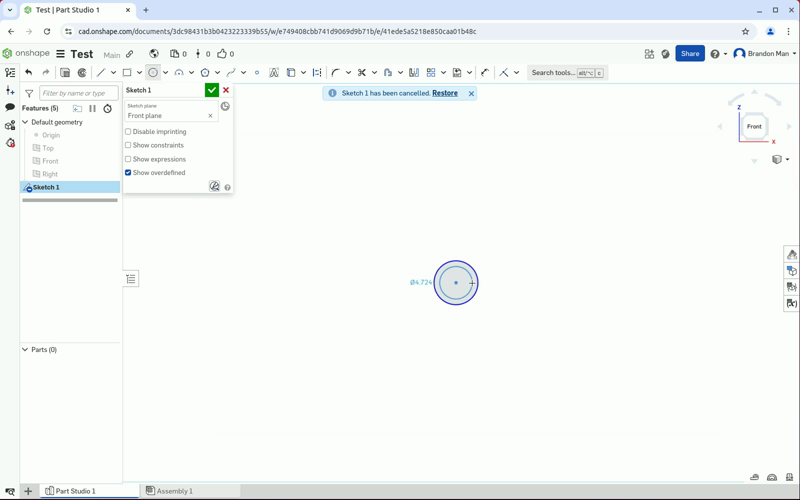
scroll(6)
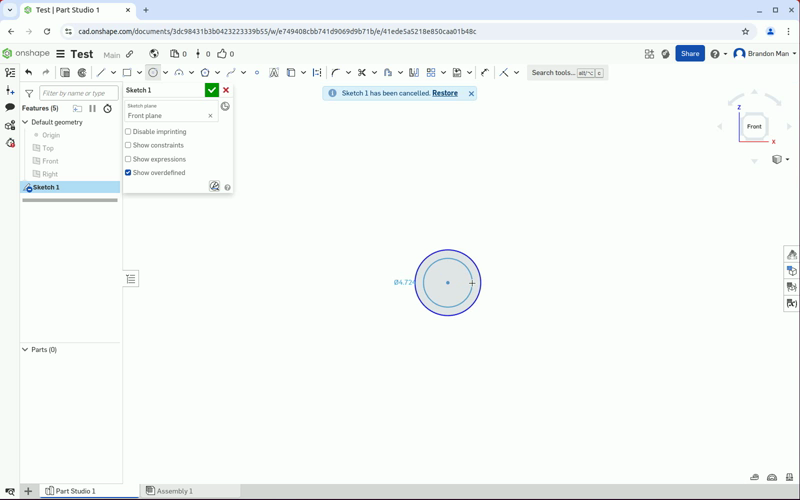
scroll(6)
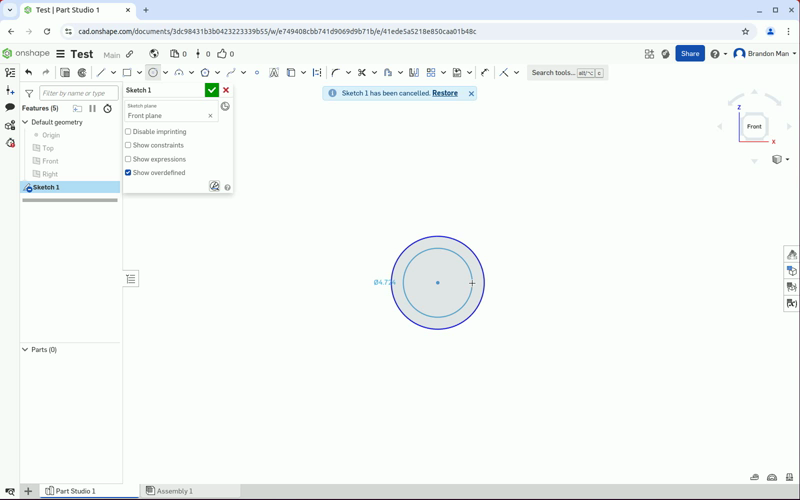
scroll(6)
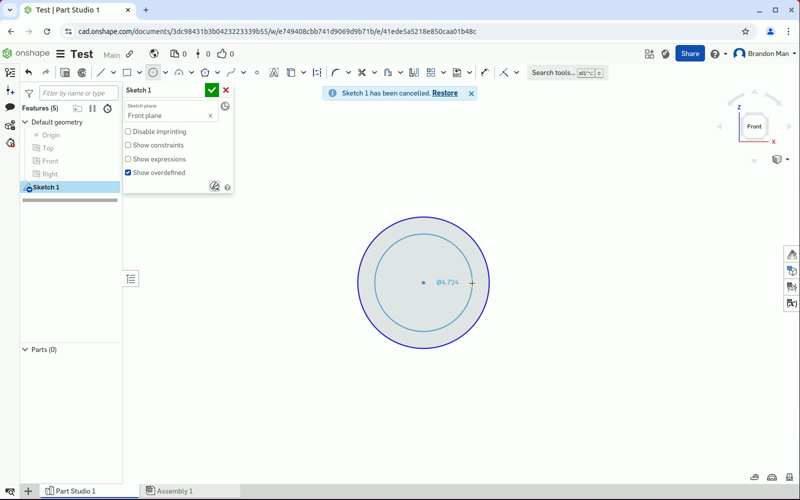
scroll(6)
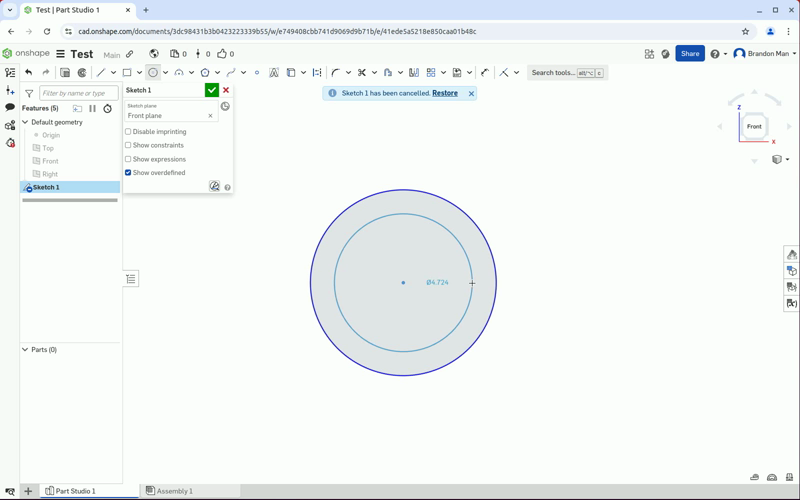
scroll(6)
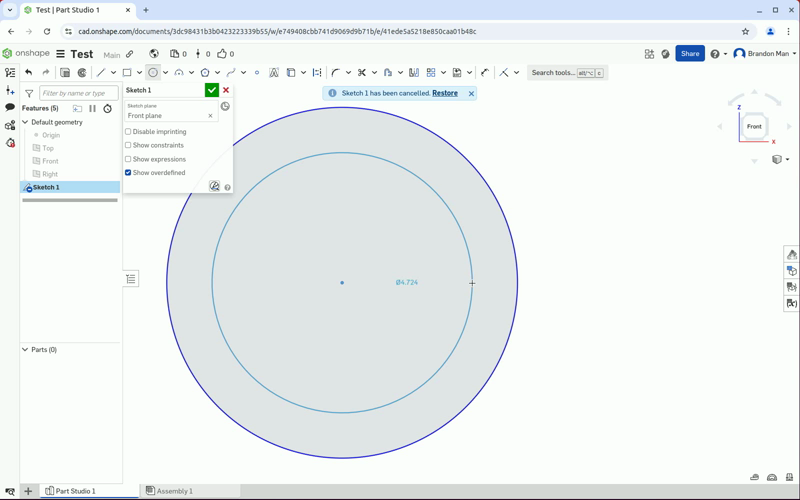
click(472, 282)
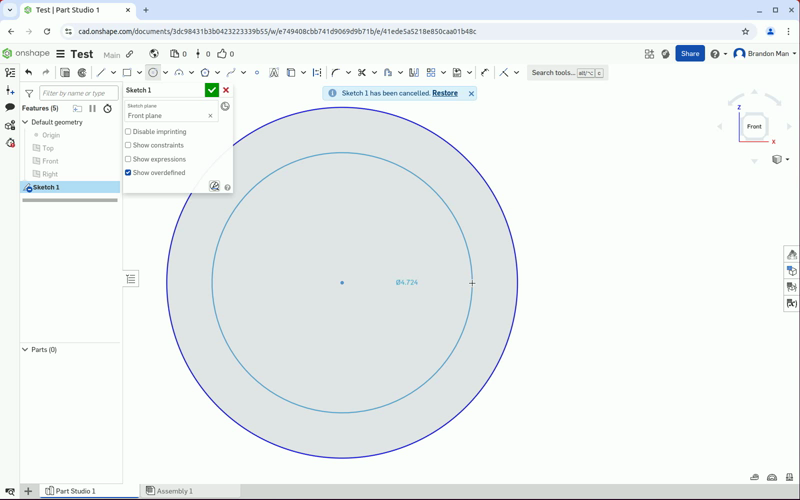
scroll(-6)
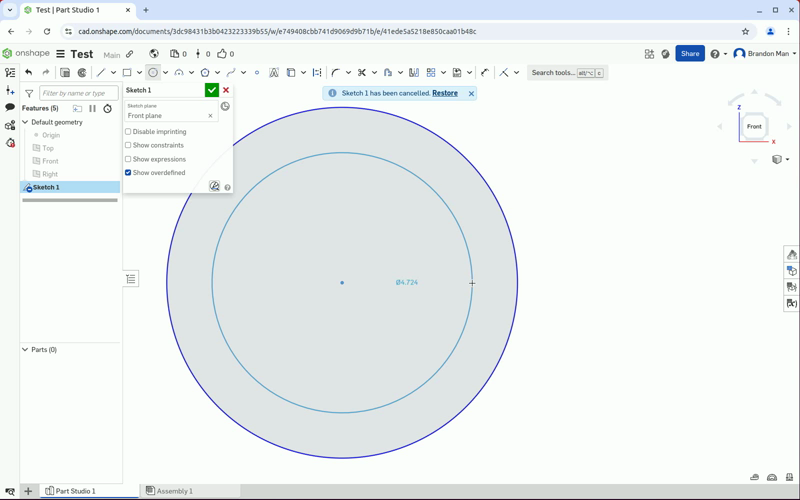
scroll(-6)
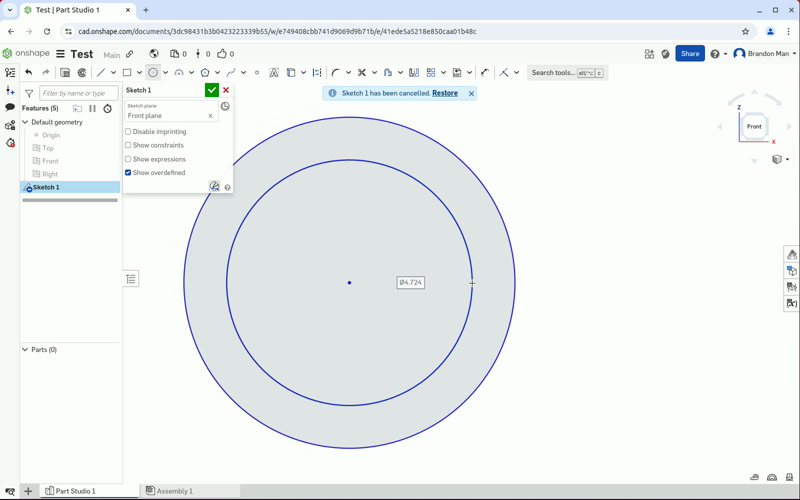
scroll(-6)
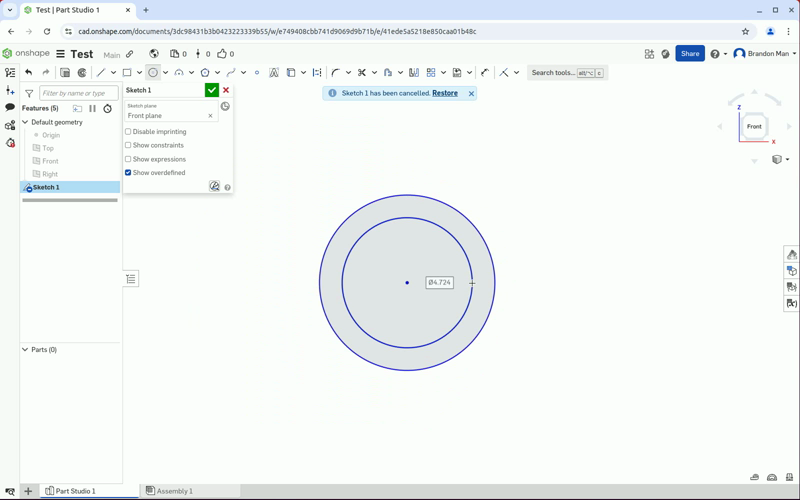
scroll(-6)
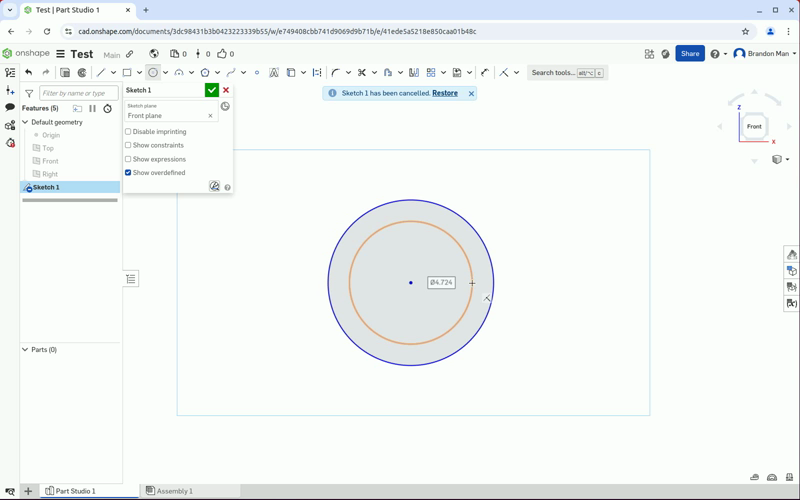
scroll(-6)
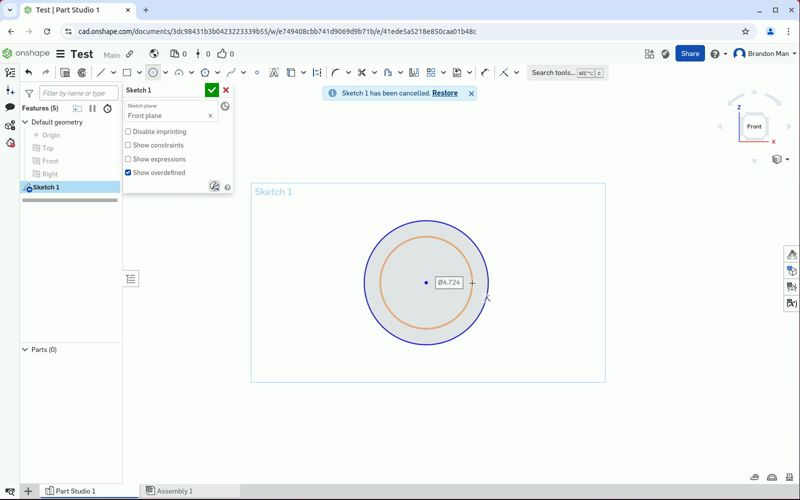
scroll(-6)
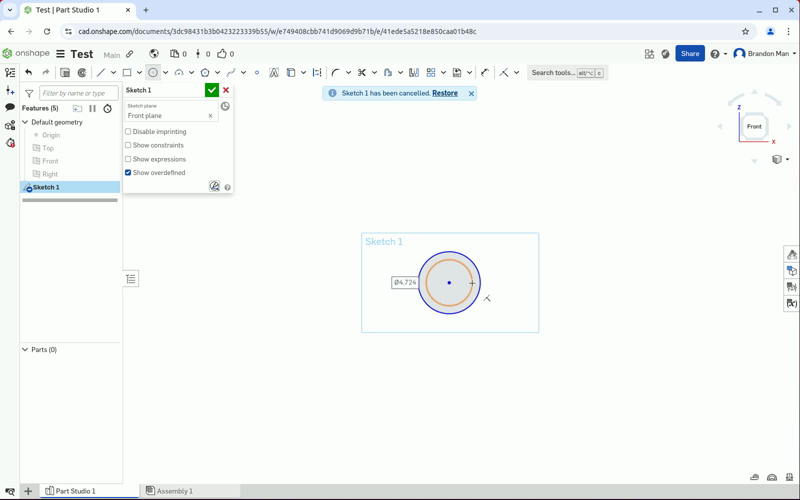
scroll(-6)
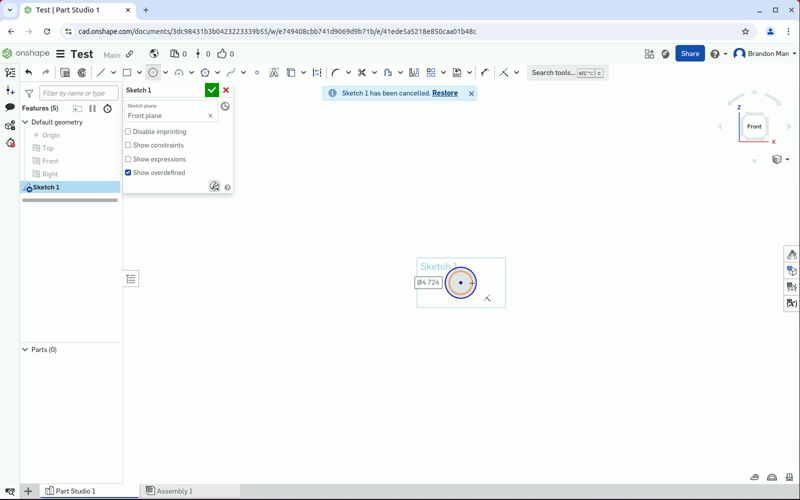
key(esc)
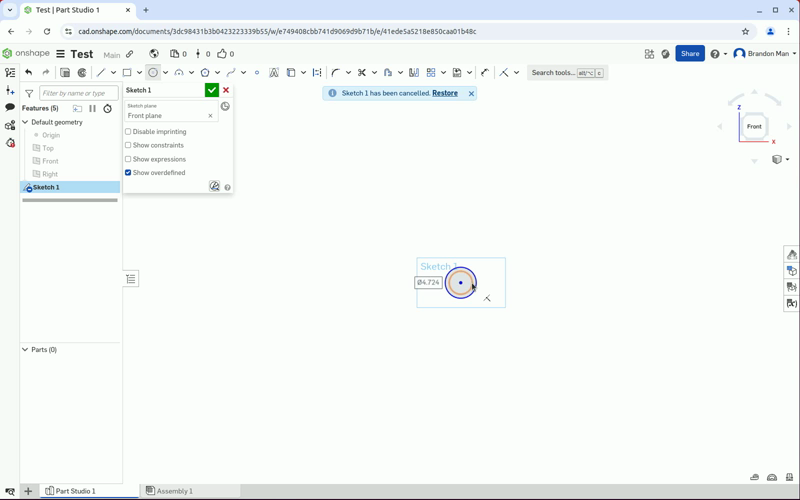
mouse_move(446, 283)
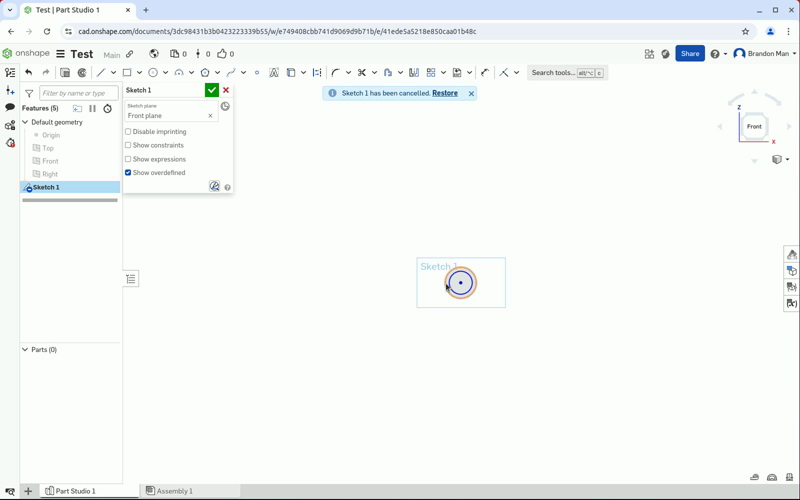
scroll(6)
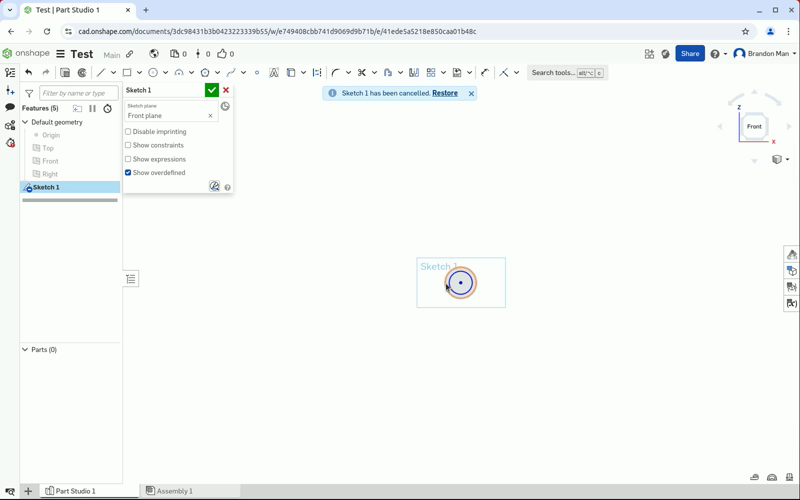
scroll(6)
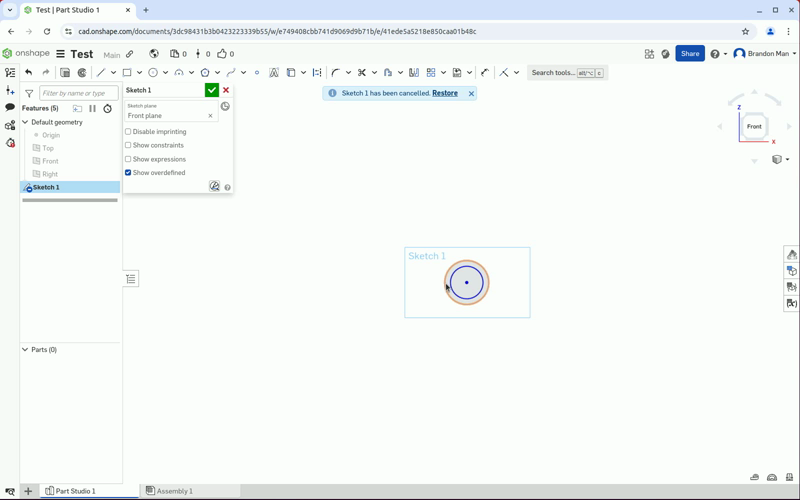
scroll(6)
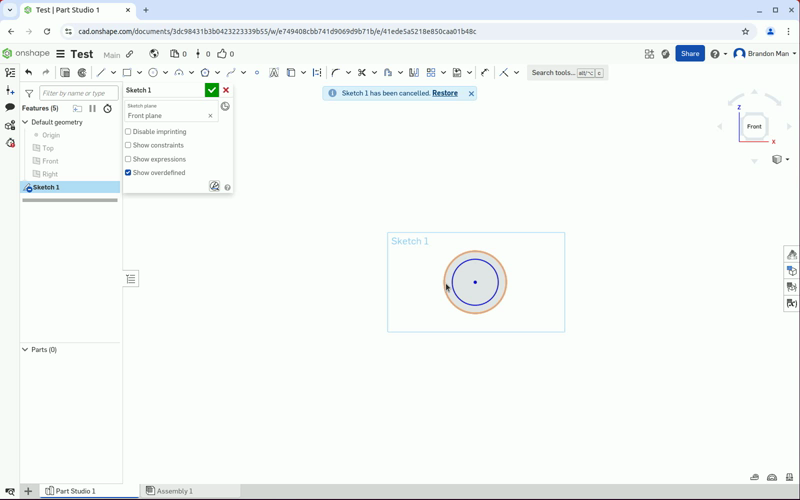
scroll(6)
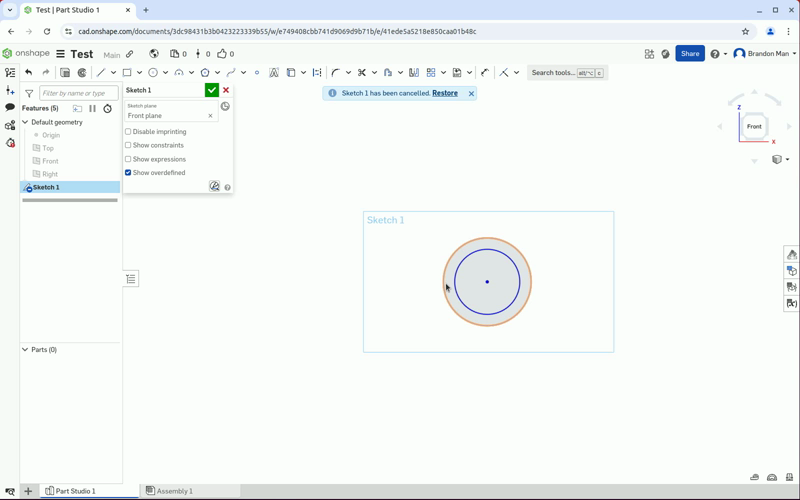
scroll(6)
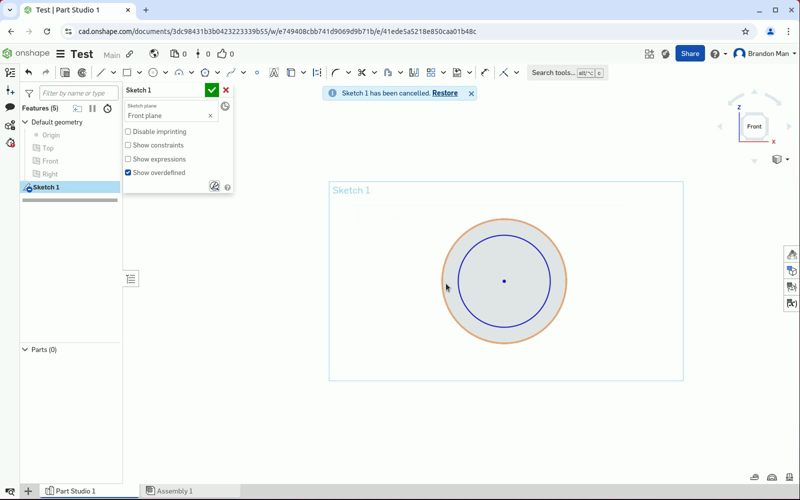
scroll(6)
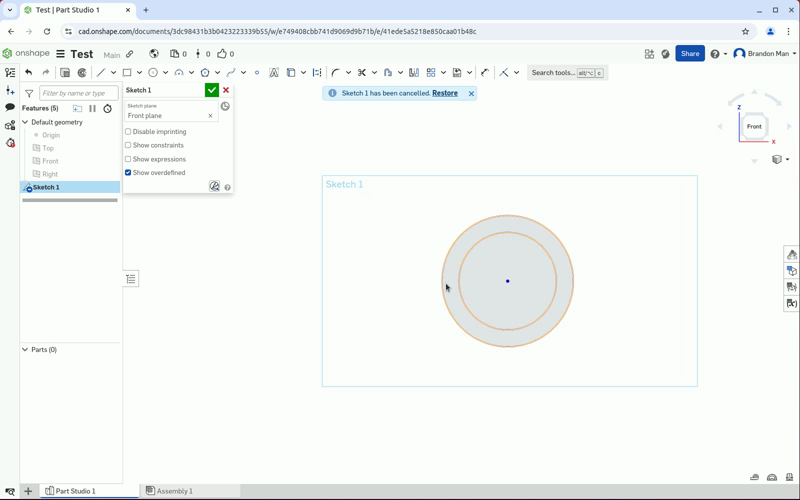
scroll(6)
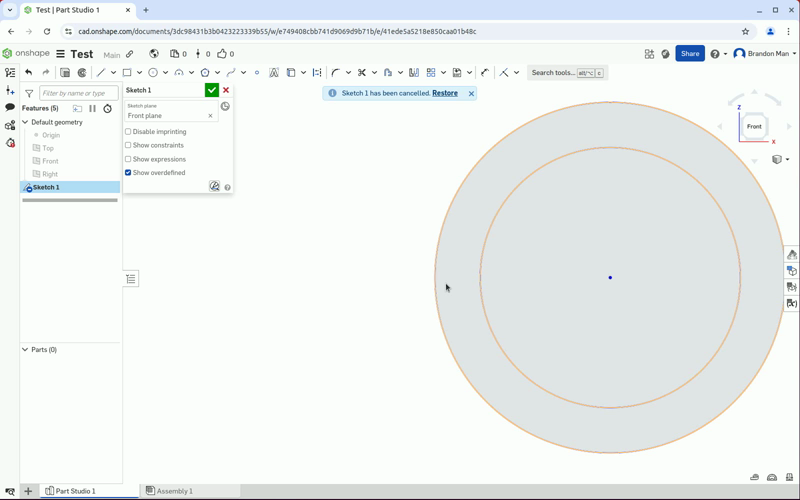
click(446, 283)
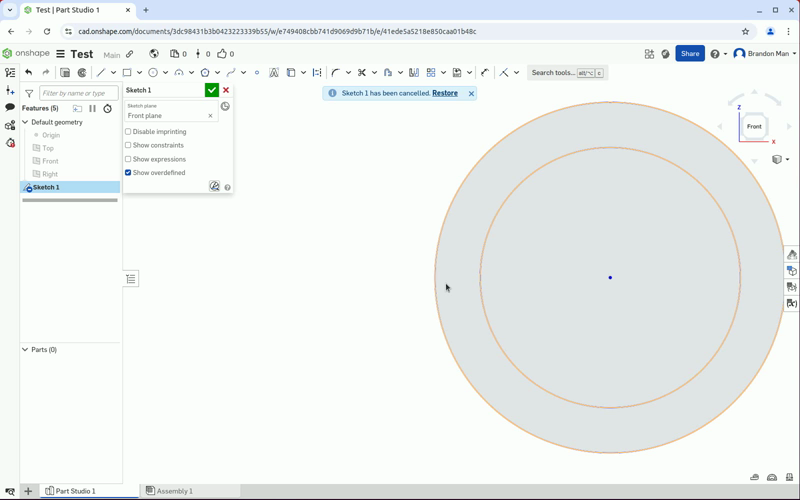
scroll(-6)
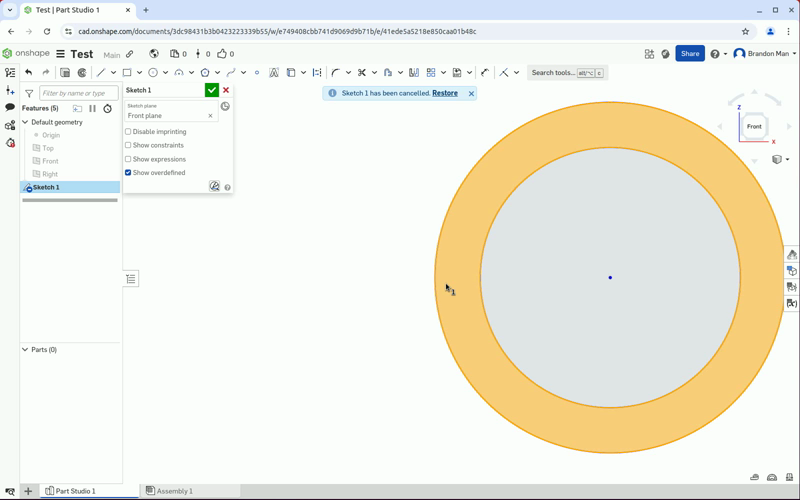
scroll(-6)
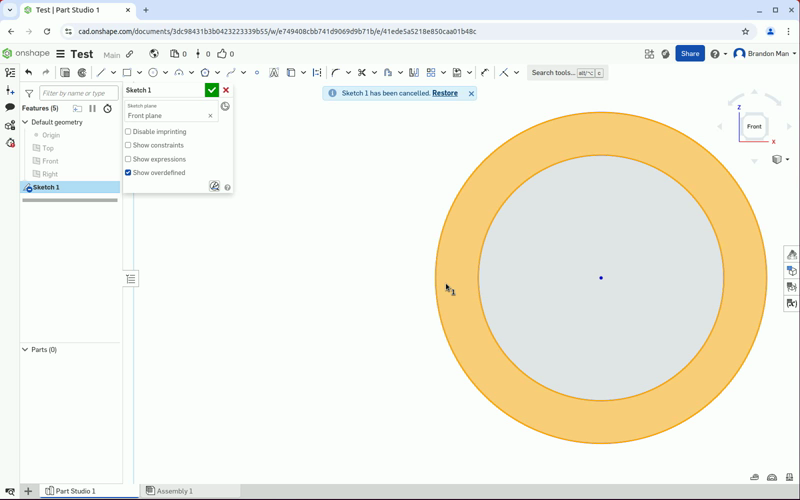
scroll(-6)
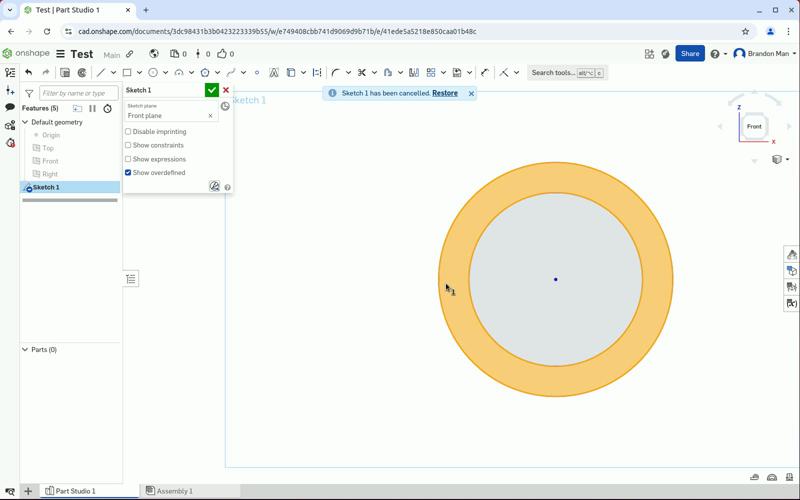
scroll(-6)
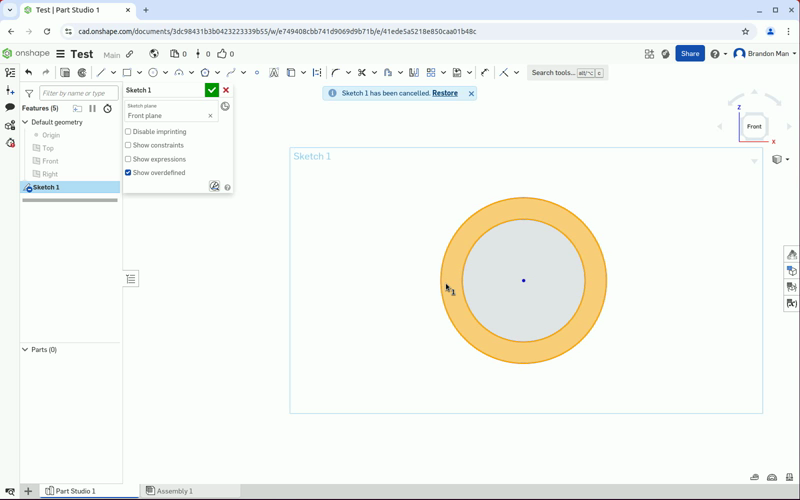
scroll(-6)
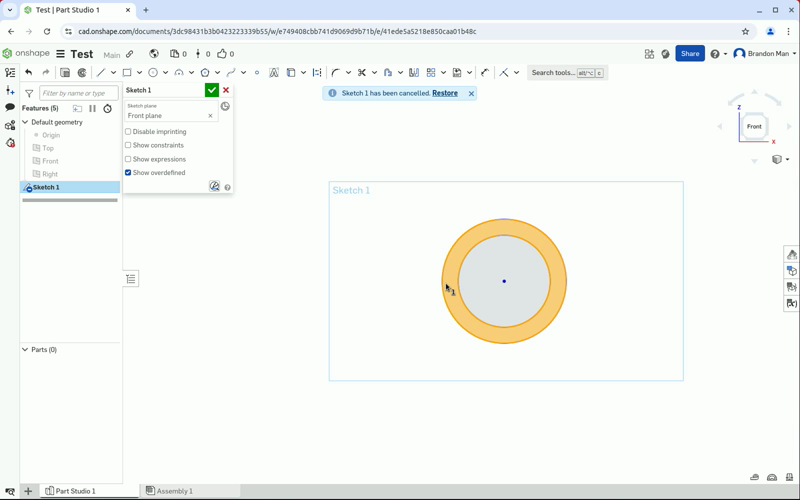
scroll(-6)
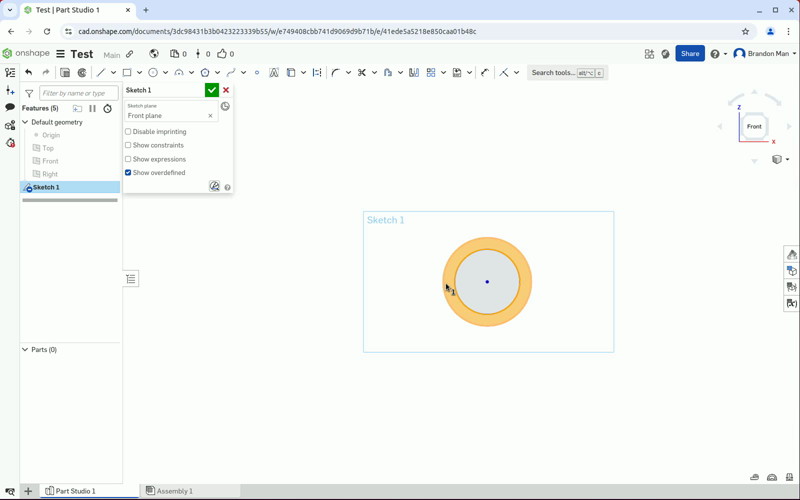
scroll(-6)
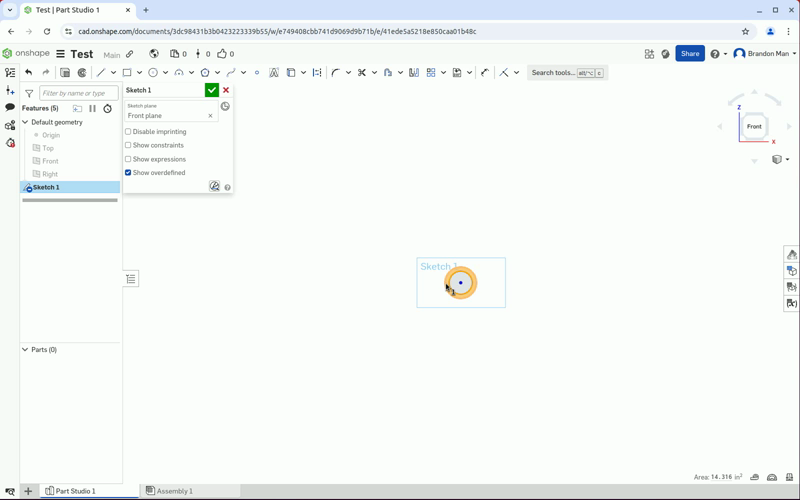
mouse_move(73, 352)
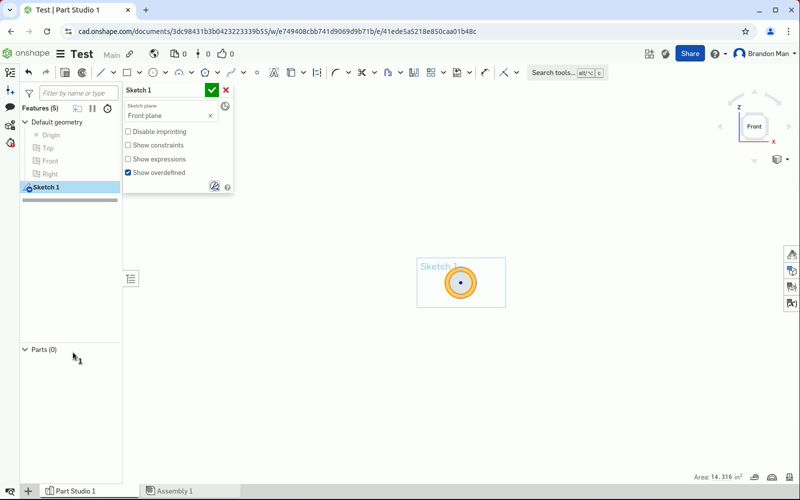
key(shift+y)
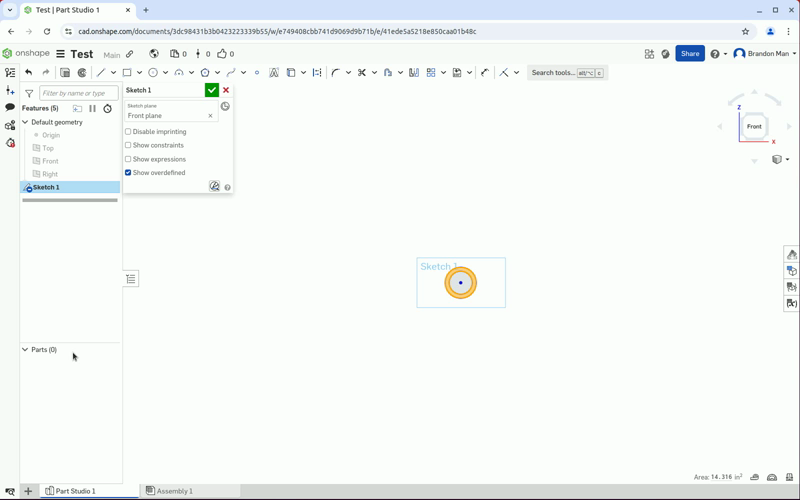
key(shift+e)
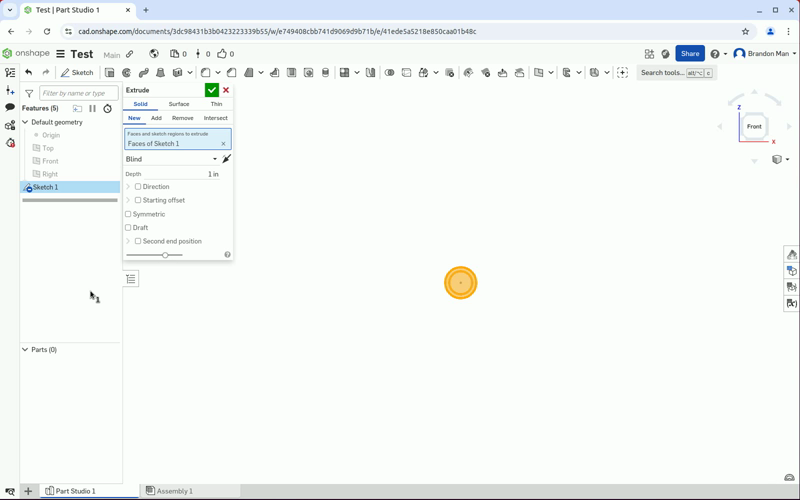
mouse_move(143, 106)
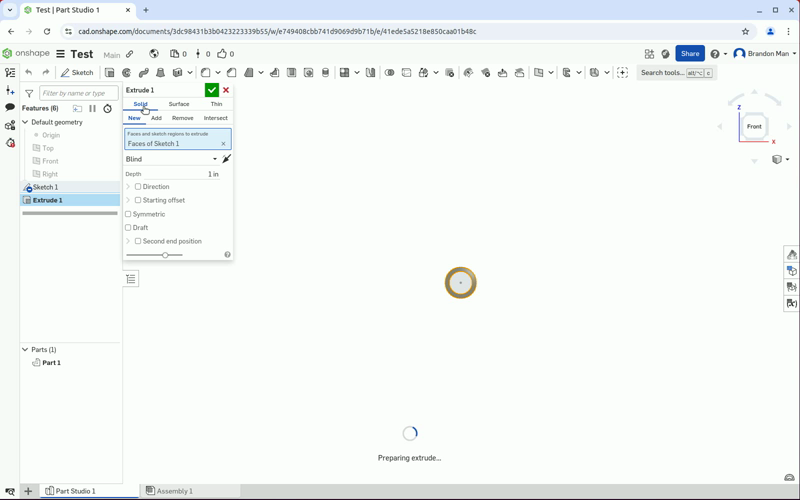
click(143, 106)
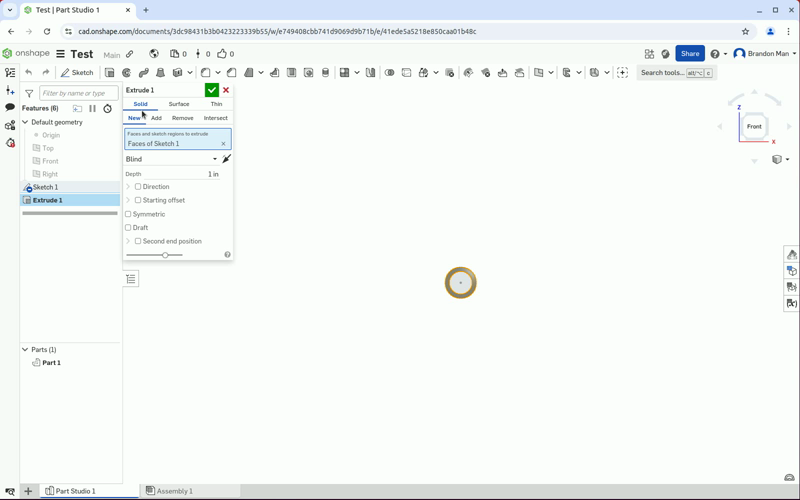
mouse_move(137, 120)
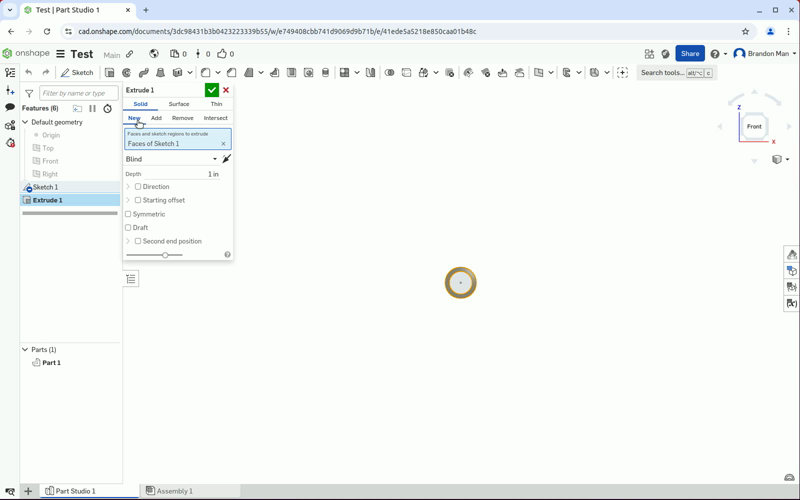
click(137, 120)
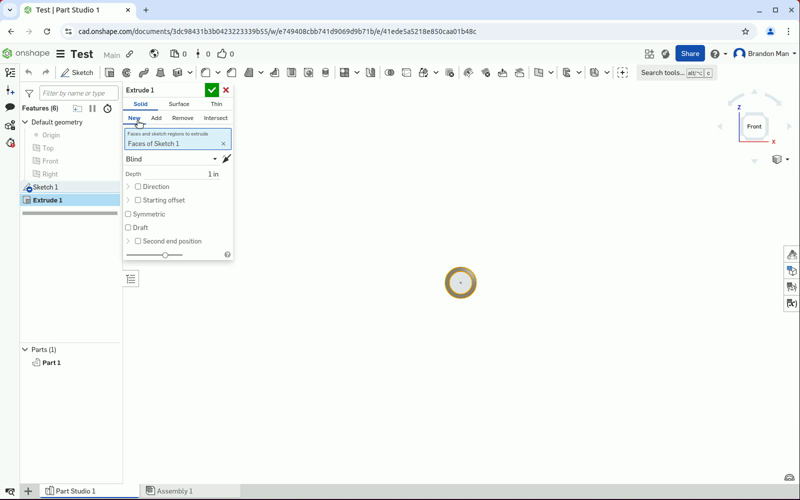
key(tab, 4)
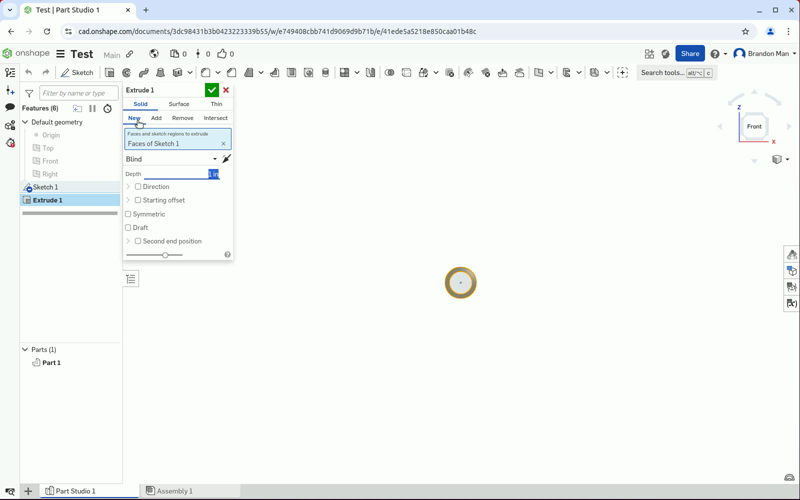
text(0.481)
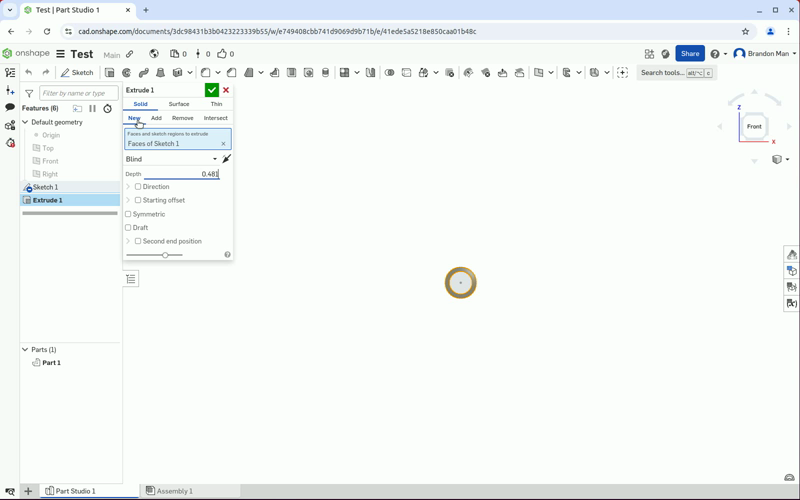
key(enter)
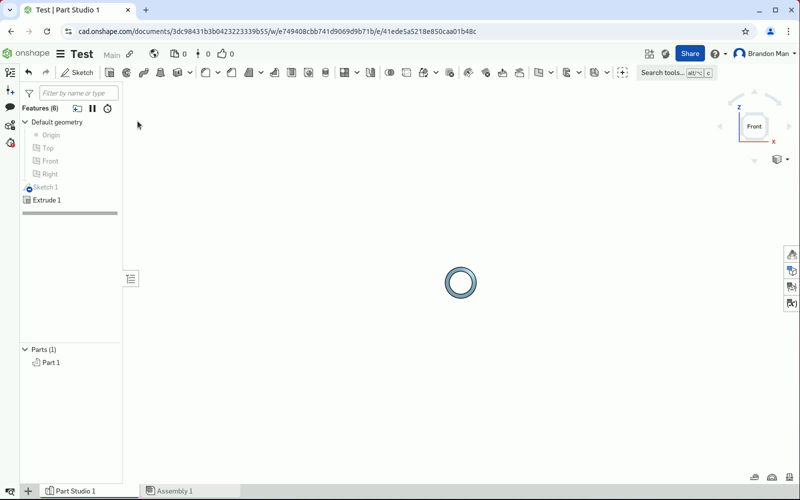
key(shift+h)
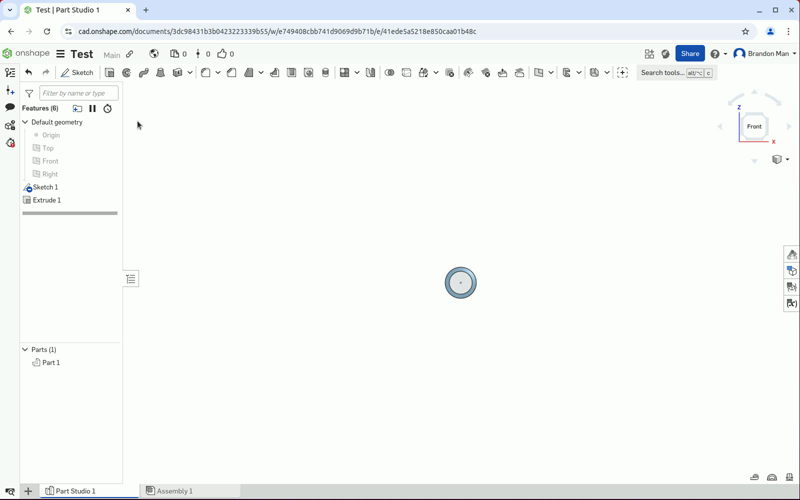
key(shift+h)
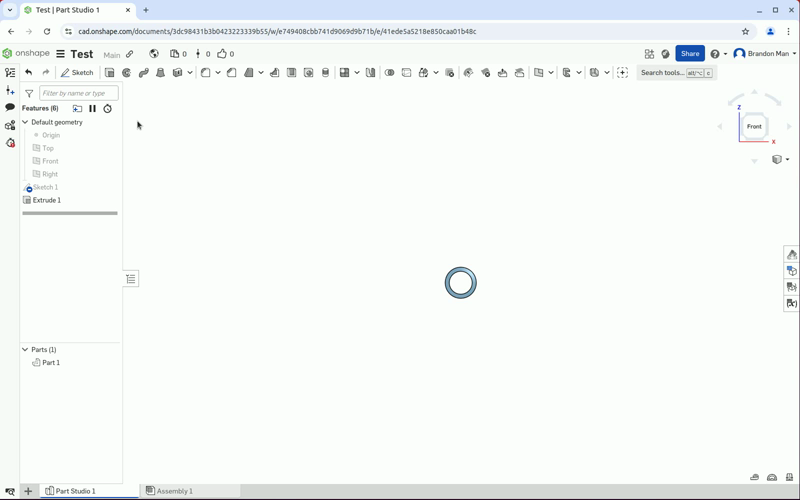
mouse_move(73, 189)
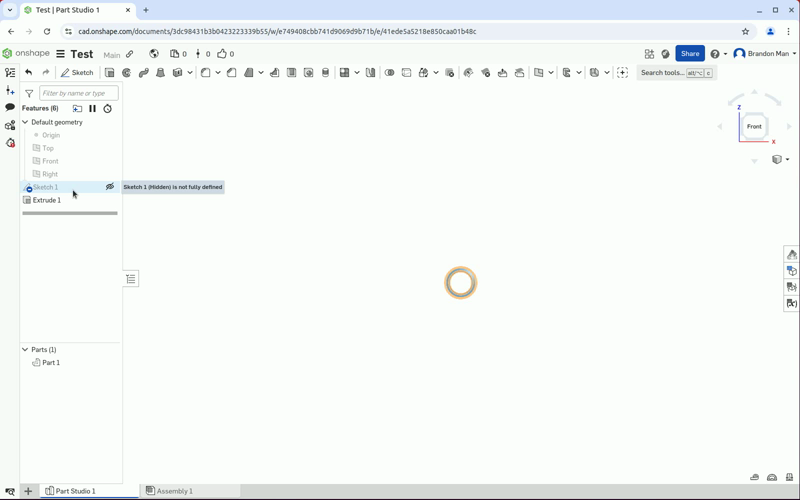
click(73, 189)
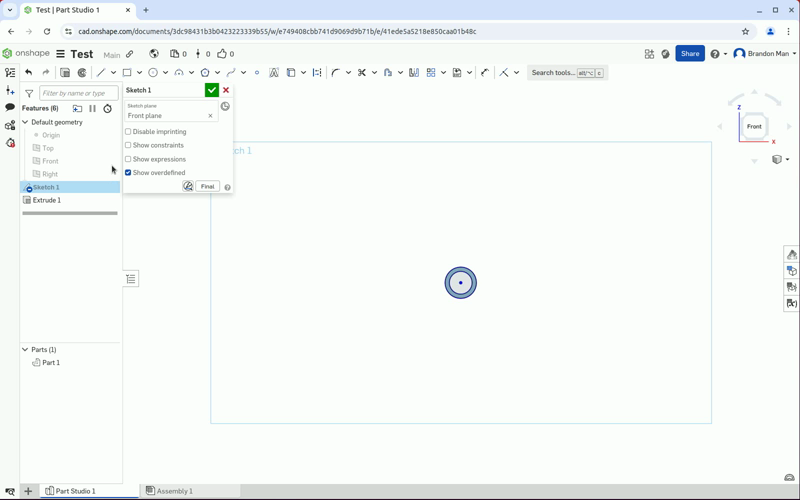
mouse_move(229, 92)
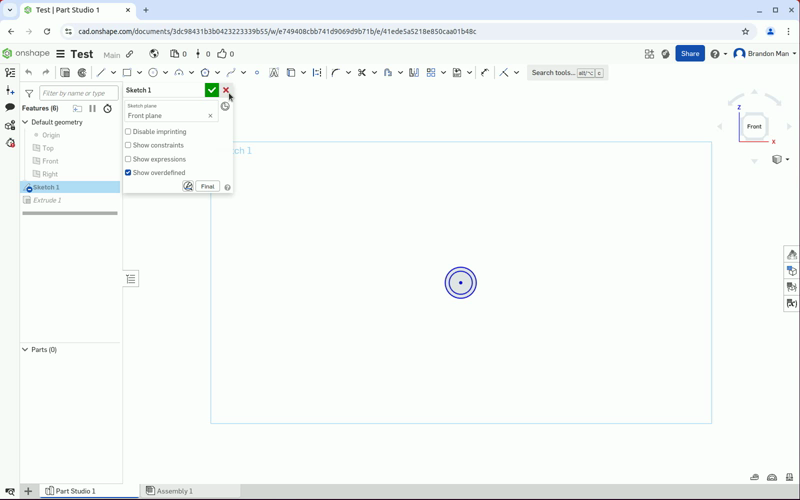
click(229, 92)
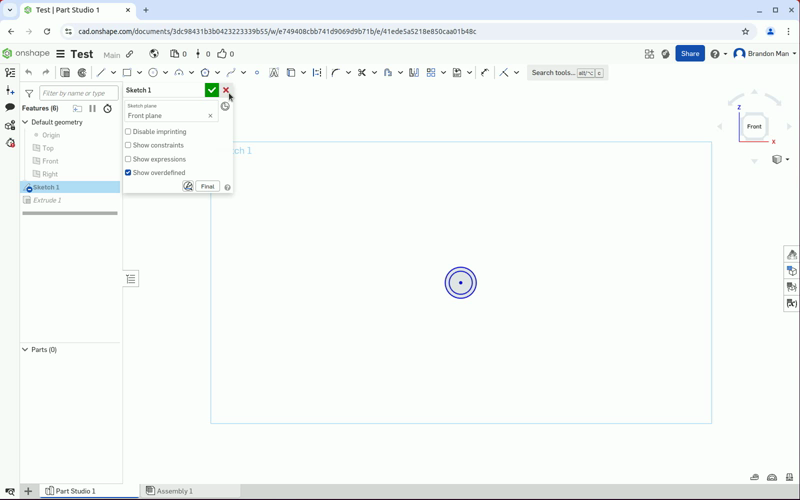
key(shift+s)
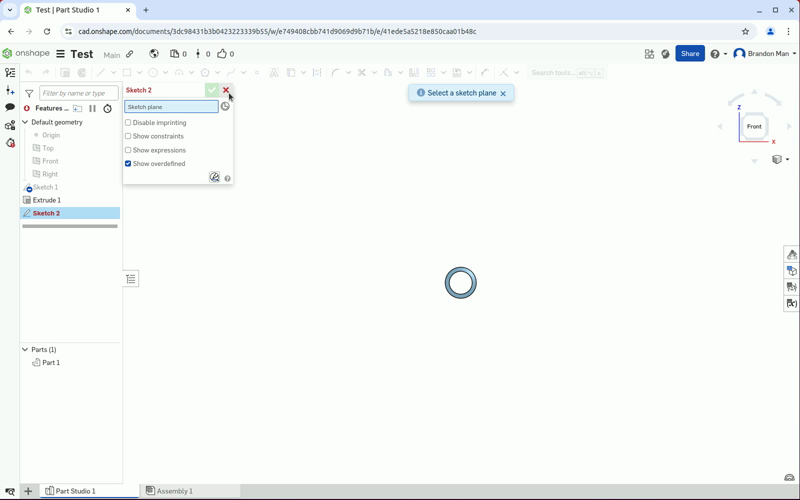
mouse_move(73, 163)
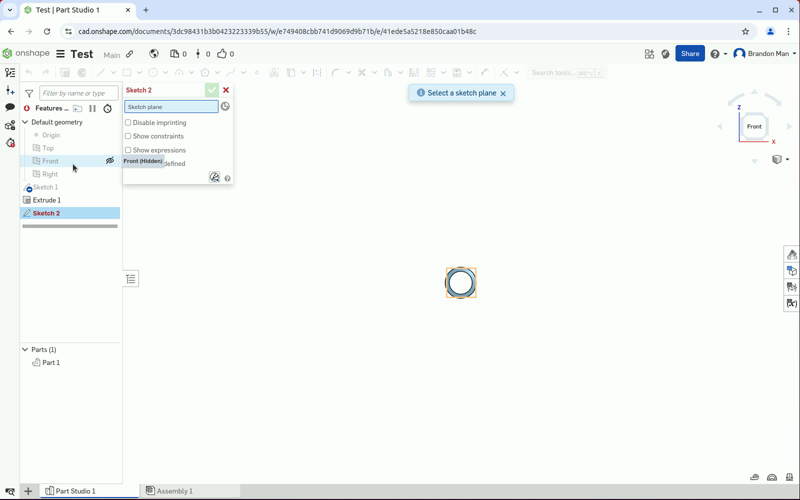
click(73, 163)
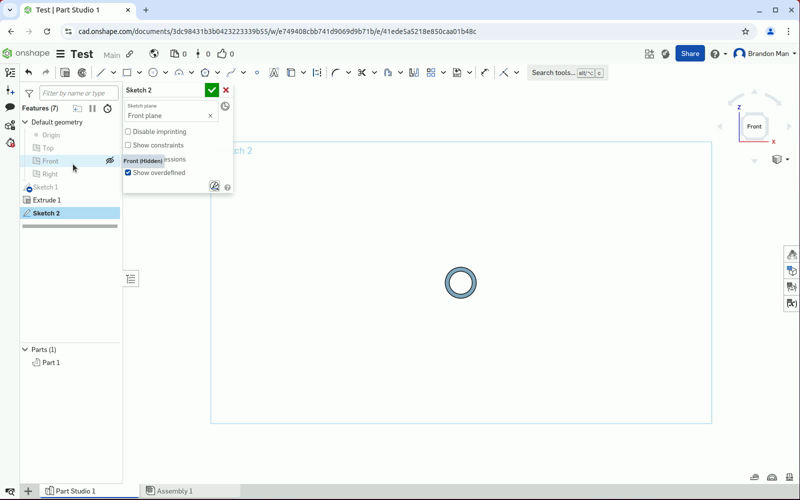
mouse_move(73, 352)
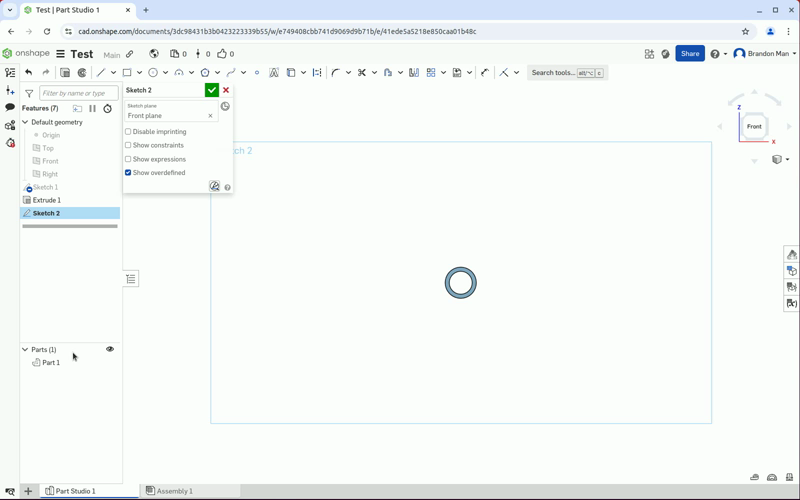
key(y)
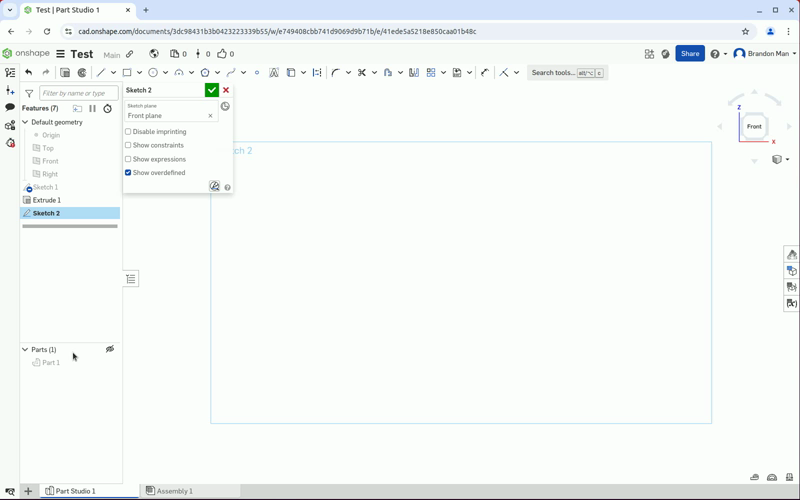
key(l)
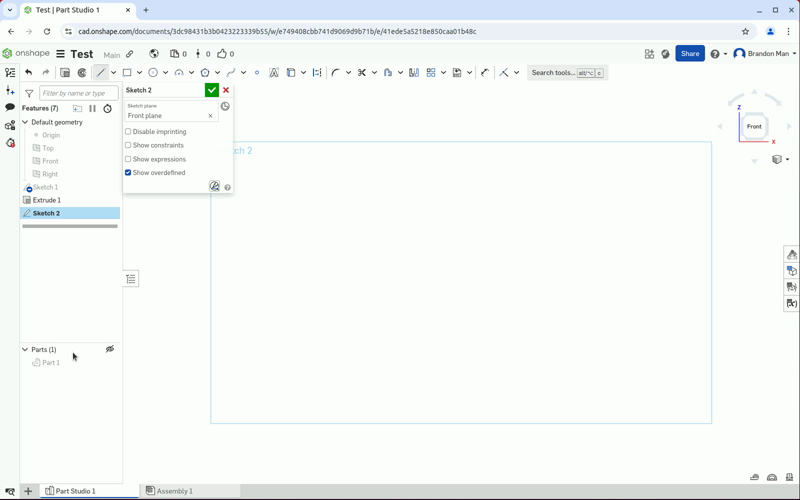
key_down(shift)
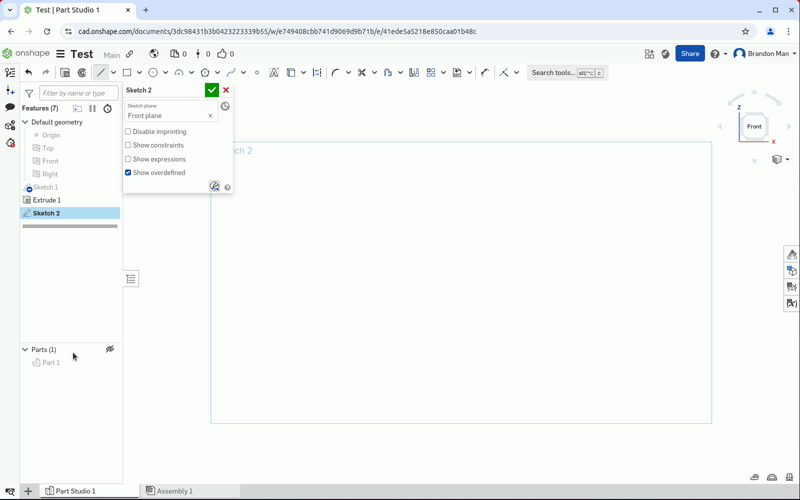
mouse_move(379, 309)
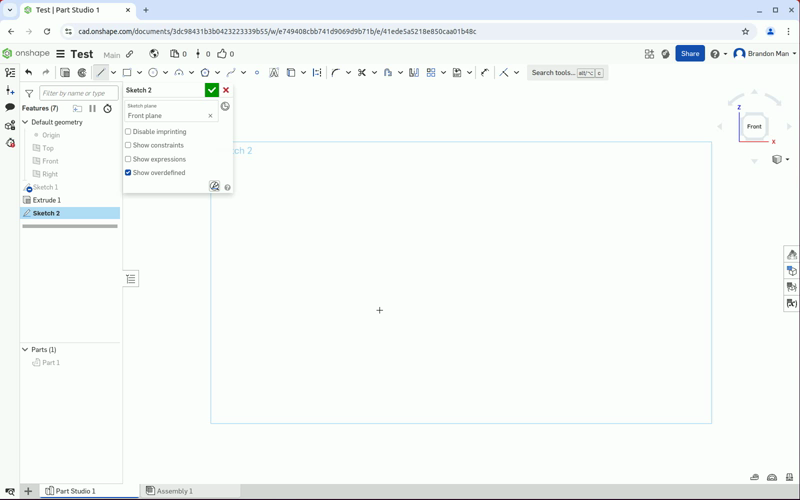
click(379, 309)
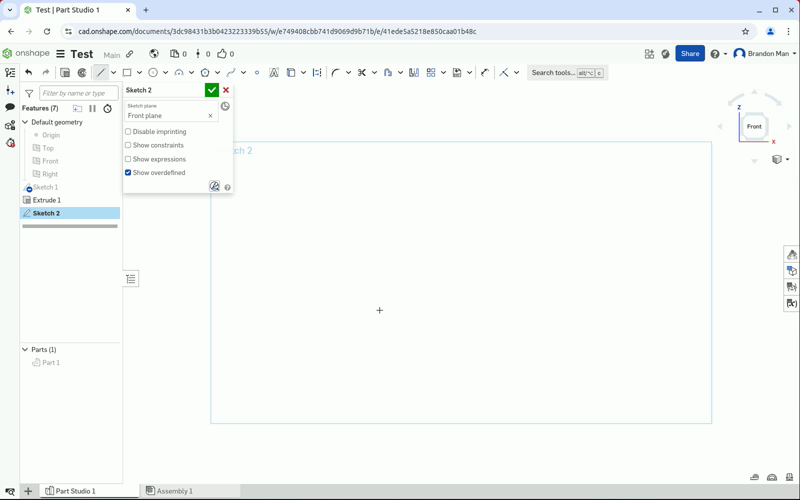
key_up(shift)
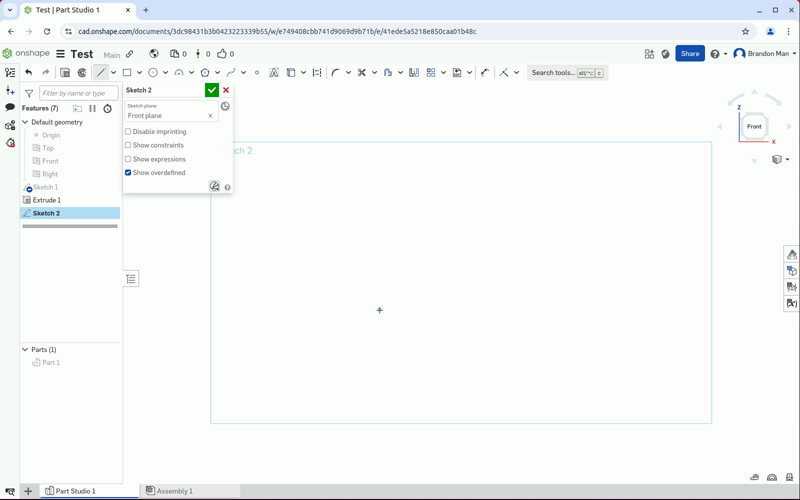
key_down(shift)
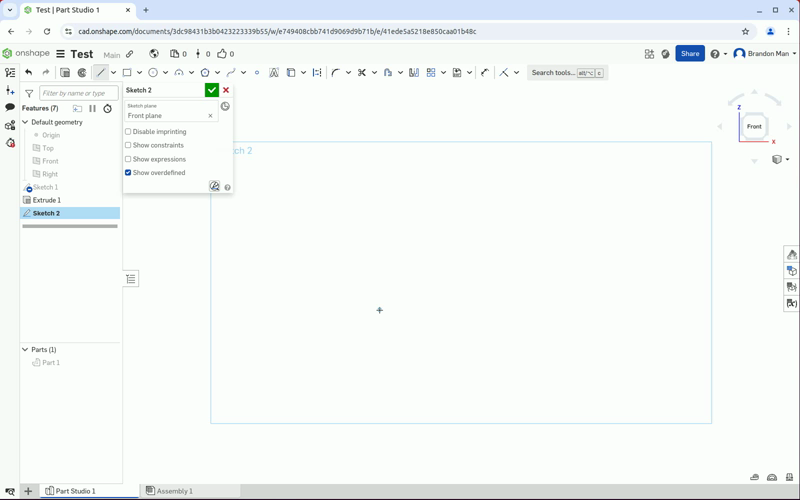
mouse_move(463, 296)
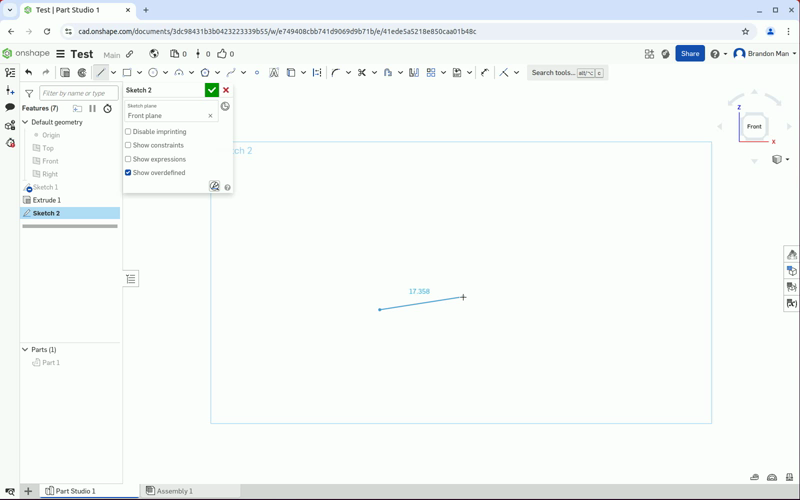
click(463, 296)
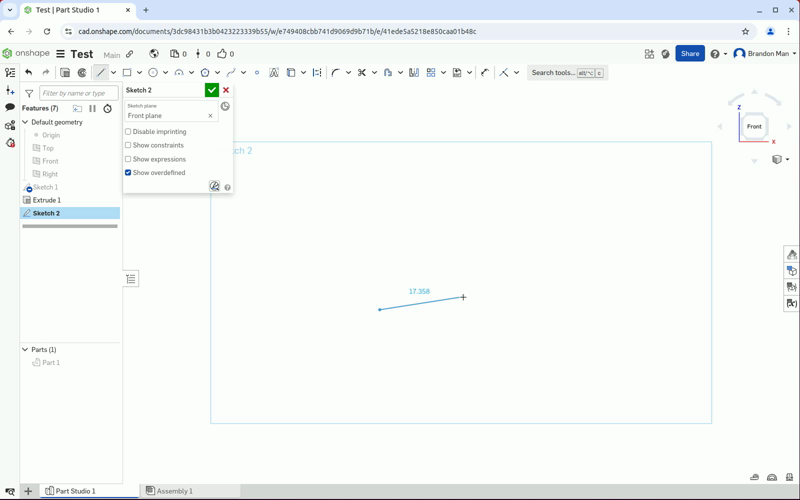
key_up(shift)
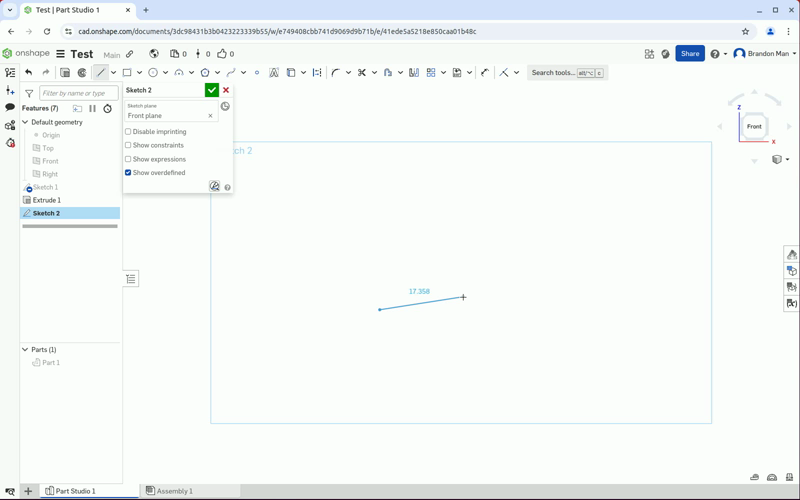
key(esc)
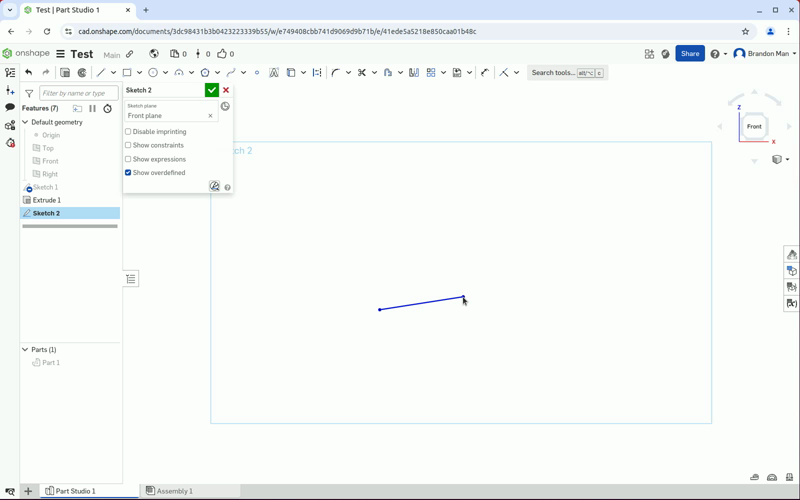
key(a)
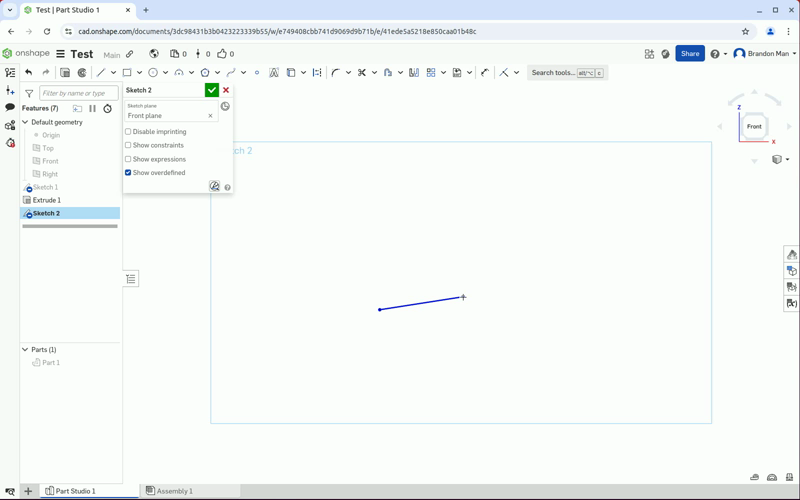
mouse_move(463, 296)
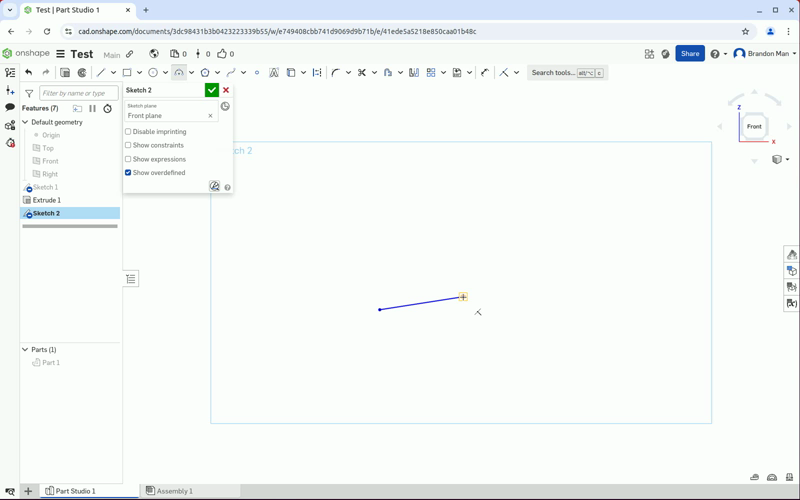
click(463, 296)
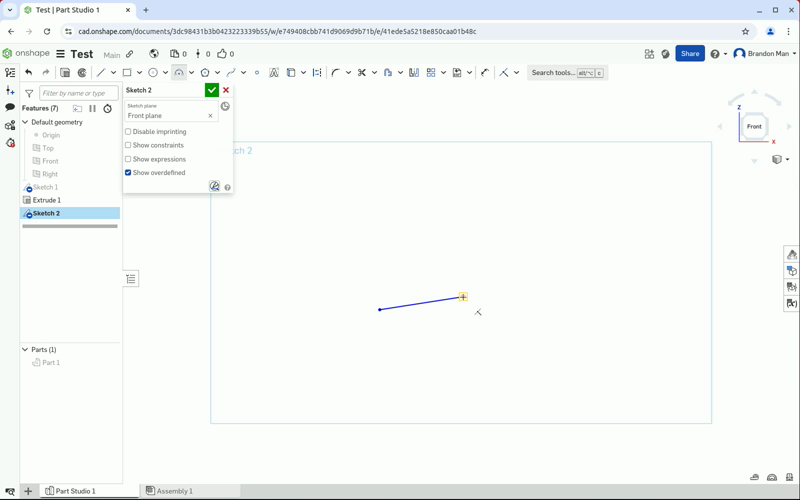
key_down(shift)
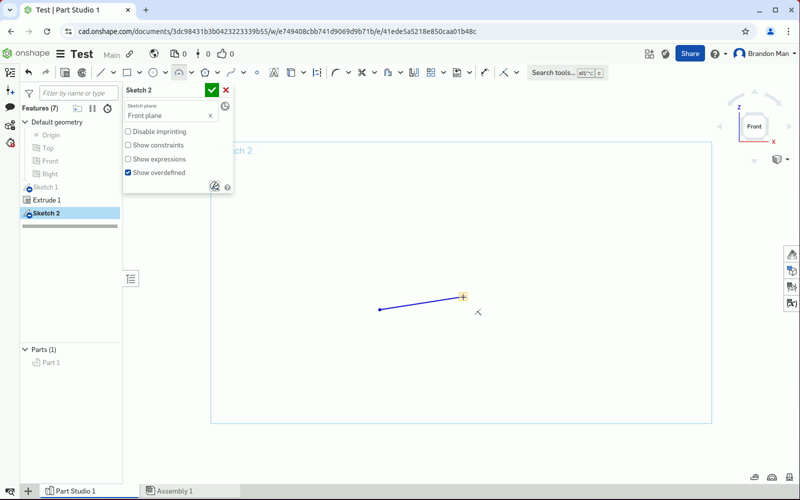
mouse_move(463, 267)
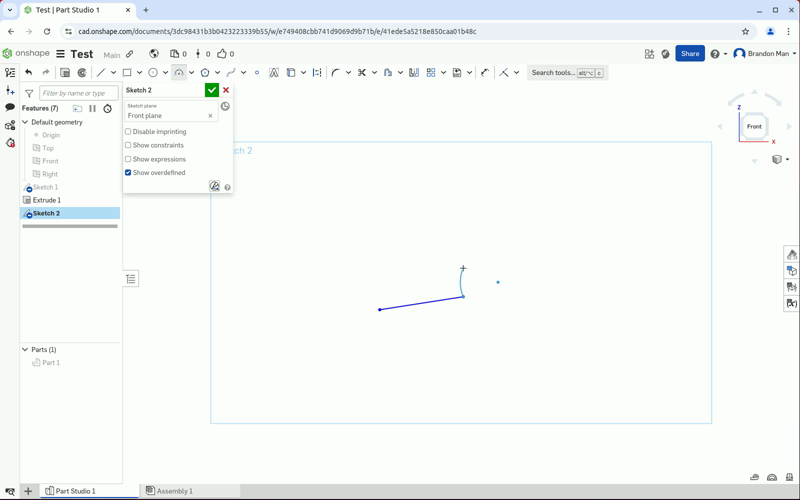
click(463, 267)
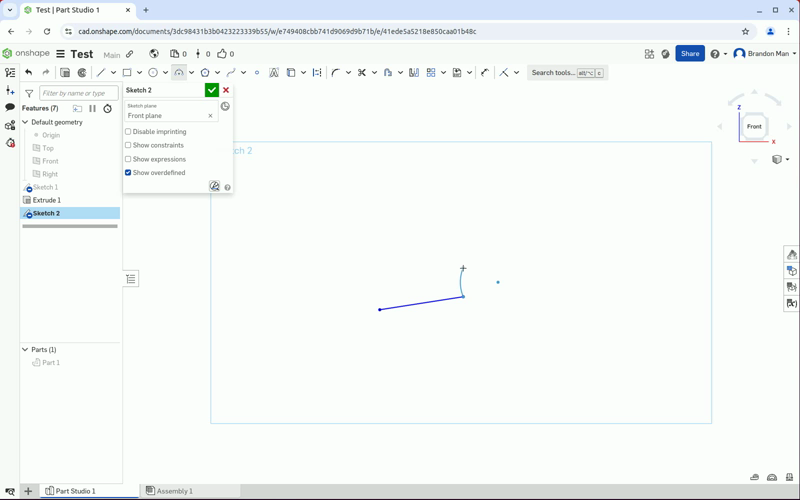
mouse_move(446, 282)
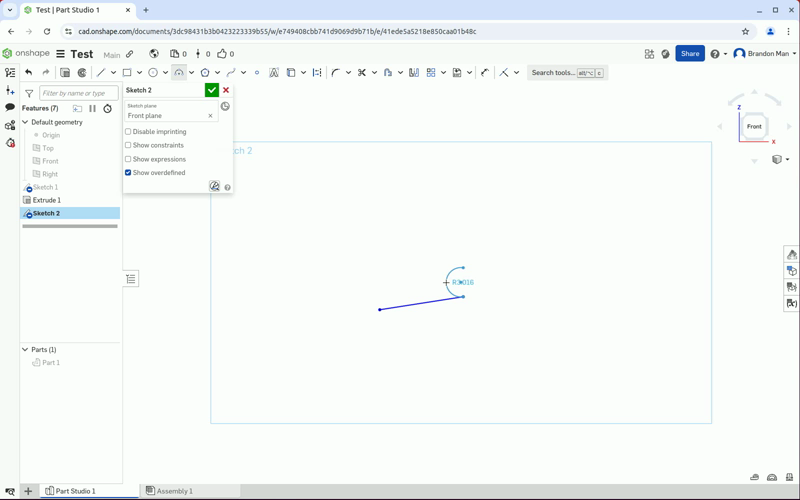
click(446, 282)
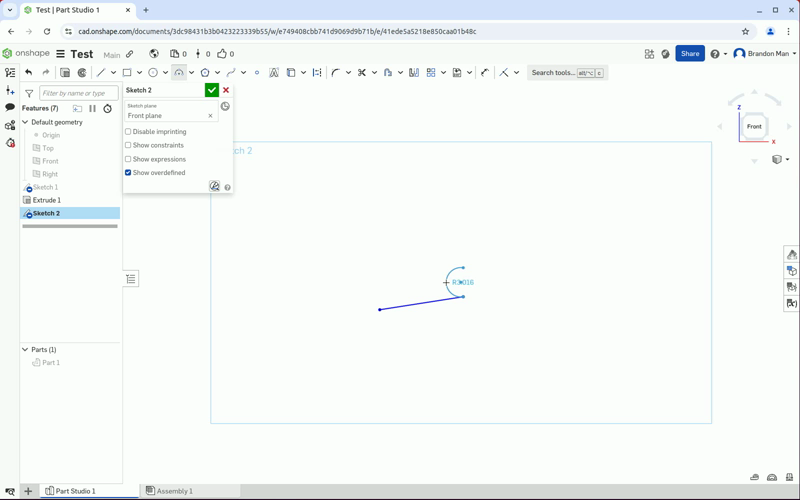
key_up(shift)
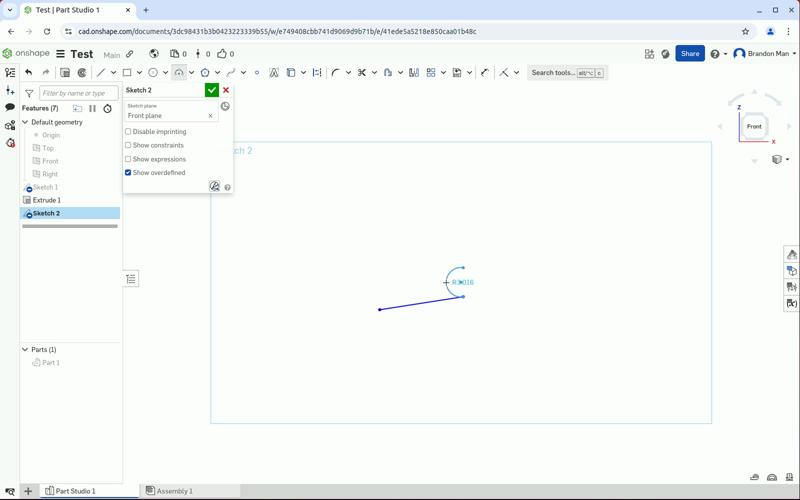
key(esc)
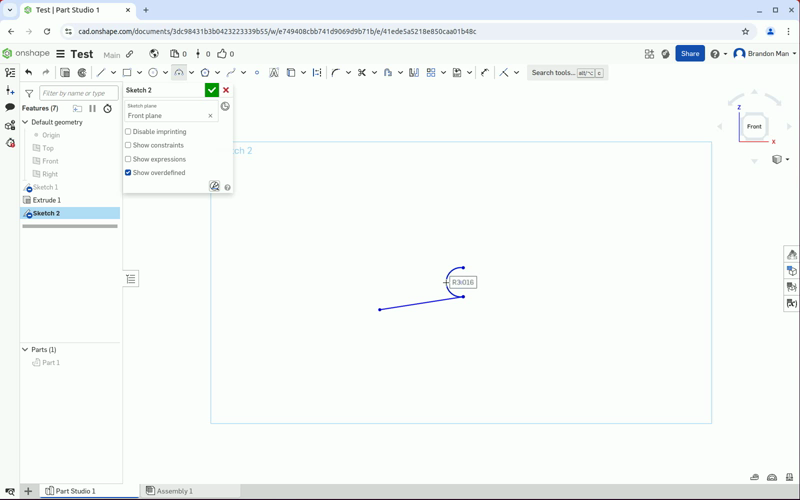
key(l)
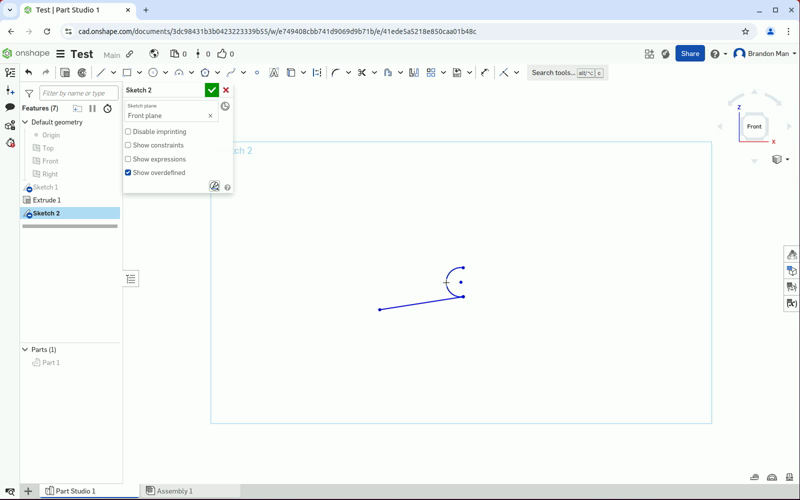
mouse_move(463, 267)
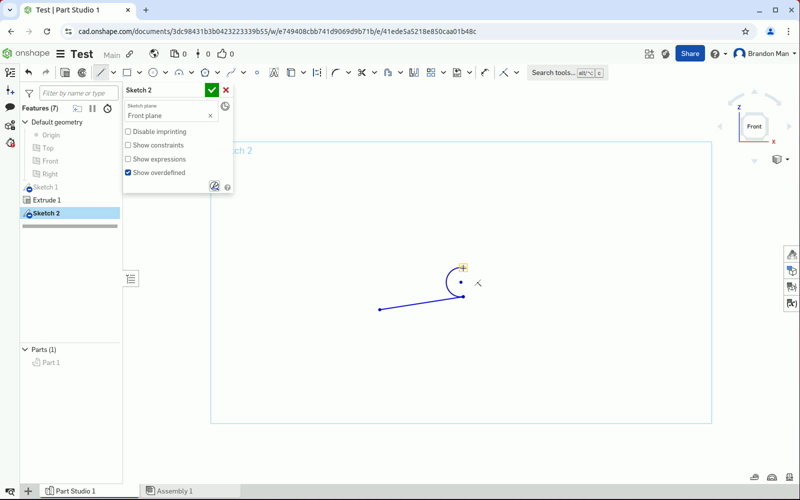
click(463, 267)
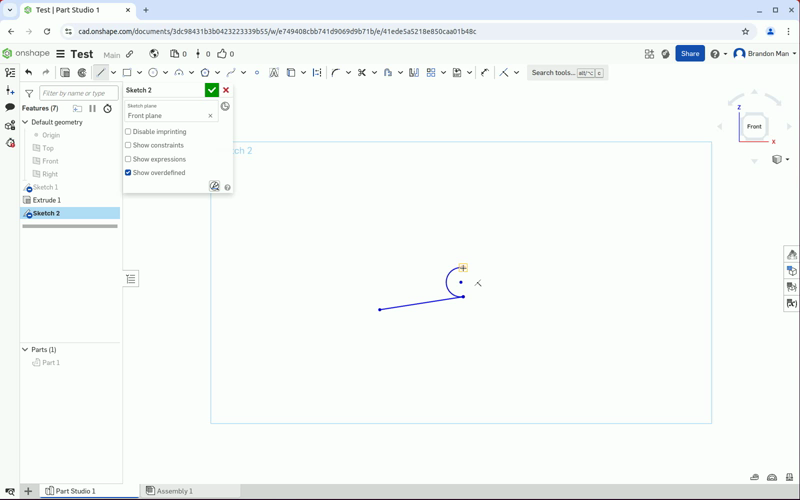
key_down(shift)
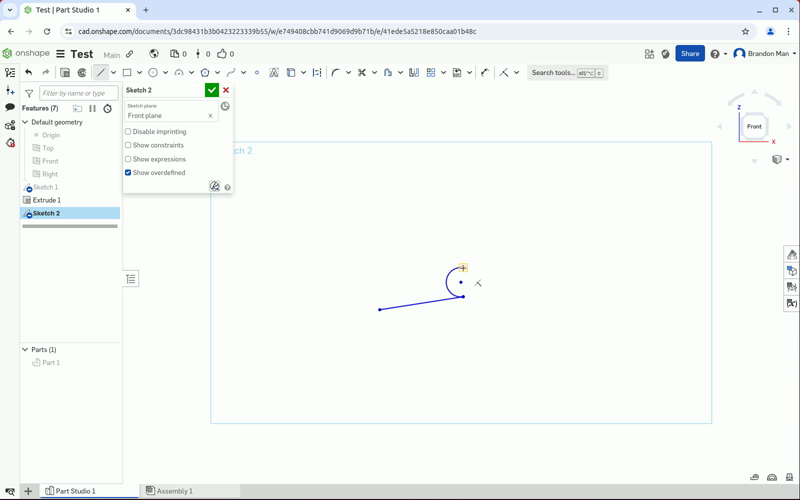
mouse_move(379, 254)
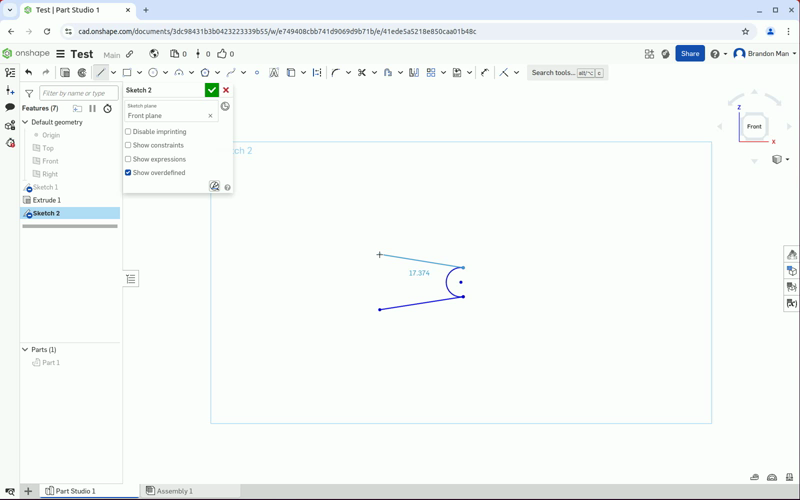
click(379, 254)
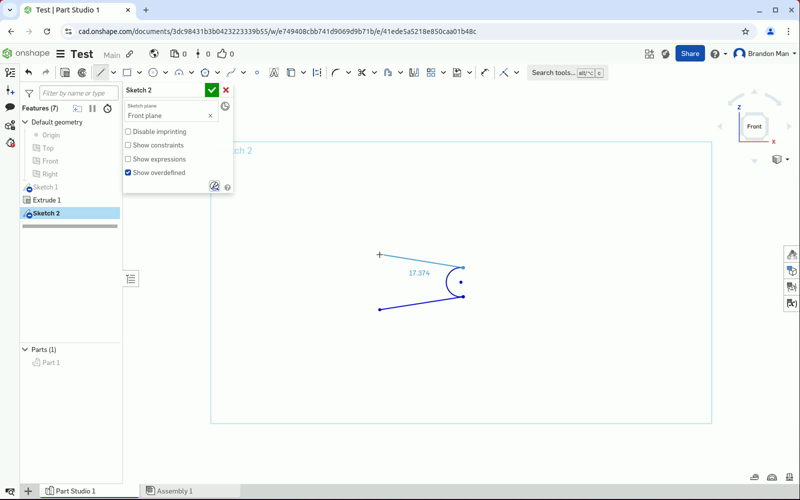
key_up(shift)
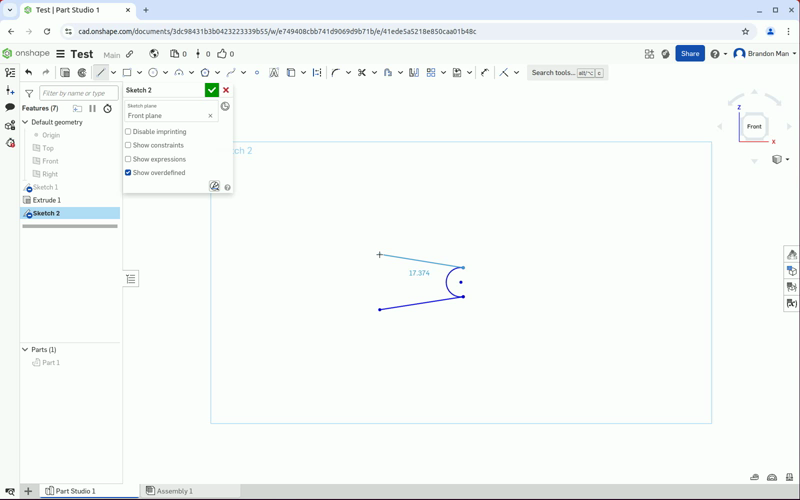
key(esc)
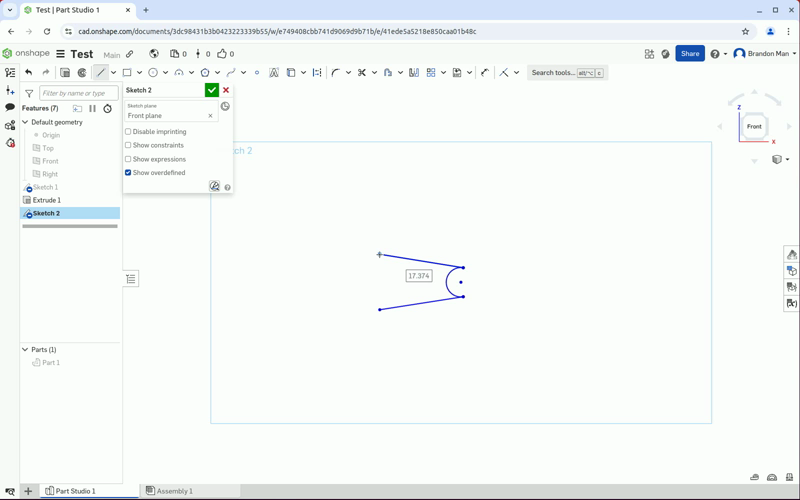
key(a)
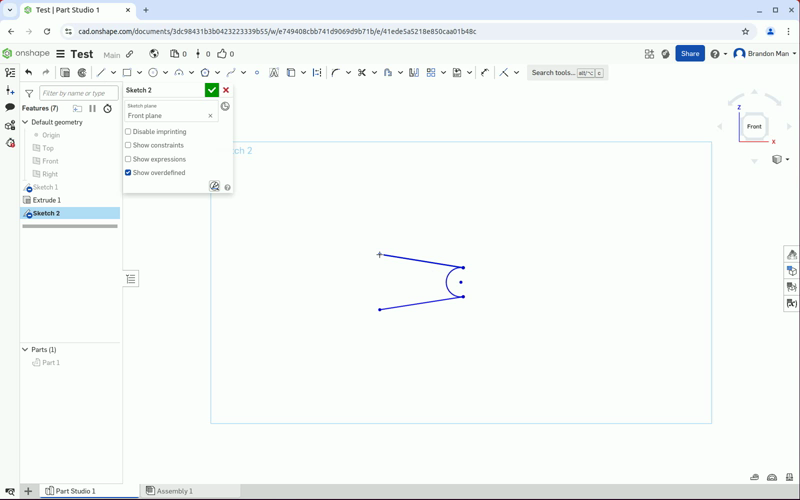
mouse_move(379, 254)
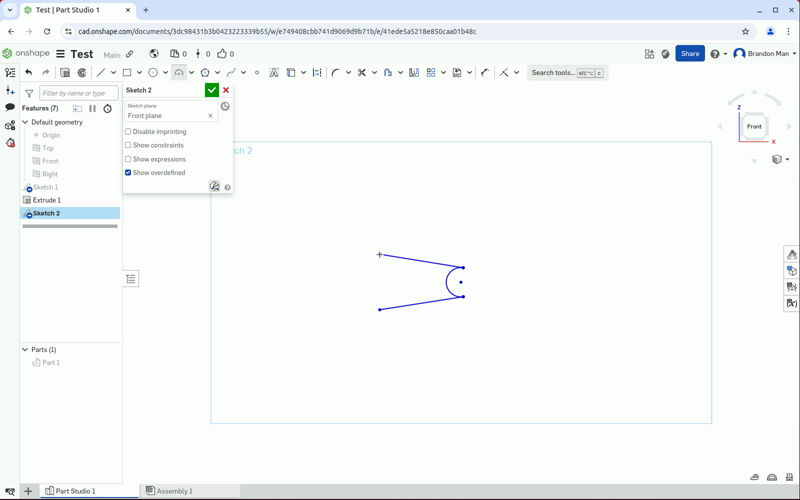
click(379, 254)
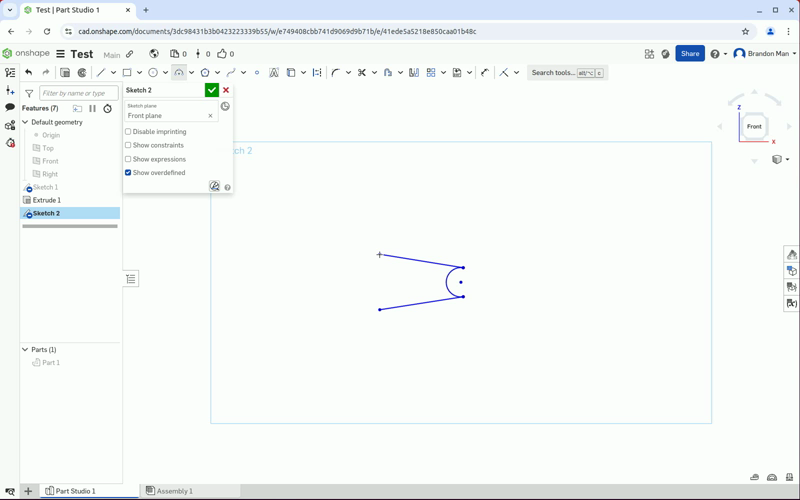
mouse_move(379, 309)
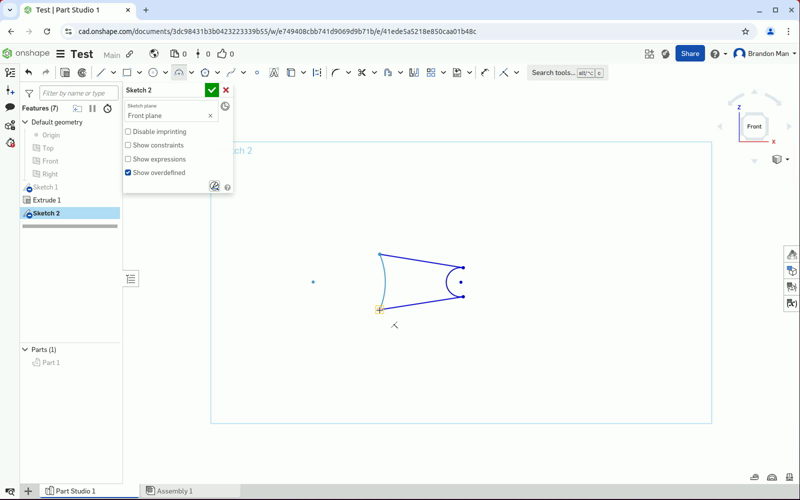
click(379, 309)
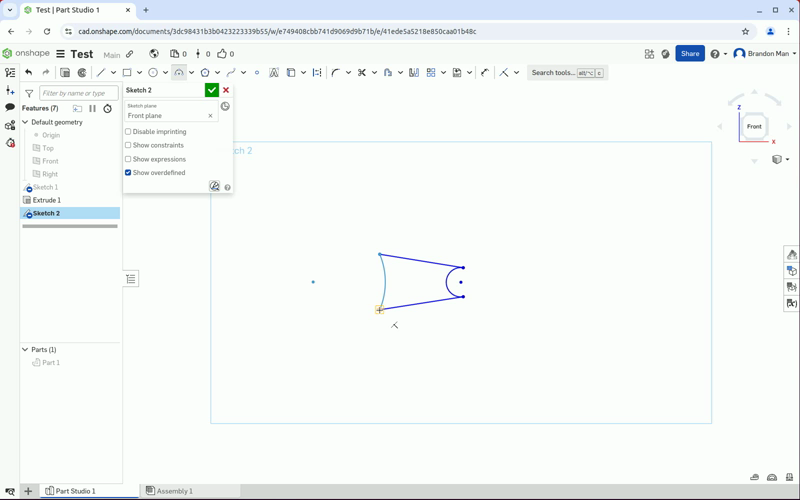
key_down(shift)
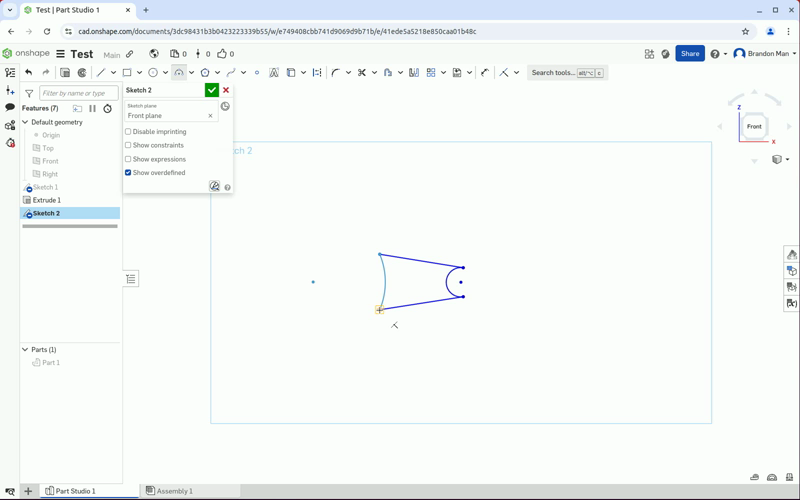
mouse_move(403, 282)
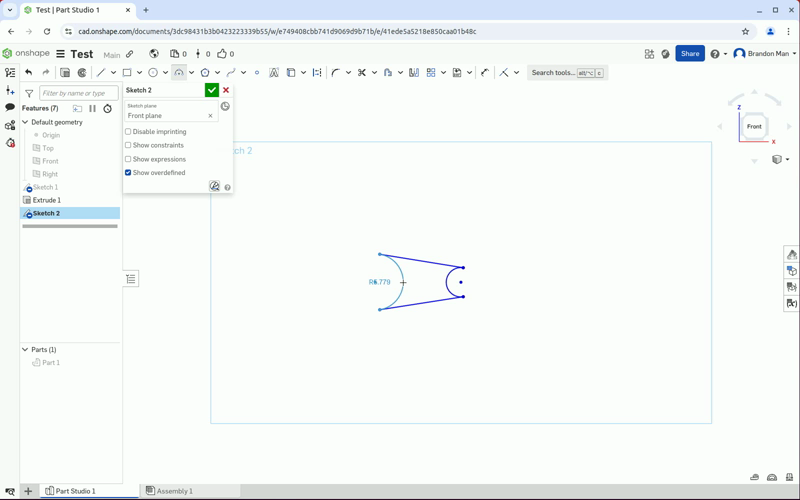
click(403, 282)
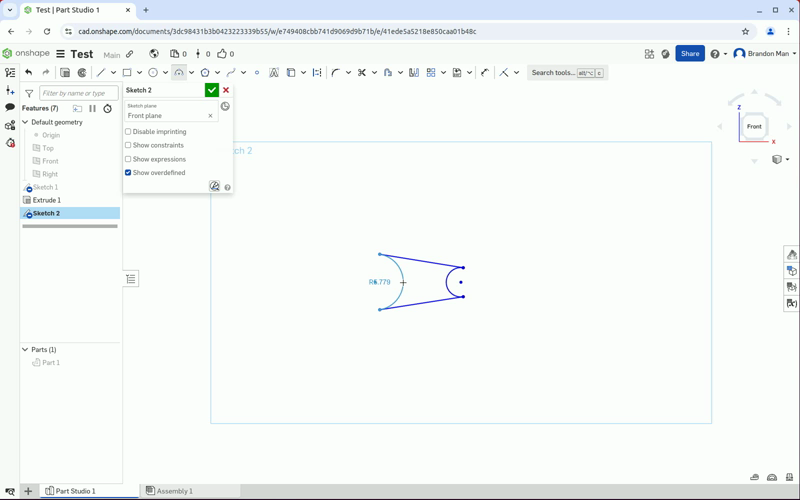
key_up(shift)
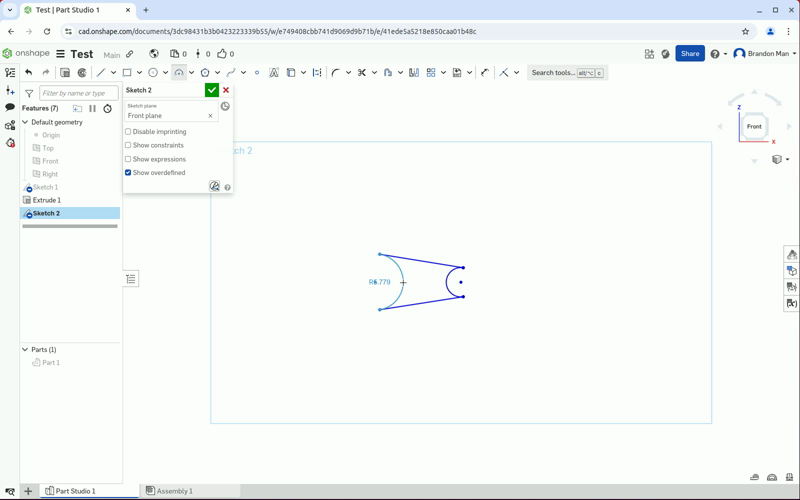
key(esc)
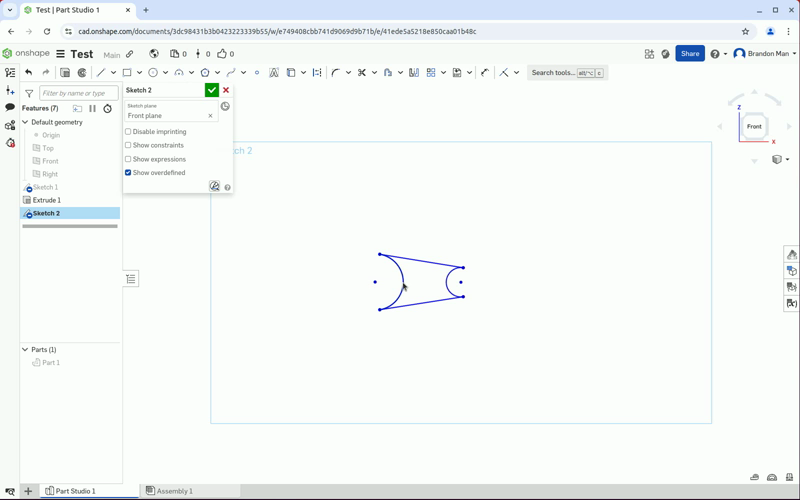
key(c)
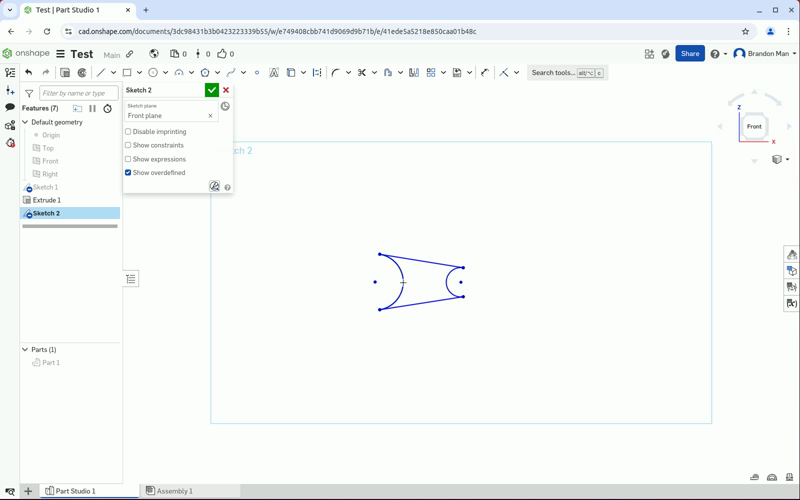
key_down(shift)
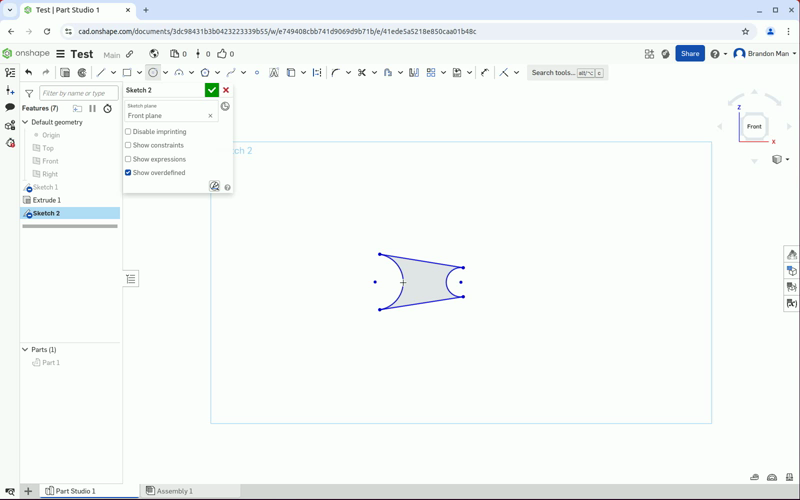
mouse_move(418, 295)
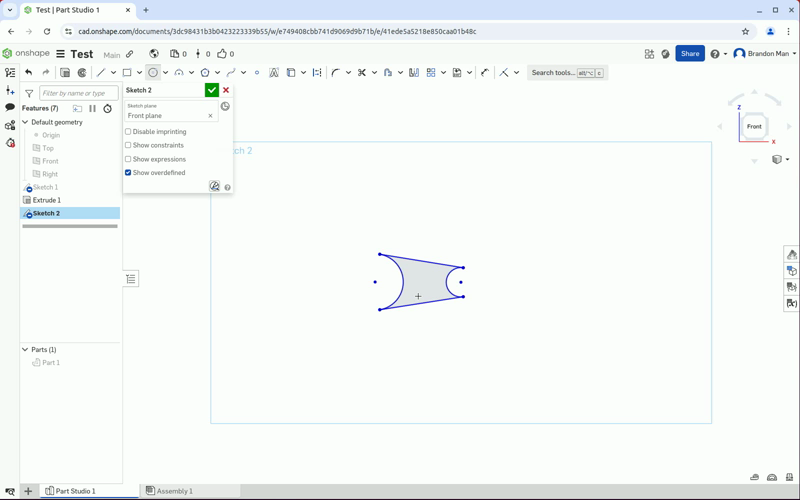
click(418, 295)
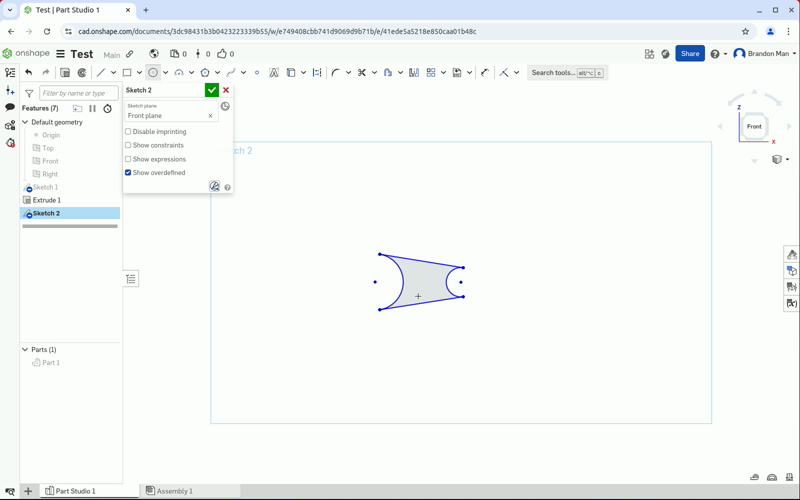
key_up(shift)
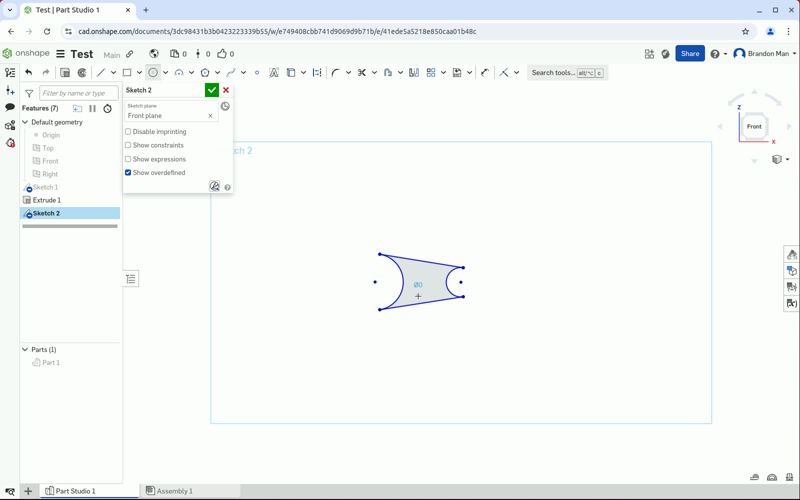
mouse_move(420, 295)
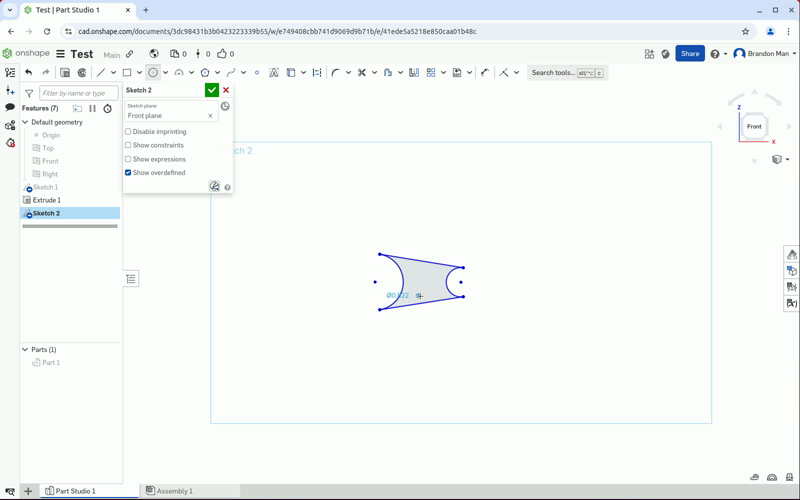
scroll(6)
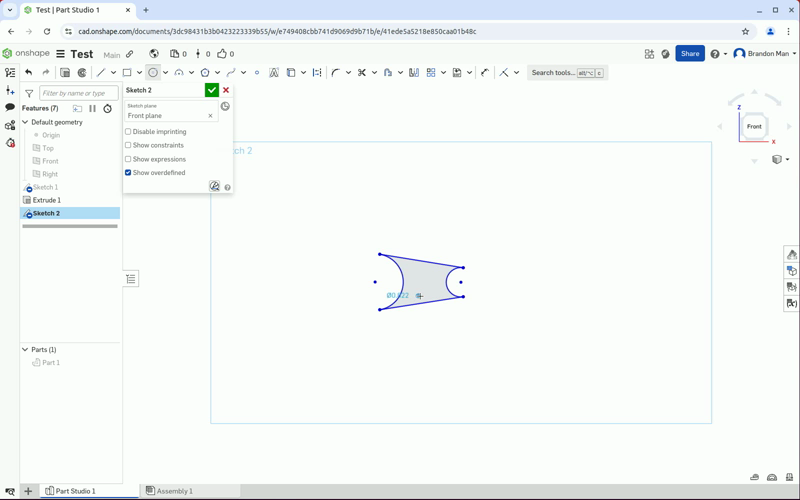
scroll(6)
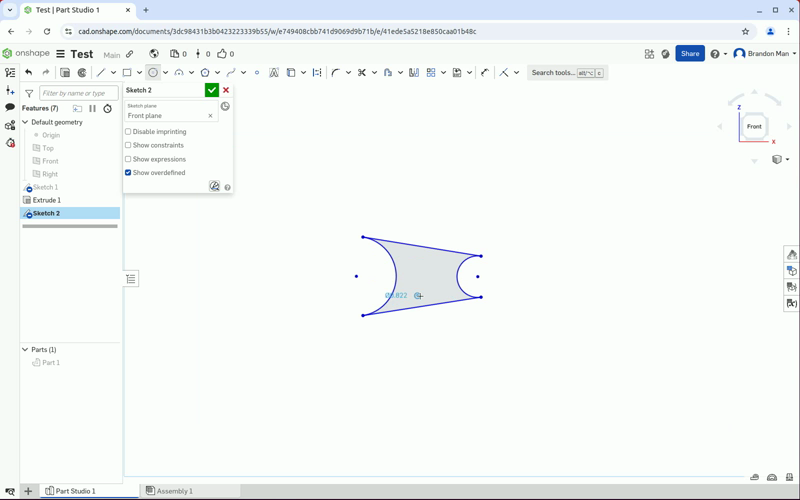
scroll(6)
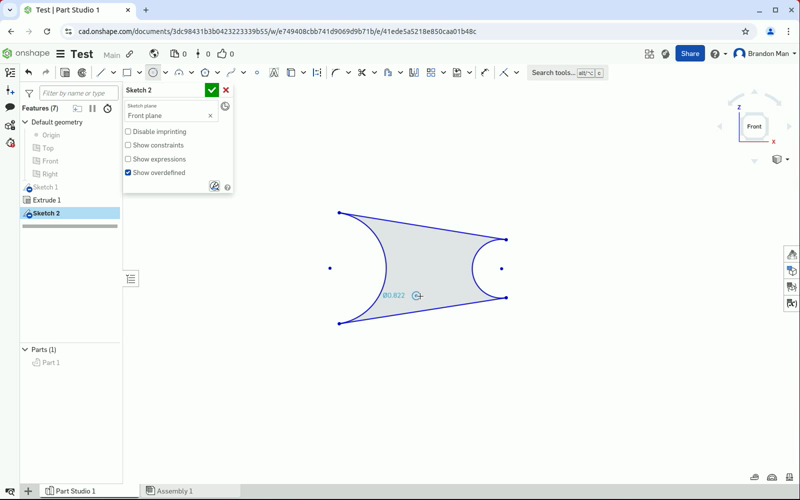
scroll(6)
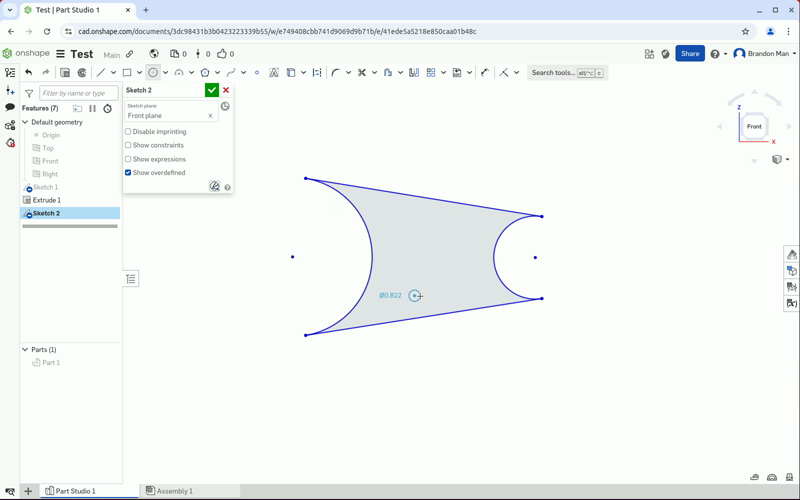
scroll(6)
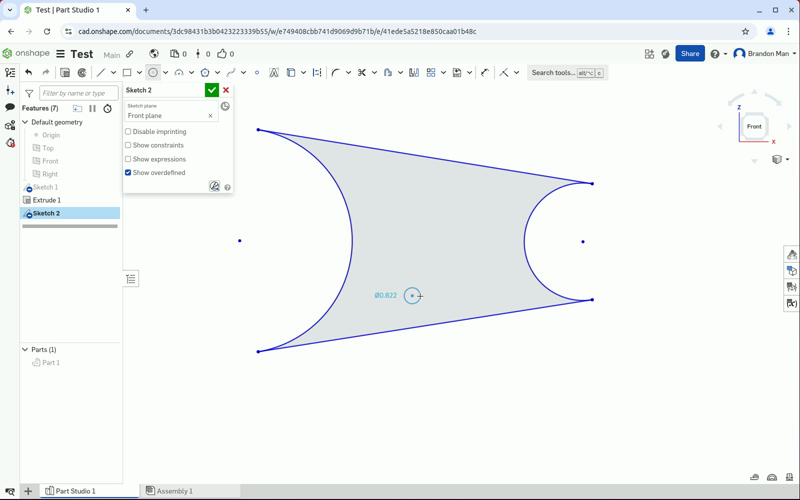
scroll(6)
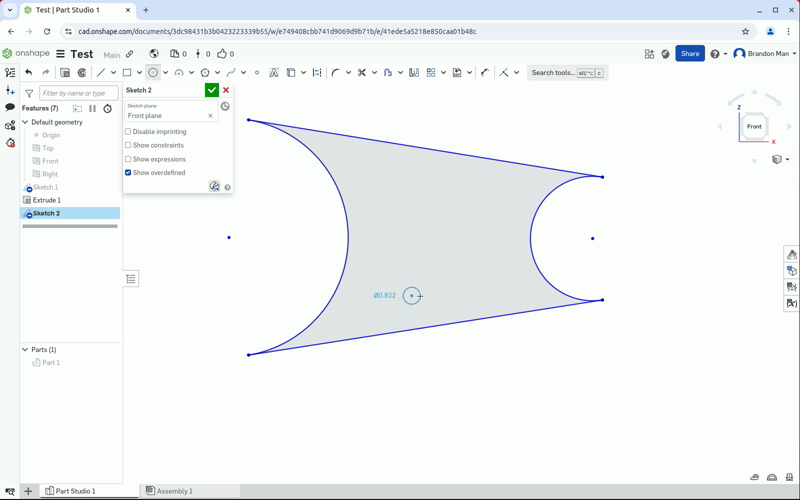
scroll(6)
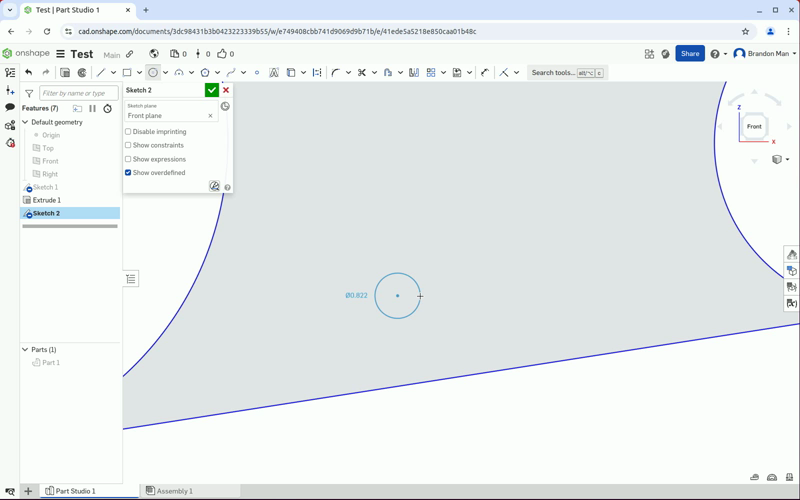
click(420, 295)
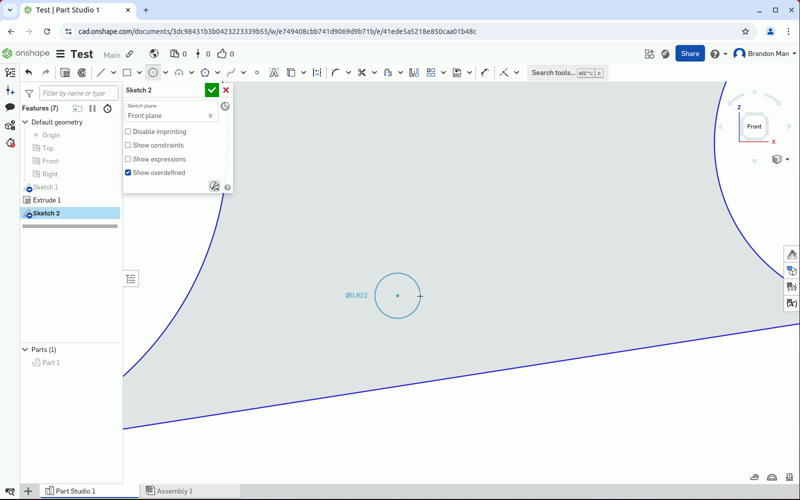
scroll(-6)
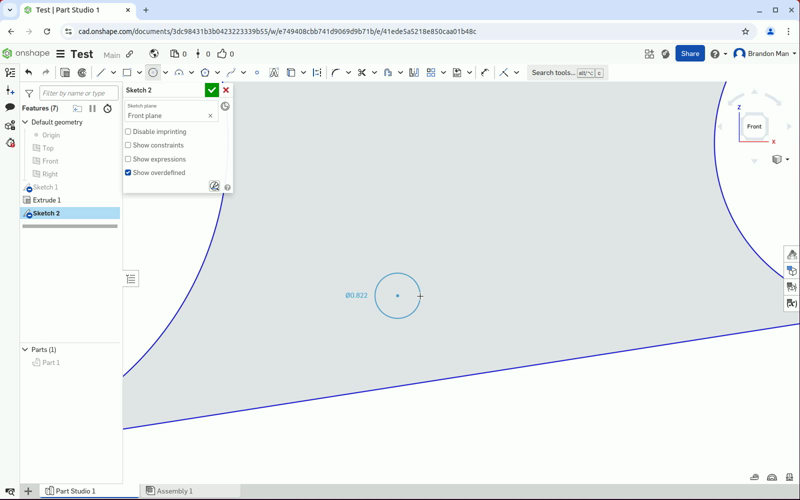
scroll(-6)
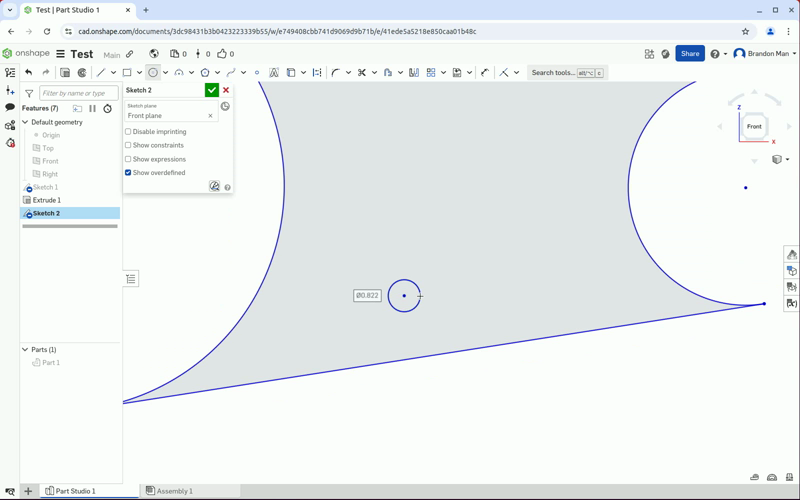
scroll(-6)
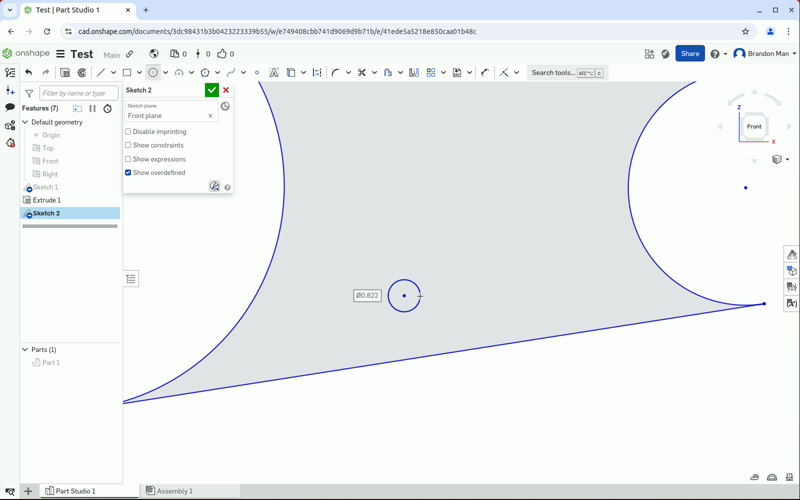
scroll(-6)
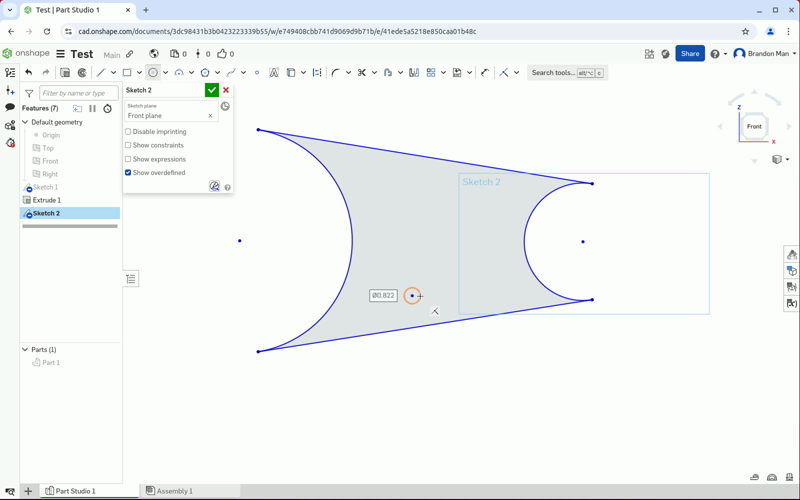
scroll(-6)
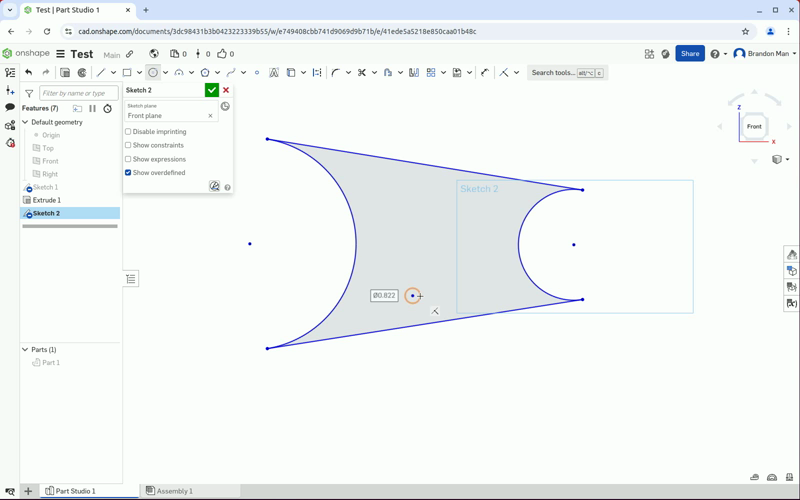
scroll(-6)
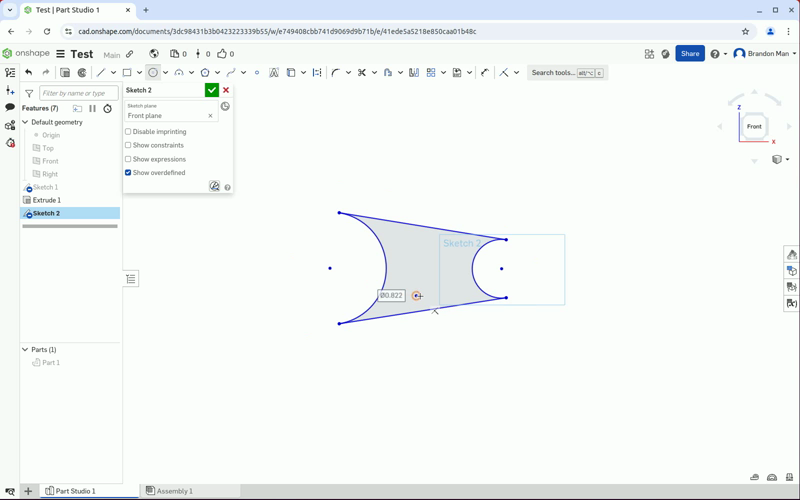
scroll(-6)
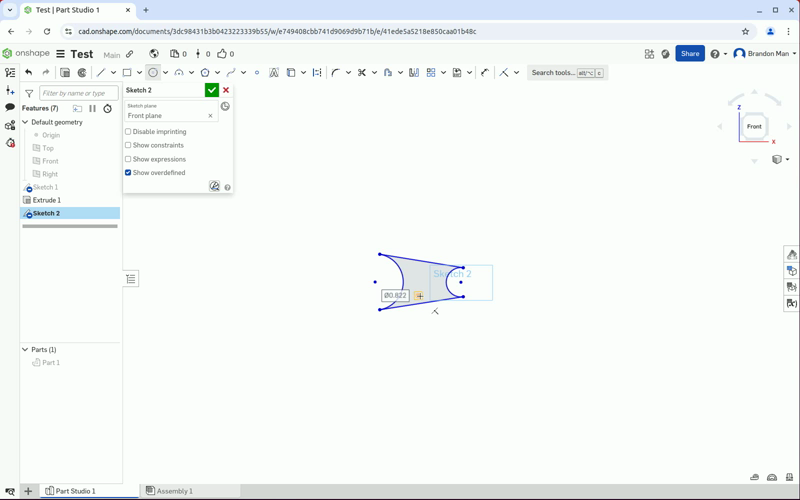
key(esc)
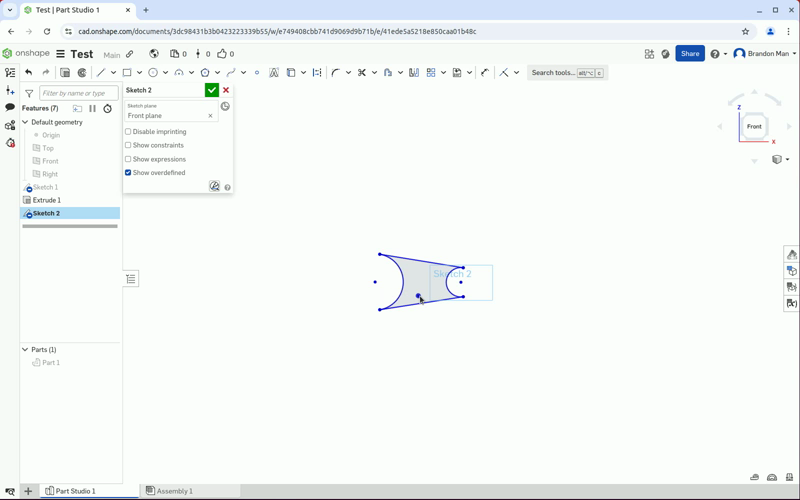
key(c)
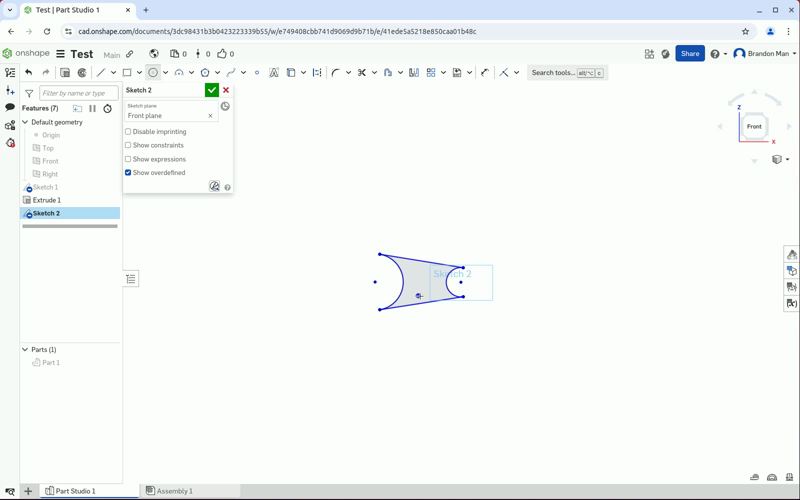
key_down(shift)
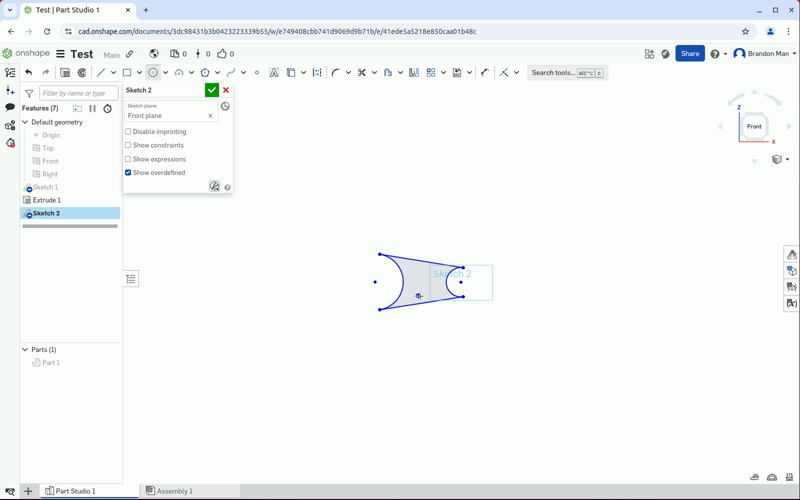
mouse_move(418, 269)
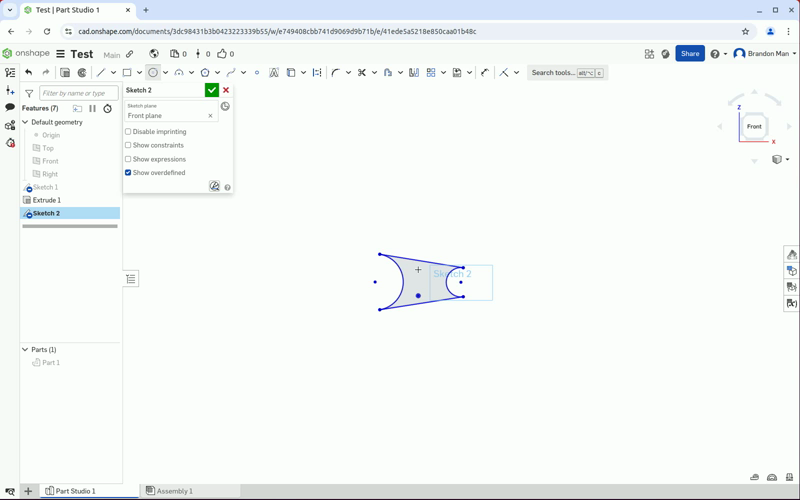
click(418, 269)
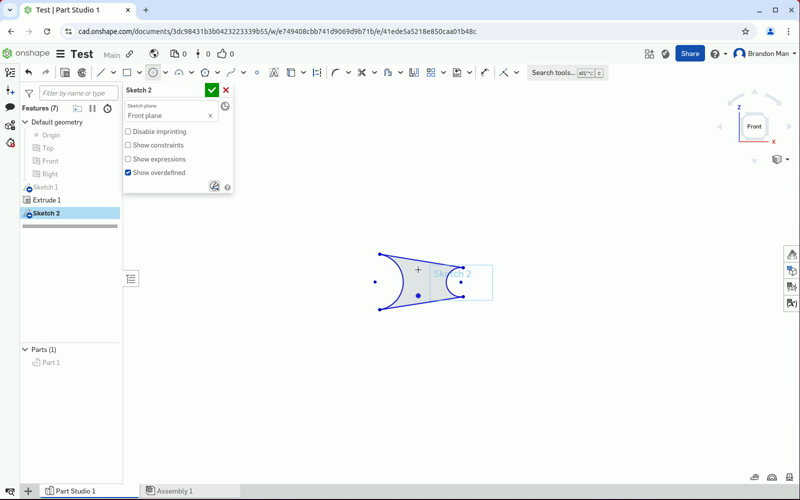
key_up(shift)
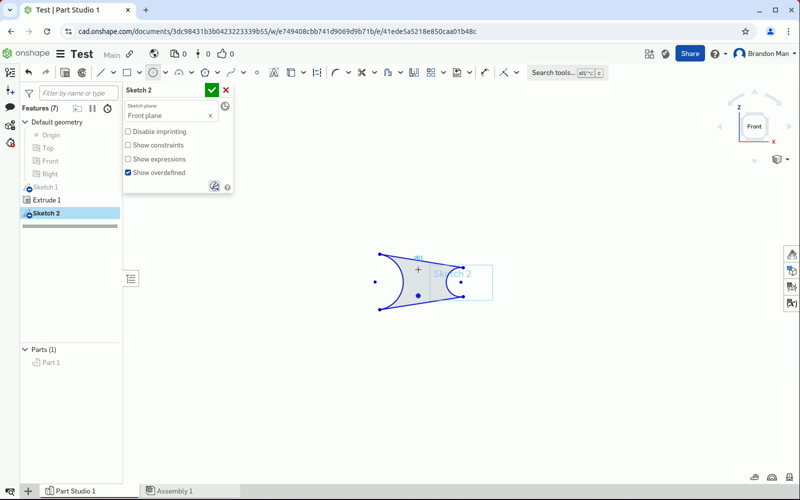
mouse_move(420, 269)
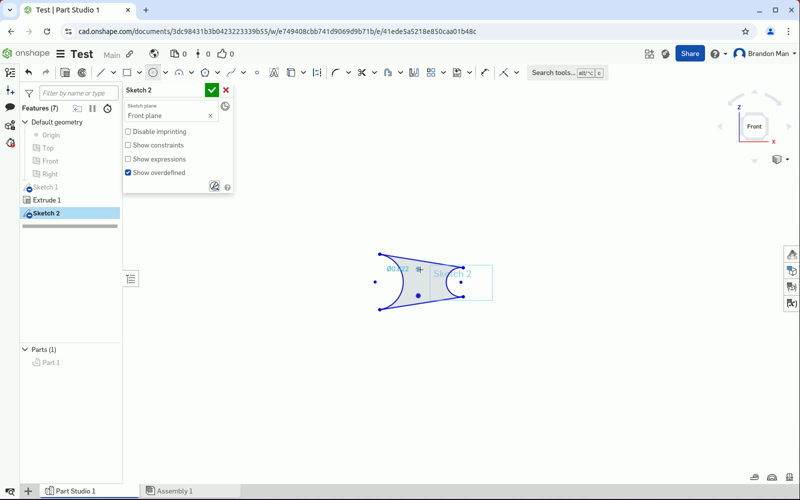
scroll(6)
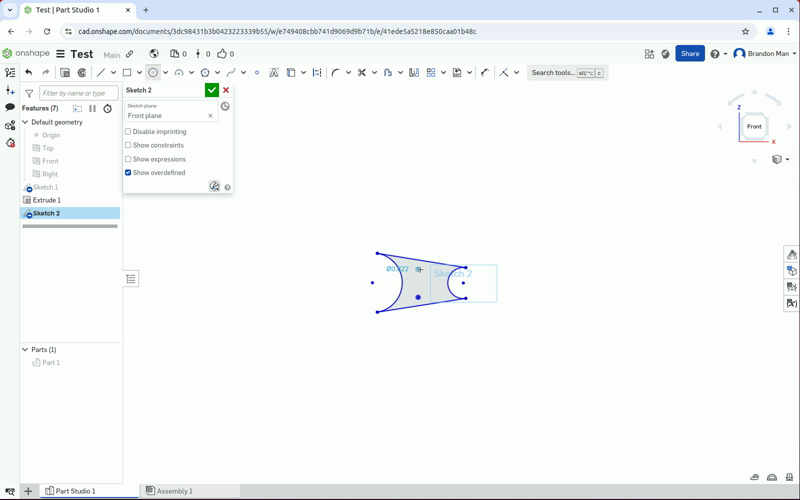
scroll(6)
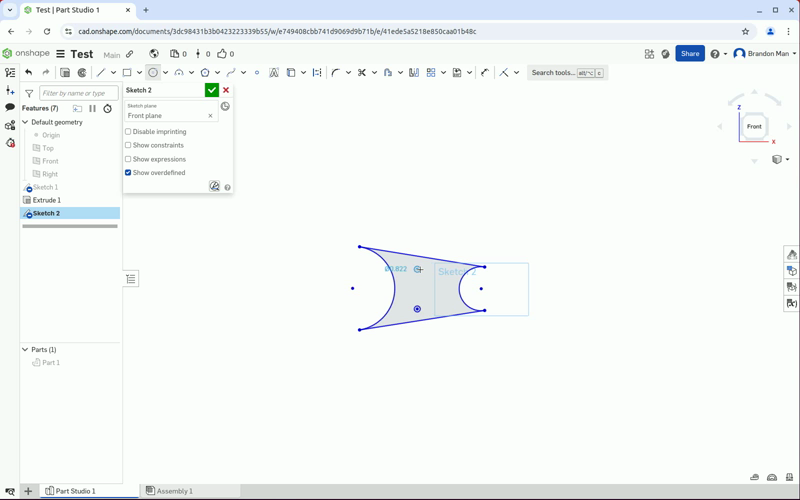
scroll(6)
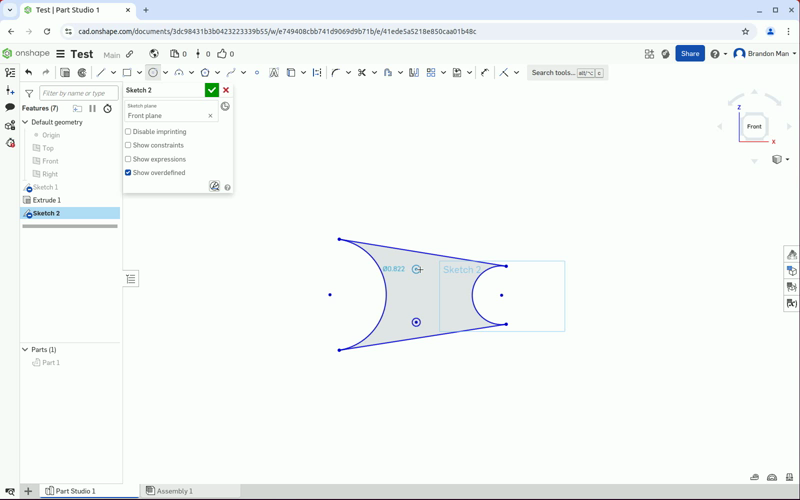
scroll(6)
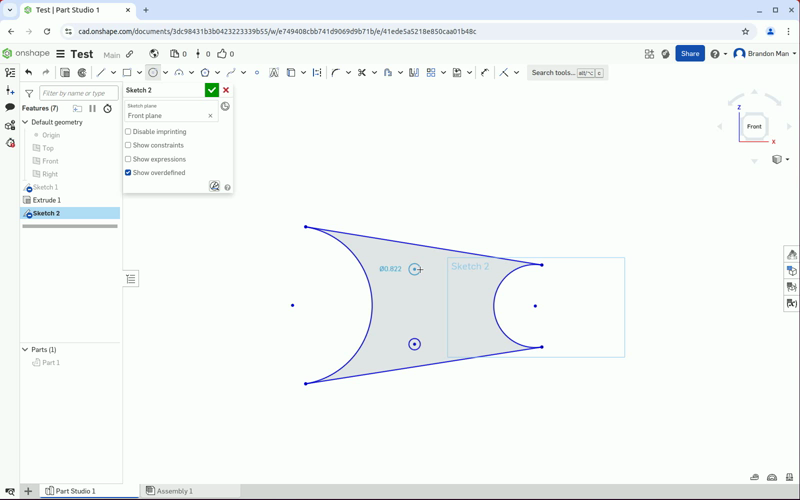
scroll(6)
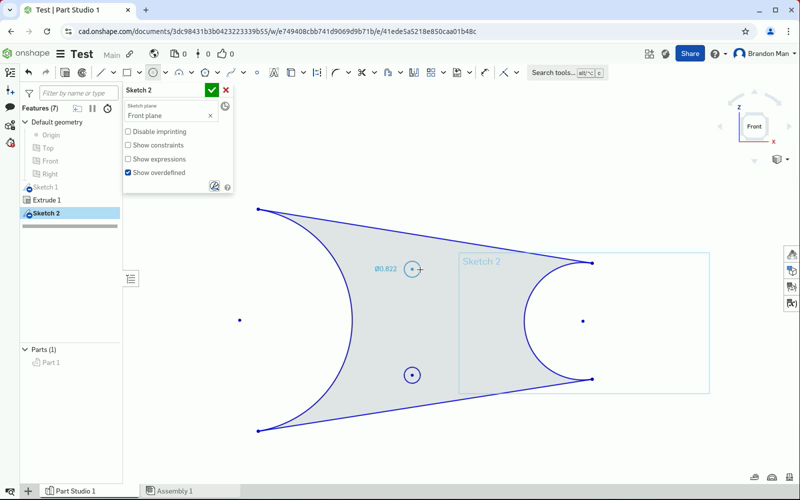
scroll(6)
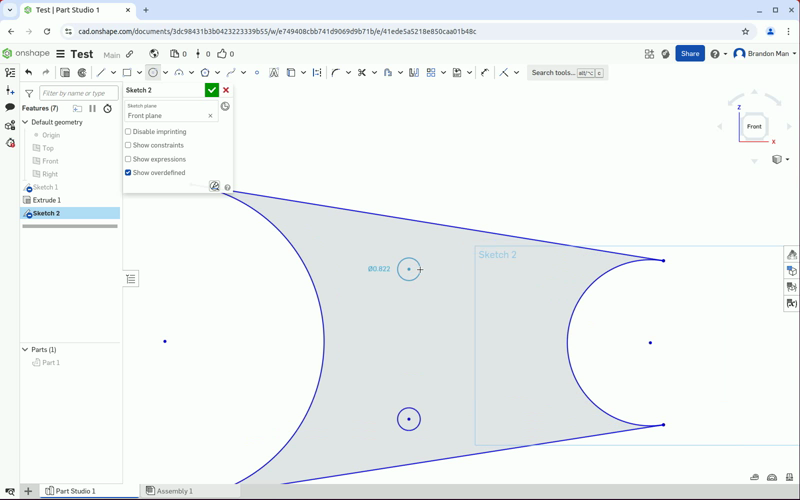
scroll(6)
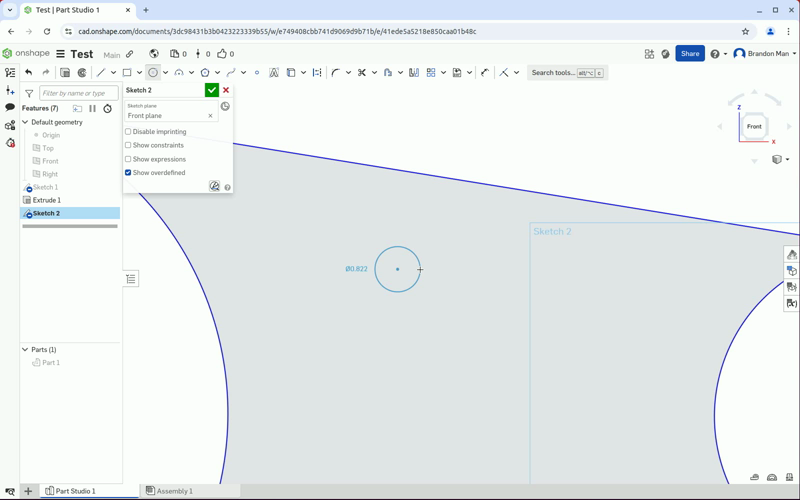
click(420, 269)
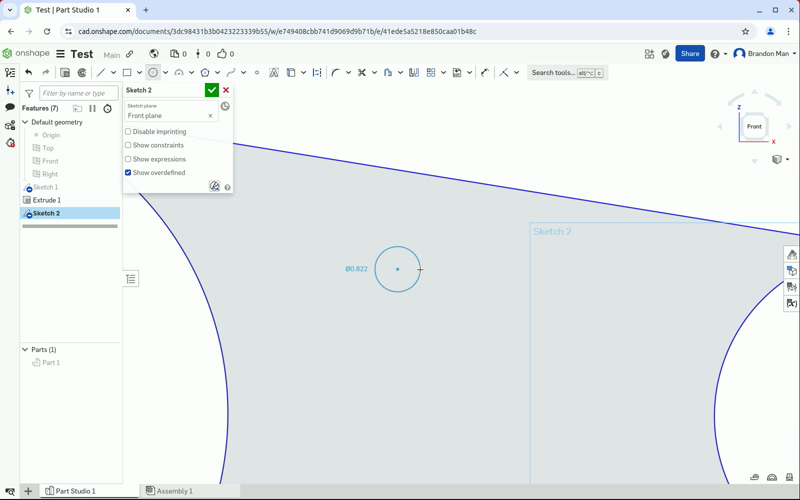
scroll(-6)
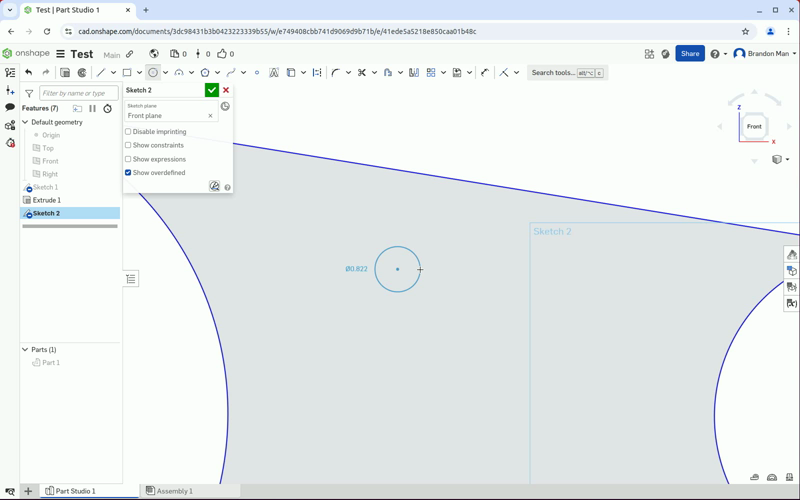
scroll(-6)
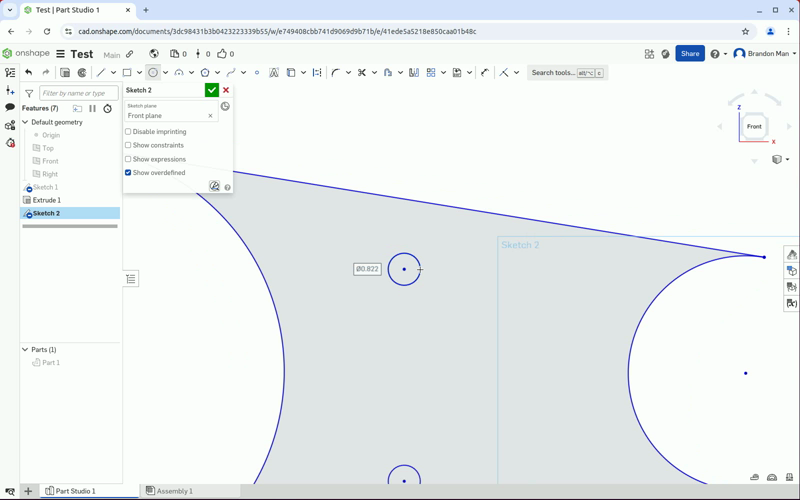
scroll(-6)
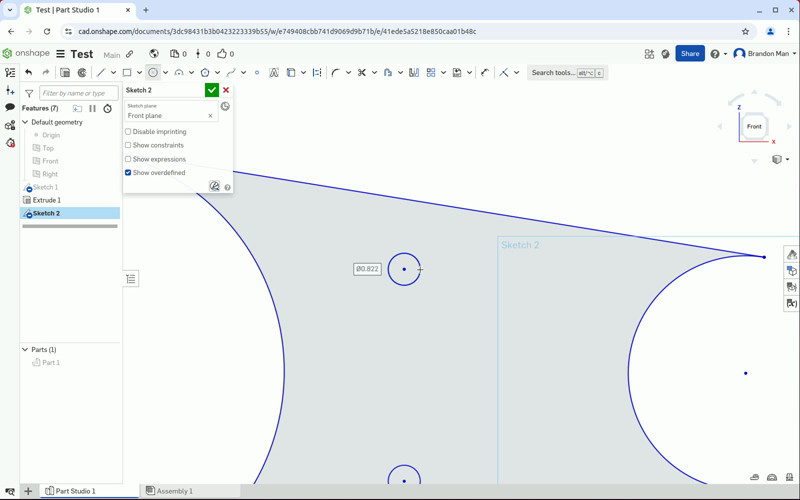
scroll(-6)
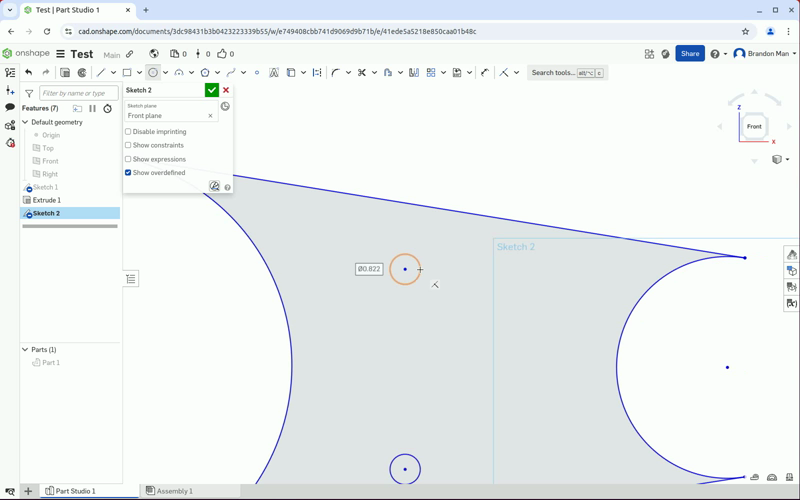
scroll(-6)
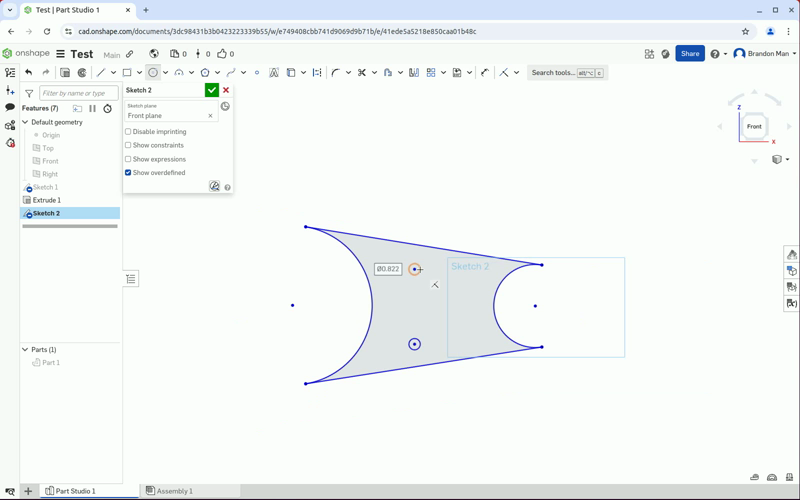
scroll(-6)
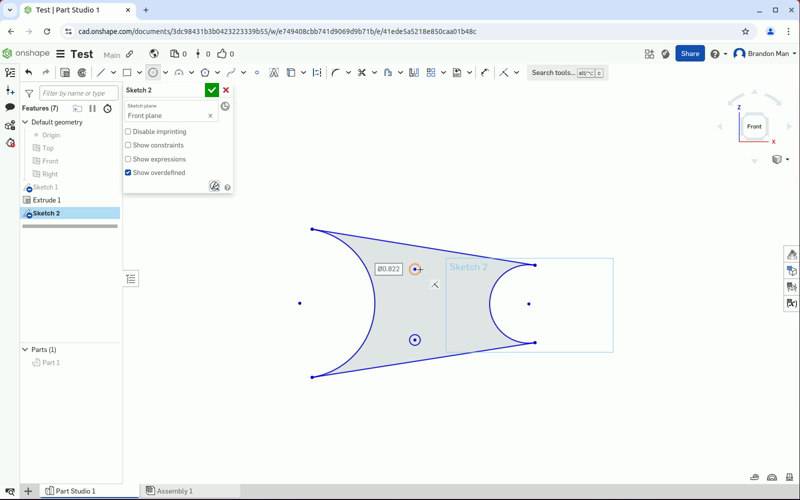
scroll(-6)
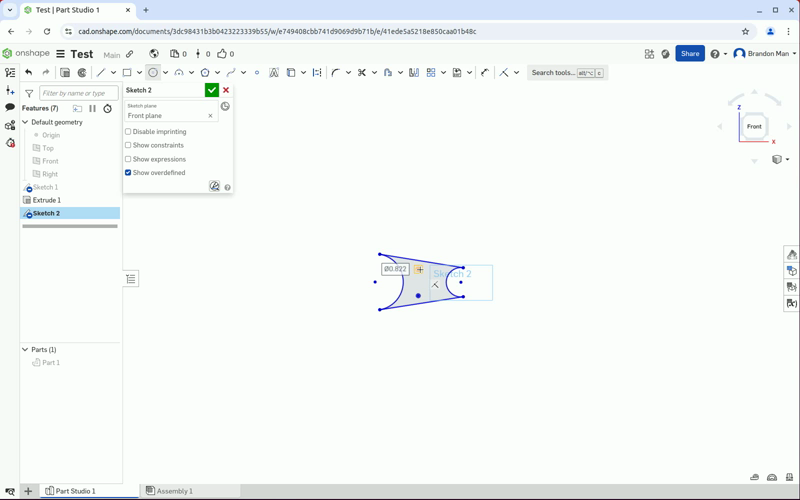
key(esc)
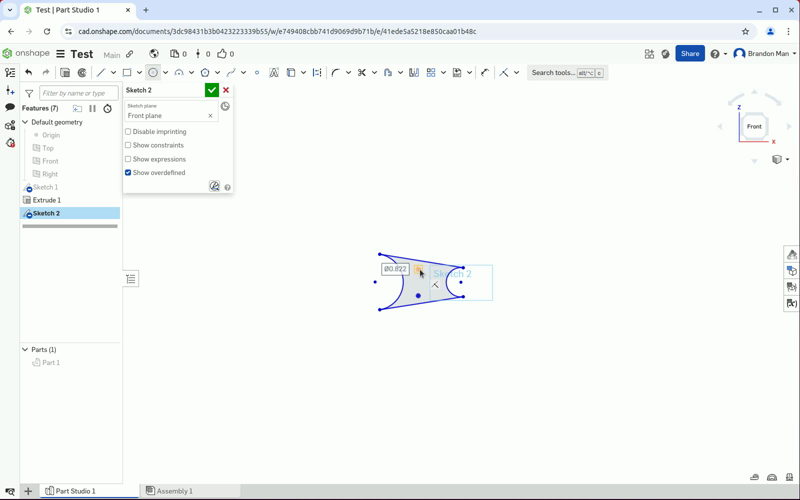
mouse_move(417, 290)
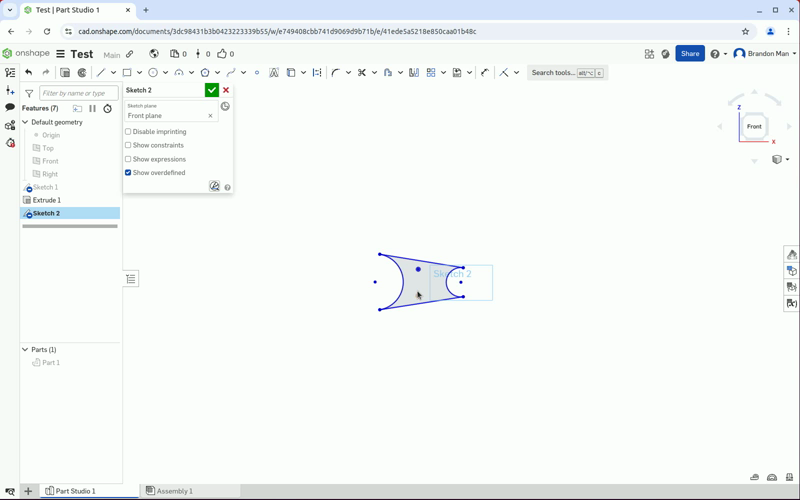
click(417, 290)
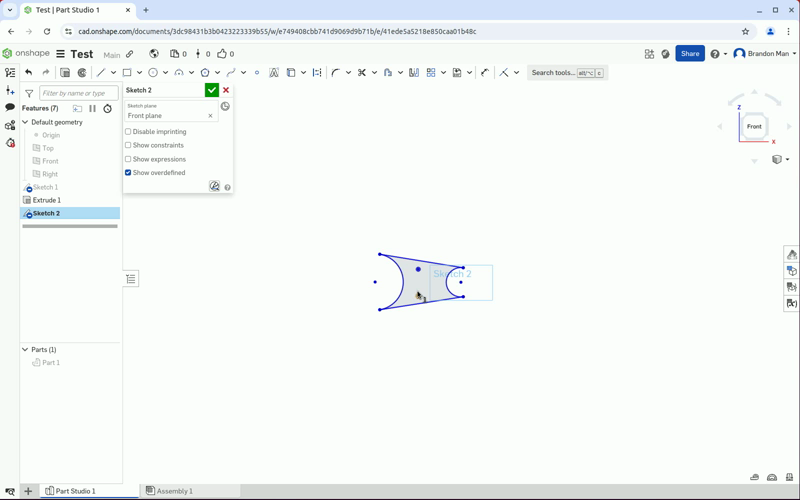
mouse_move(73, 352)
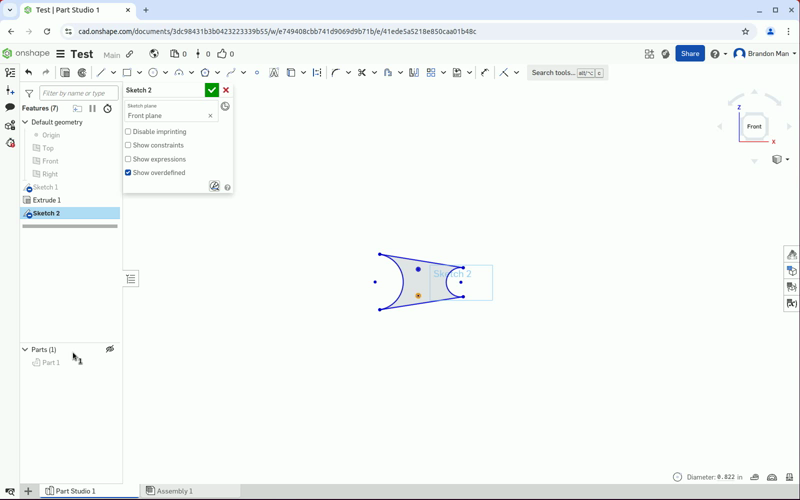
key(shift+y)
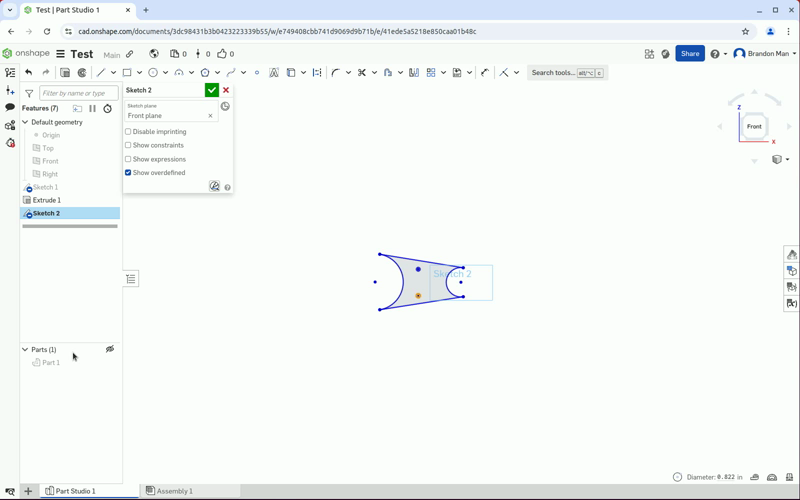
key(shift+e)
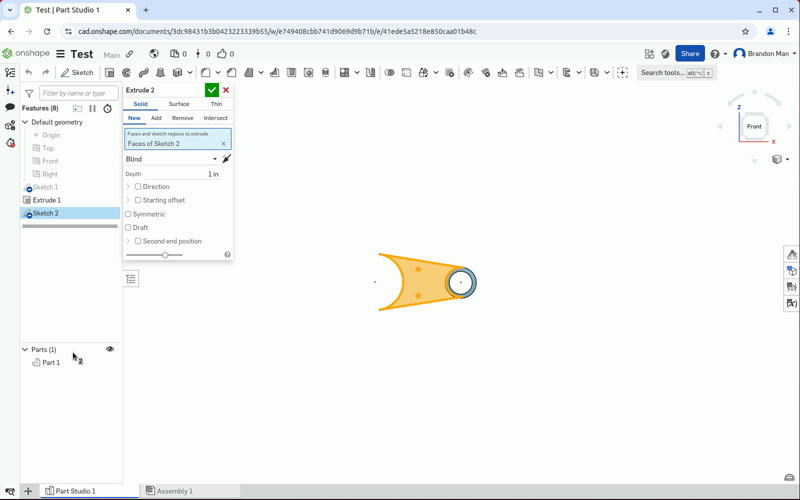
mouse_move(143, 106)
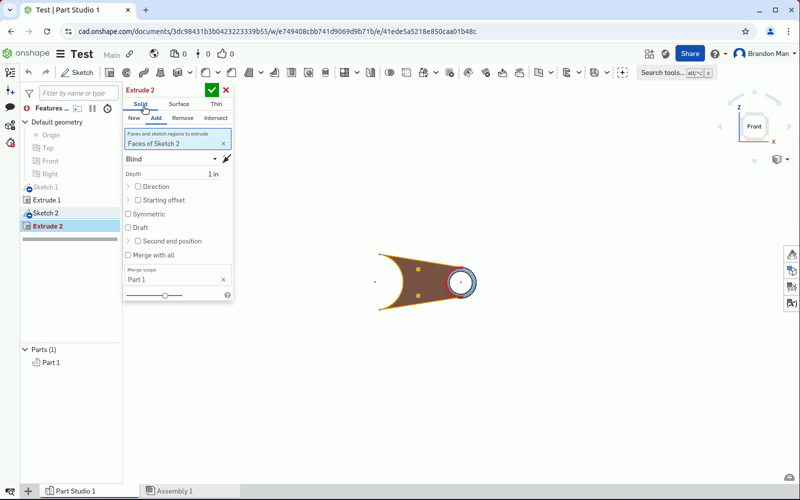
click(143, 106)
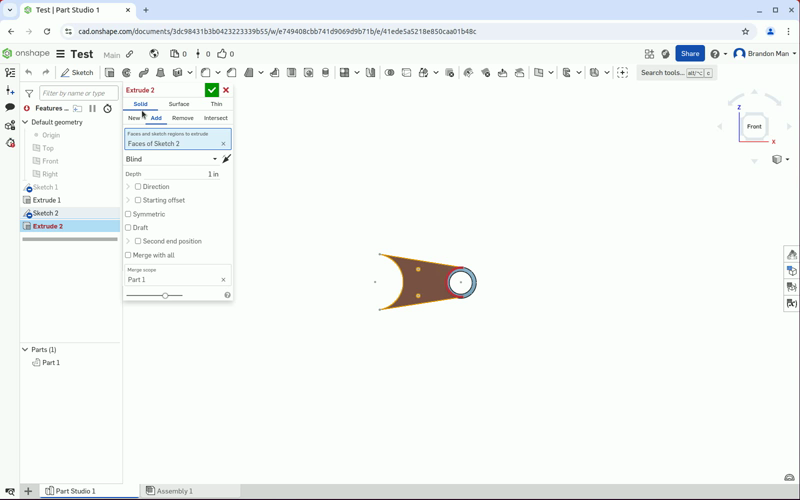
mouse_move(137, 120)
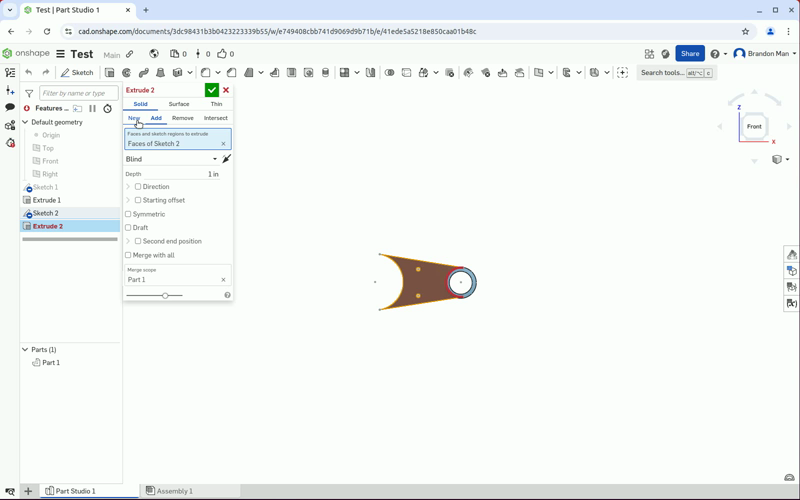
click(137, 120)
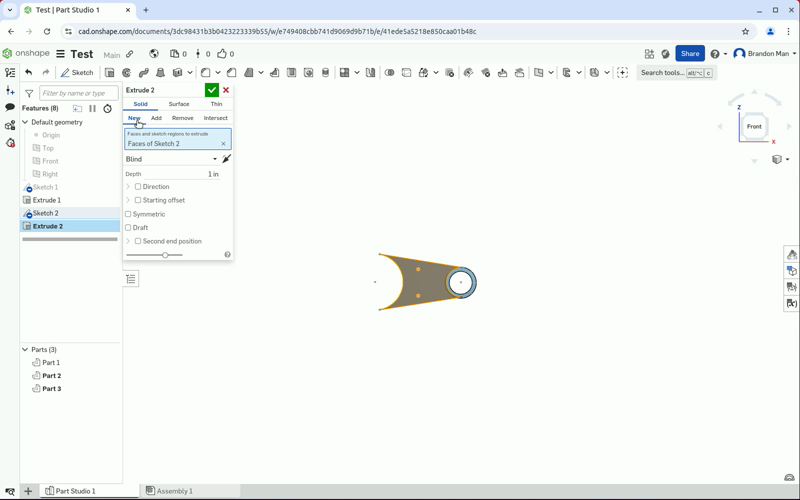
key(tab, 4)
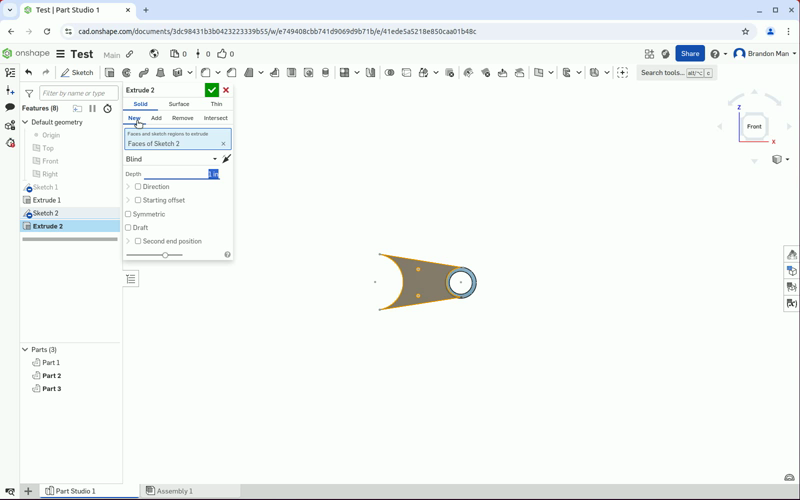
text(0.481)
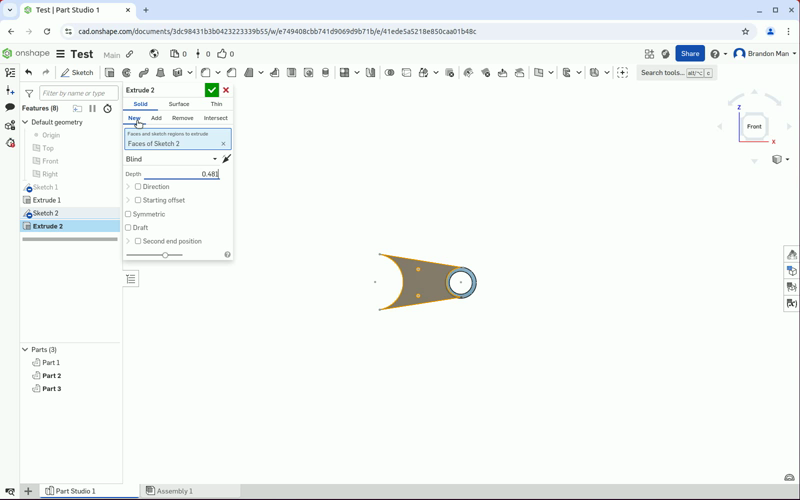
key(enter)
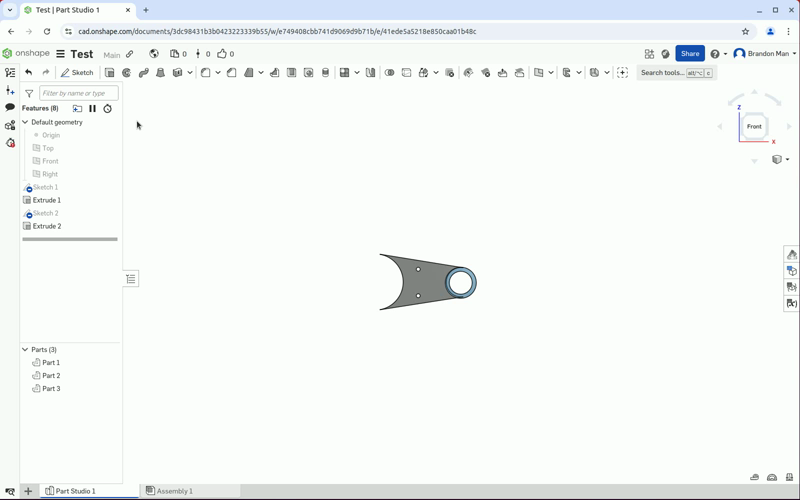
key(shift+h)
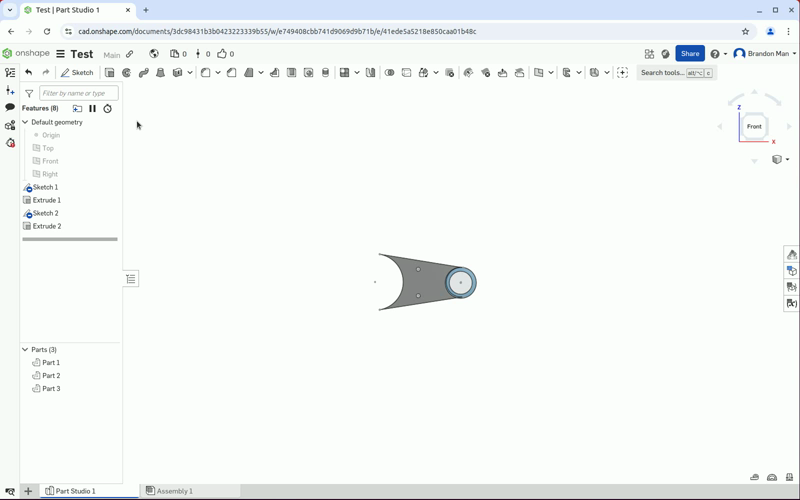
key(shift+h)
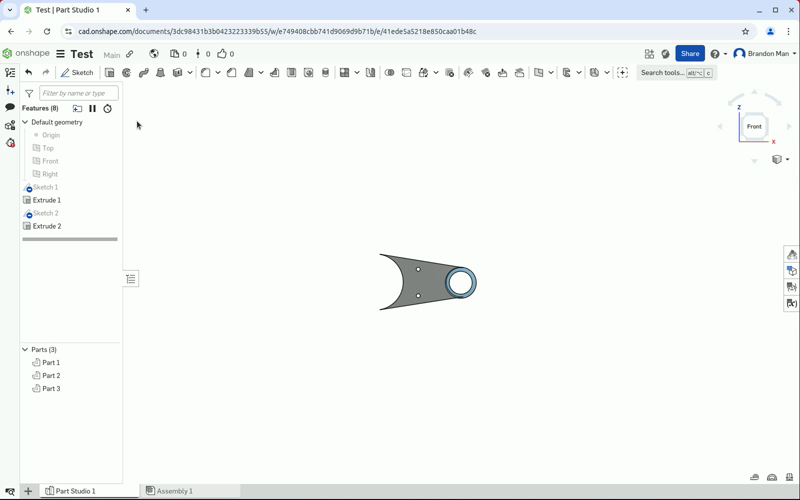
mouse_move(73, 189)
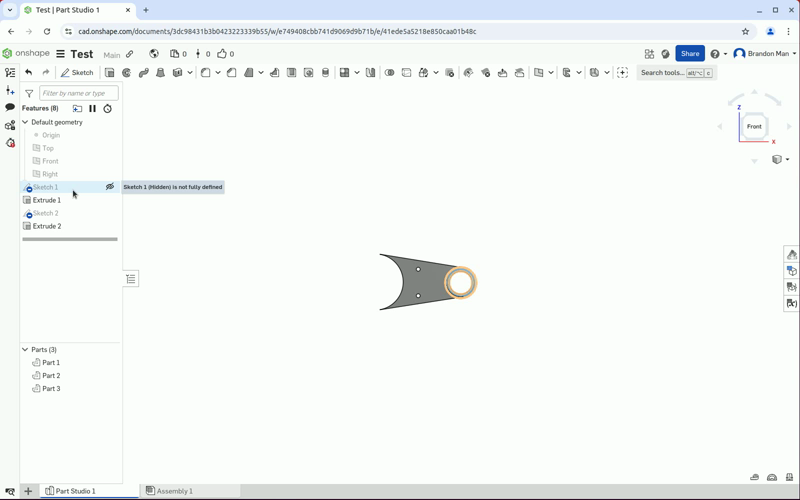
click(73, 189)
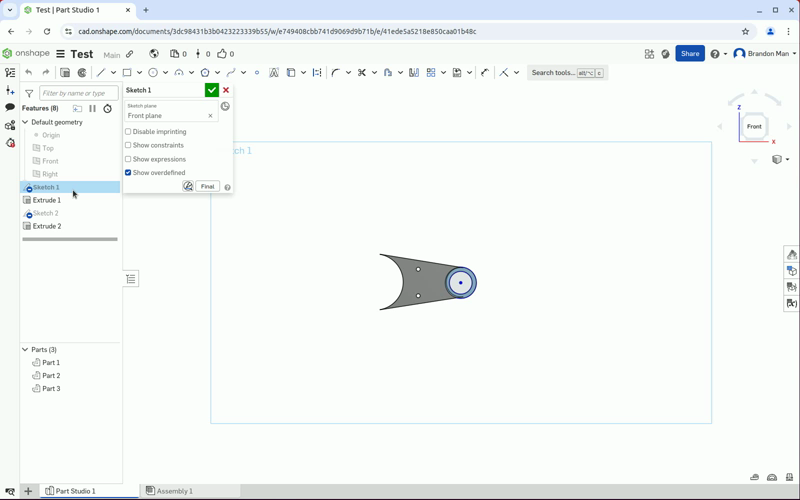
mouse_move(229, 92)
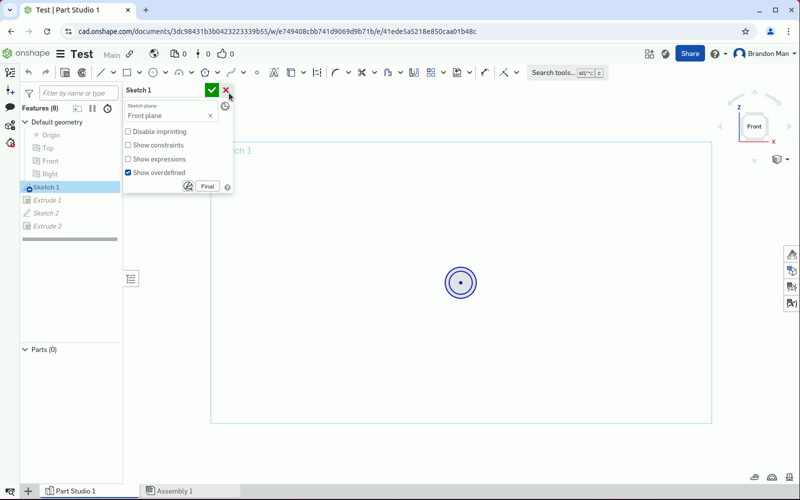
click(229, 92)
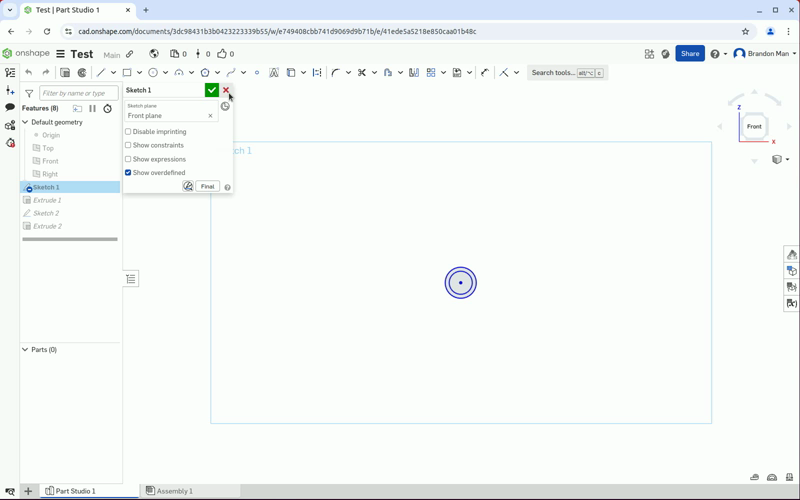
key(shift+s)
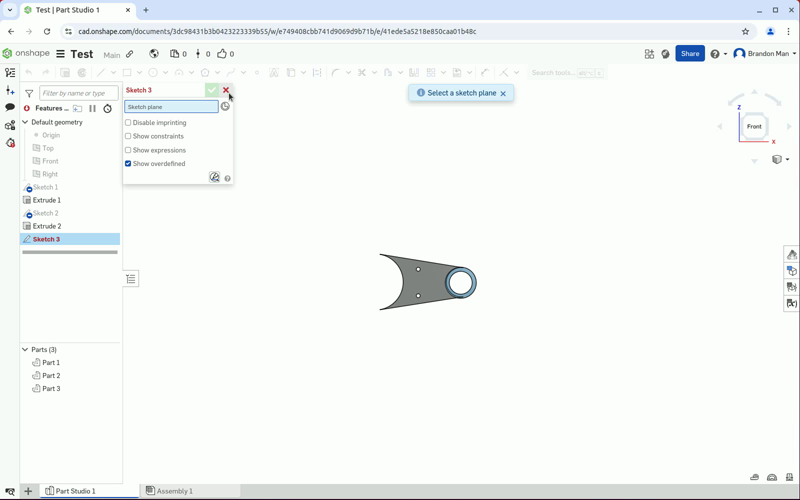
mouse_move(73, 163)
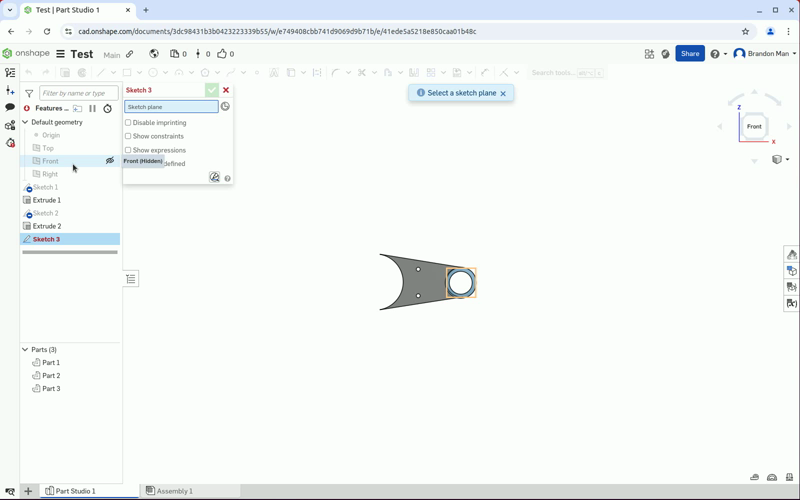
click(73, 163)
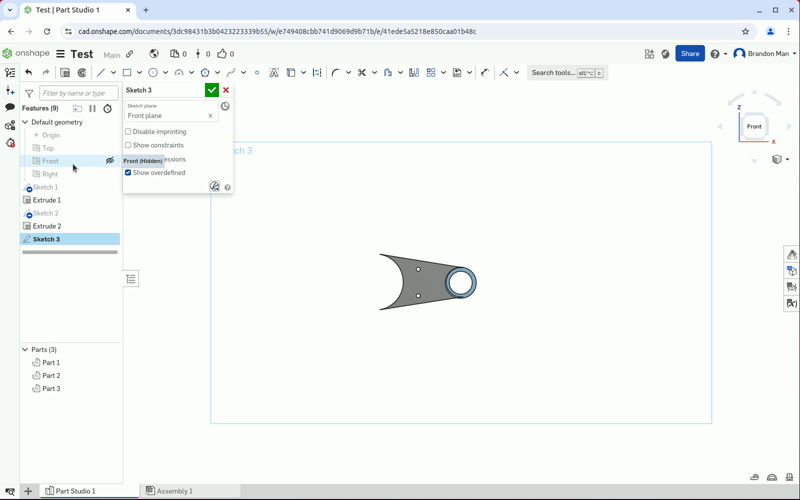
mouse_move(73, 352)
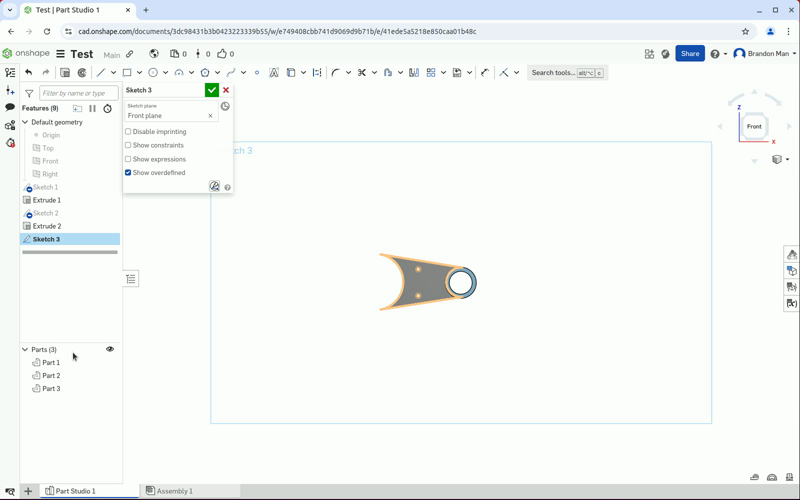
key(y)
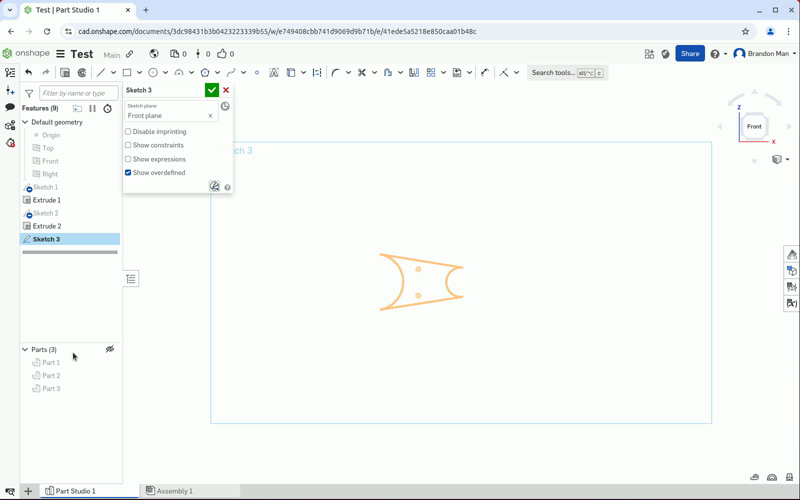
key(c)
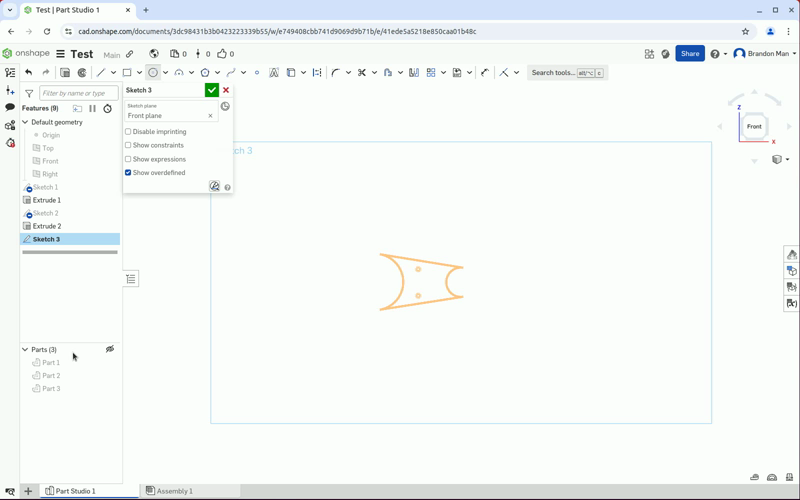
key_down(shift)
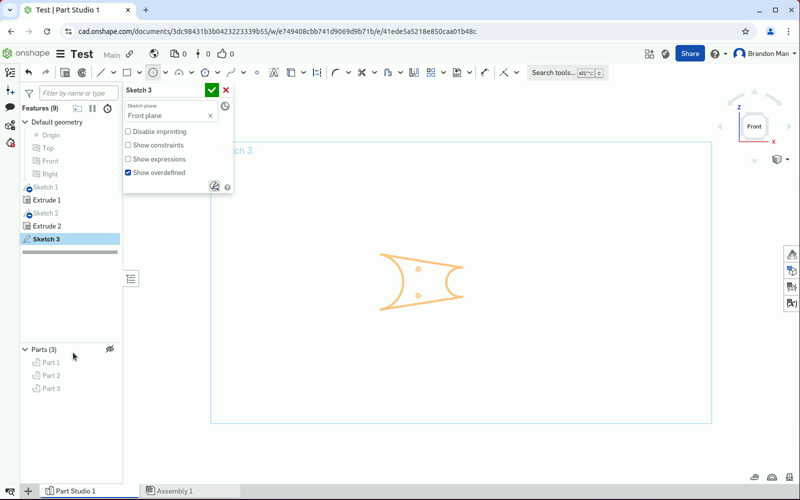
mouse_move(376, 282)
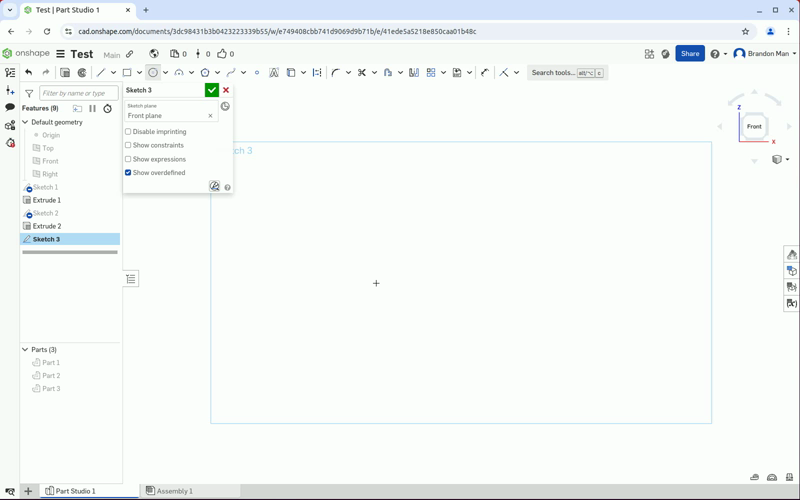
click(376, 282)
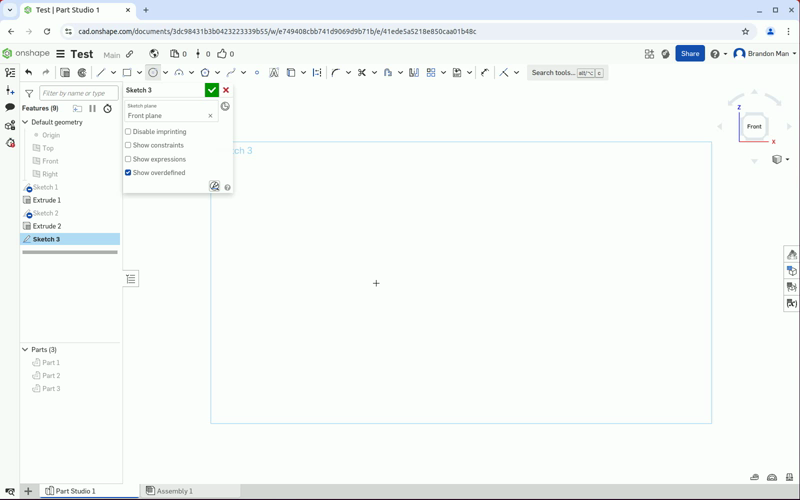
key_up(shift)
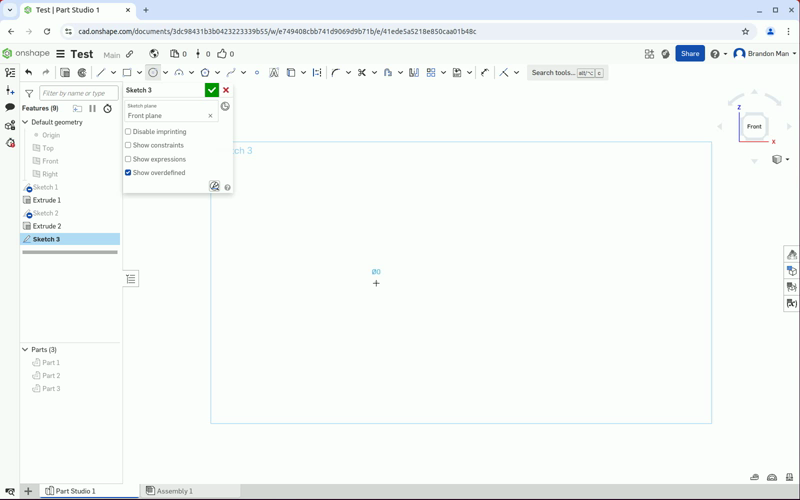
mouse_move(404, 282)
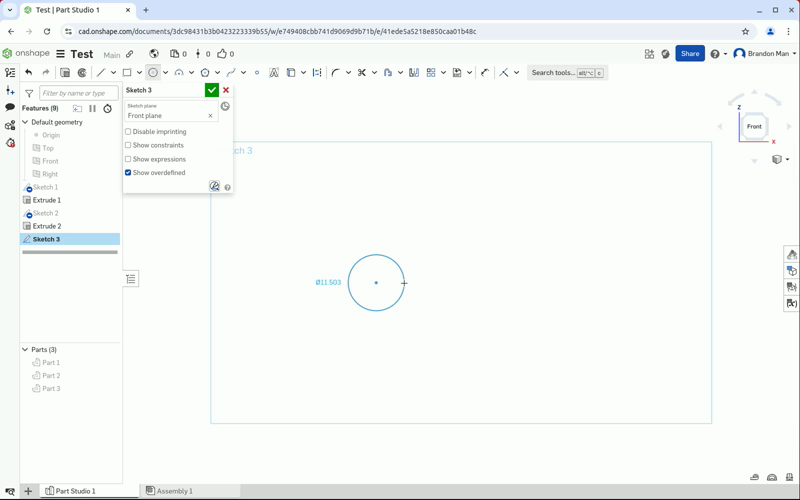
click(404, 282)
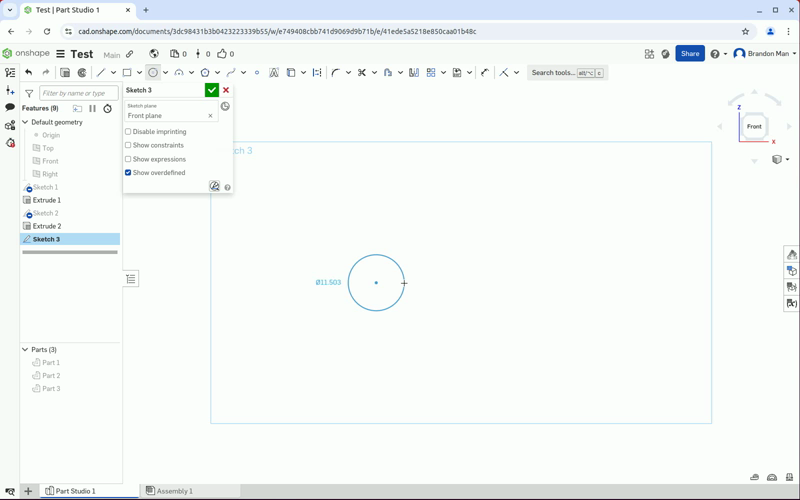
key(esc)
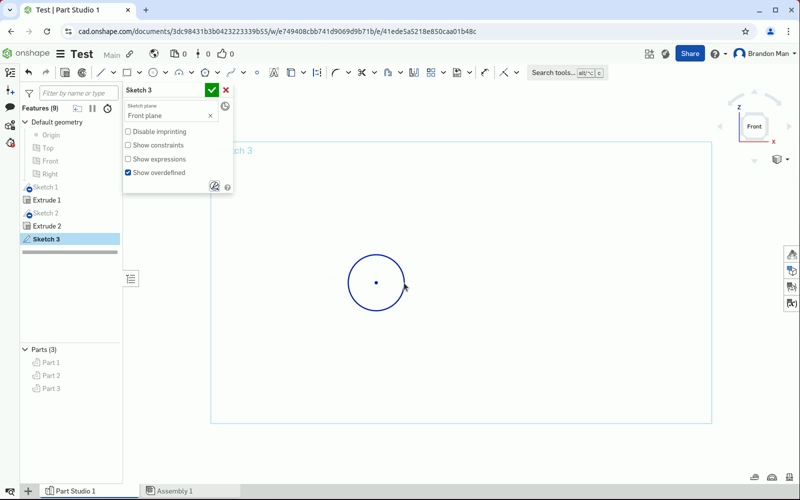
key(c)
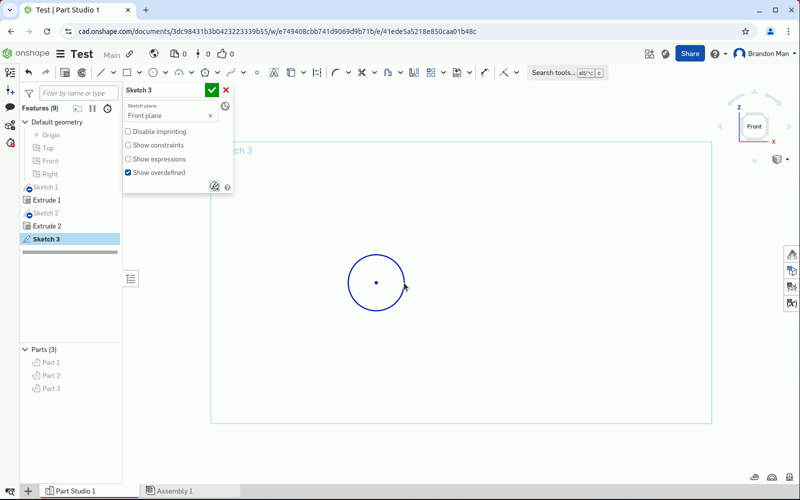
key_down(shift)
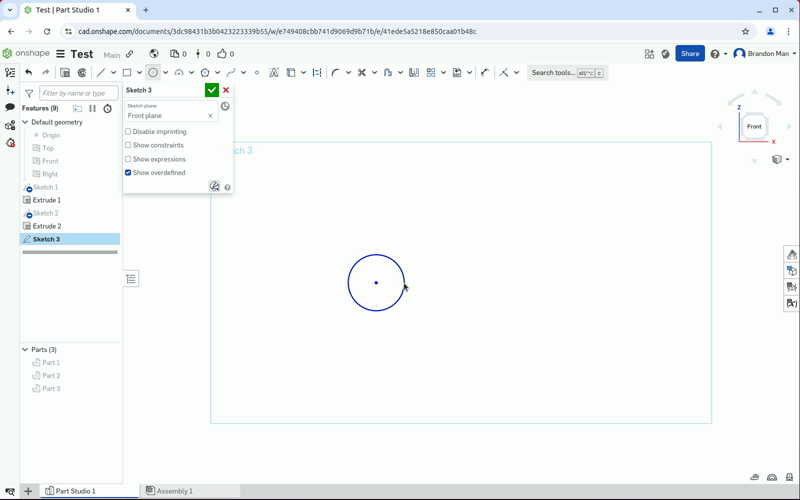
mouse_move(358, 300)
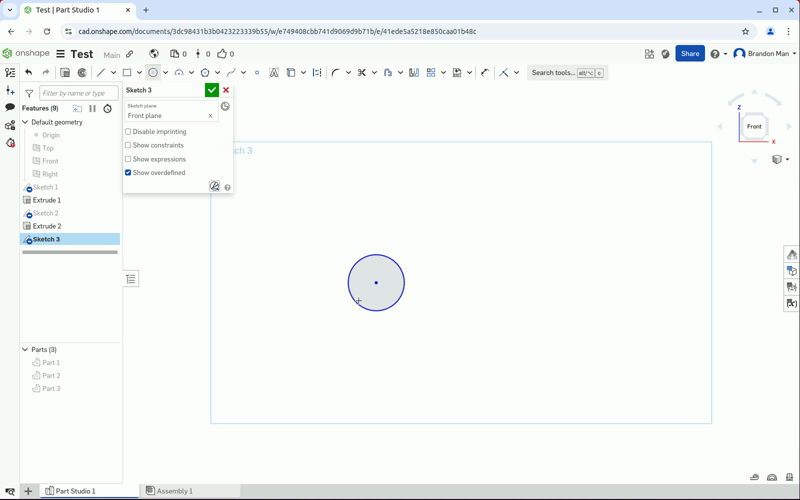
click(358, 300)
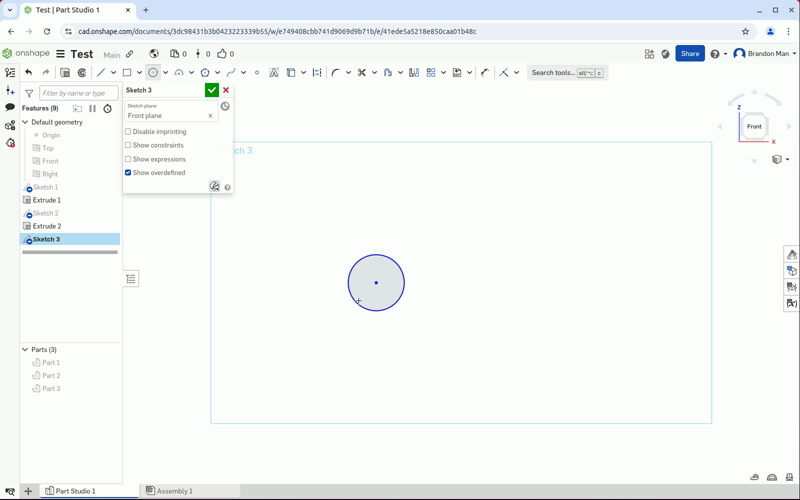
key_up(shift)
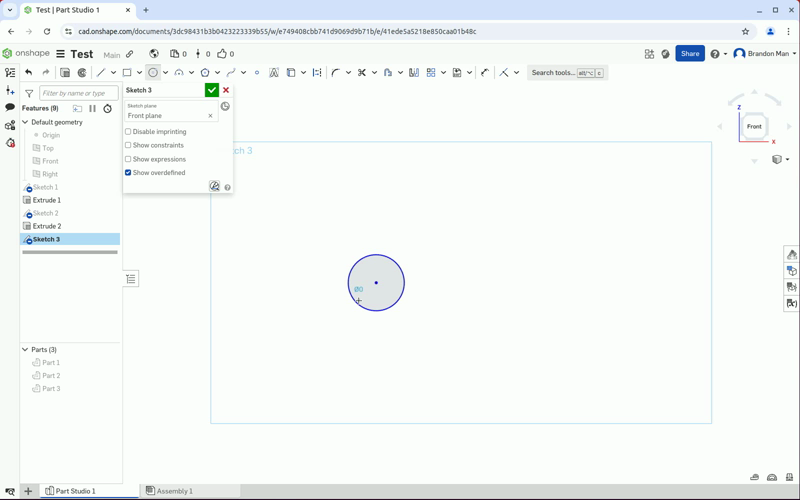
mouse_move(360, 300)
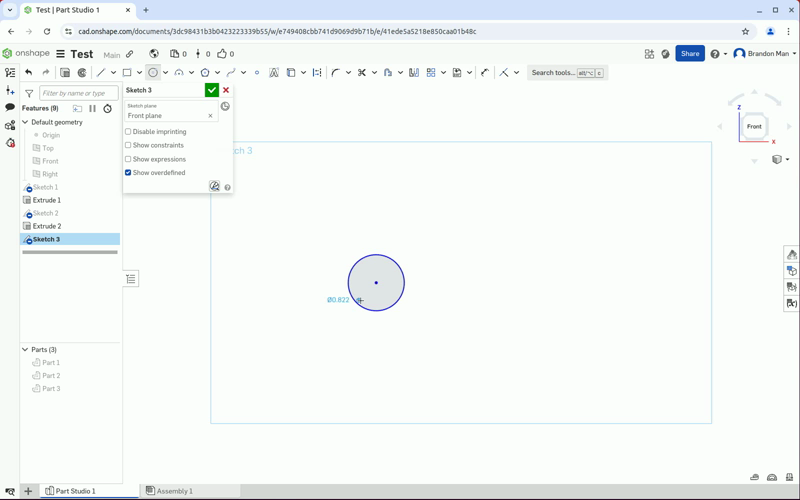
scroll(6)
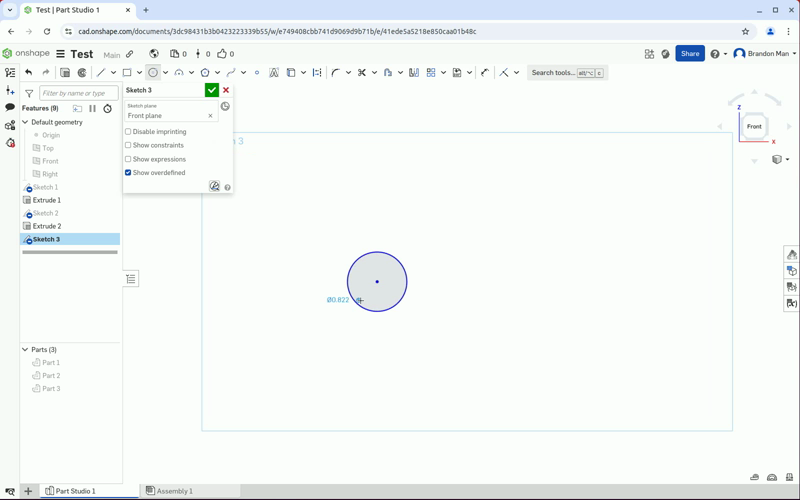
scroll(6)
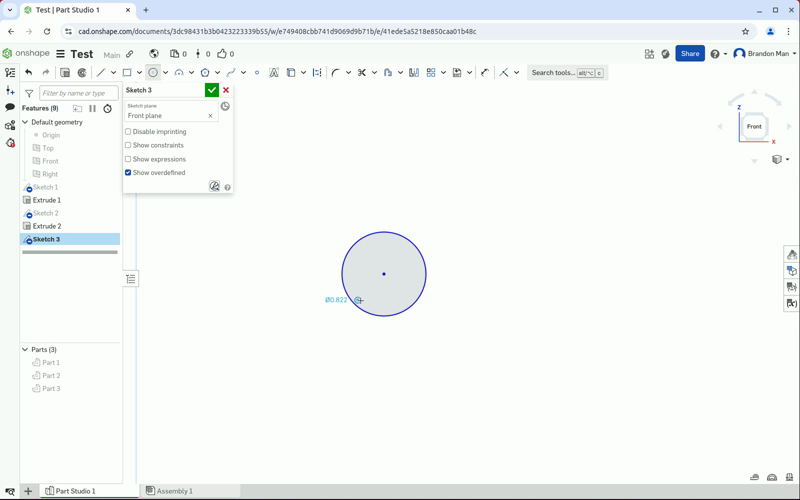
scroll(6)
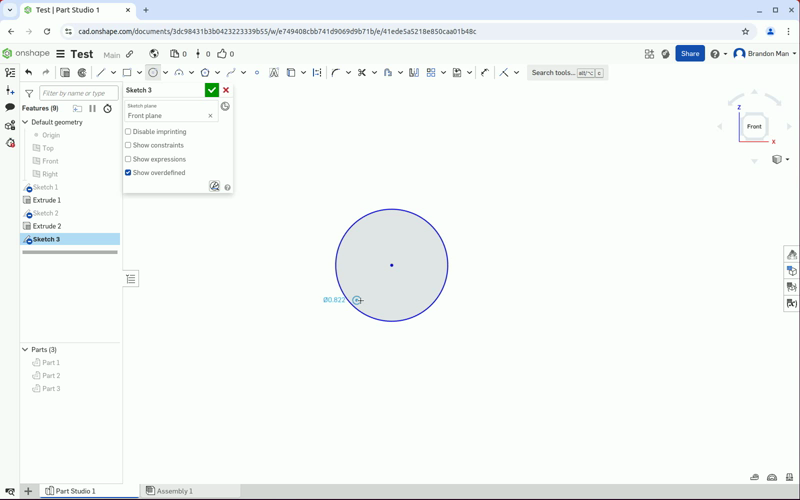
scroll(6)
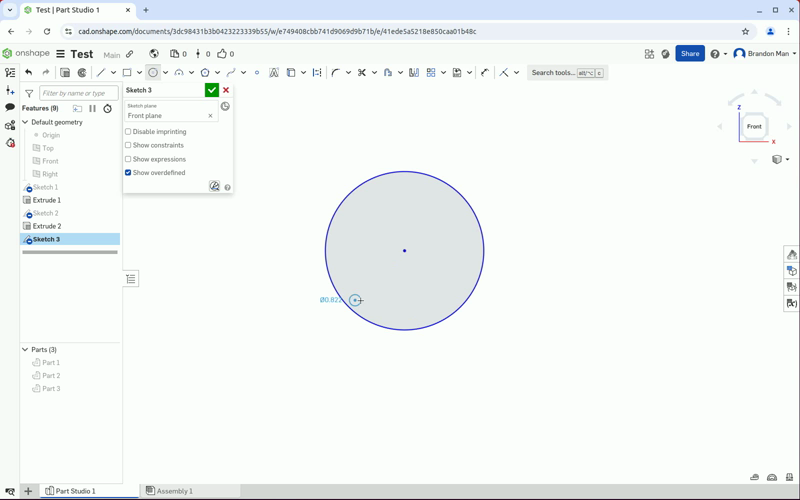
scroll(6)
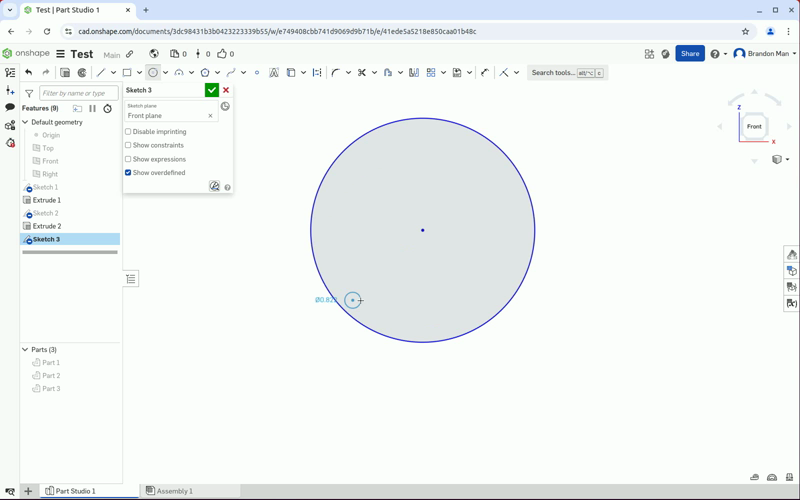
scroll(6)
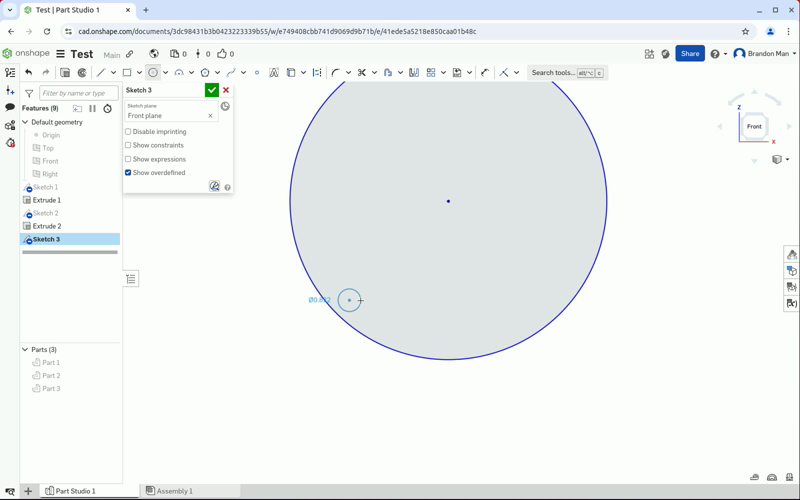
scroll(6)
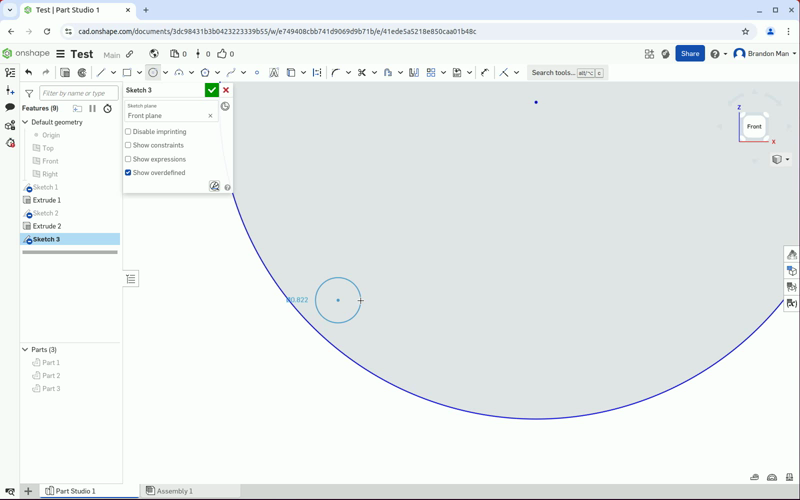
click(360, 300)
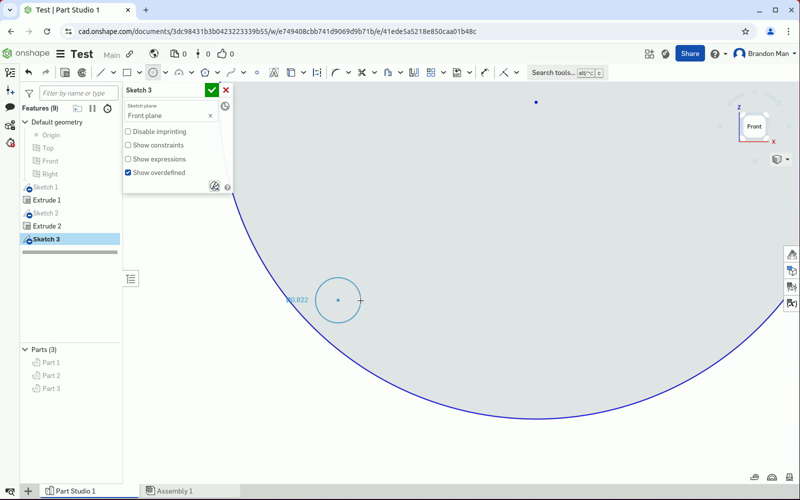
scroll(-6)
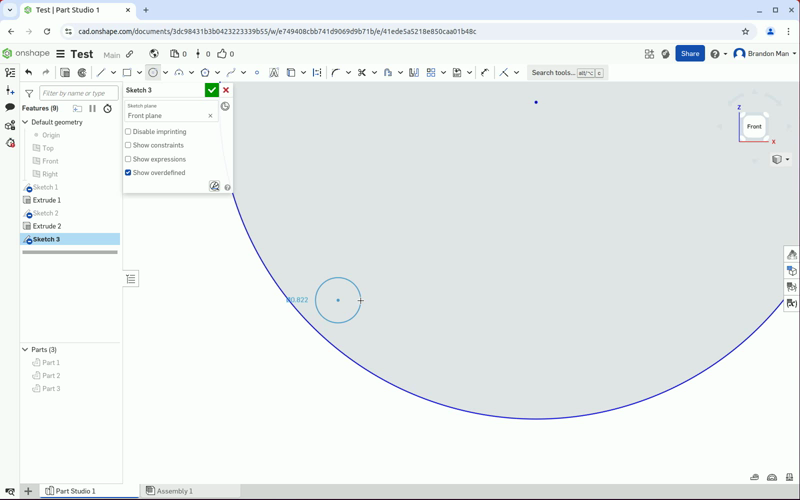
scroll(-6)
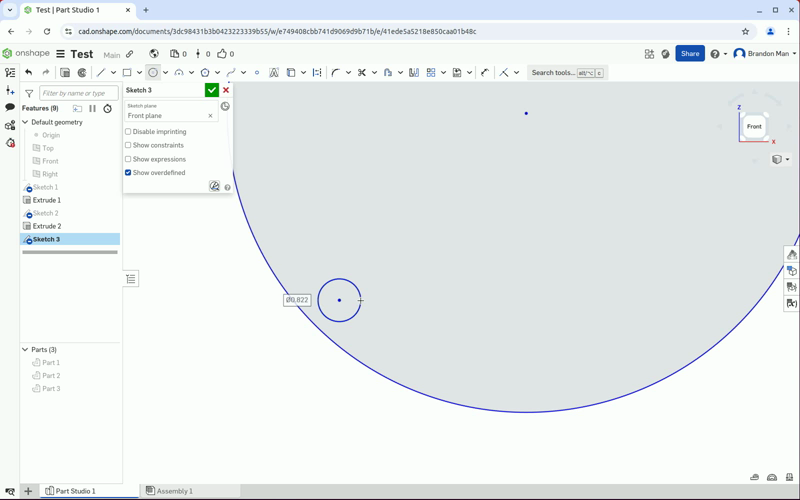
scroll(-6)
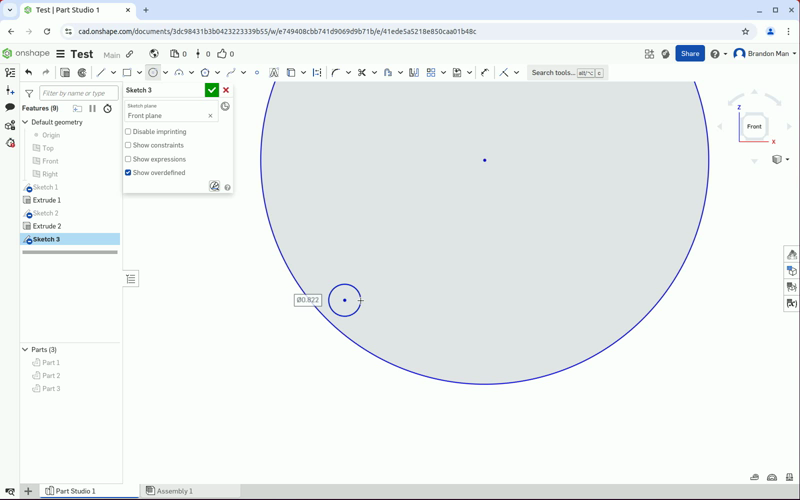
scroll(-6)
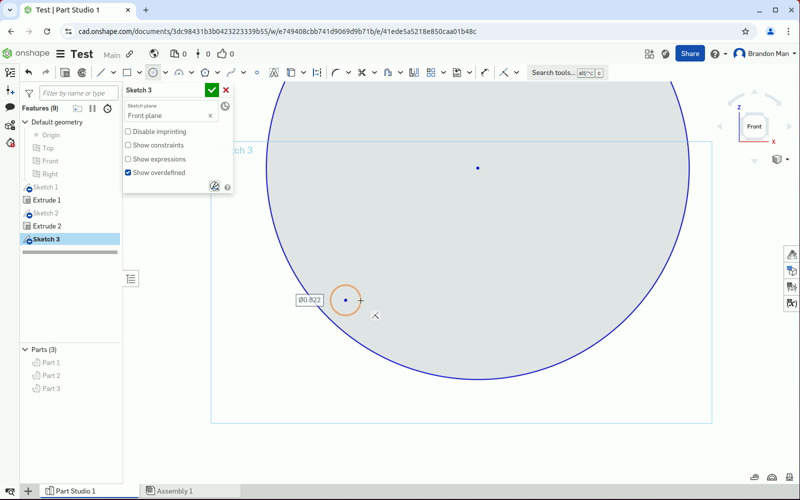
scroll(-6)
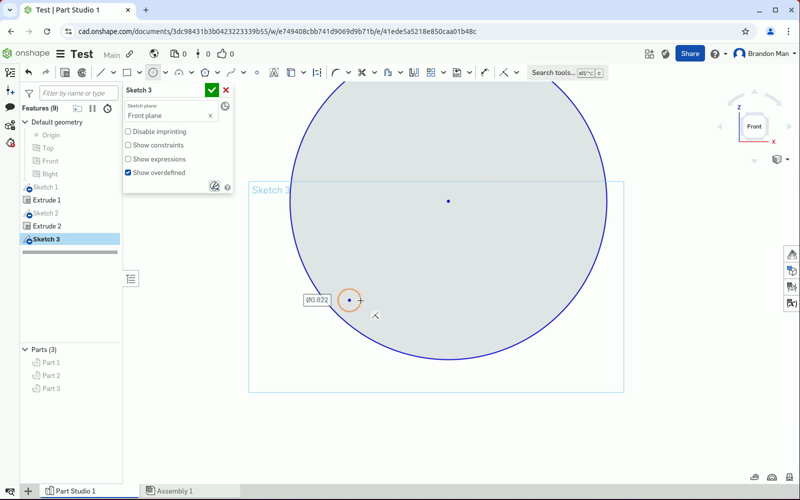
scroll(-6)
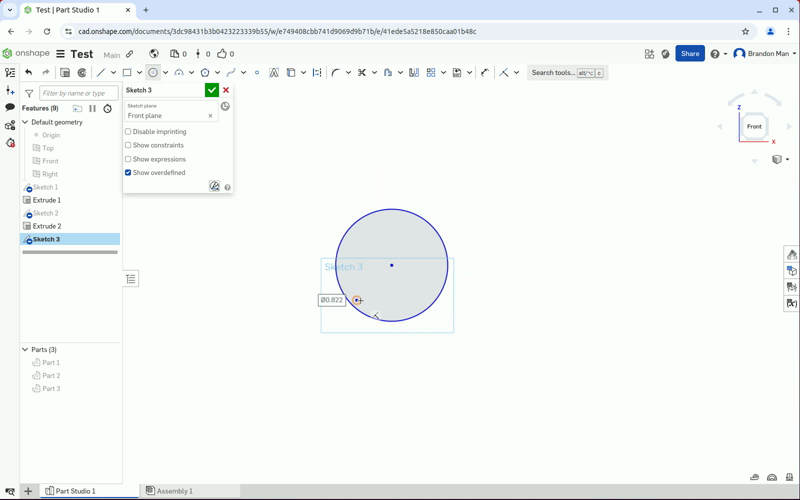
scroll(-6)
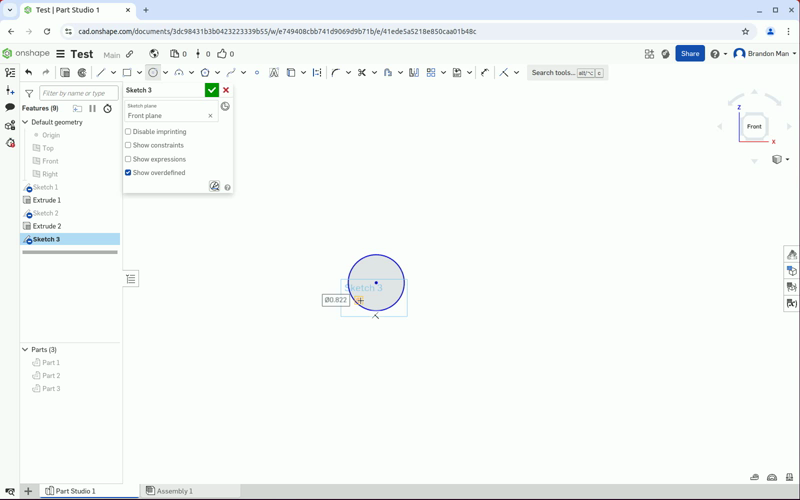
key(esc)
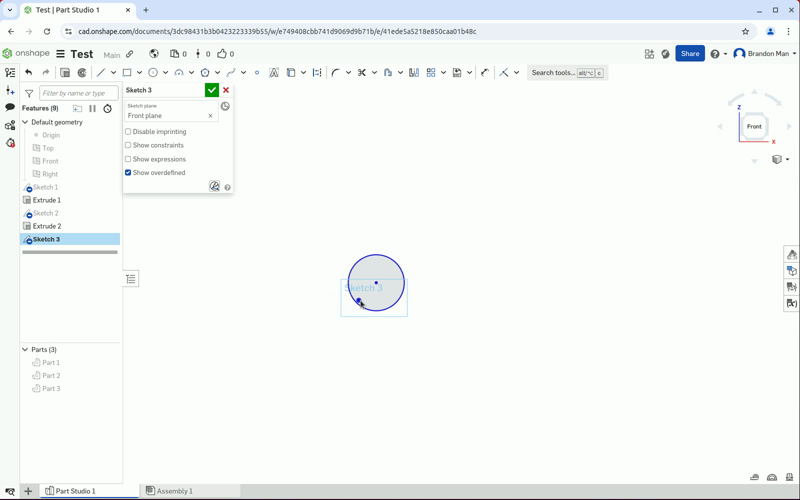
key(c)
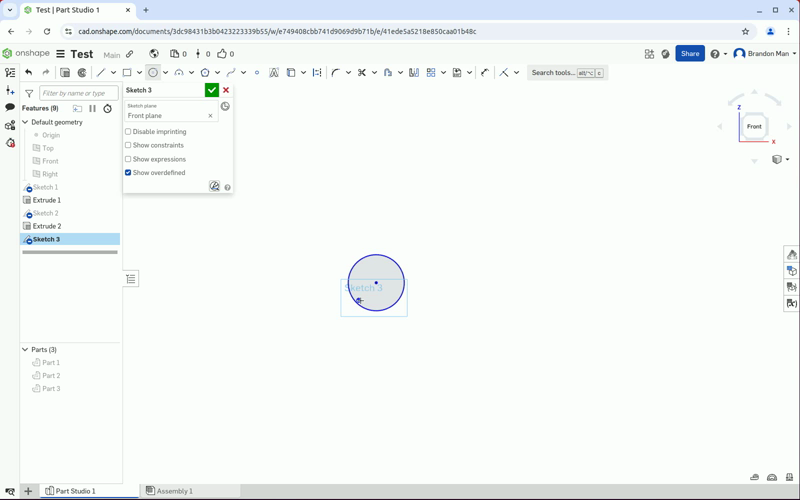
key_down(shift)
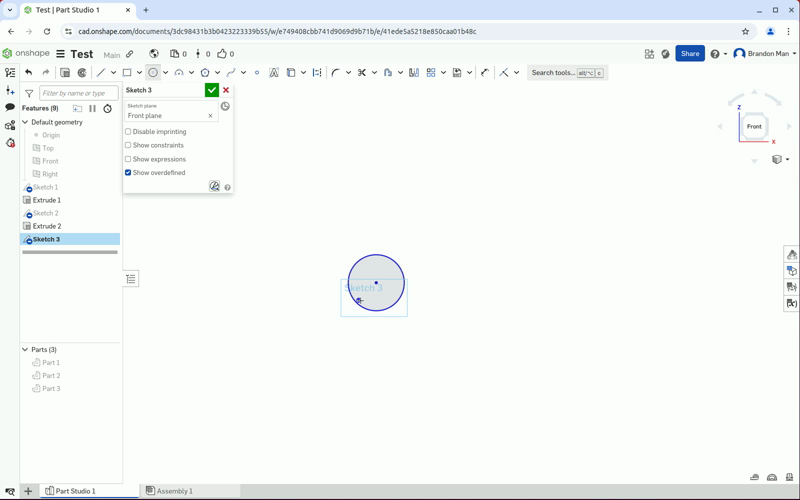
mouse_move(358, 265)
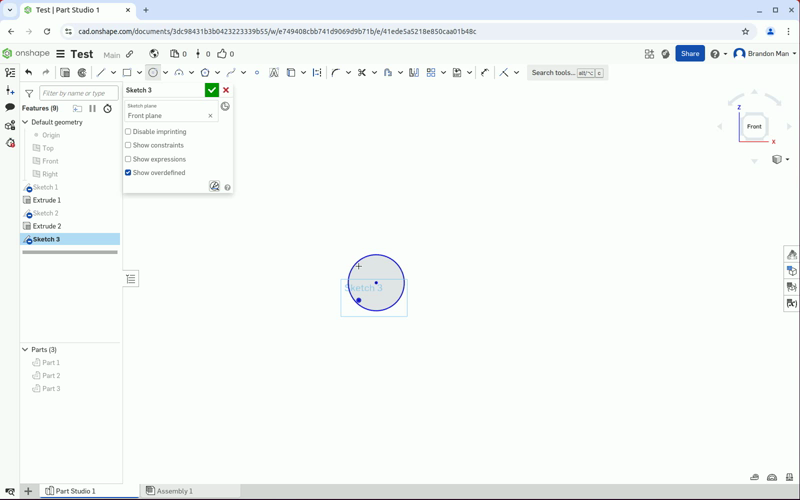
click(358, 265)
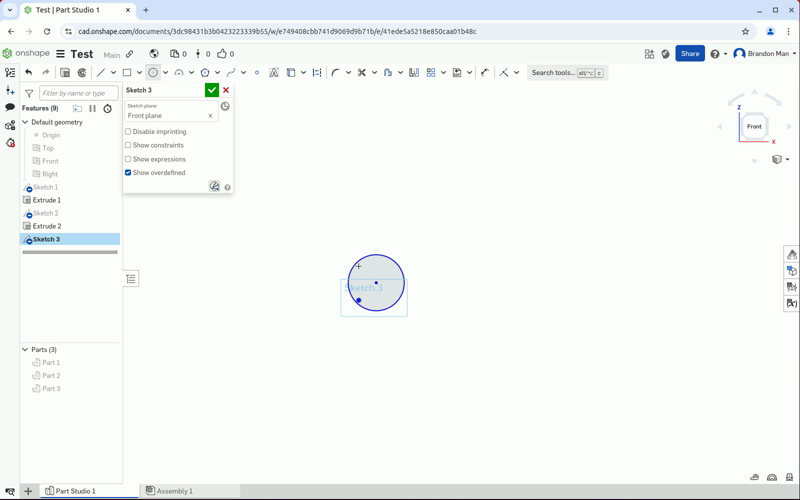
key_up(shift)
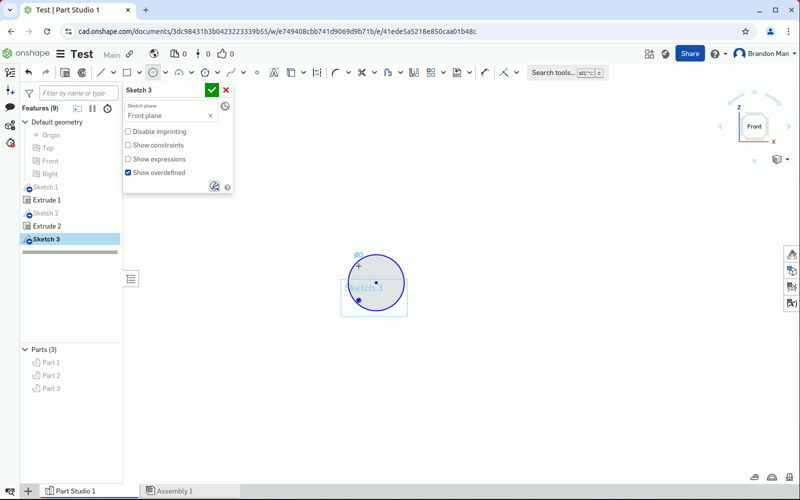
mouse_move(360, 265)
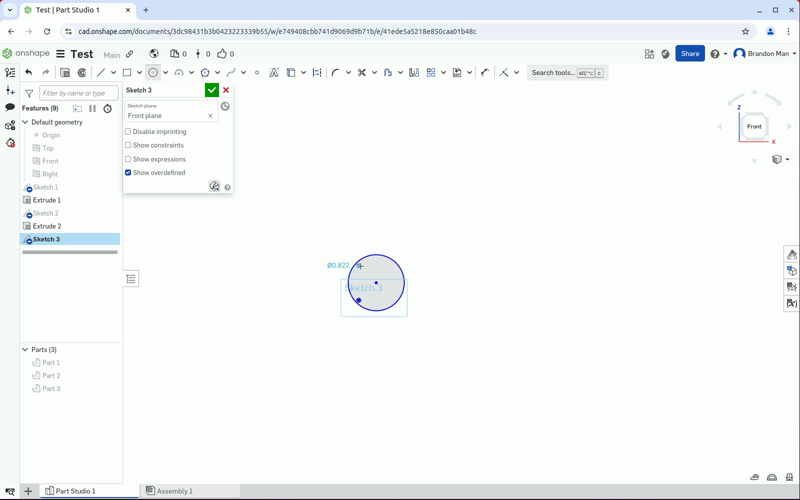
scroll(6)
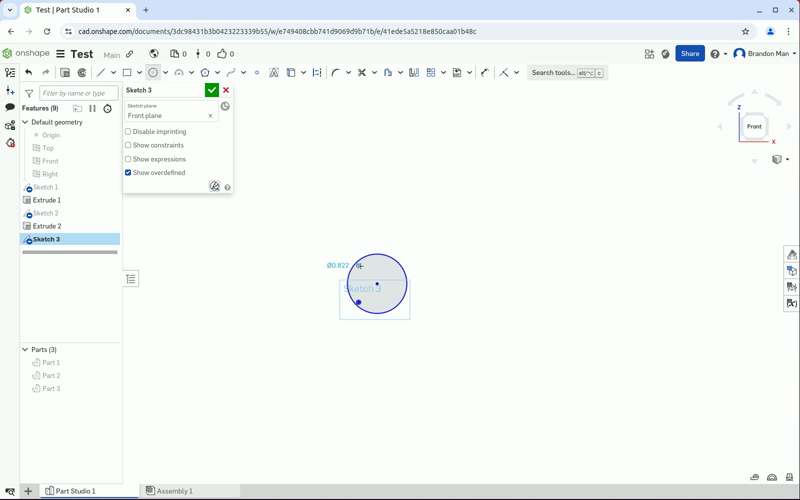
scroll(6)
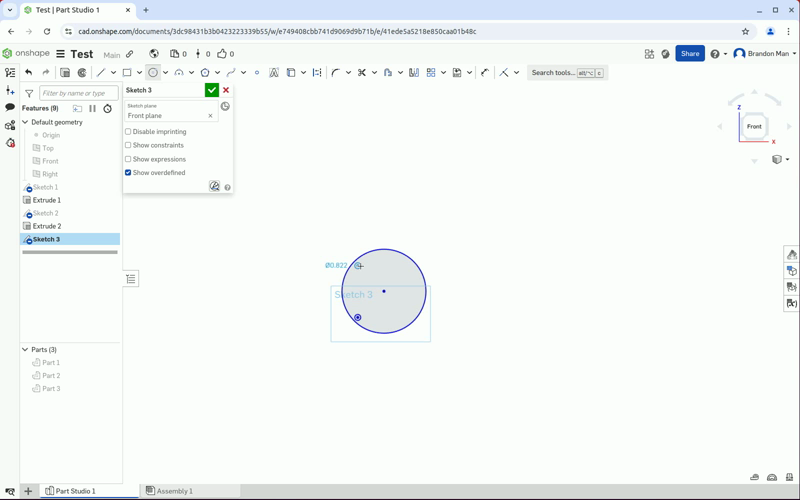
scroll(6)
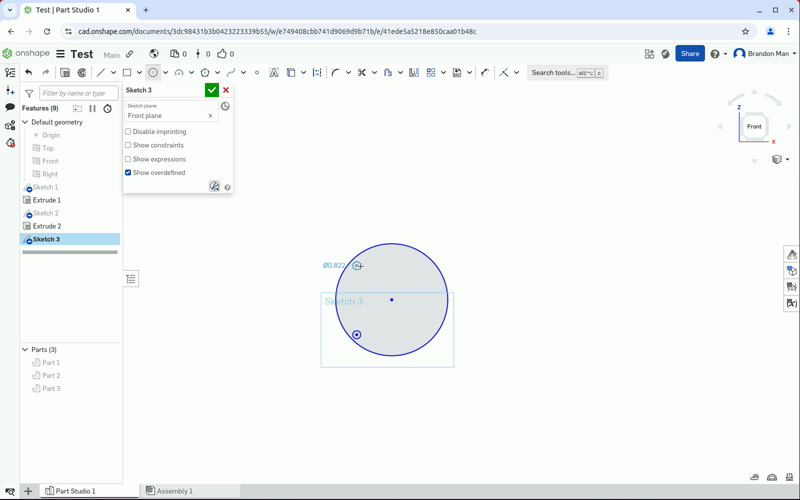
scroll(6)
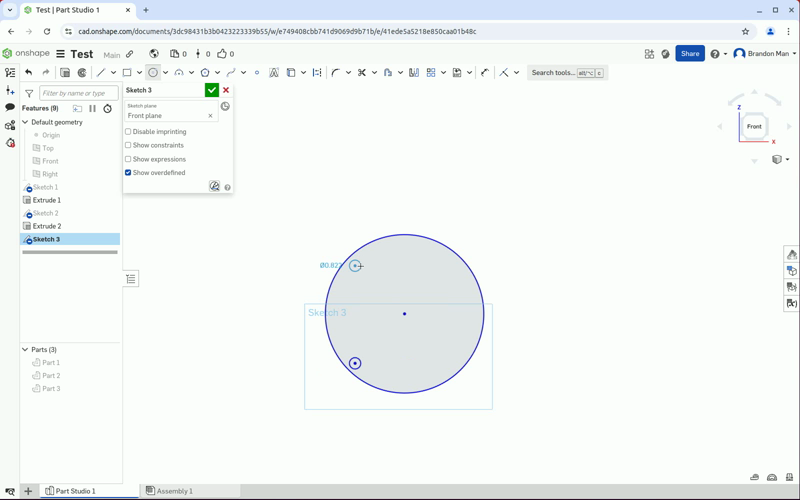
scroll(6)
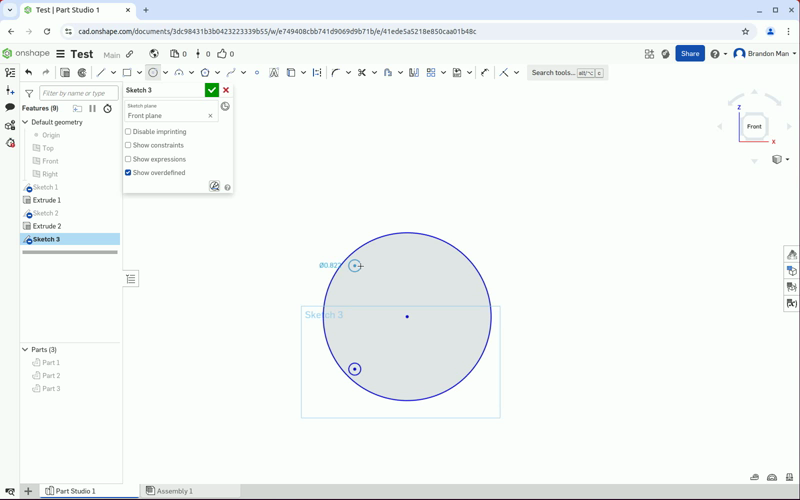
scroll(6)
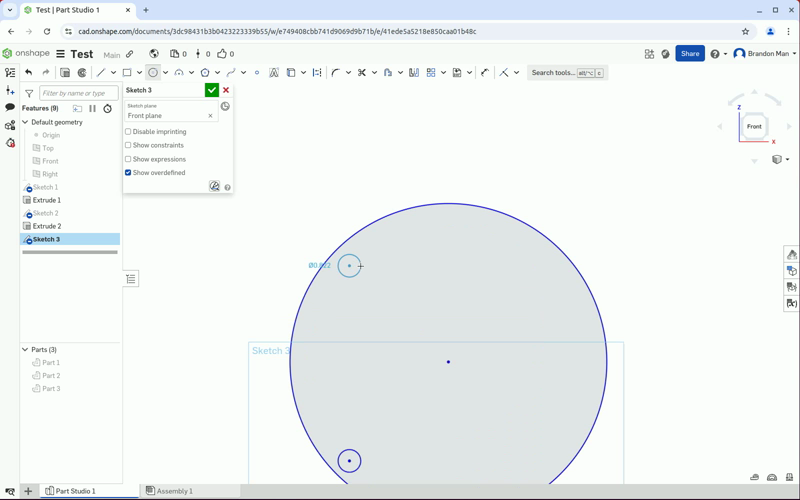
scroll(6)
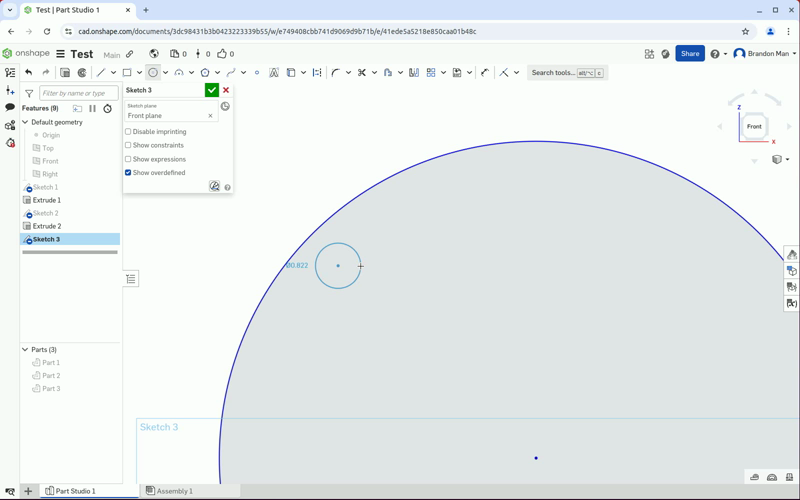
click(360, 265)
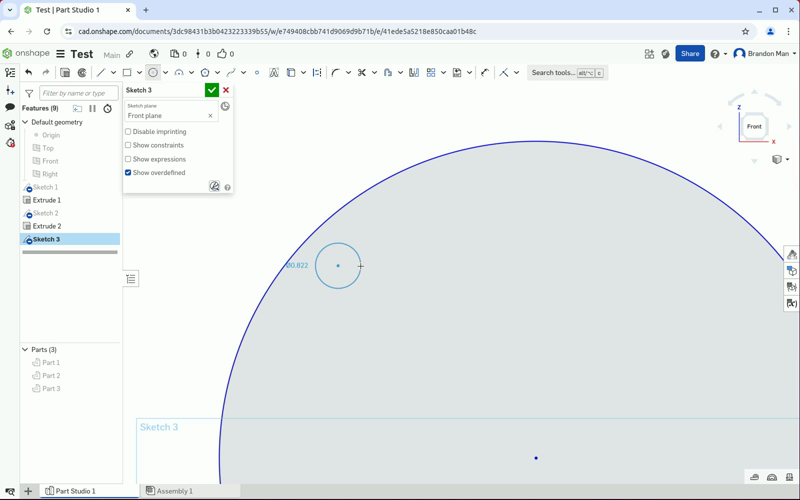
scroll(-6)
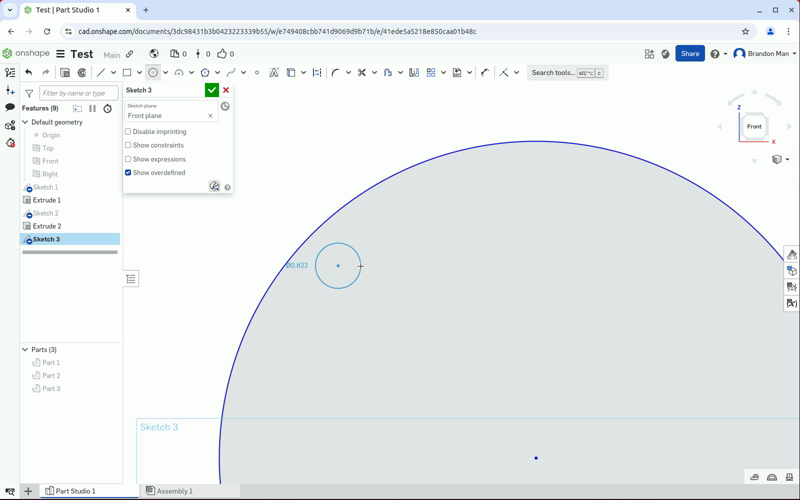
scroll(-6)
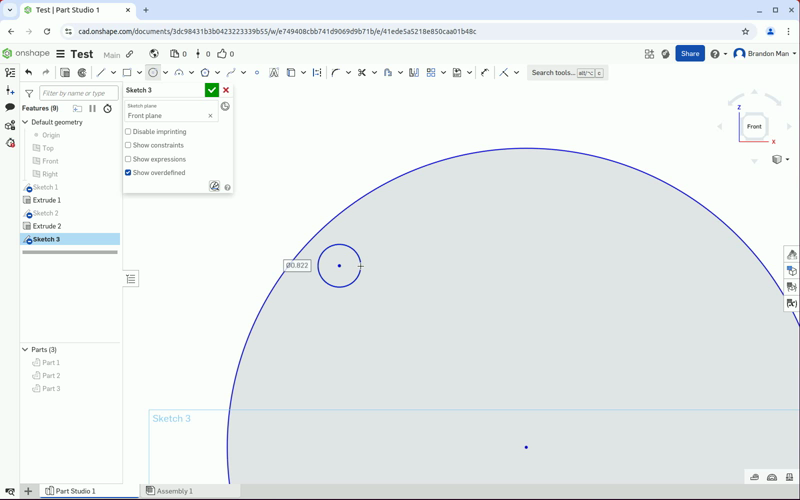
scroll(-6)
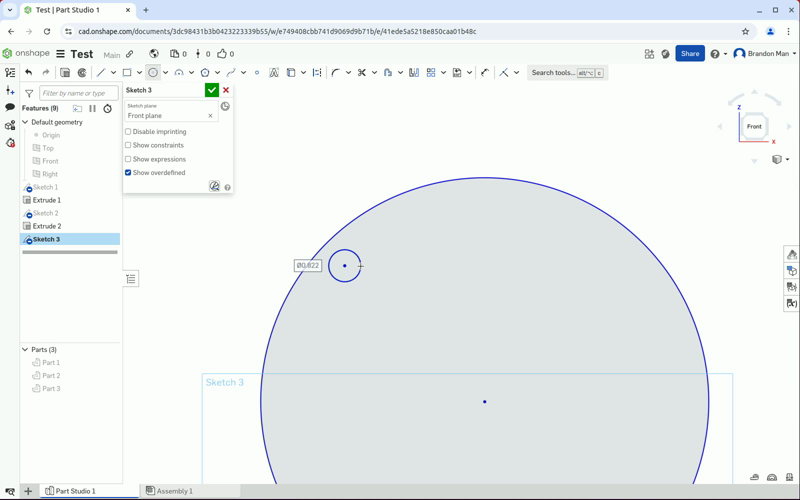
scroll(-6)
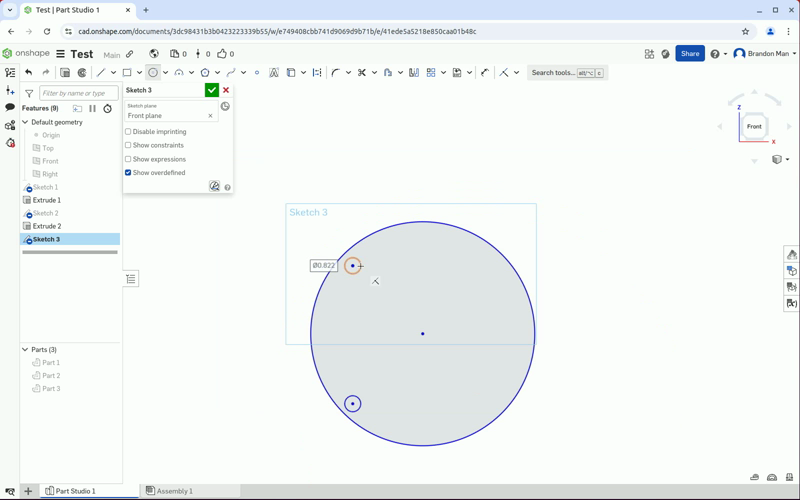
scroll(-6)
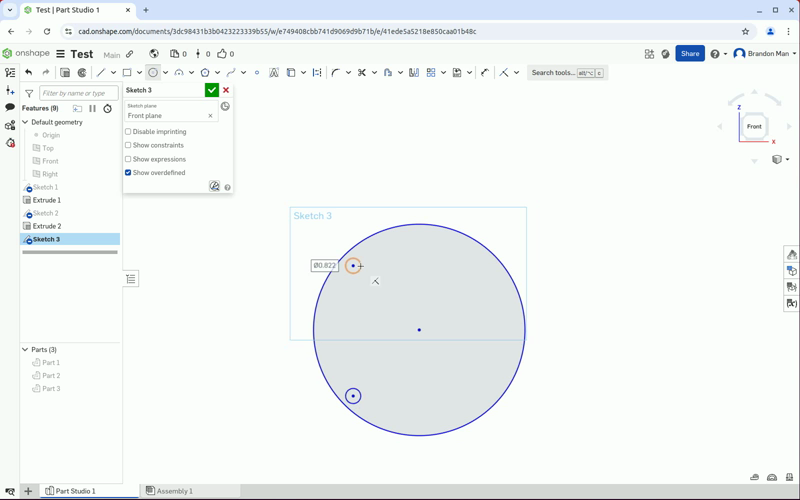
scroll(-6)
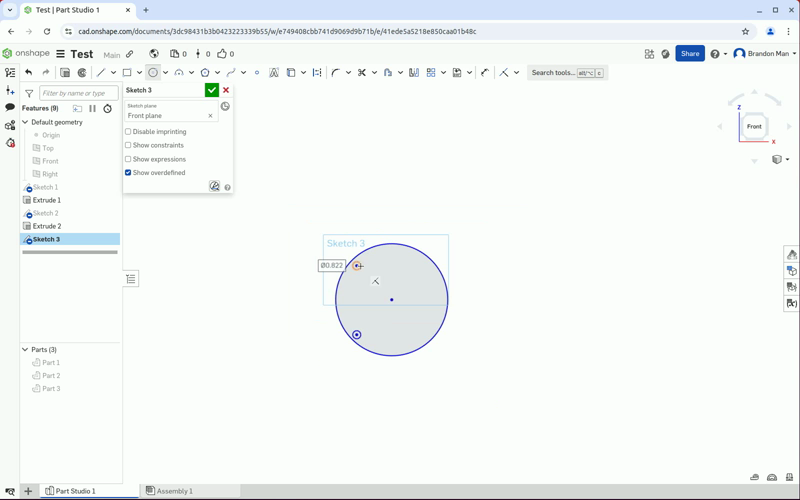
scroll(-6)
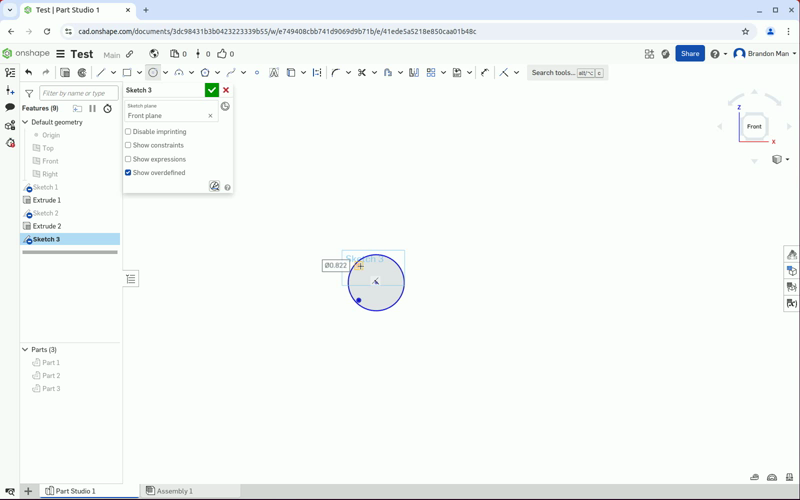
key(esc)
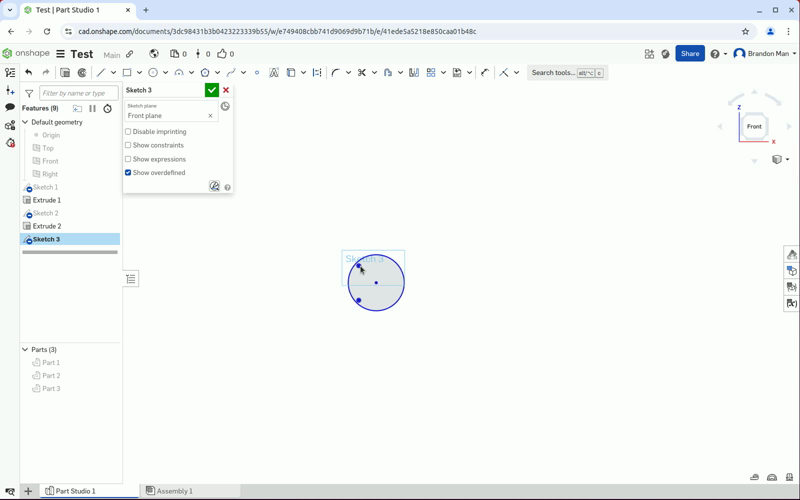
key(c)
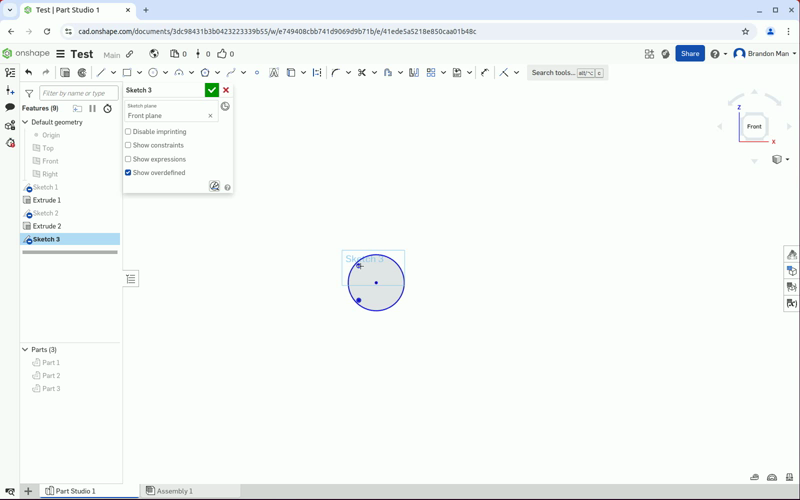
key_down(shift)
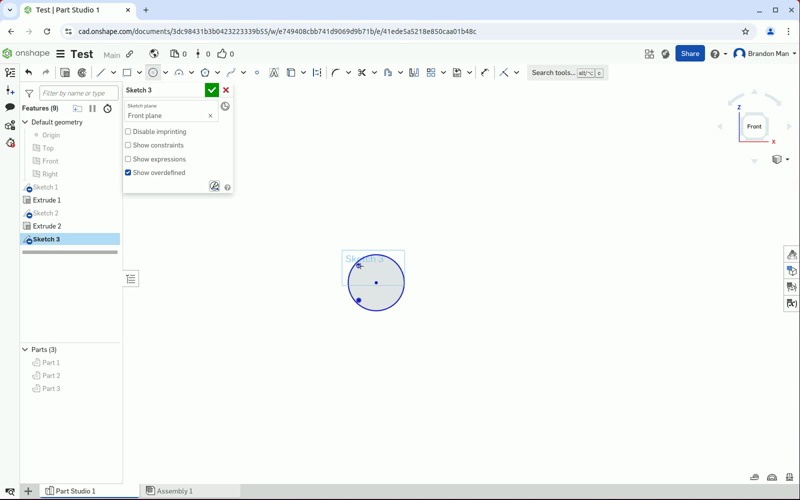
mouse_move(376, 282)
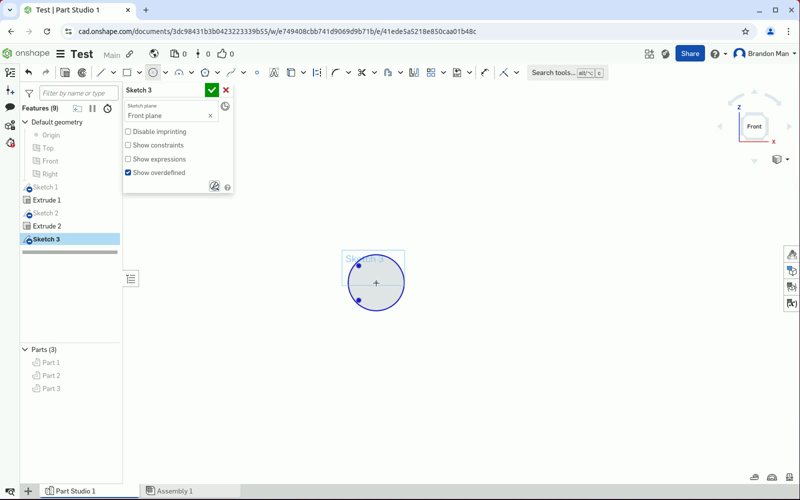
click(376, 282)
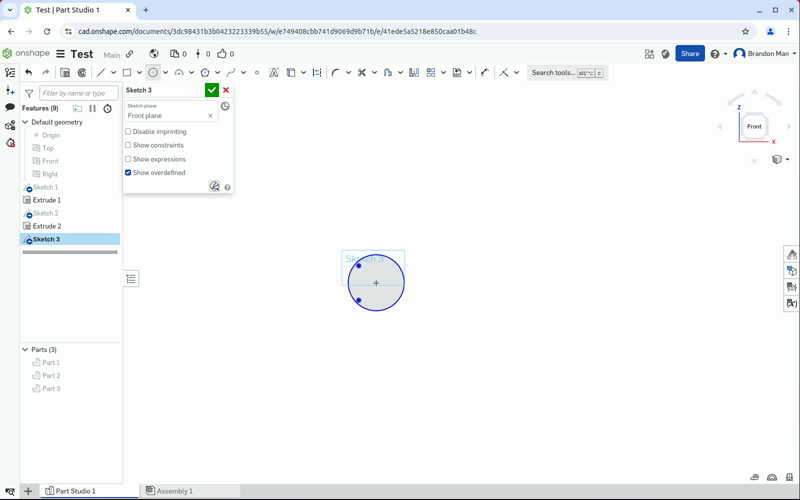
key_up(shift)
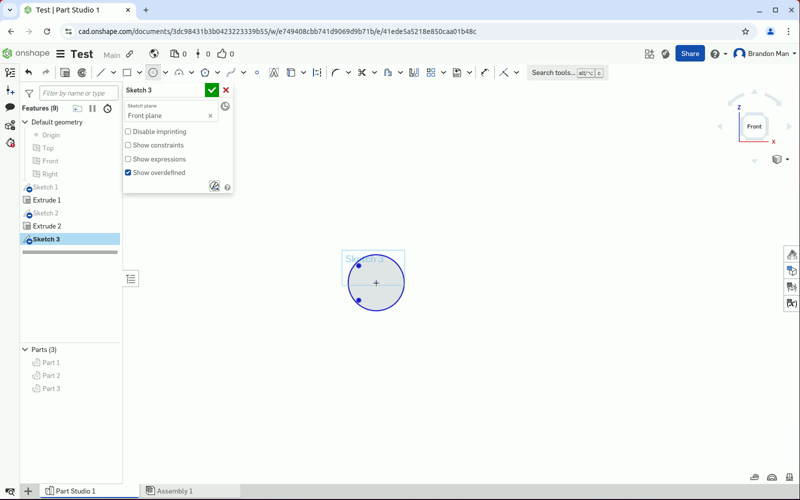
mouse_move(378, 282)
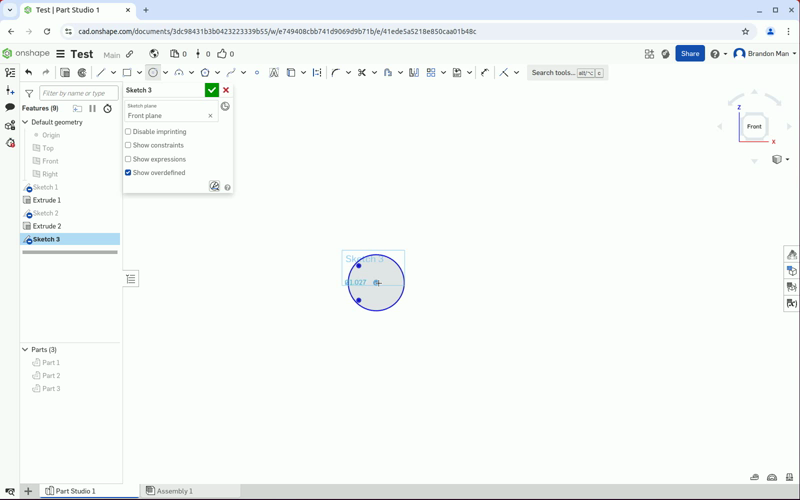
scroll(6)
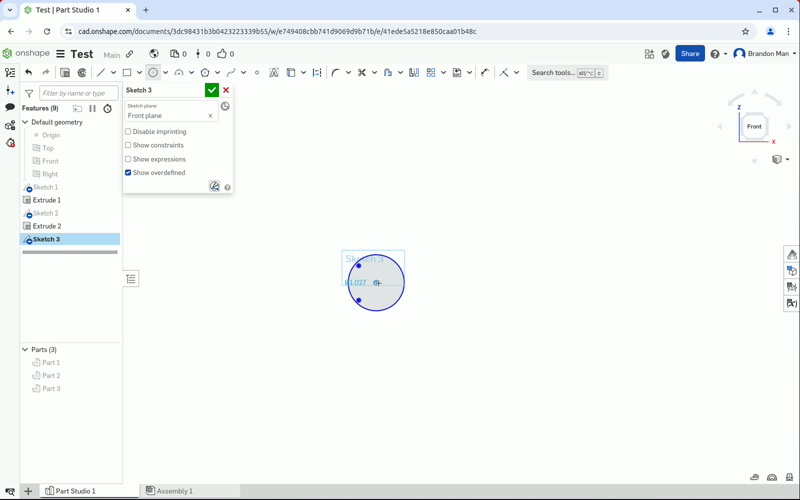
scroll(6)
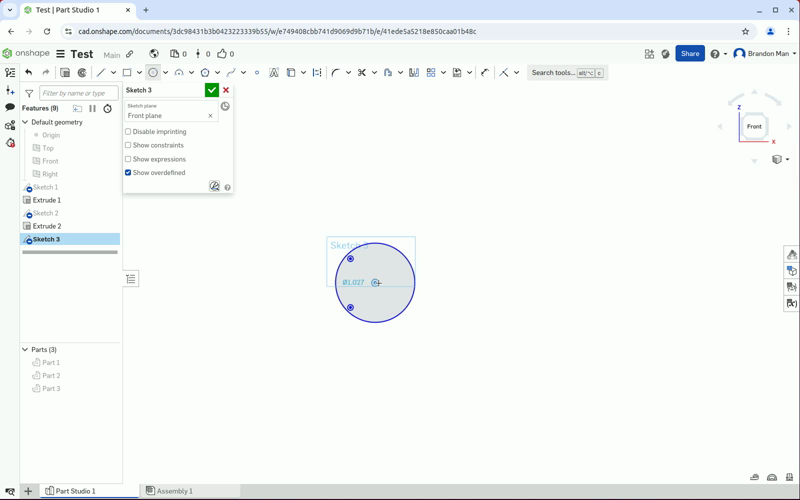
scroll(6)
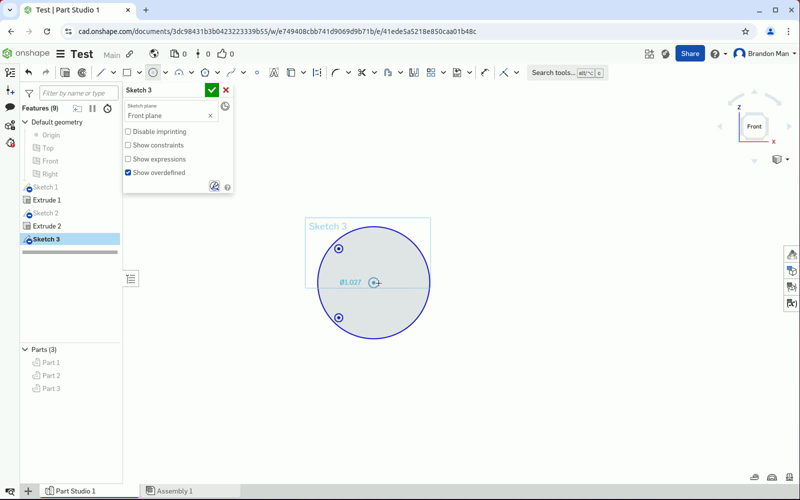
scroll(6)
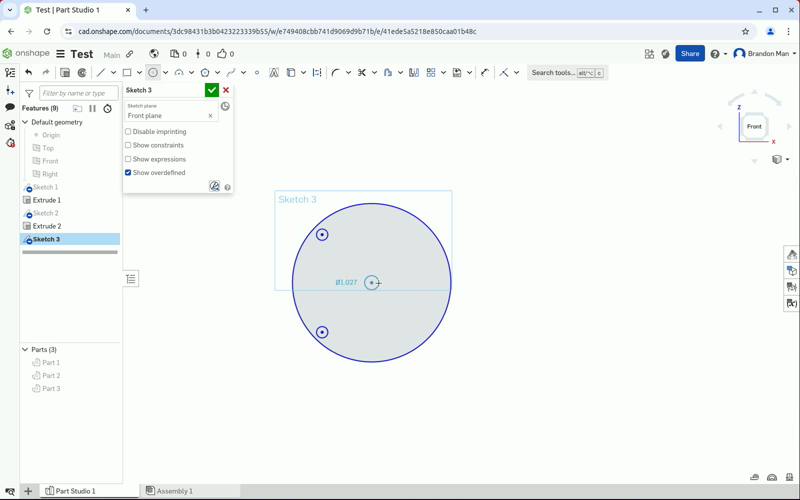
scroll(6)
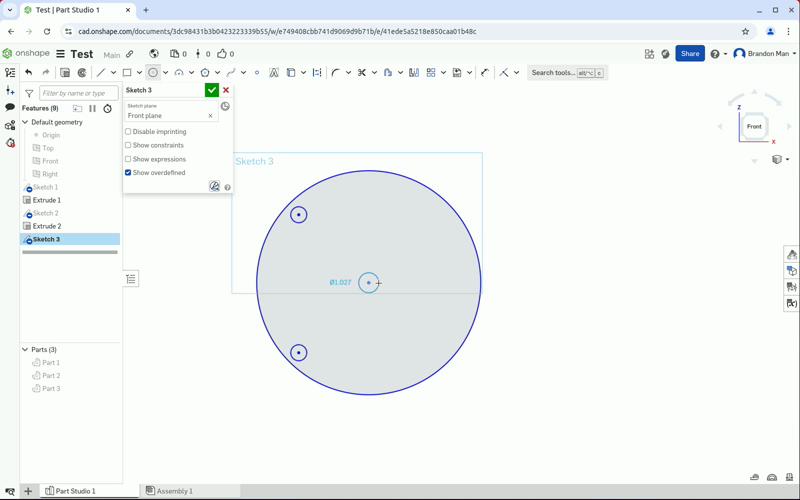
scroll(6)
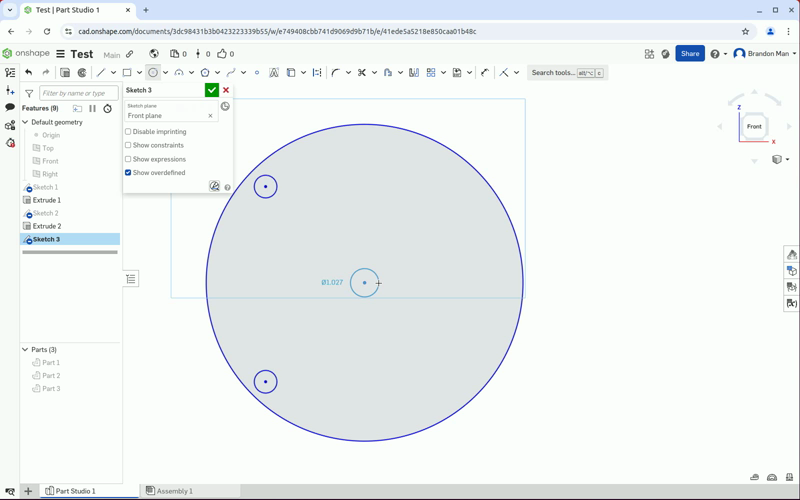
scroll(6)
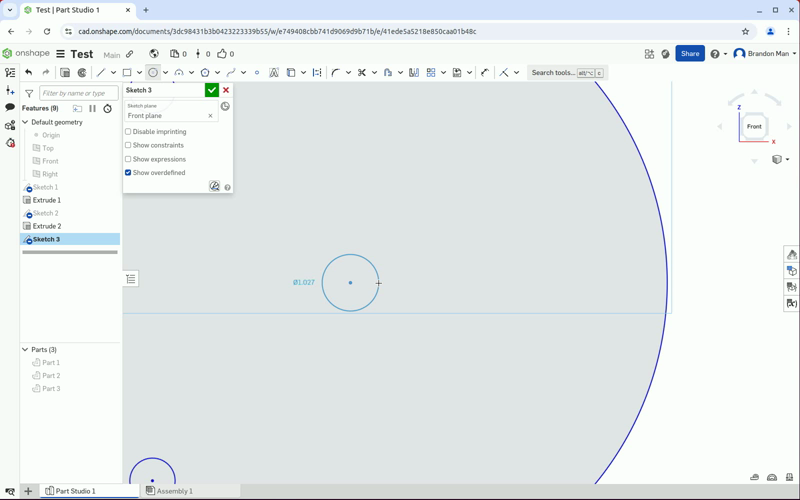
click(378, 282)
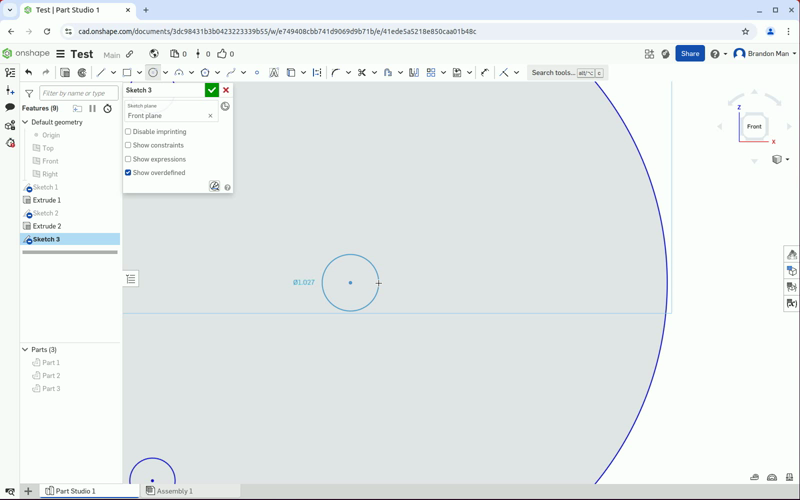
scroll(-6)
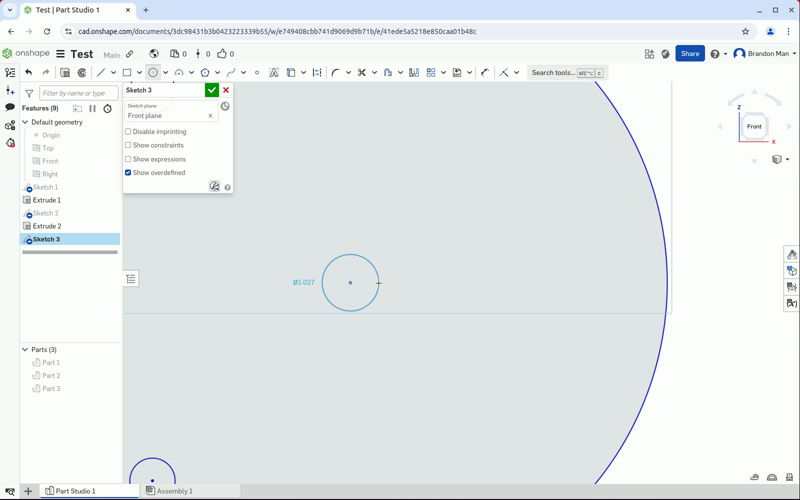
scroll(-6)
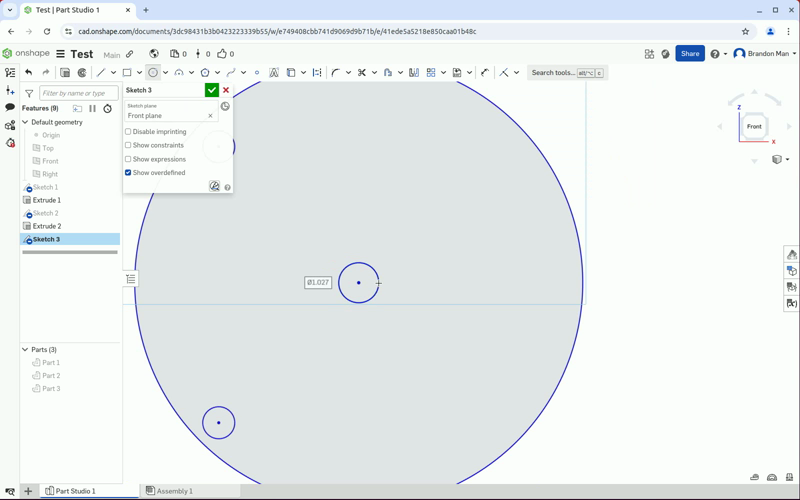
scroll(-6)
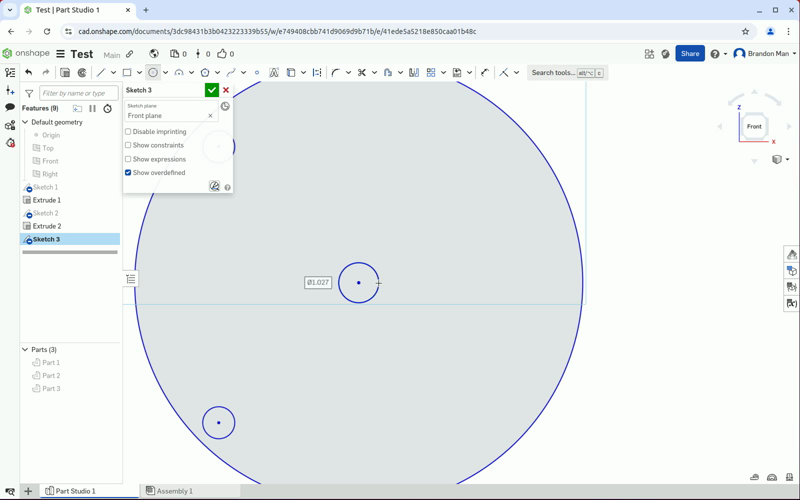
scroll(-6)
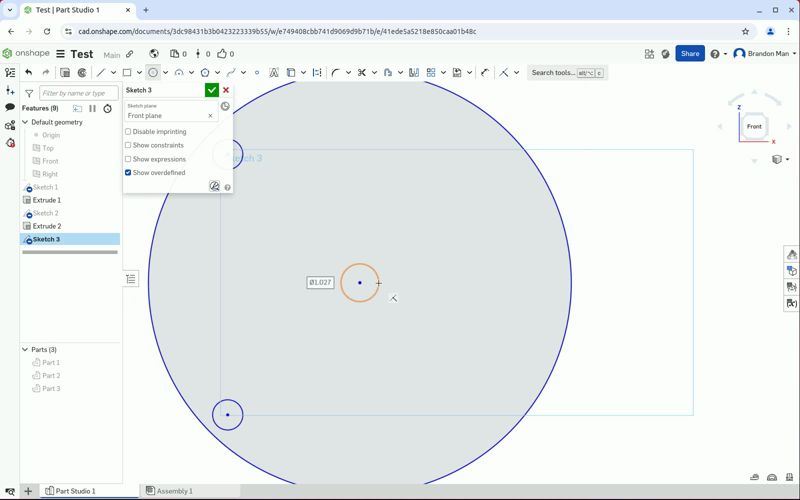
scroll(-6)
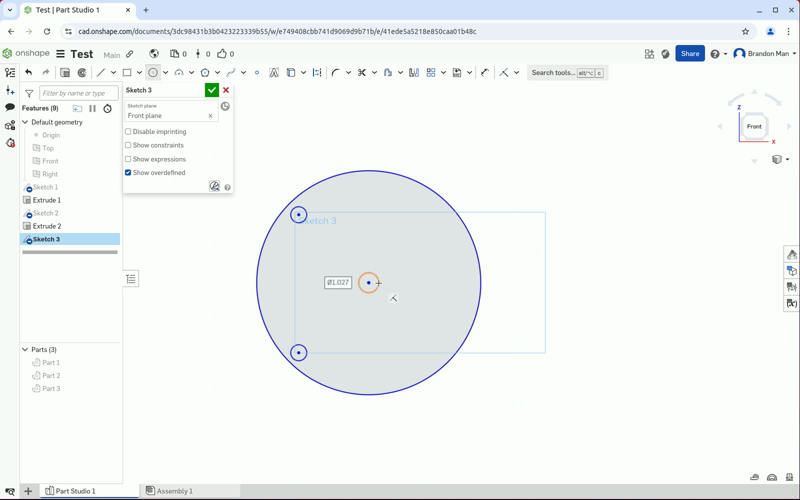
scroll(-6)
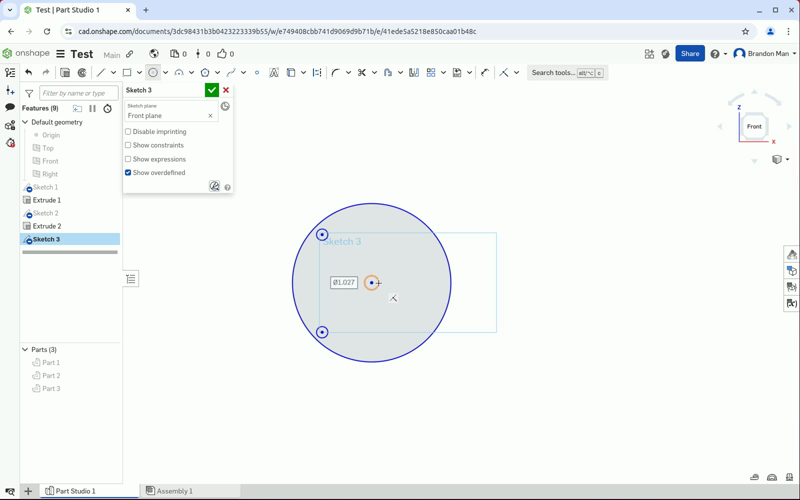
scroll(-6)
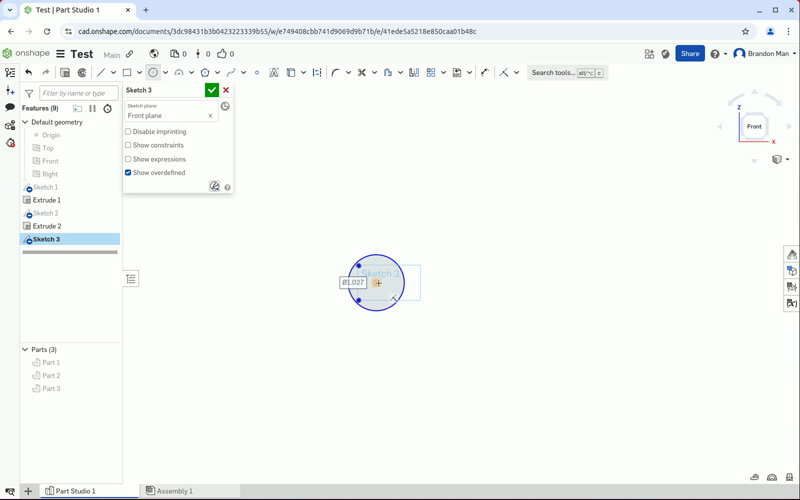
key(esc)
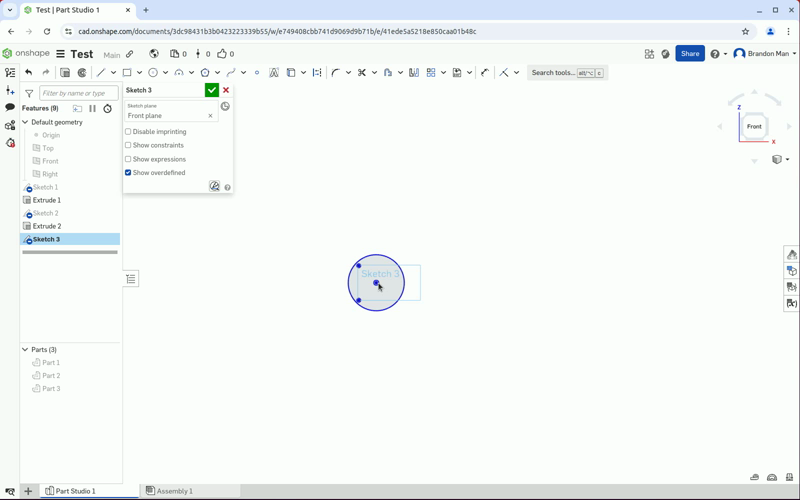
key(c)
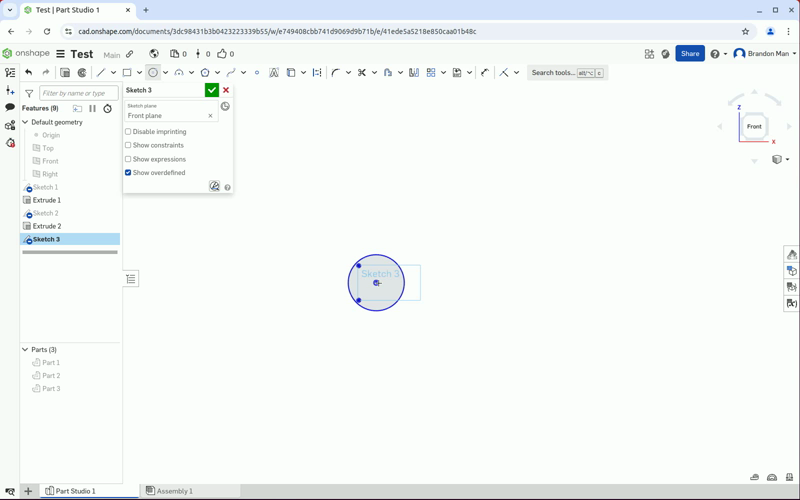
key_down(shift)
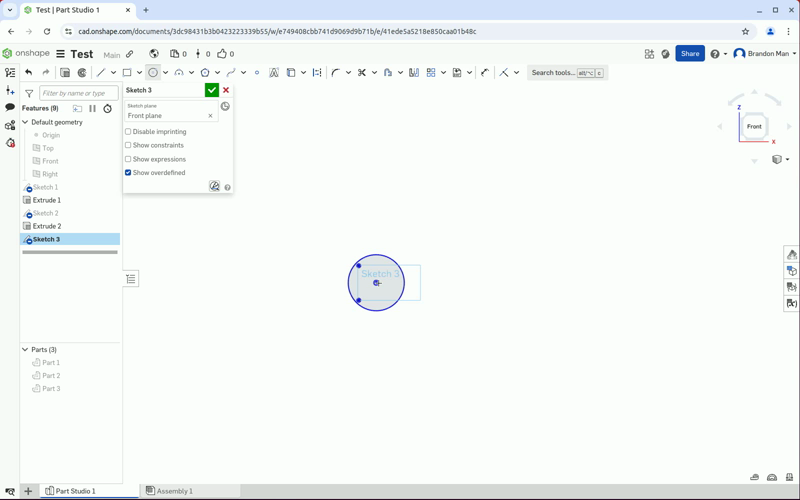
mouse_move(393, 300)
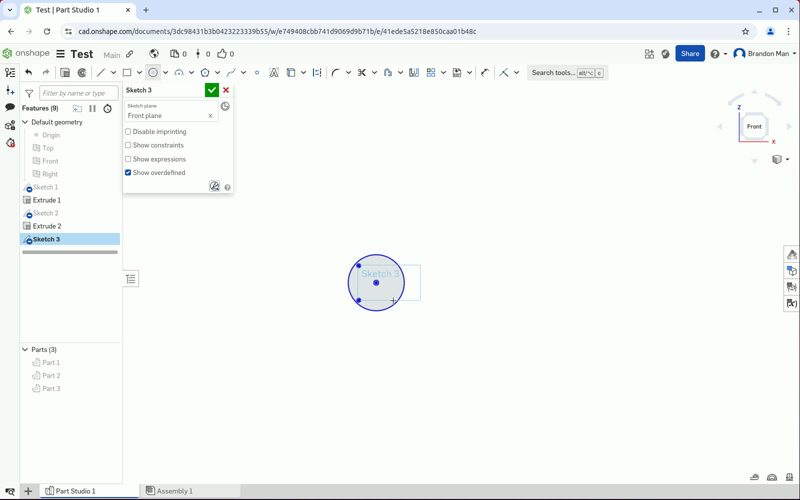
click(393, 300)
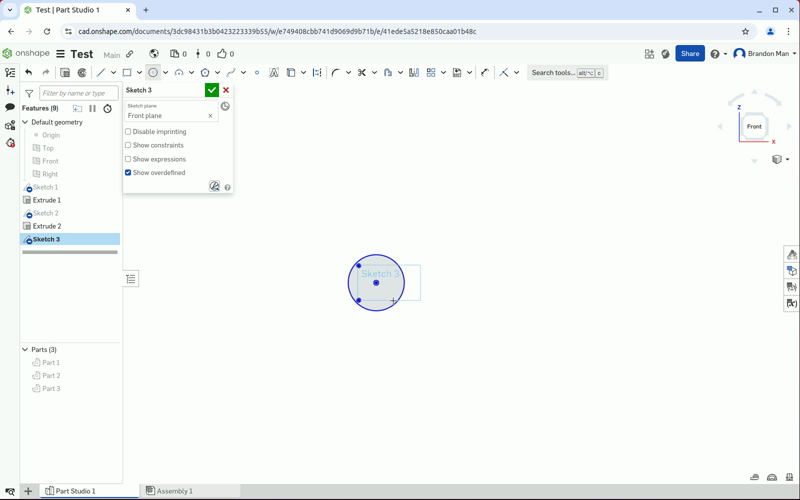
key_up(shift)
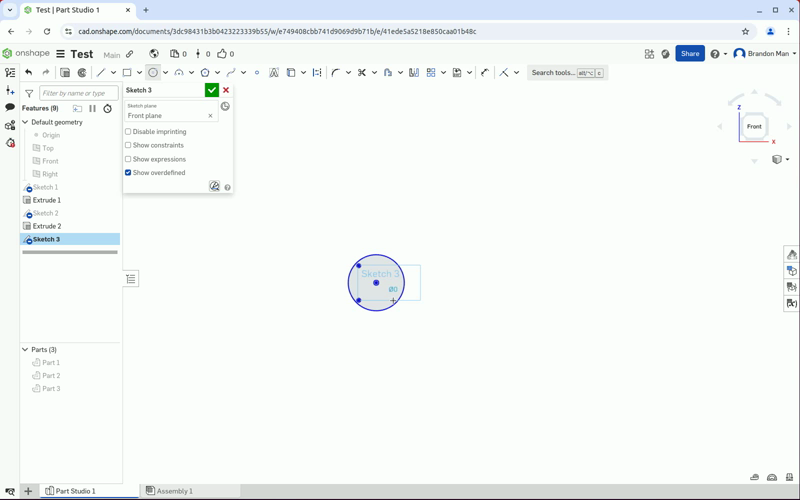
mouse_move(395, 300)
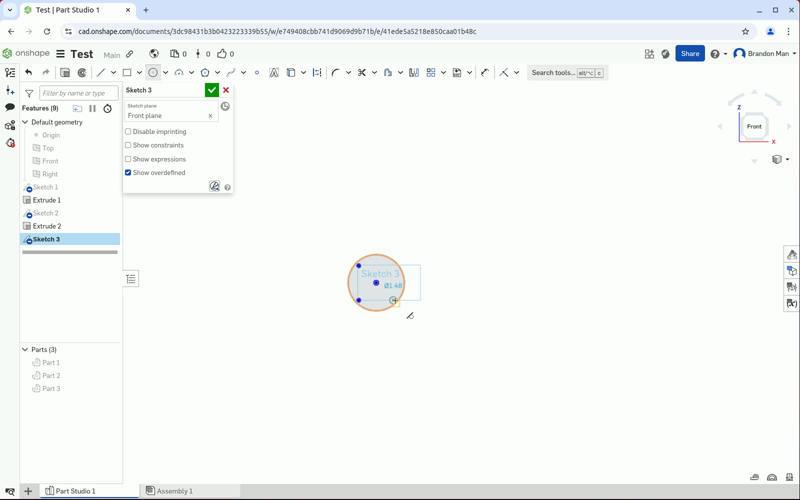
scroll(6)
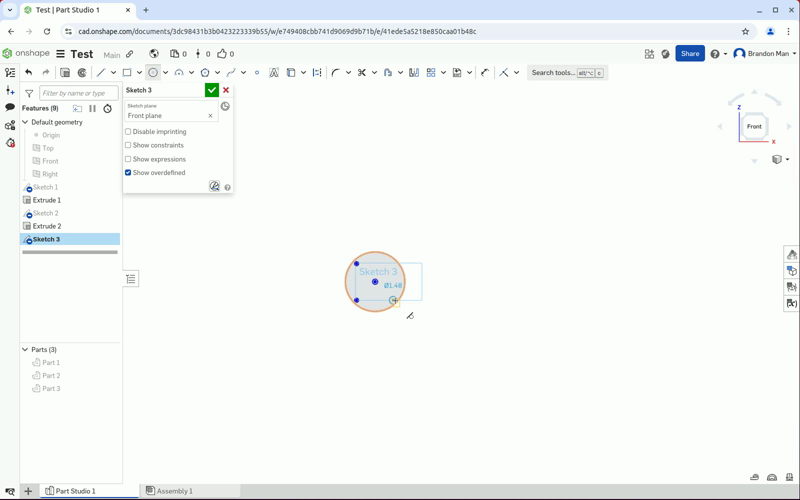
scroll(6)
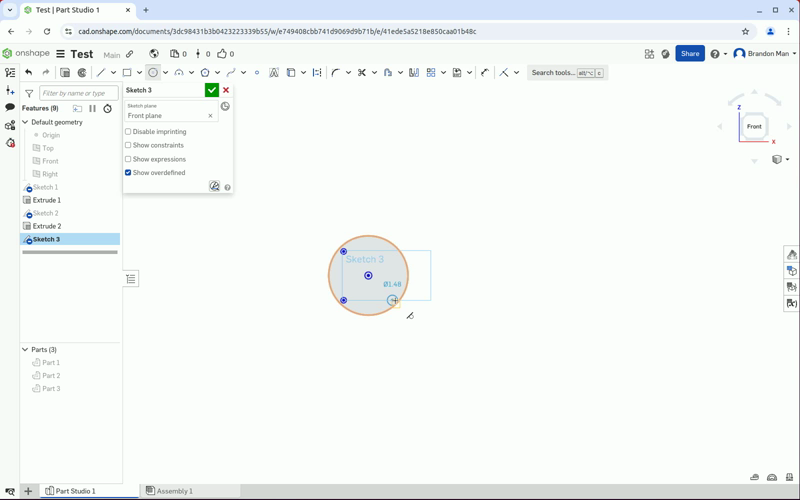
scroll(6)
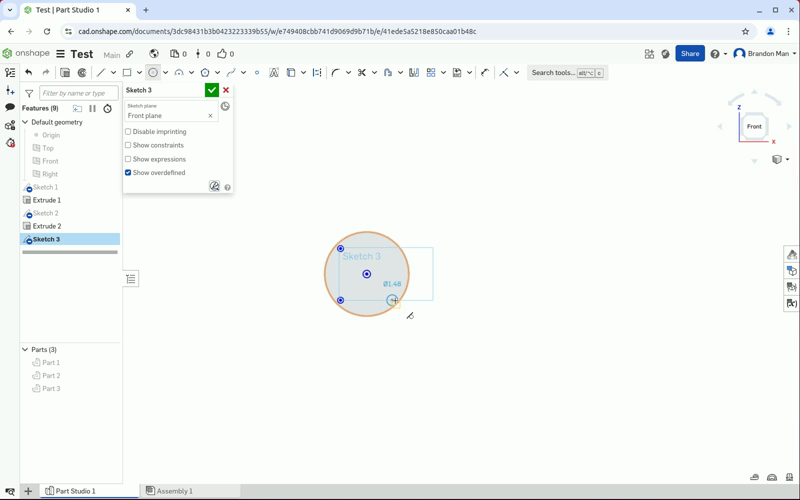
scroll(6)
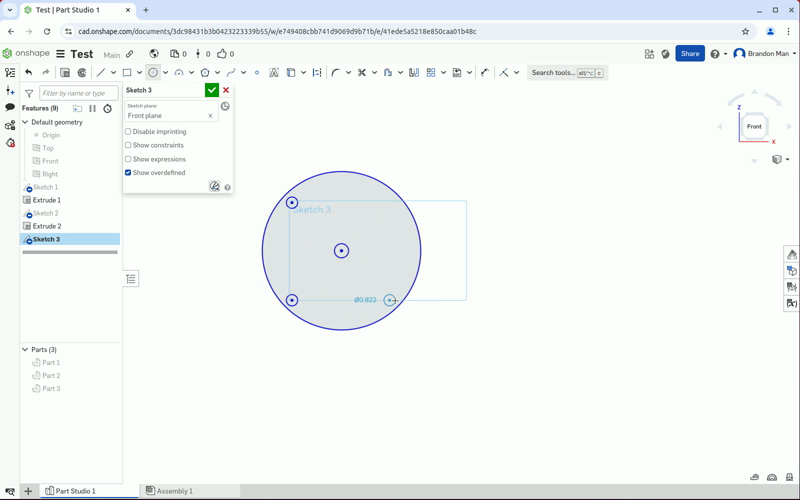
scroll(6)
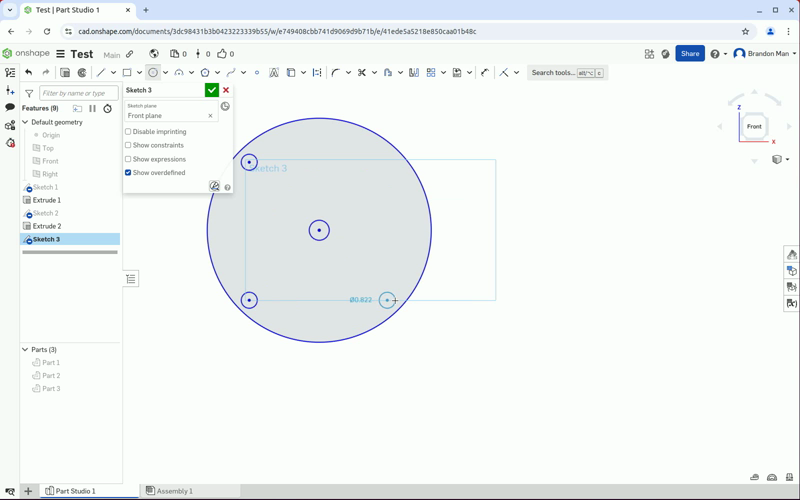
scroll(6)
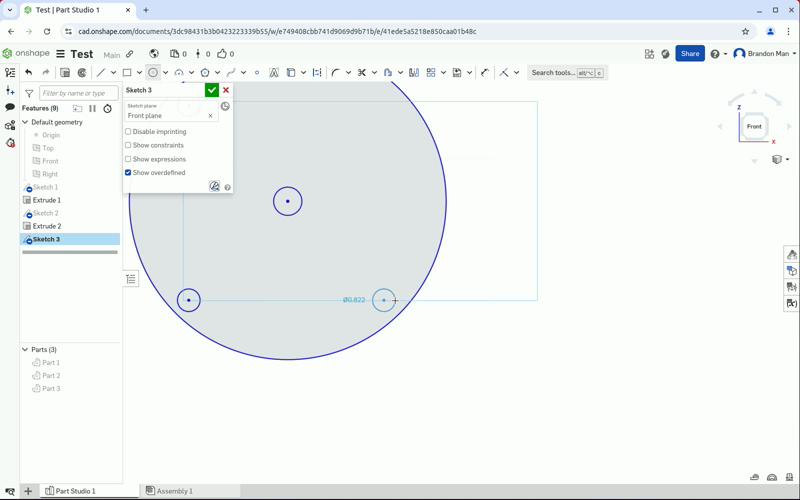
scroll(6)
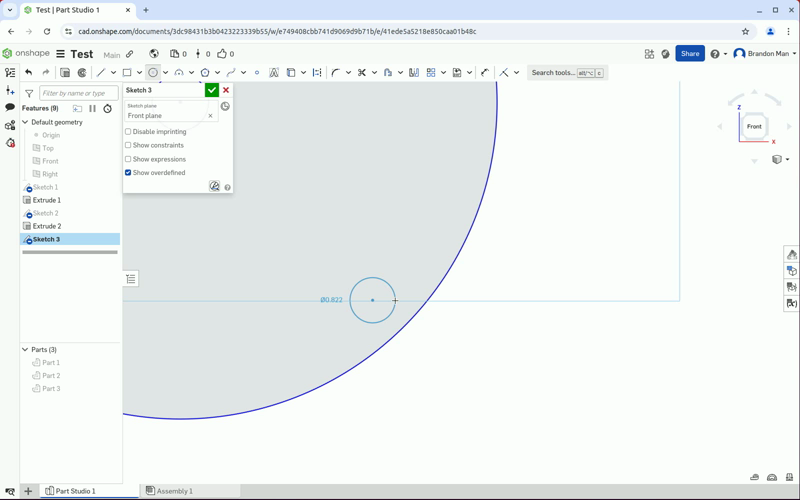
click(395, 300)
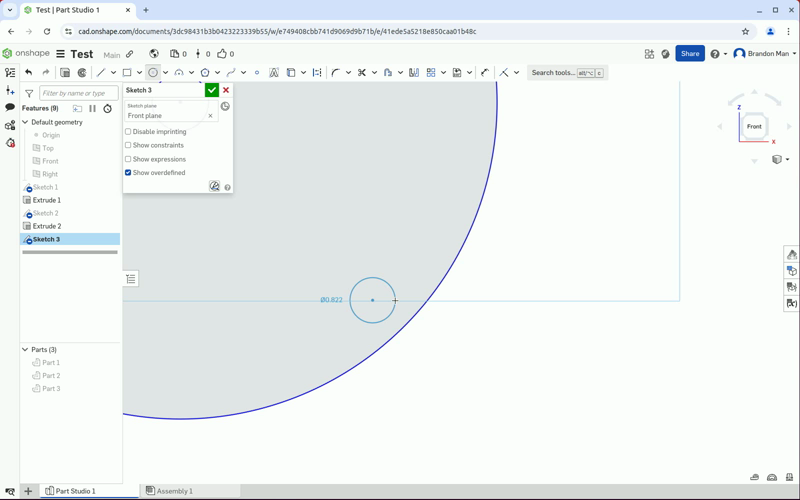
scroll(-6)
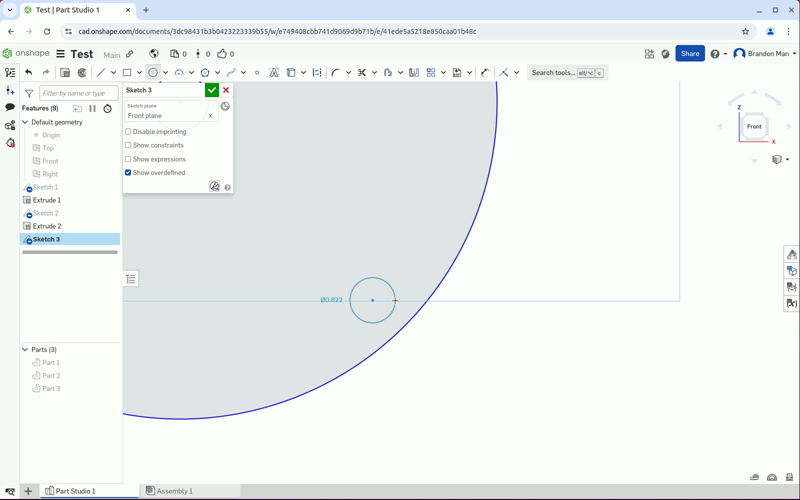
scroll(-6)
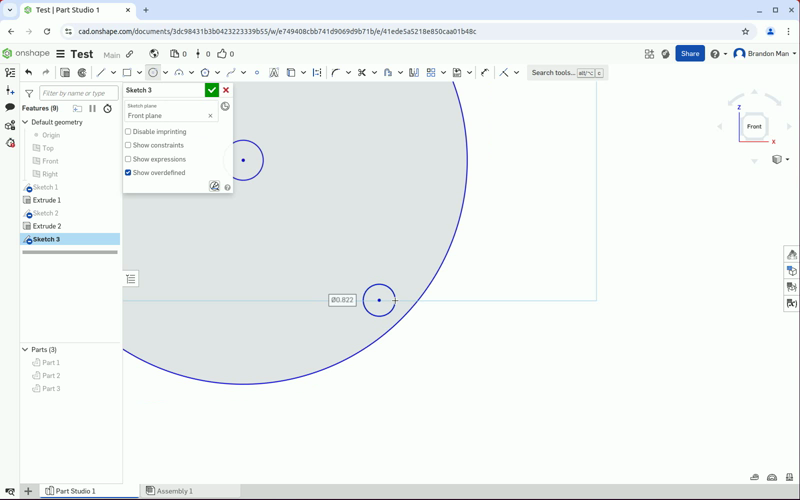
scroll(-6)
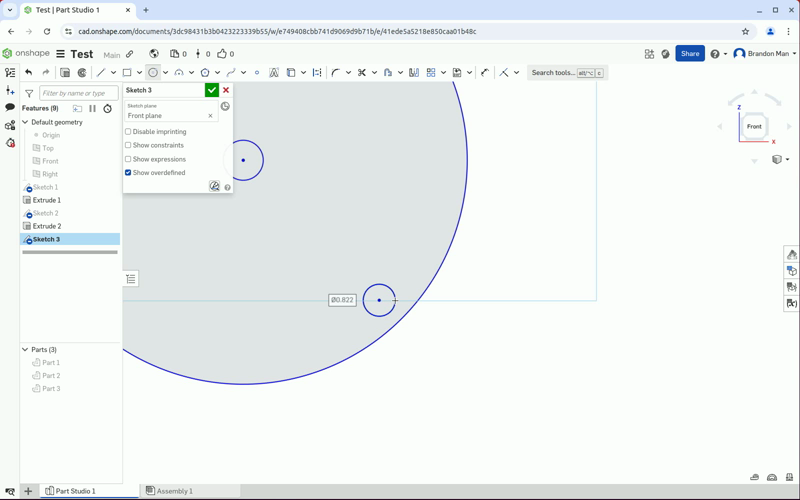
scroll(-6)
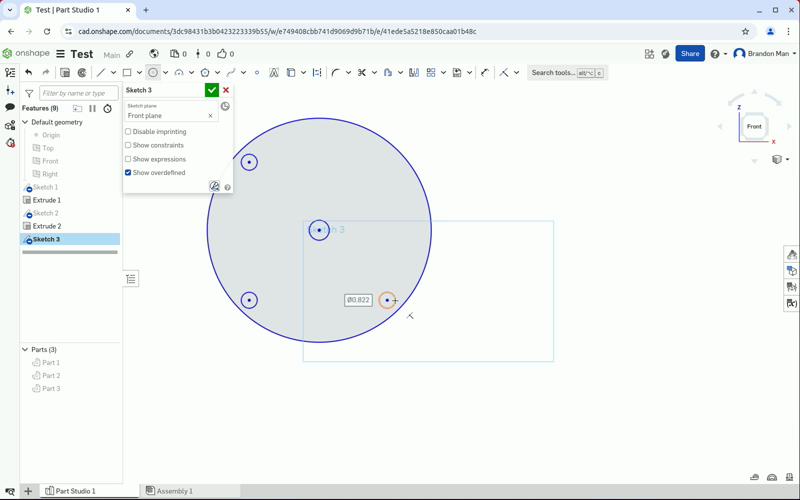
scroll(-6)
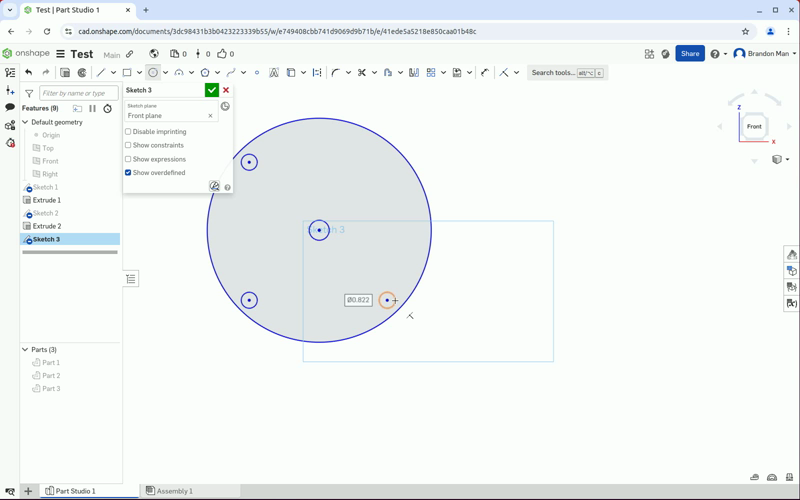
scroll(-6)
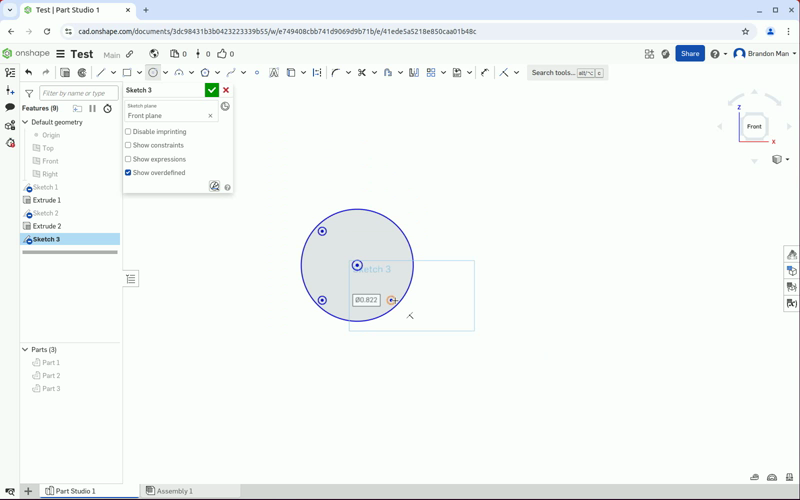
scroll(-6)
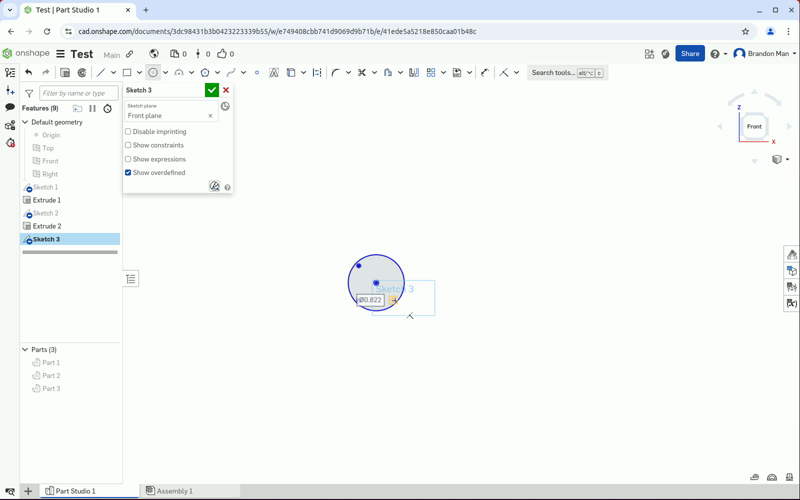
key(esc)
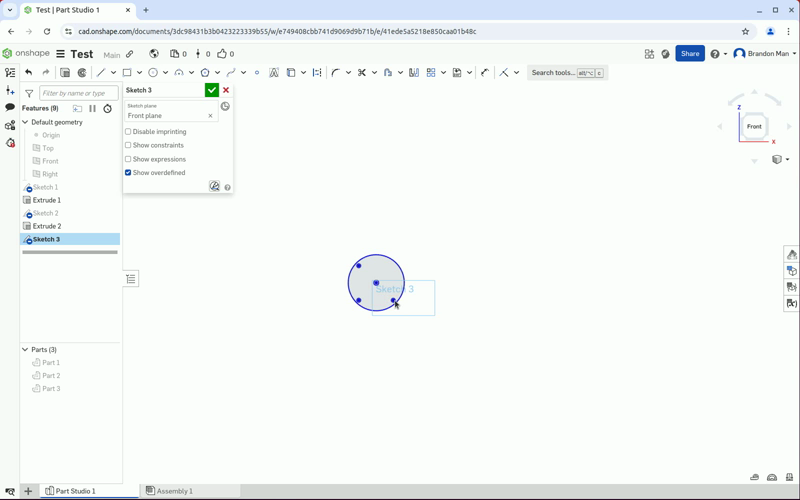
key(c)
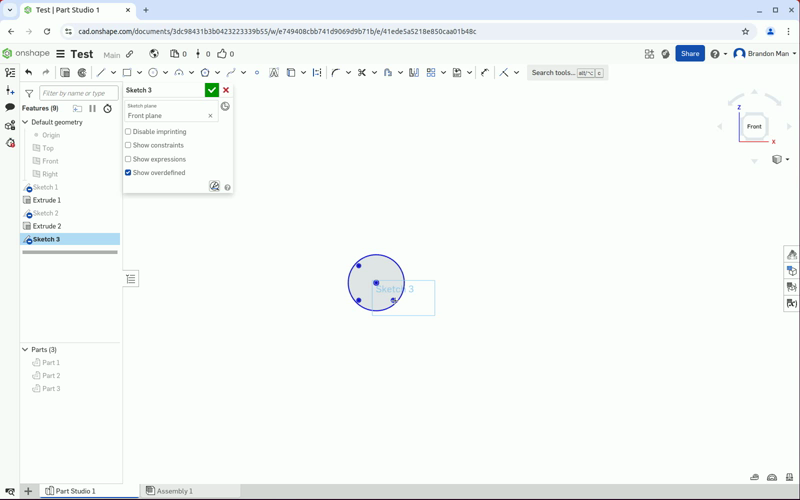
key_down(shift)
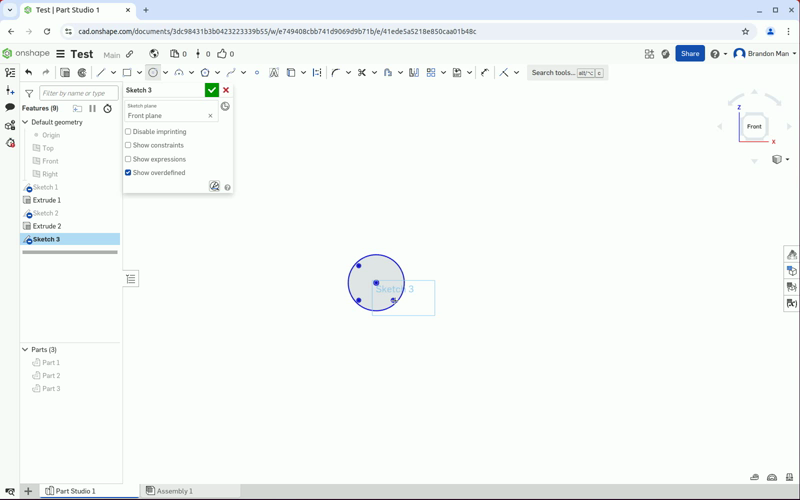
mouse_move(393, 265)
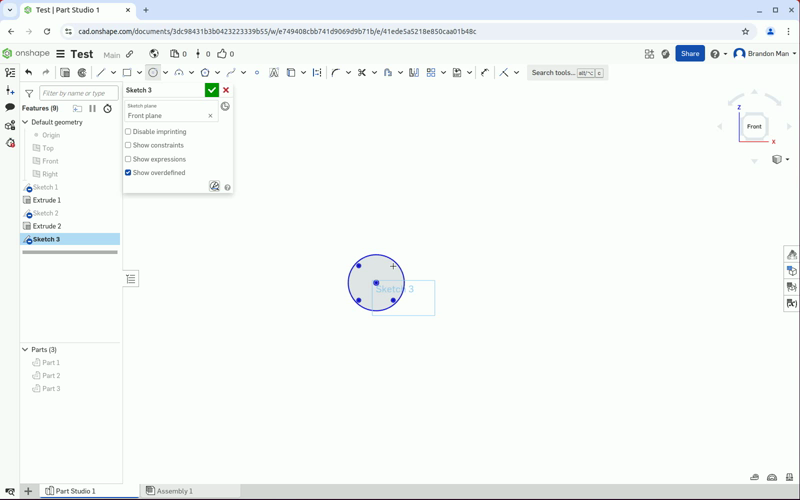
click(393, 265)
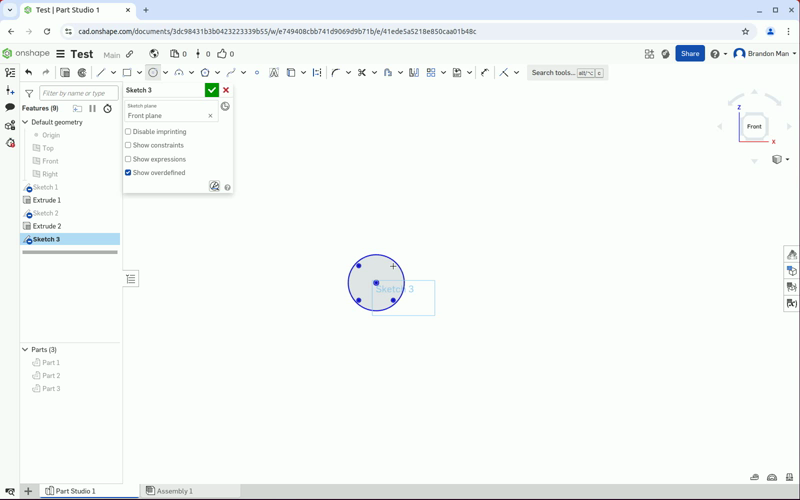
key_up(shift)
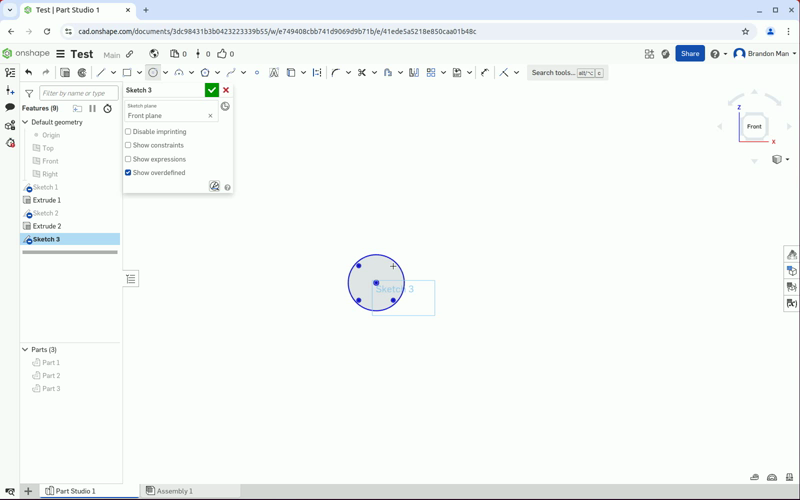
mouse_move(395, 265)
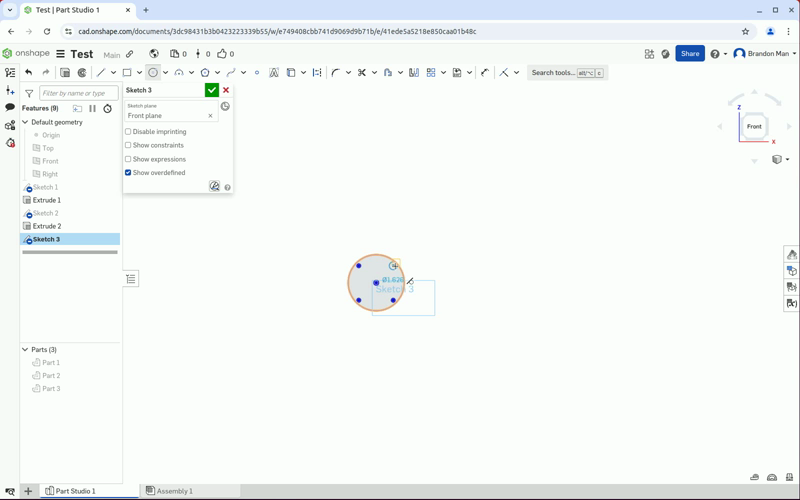
scroll(6)
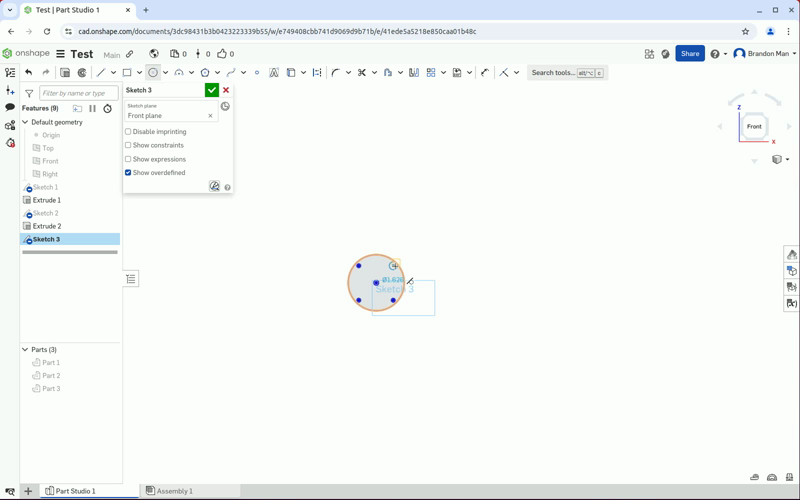
scroll(6)
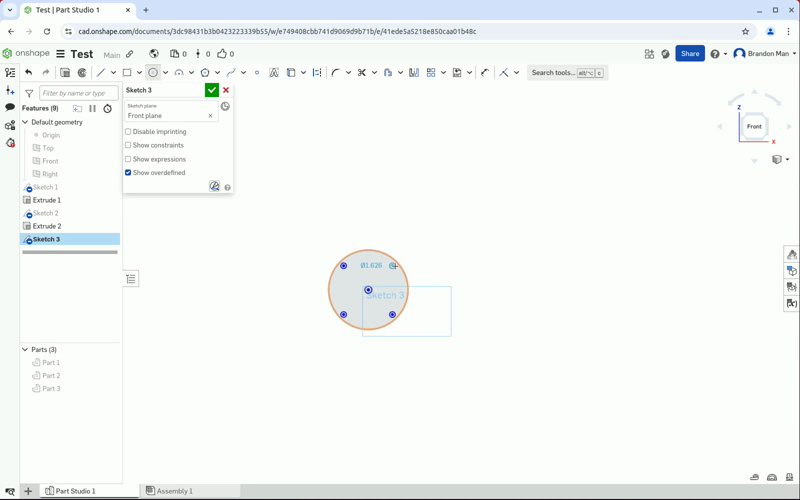
scroll(6)
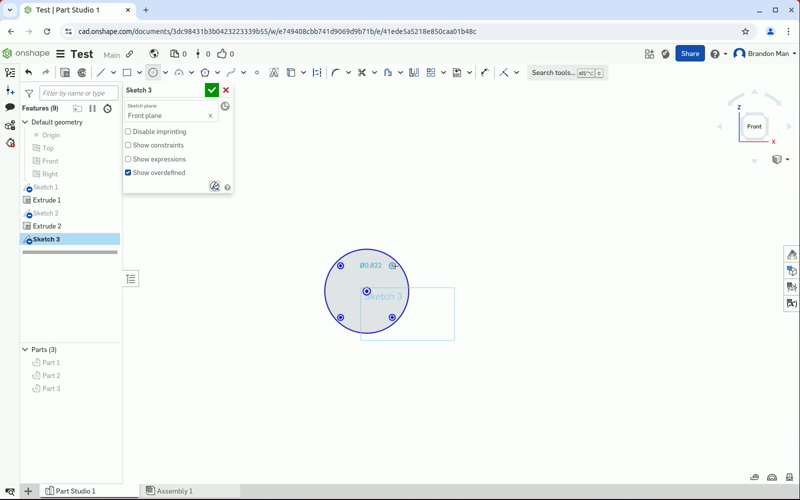
scroll(6)
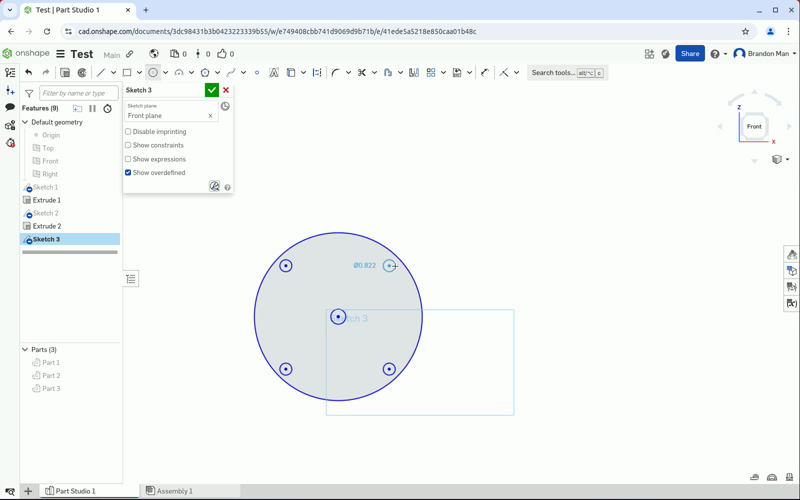
scroll(6)
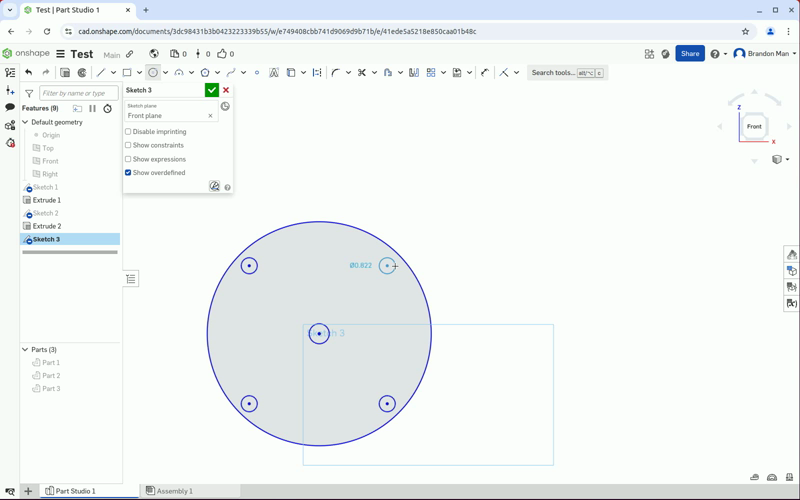
scroll(6)
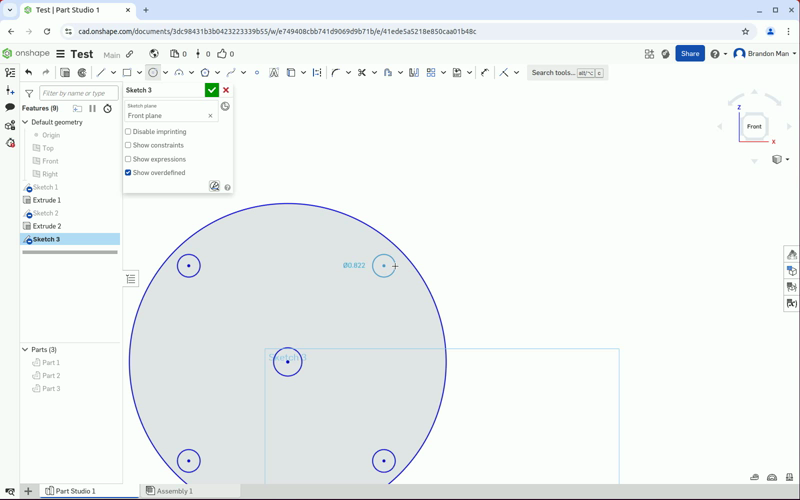
scroll(6)
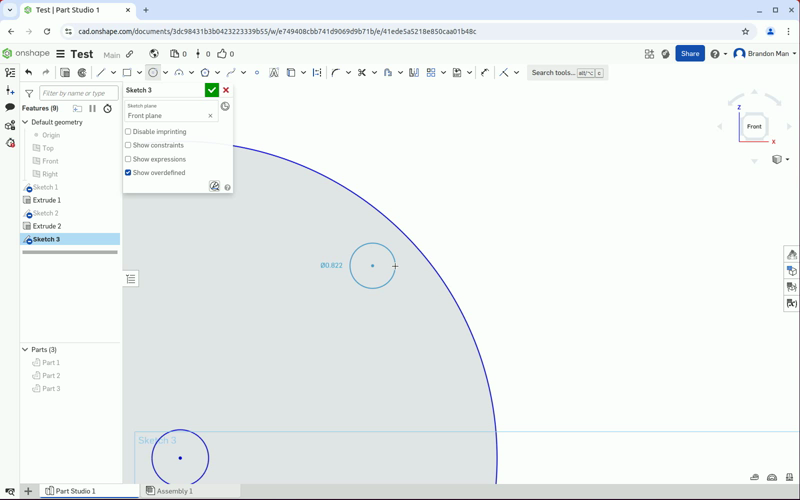
click(395, 265)
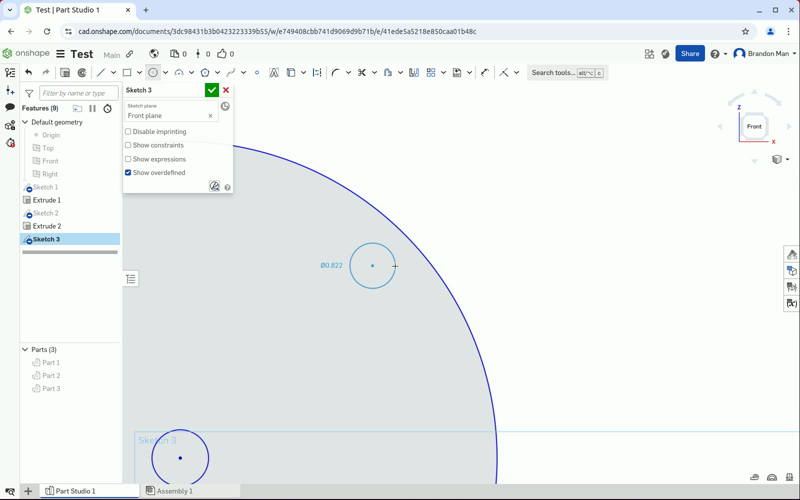
scroll(-6)
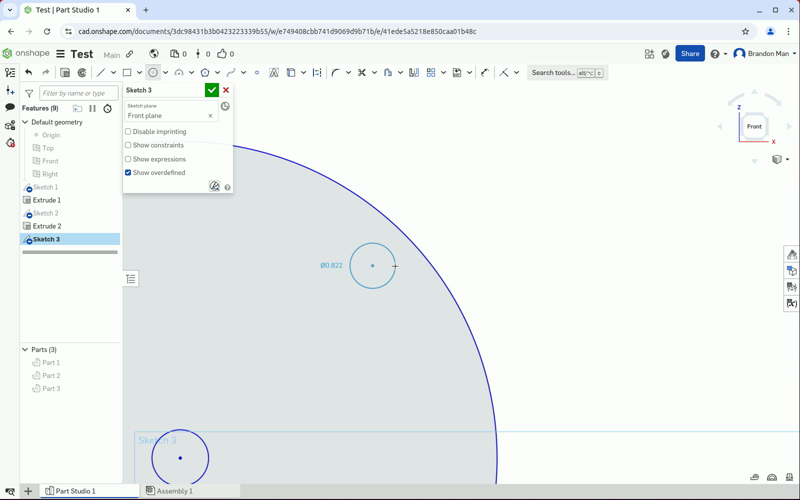
scroll(-6)
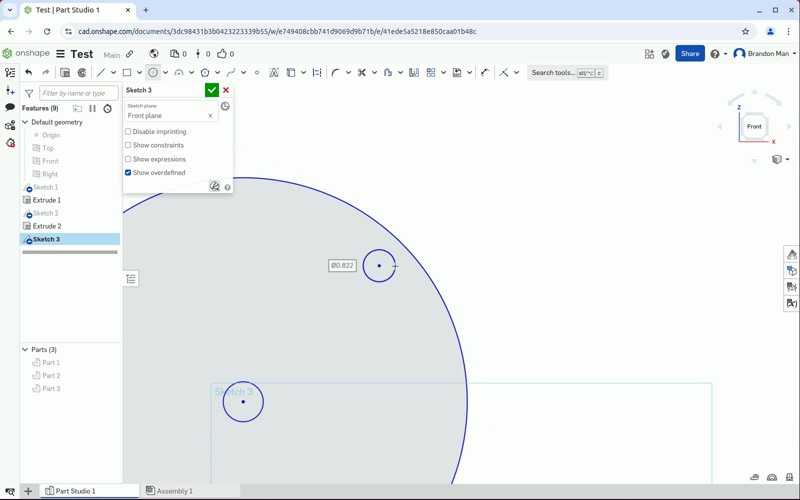
scroll(-6)
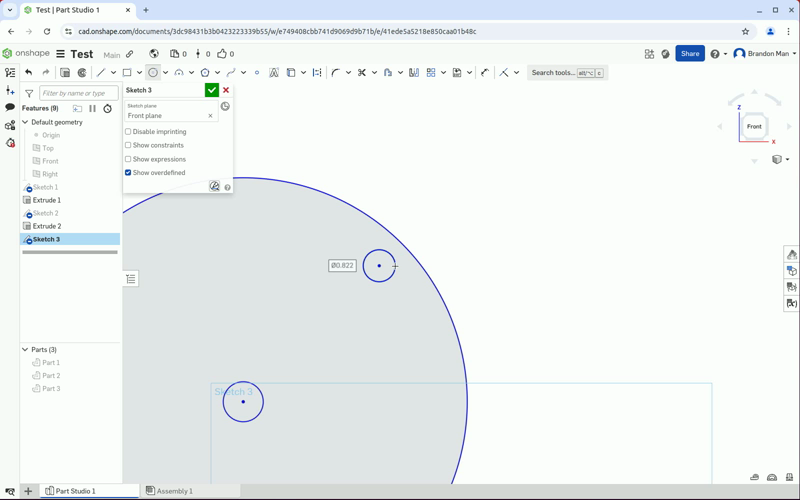
scroll(-6)
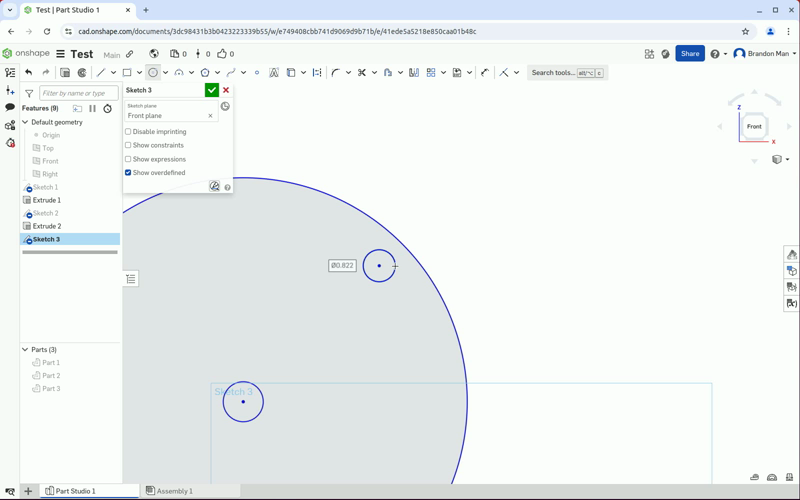
scroll(-6)
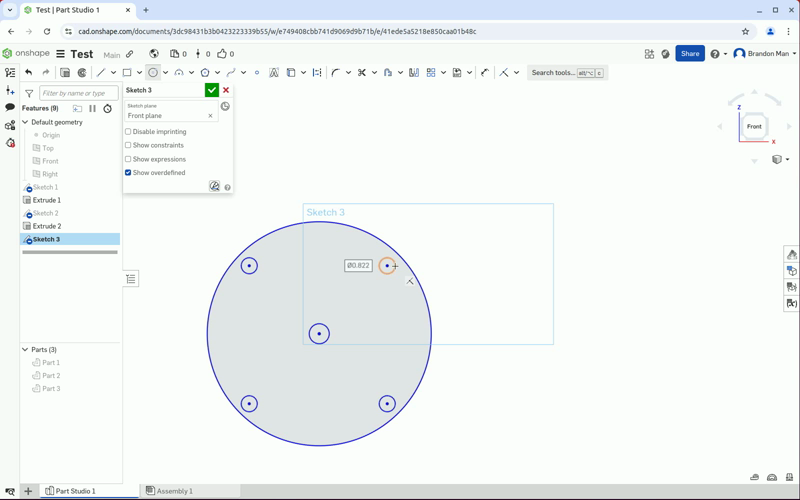
scroll(-6)
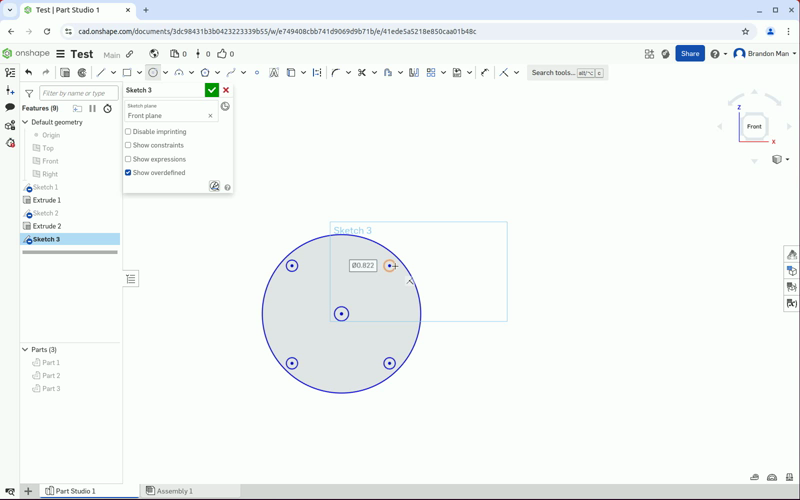
scroll(-6)
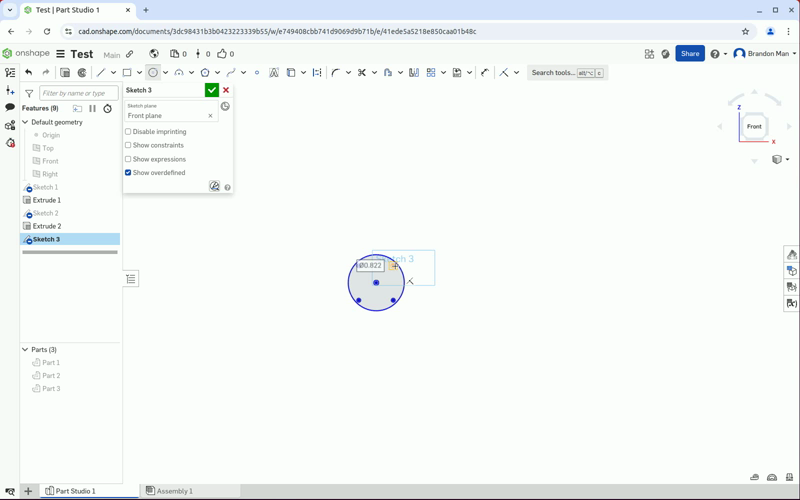
key(esc)
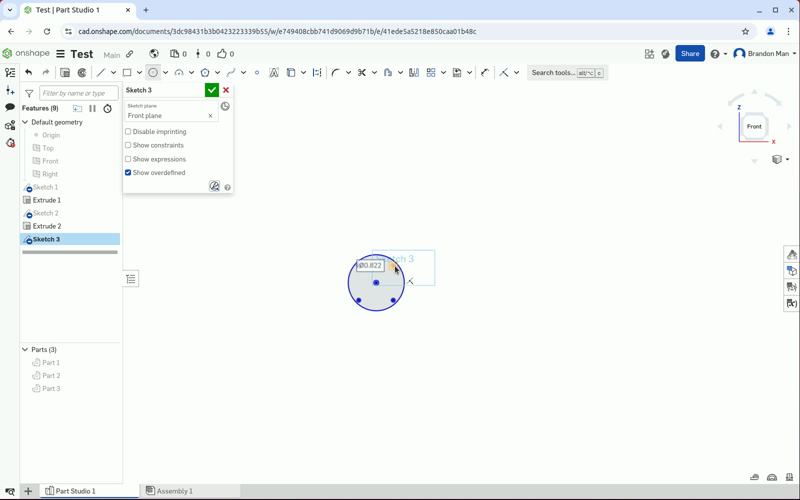
mouse_move(370, 306)
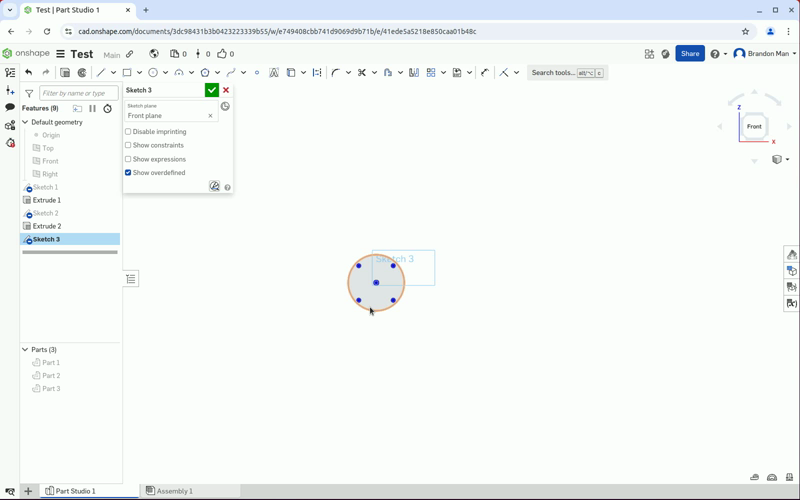
click(370, 306)
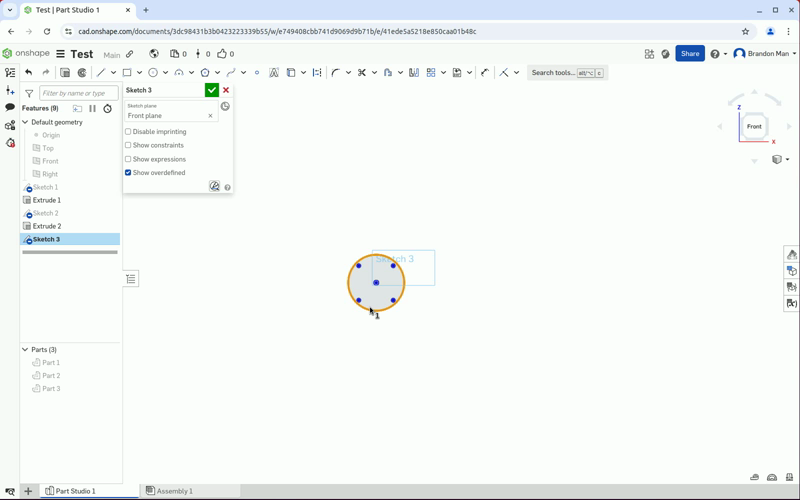
mouse_move(73, 352)
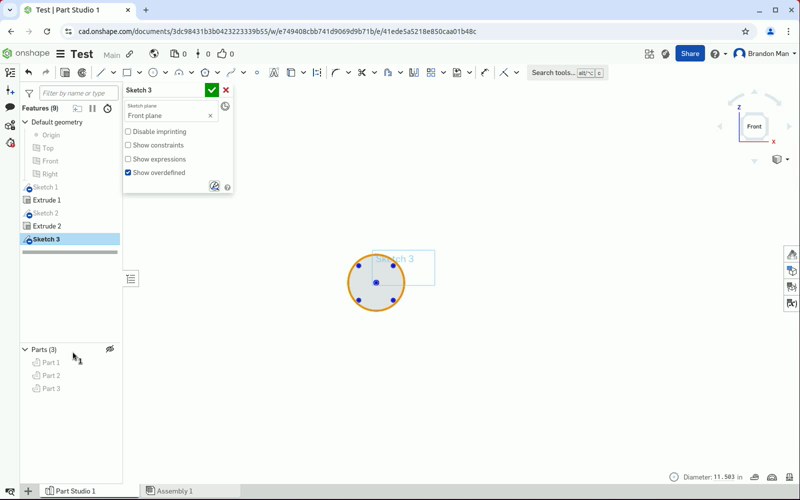
key(shift+y)
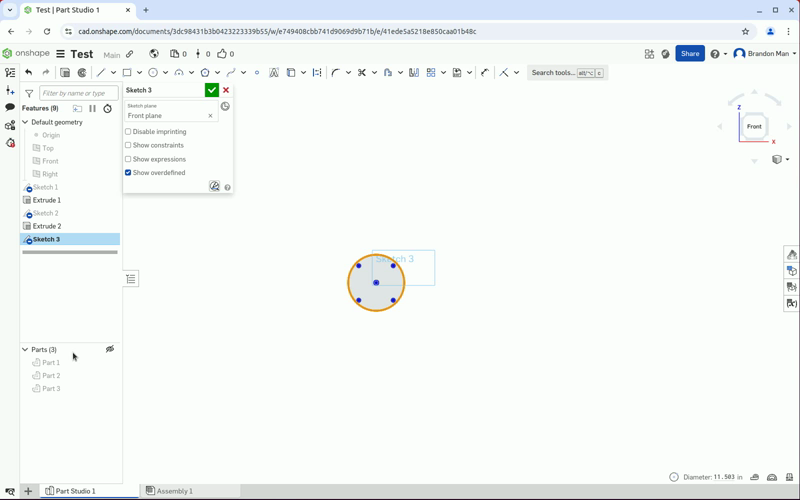
key(shift+e)
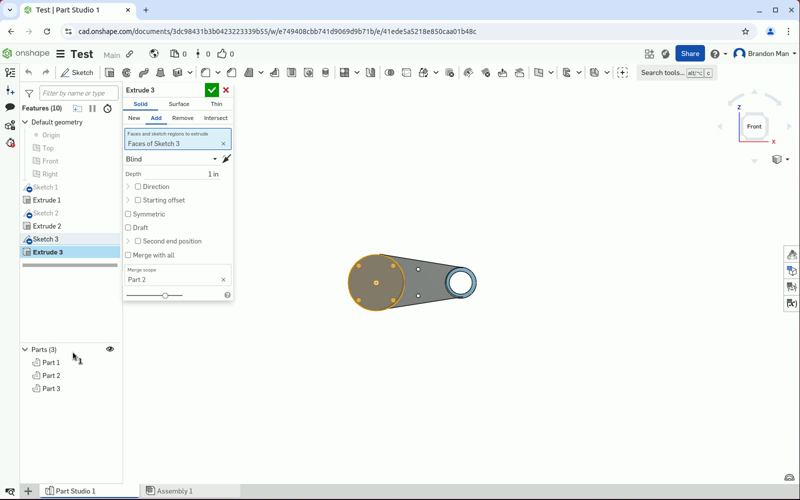
mouse_move(143, 106)
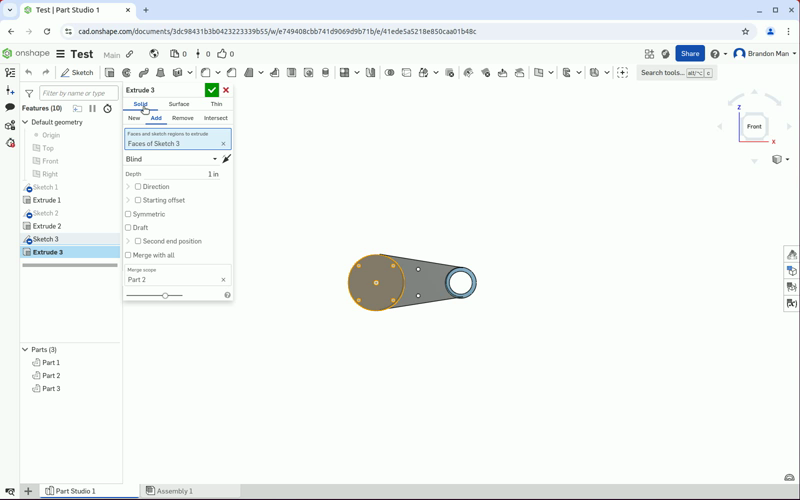
click(143, 106)
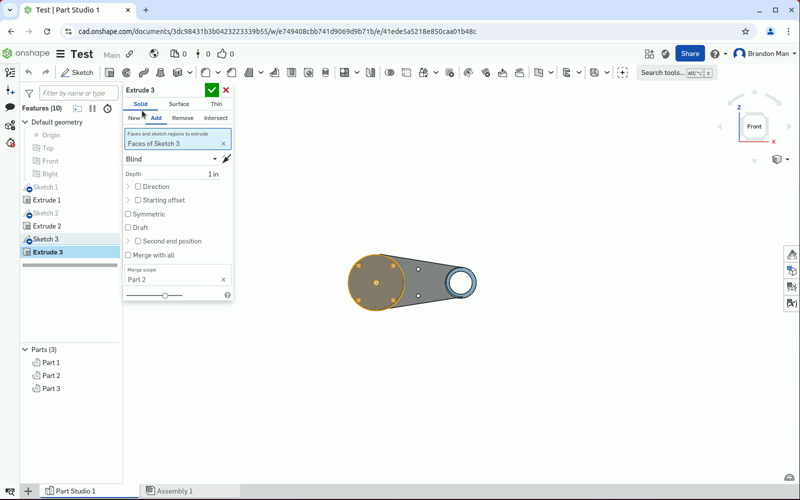
mouse_move(137, 120)
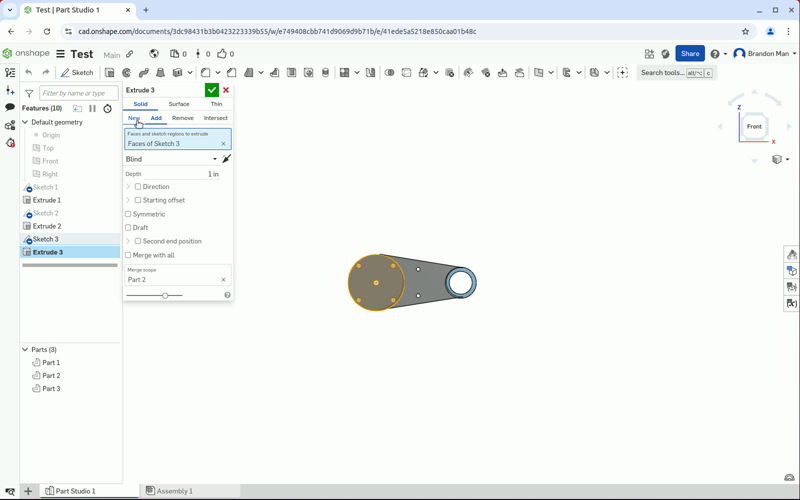
click(137, 120)
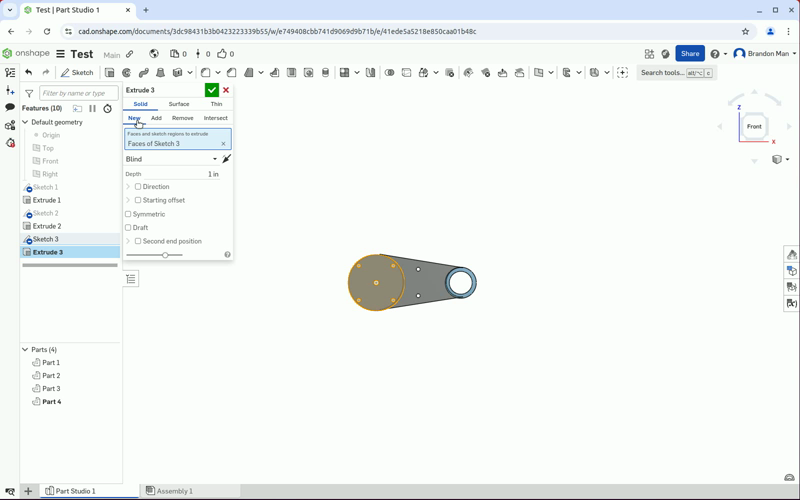
key(tab, 4)
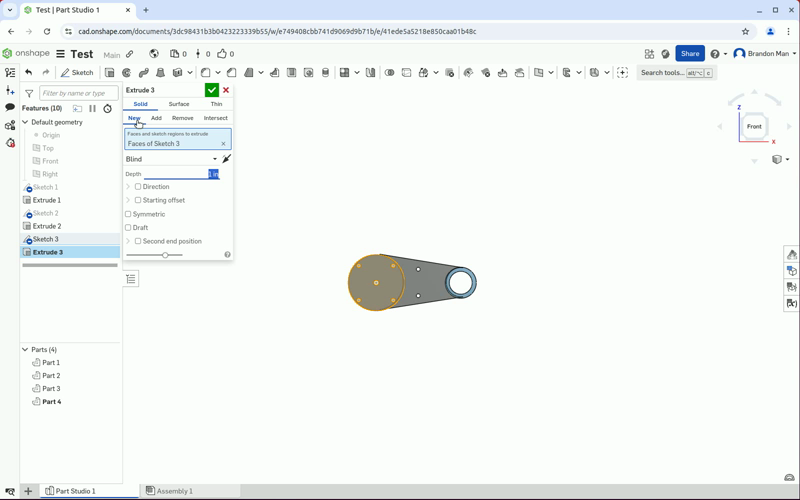
text(0.481)
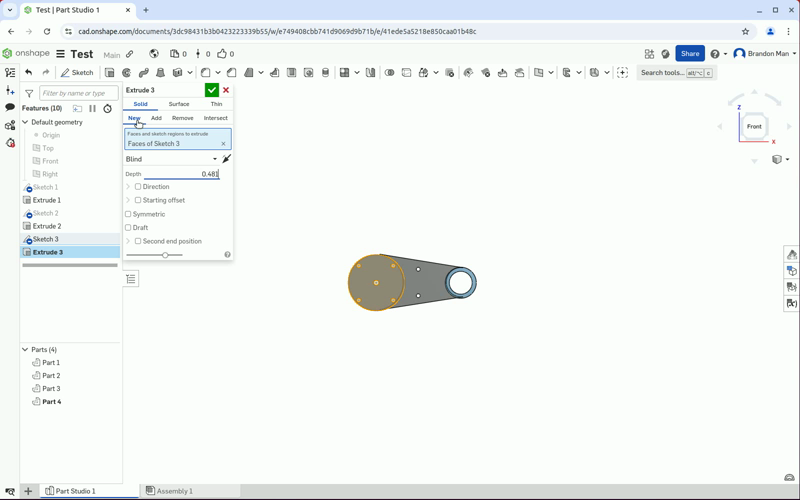
key(enter)
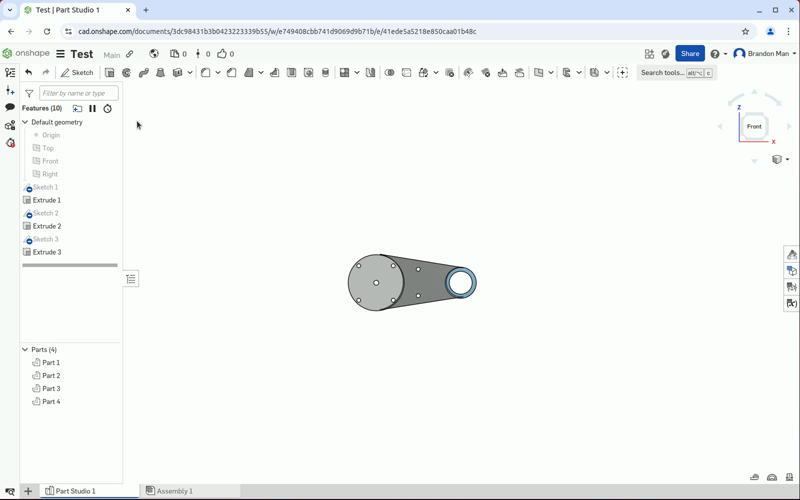
key(shift+h)
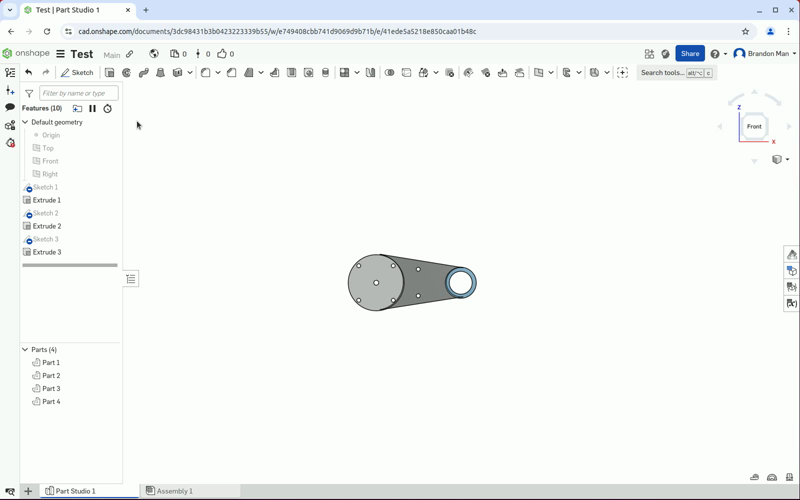
key(shift+h)
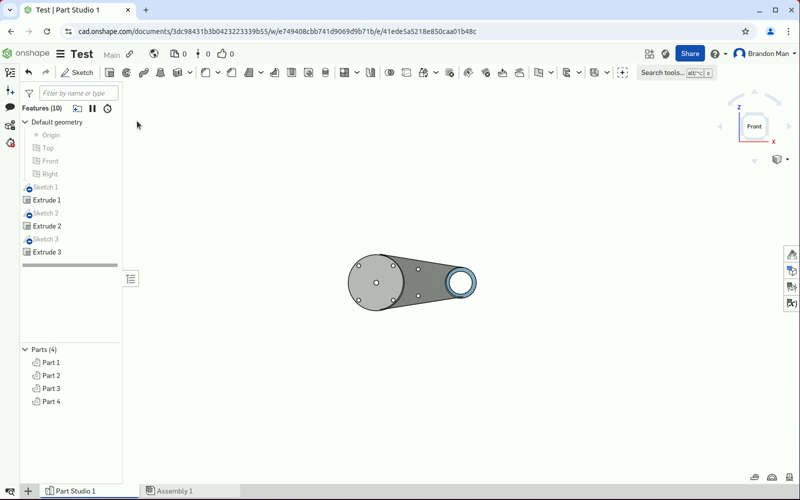
mouse_move(73, 189)
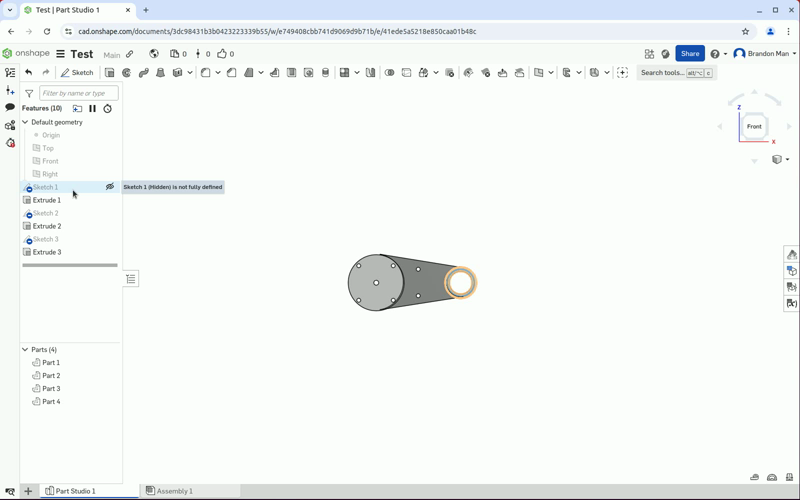
click(73, 189)
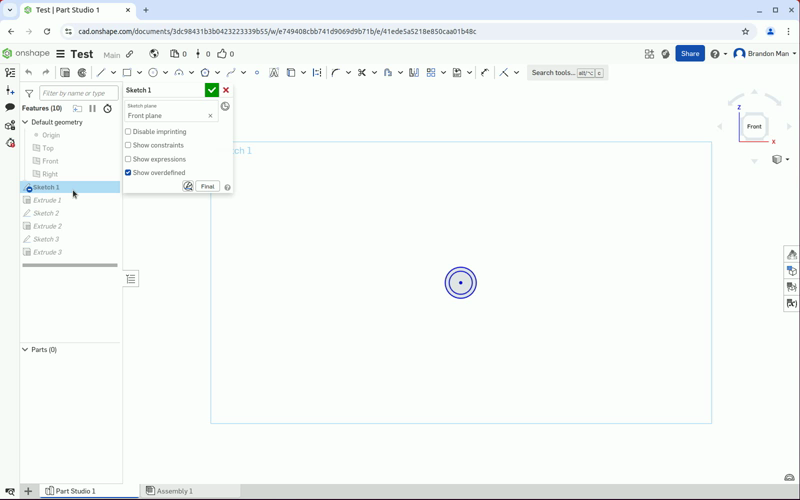
mouse_move(229, 92)
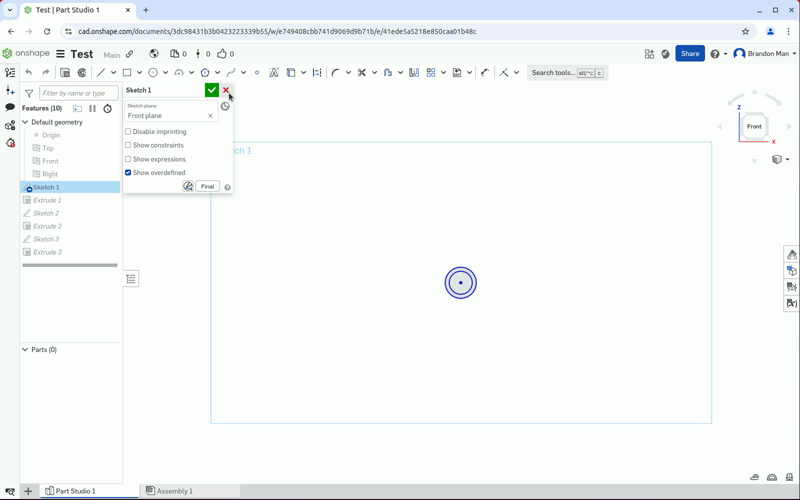
click(229, 92)
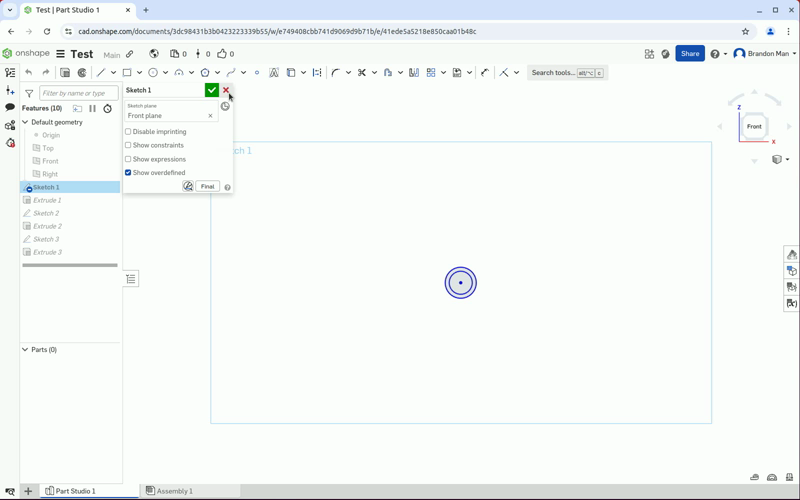
key(shift+s)
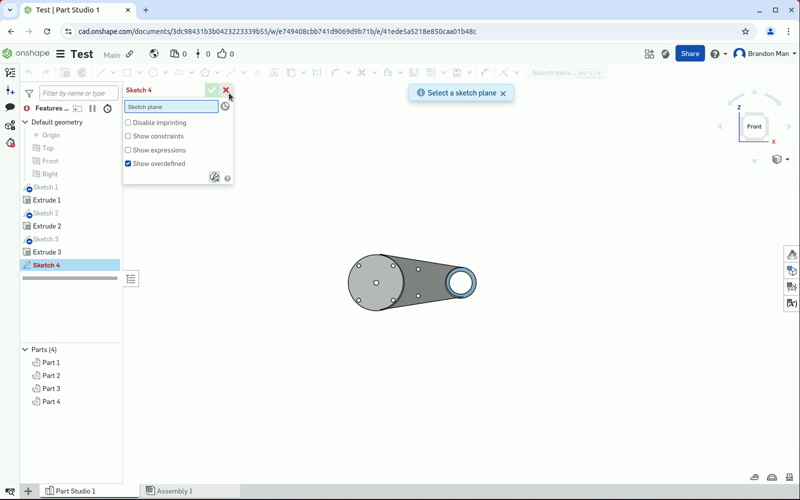
mouse_move(73, 163)
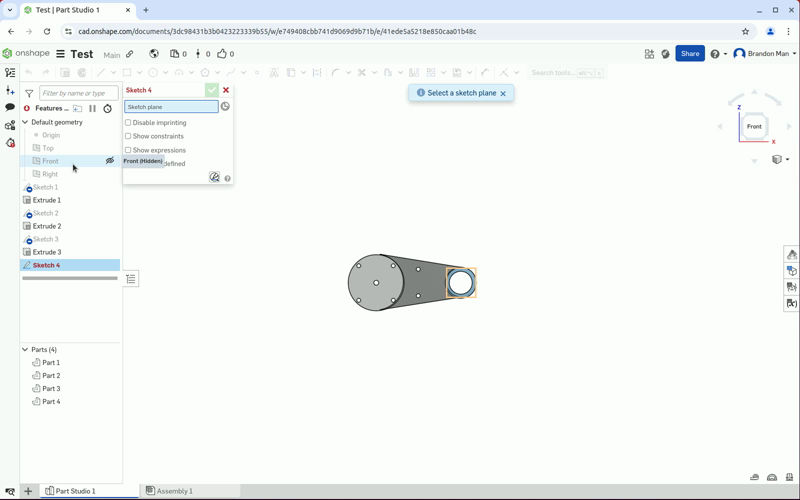
click(73, 163)
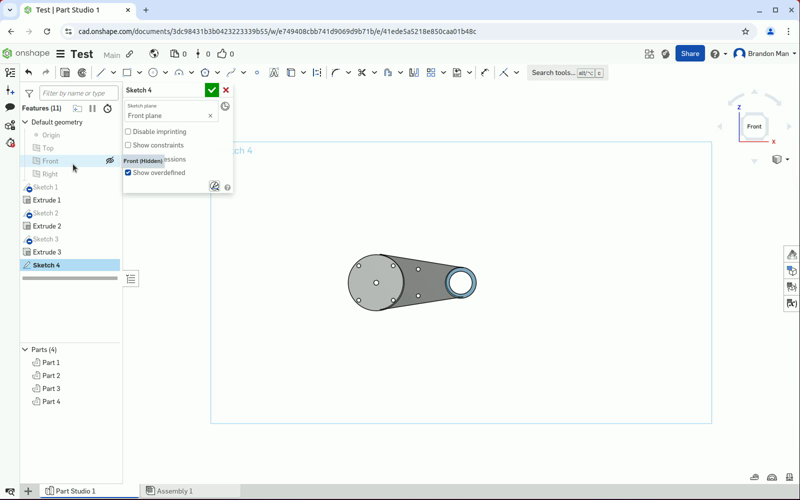
mouse_move(73, 352)
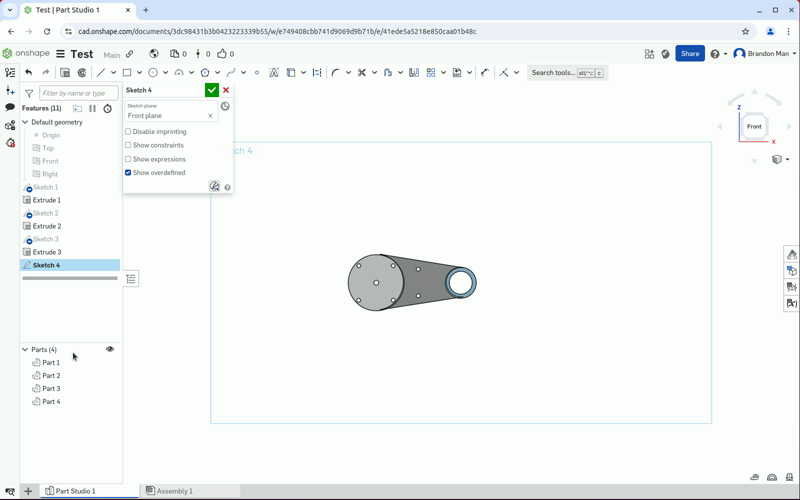
key(y)
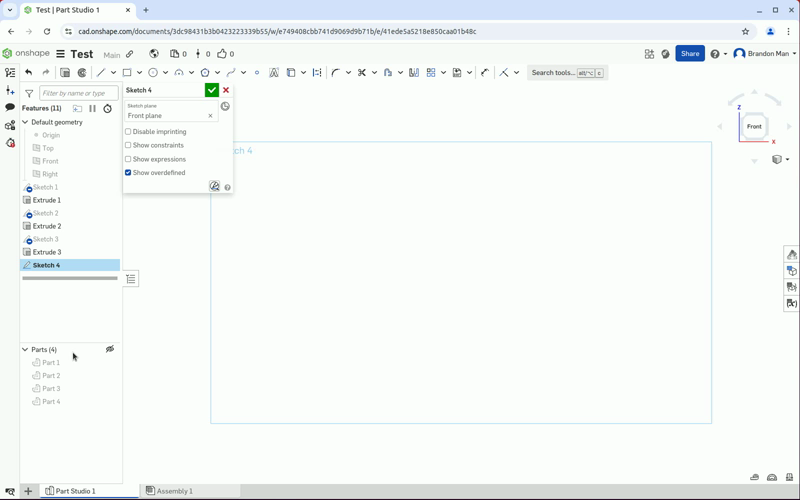
key(c)
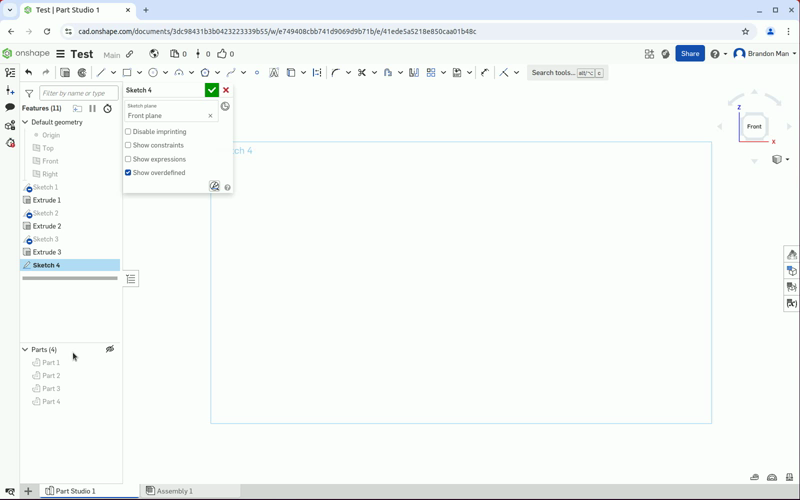
key_down(shift)
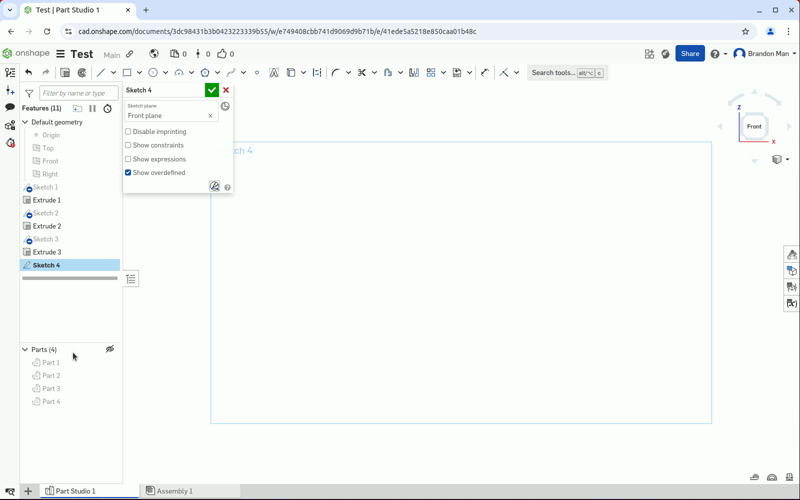
mouse_move(489, 282)
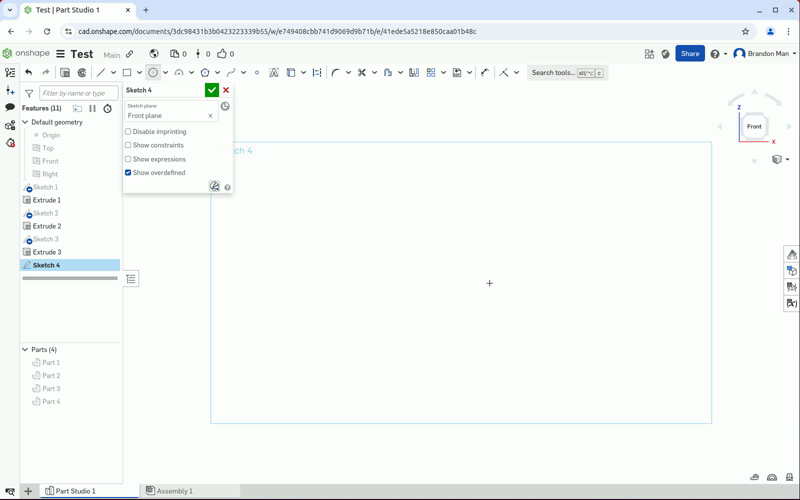
click(489, 282)
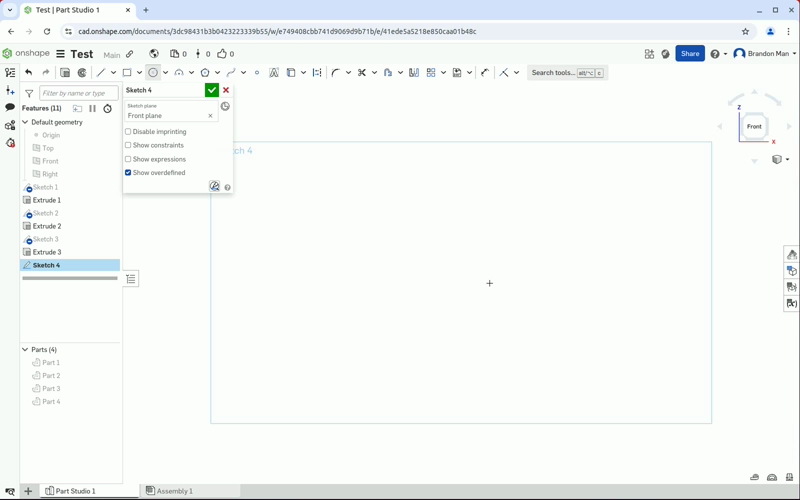
key_up(shift)
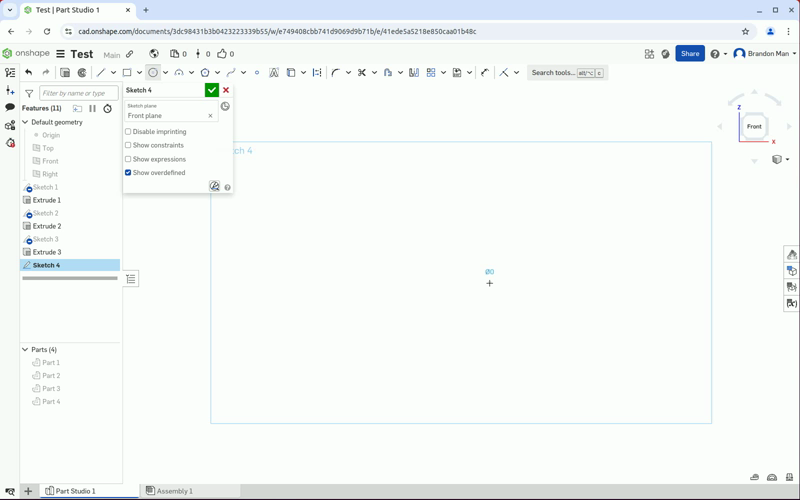
mouse_move(493, 282)
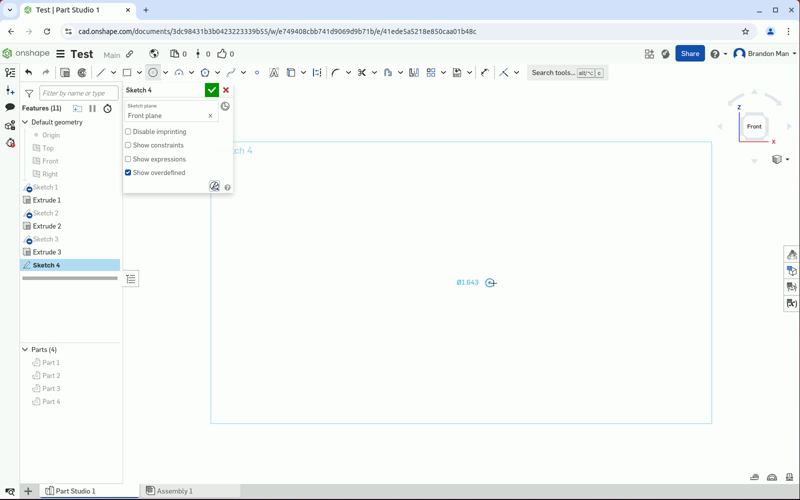
click(493, 282)
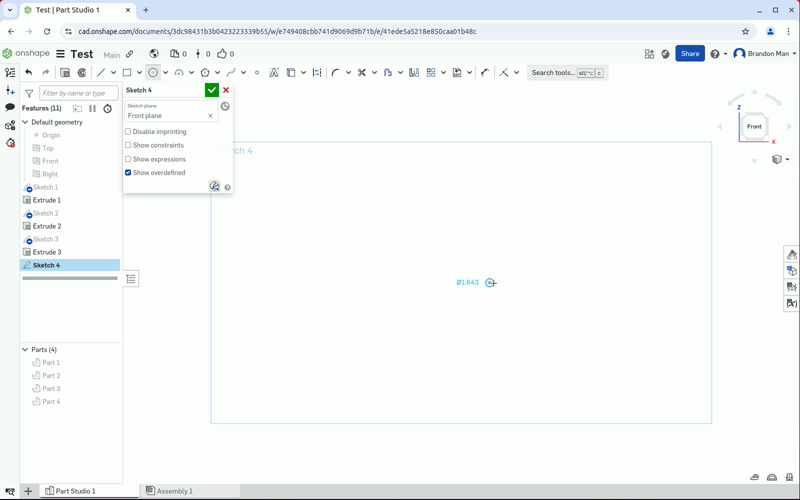
key(esc)
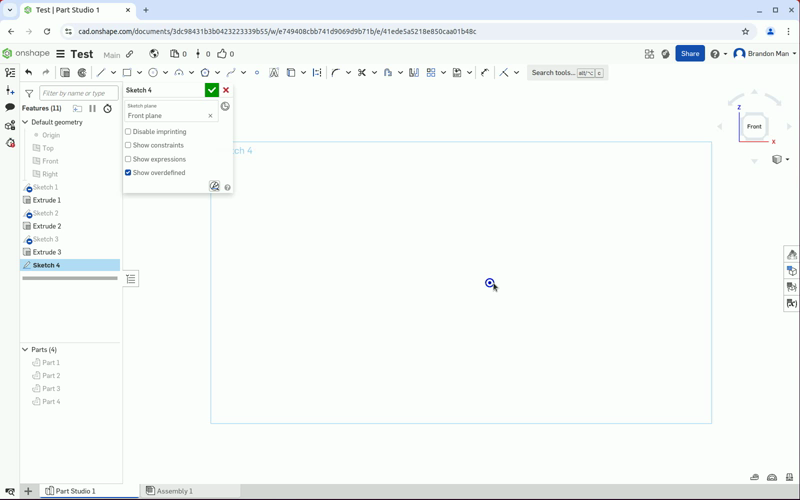
key(c)
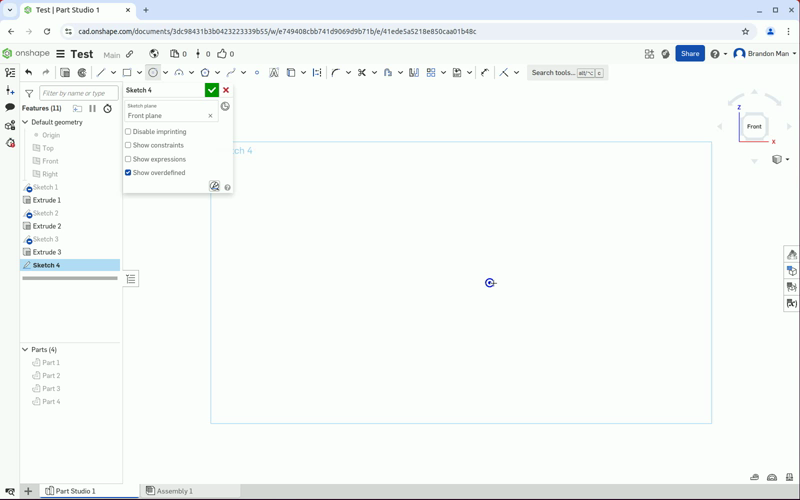
key_down(shift)
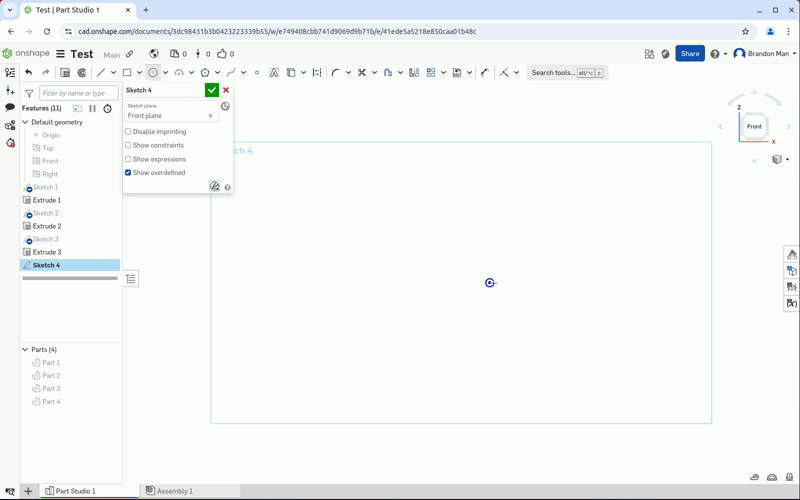
mouse_move(489, 282)
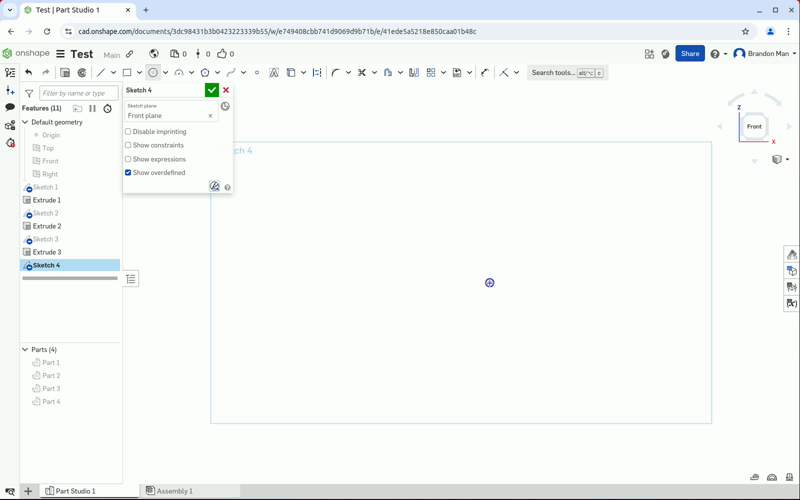
scroll(6)
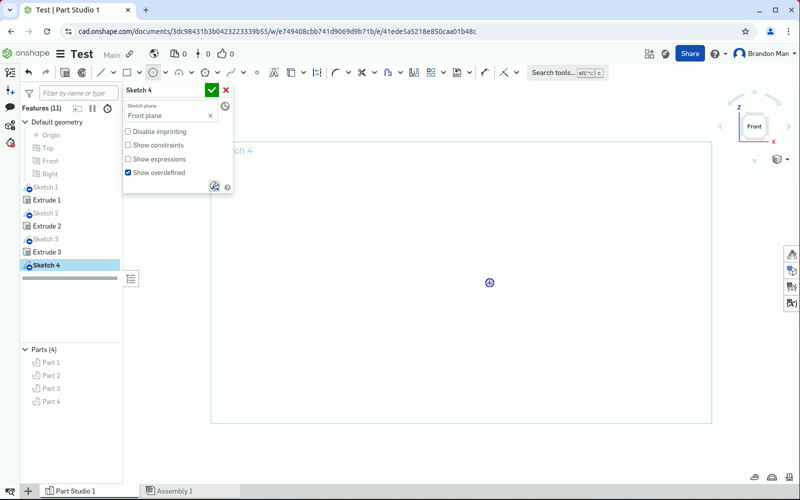
scroll(6)
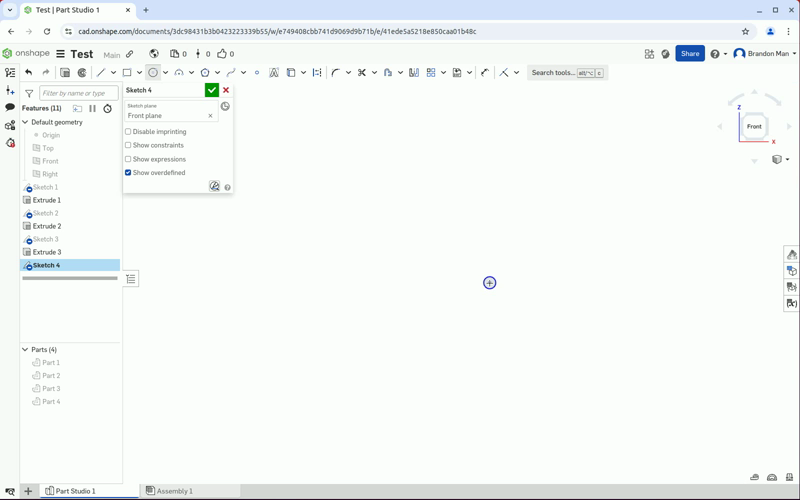
scroll(6)
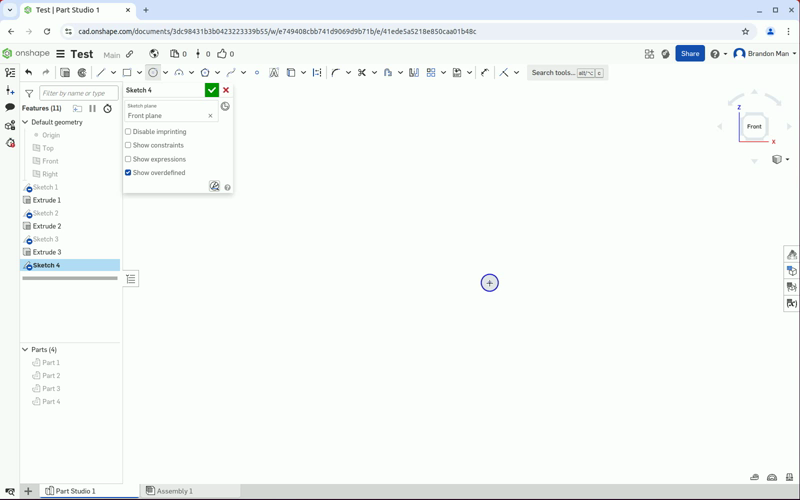
scroll(6)
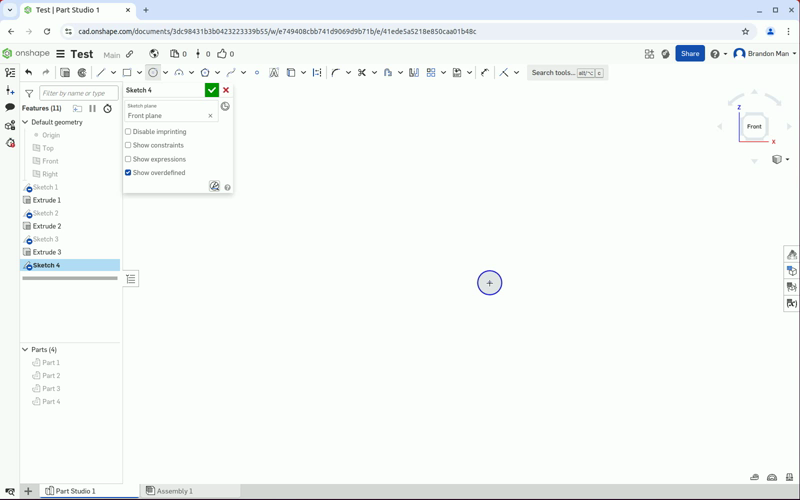
scroll(6)
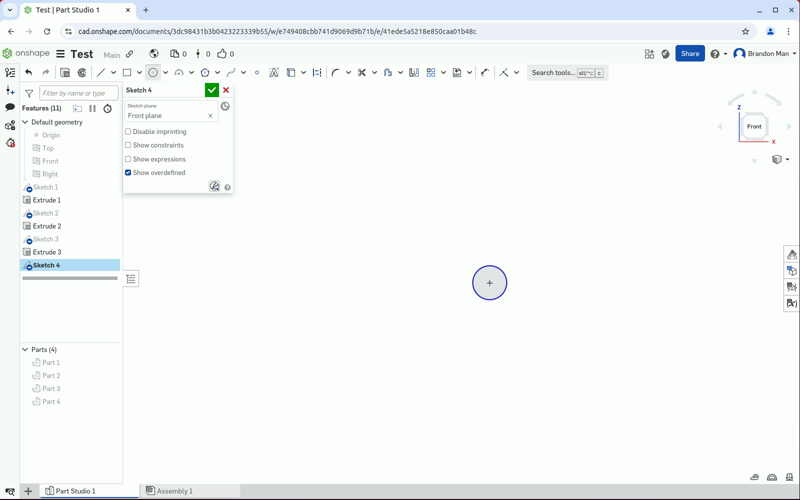
scroll(6)
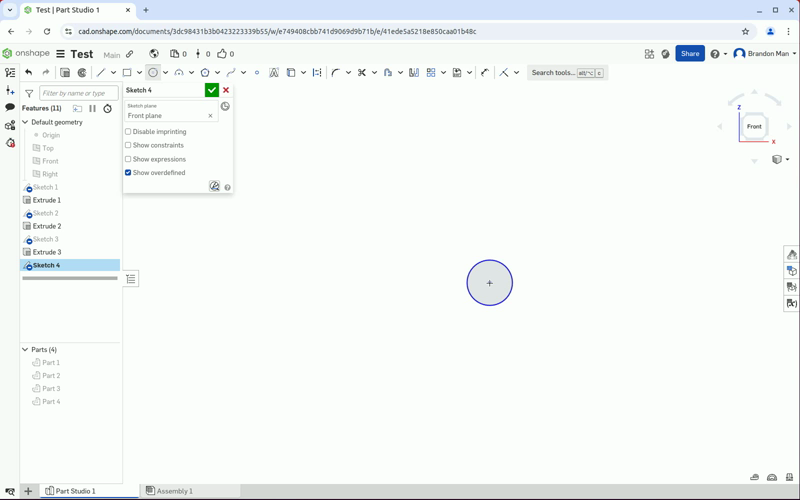
scroll(6)
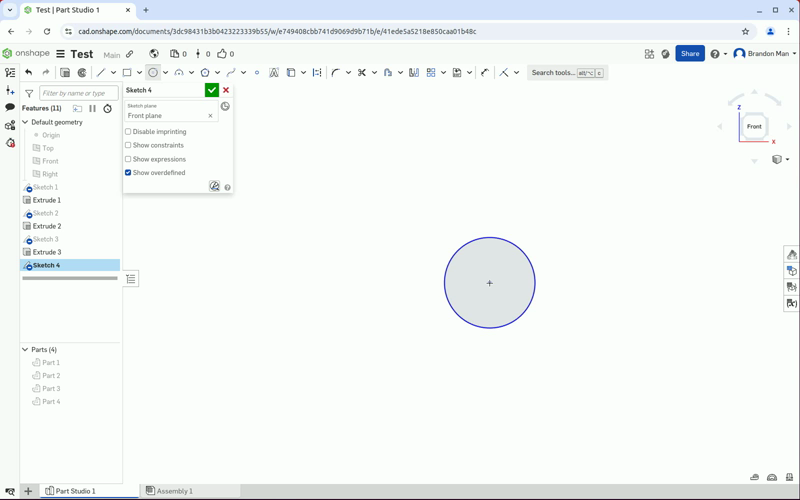
click(489, 282)
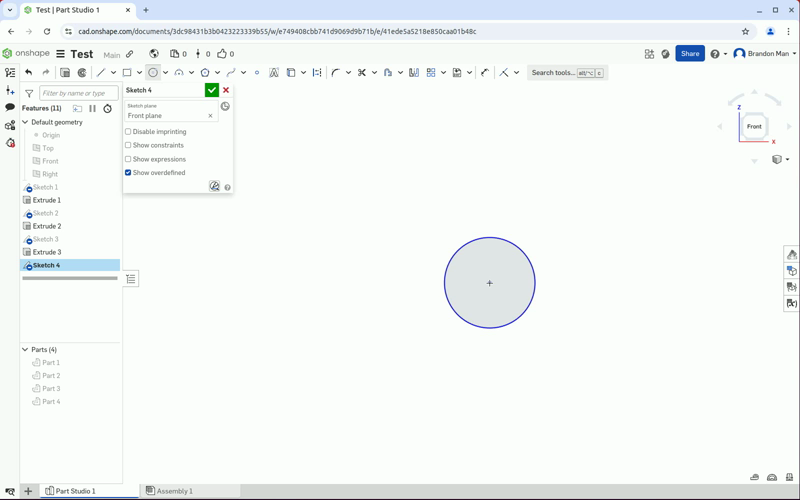
scroll(-6)
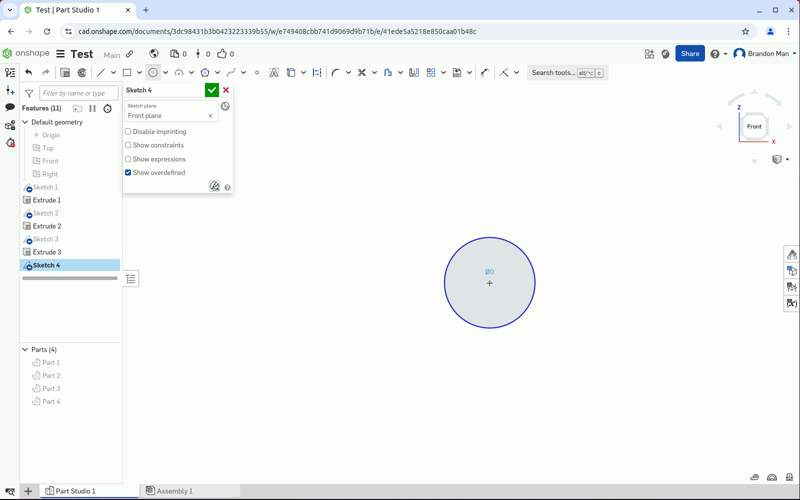
scroll(-6)
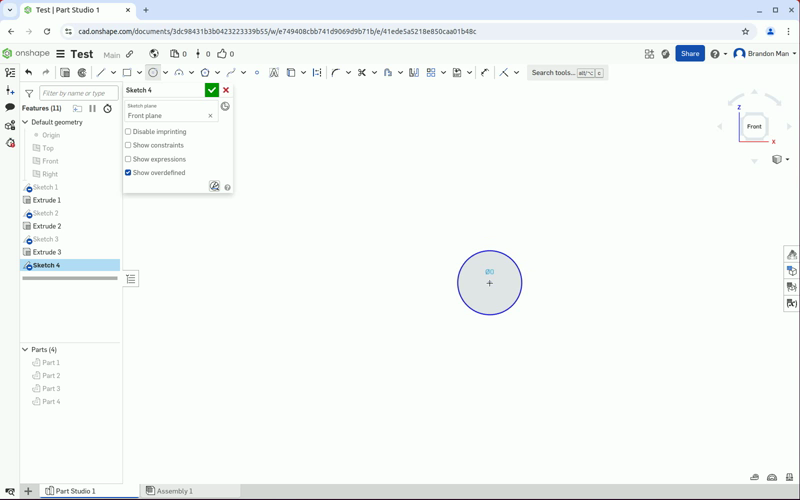
scroll(-6)
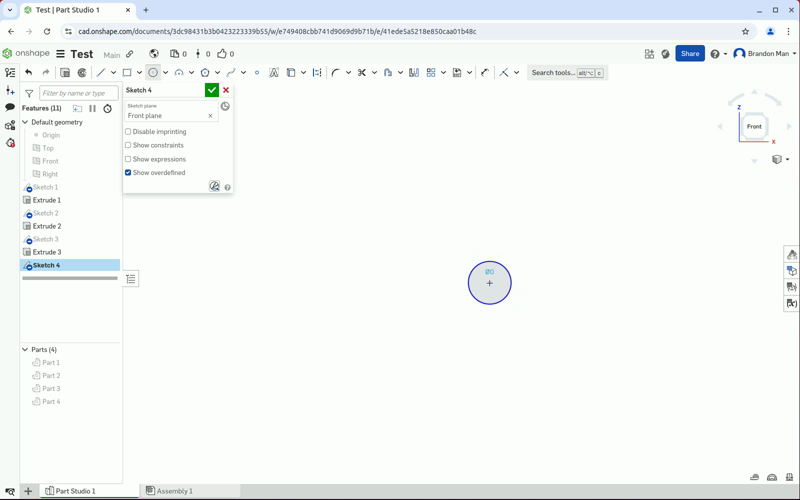
scroll(-6)
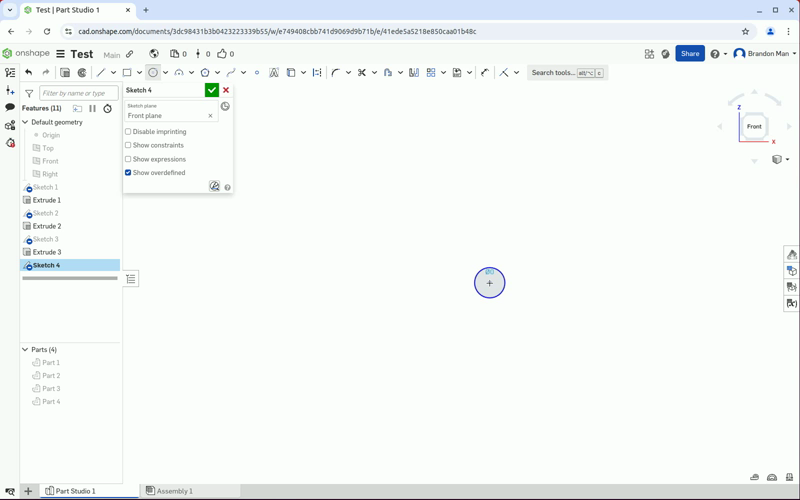
scroll(-6)
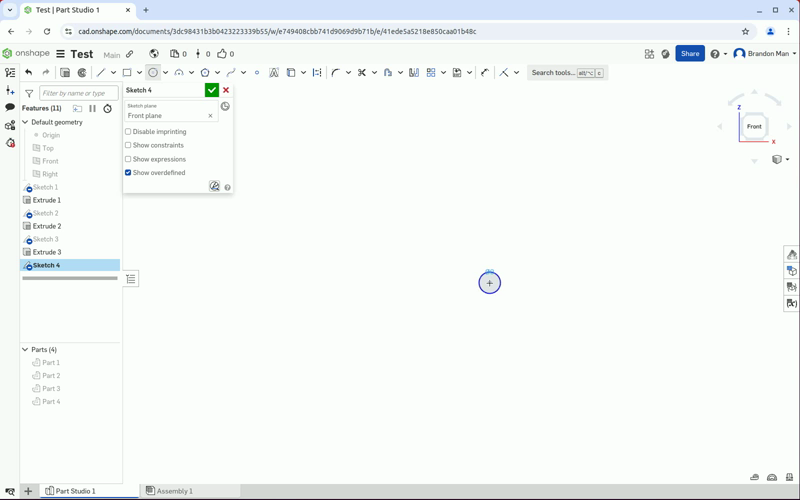
scroll(-6)
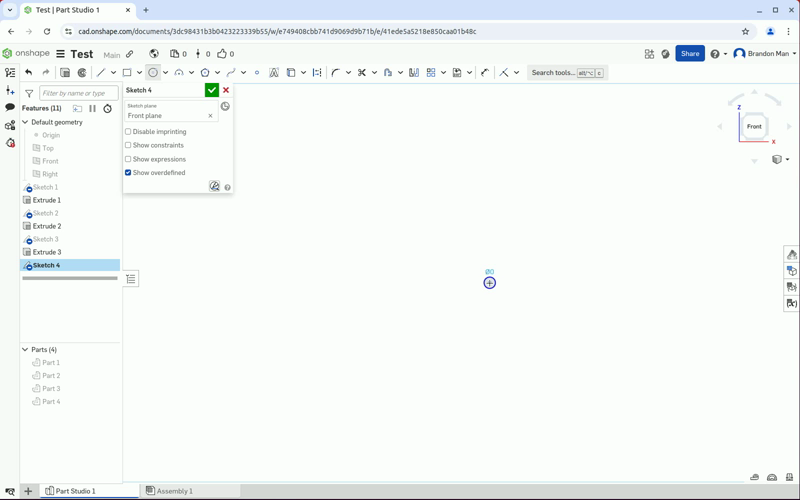
scroll(-6)
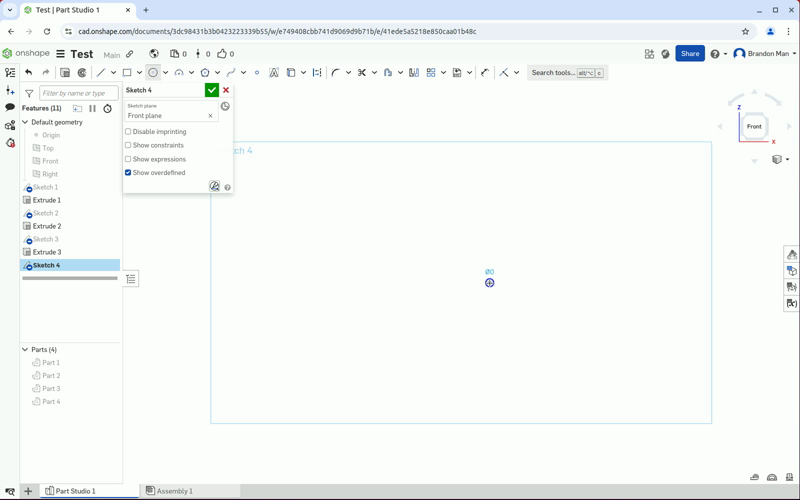
key_up(shift)
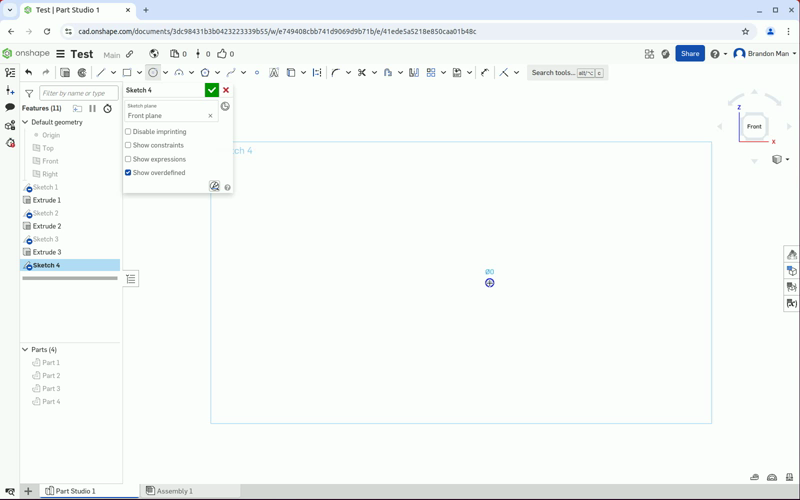
mouse_move(492, 282)
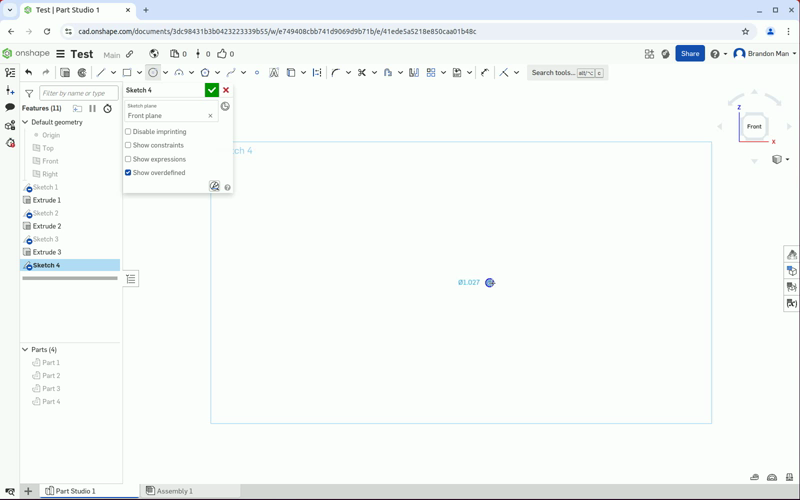
scroll(6)
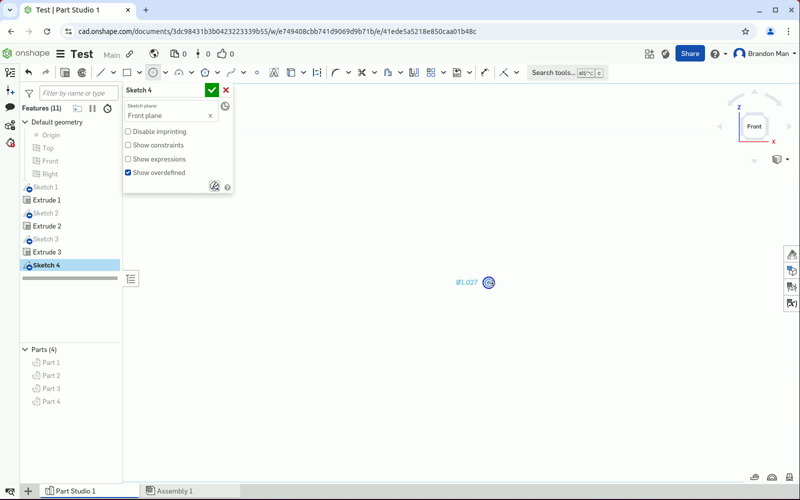
scroll(6)
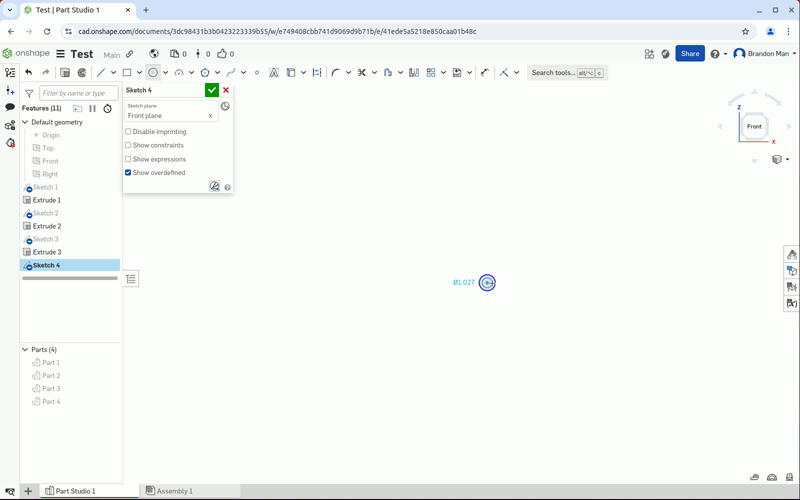
scroll(6)
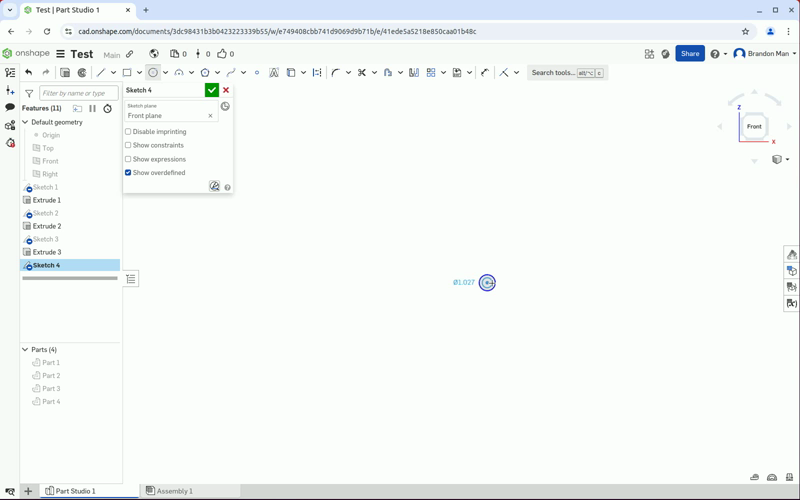
scroll(6)
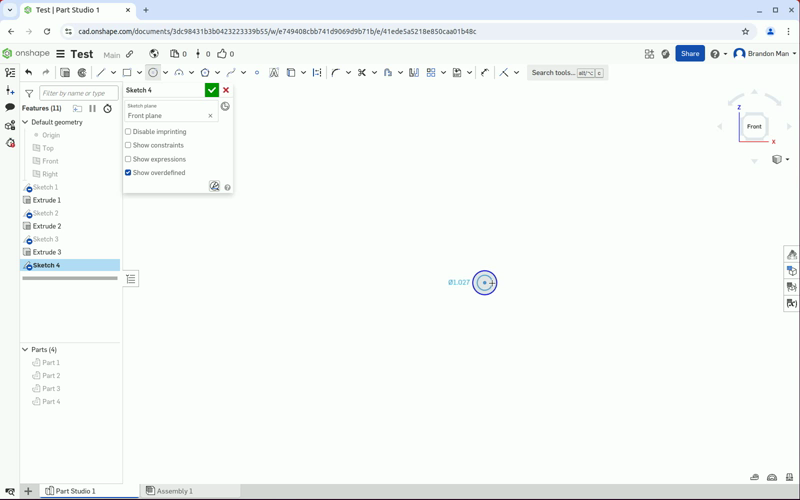
scroll(6)
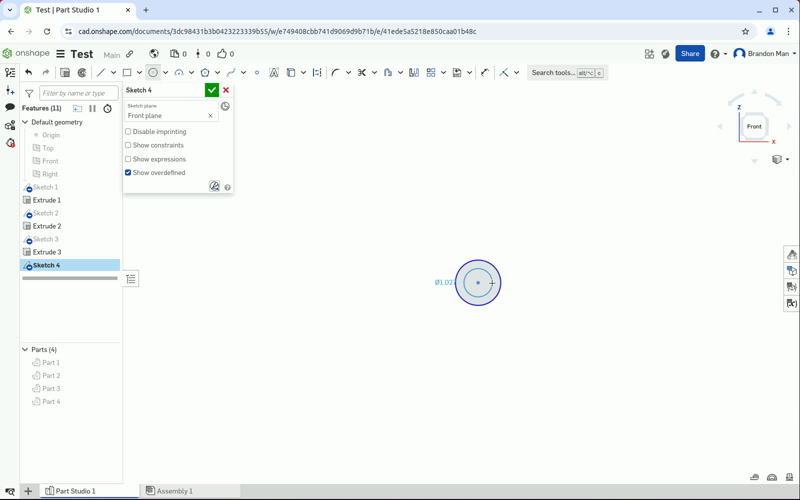
scroll(6)
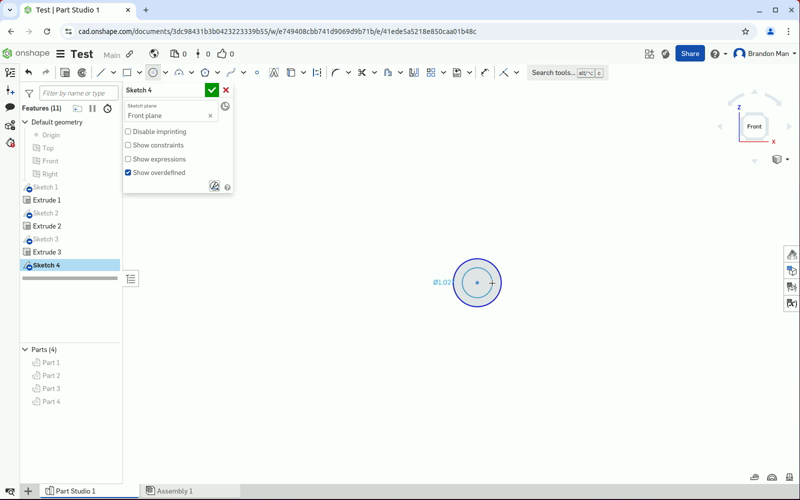
scroll(6)
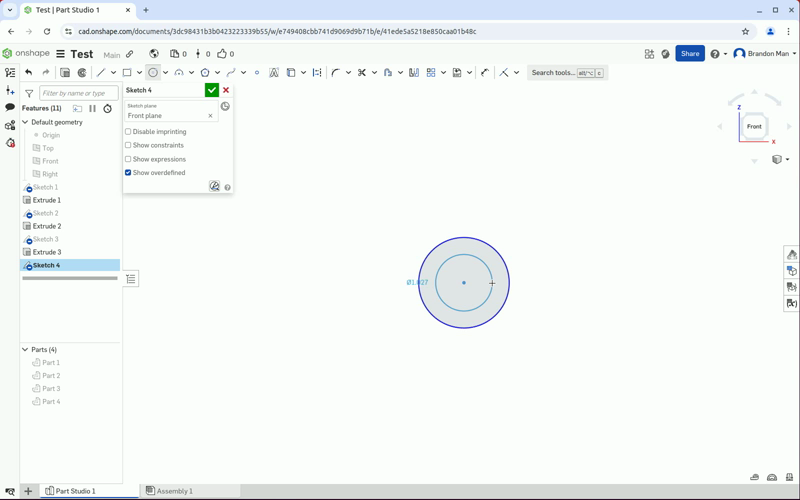
click(492, 282)
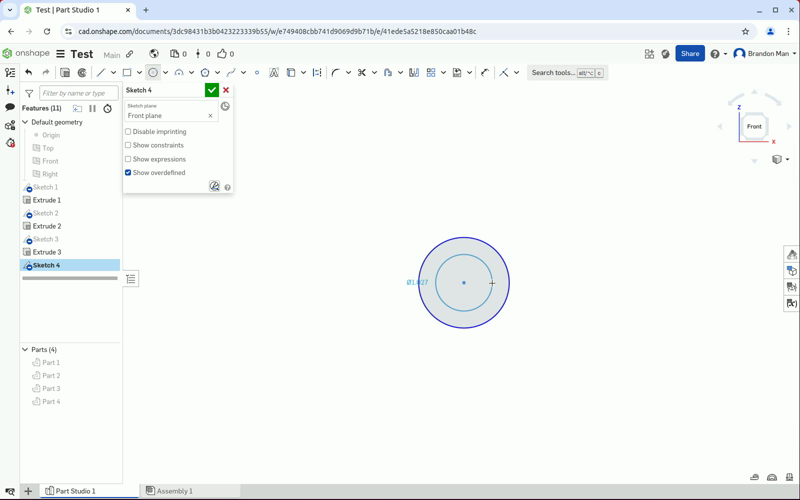
scroll(-6)
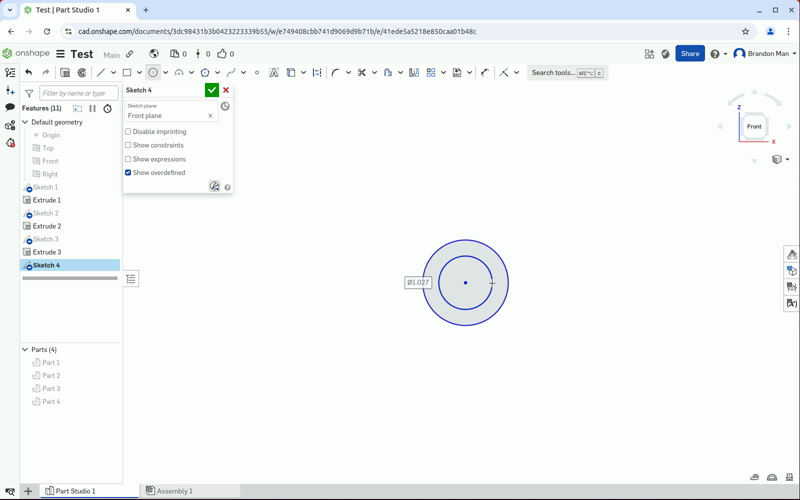
scroll(-6)
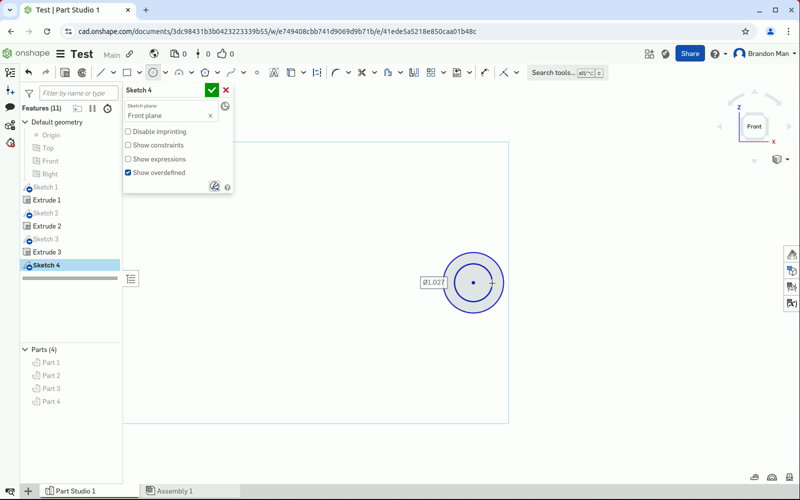
scroll(-6)
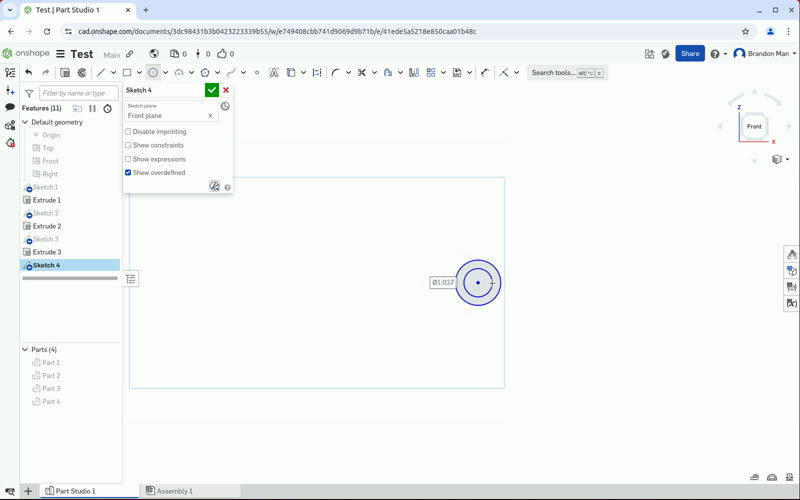
scroll(-6)
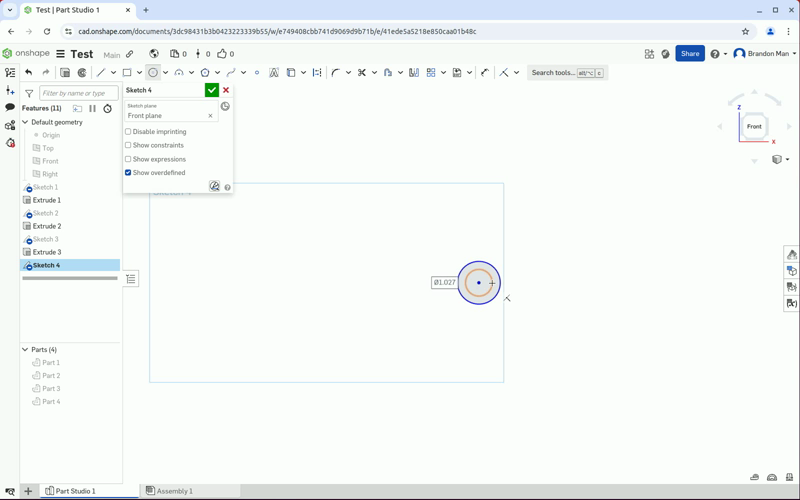
scroll(-6)
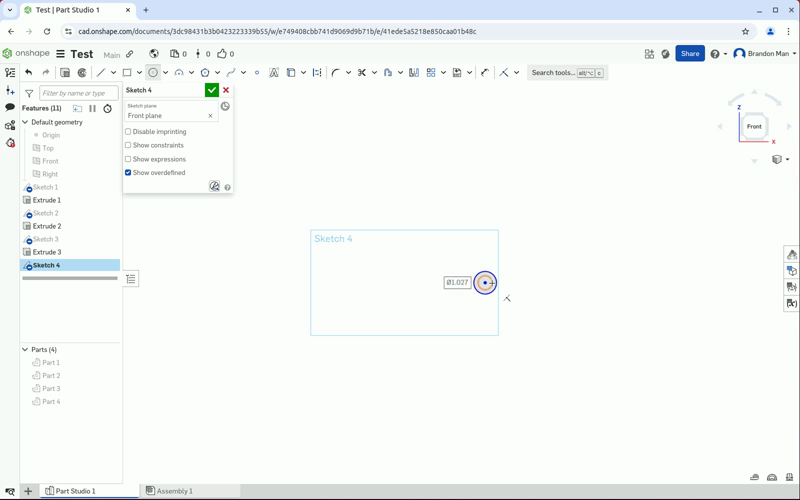
scroll(-6)
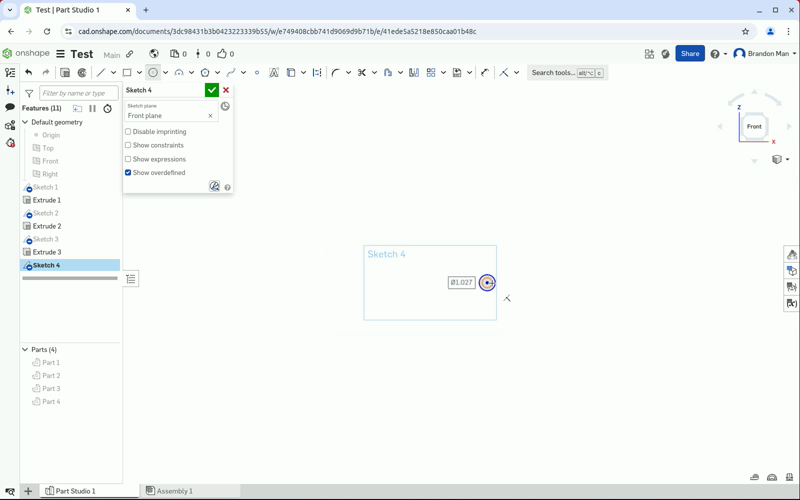
scroll(-6)
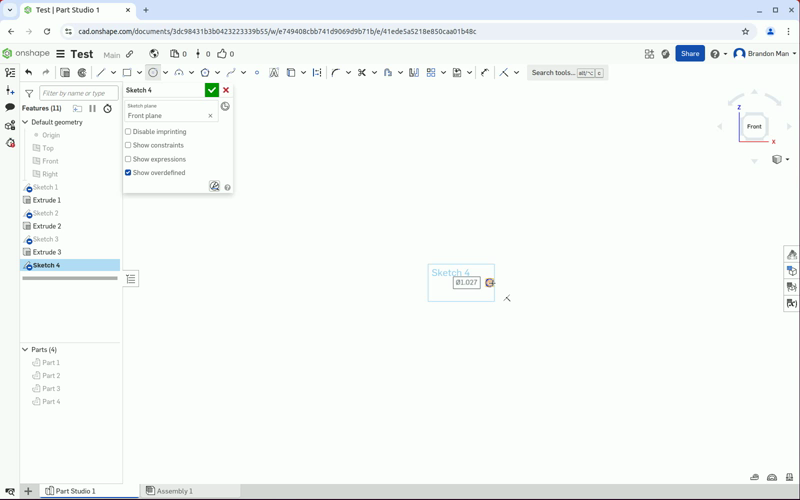
key(esc)
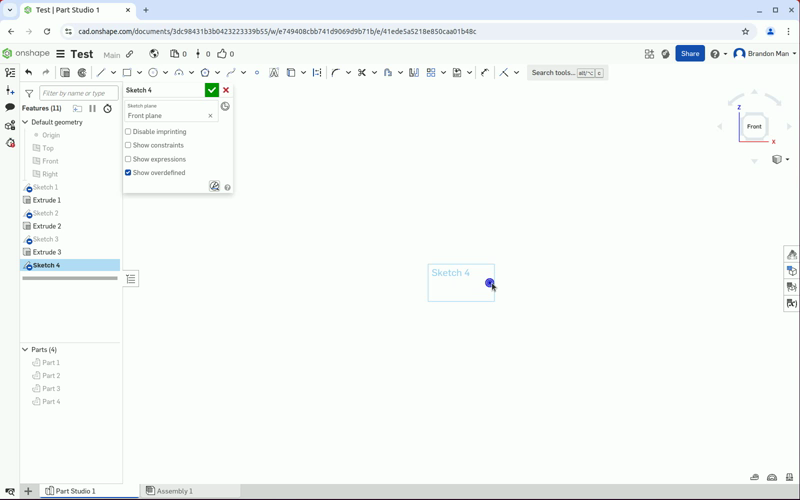
mouse_move(487, 280)
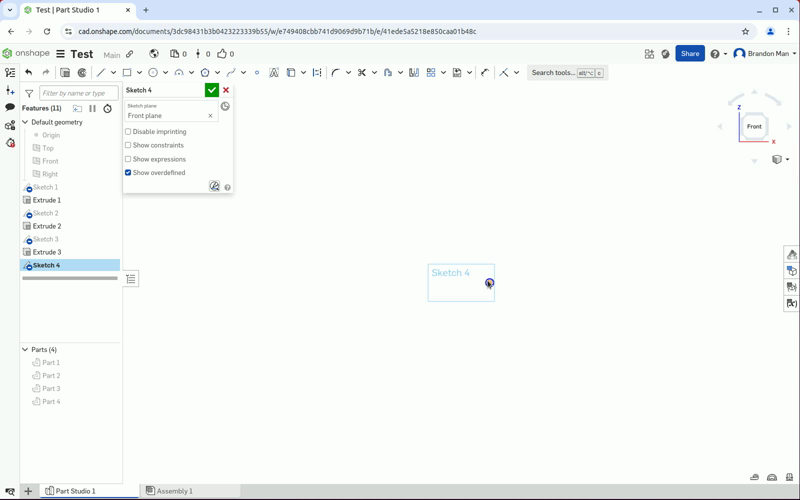
scroll(6)
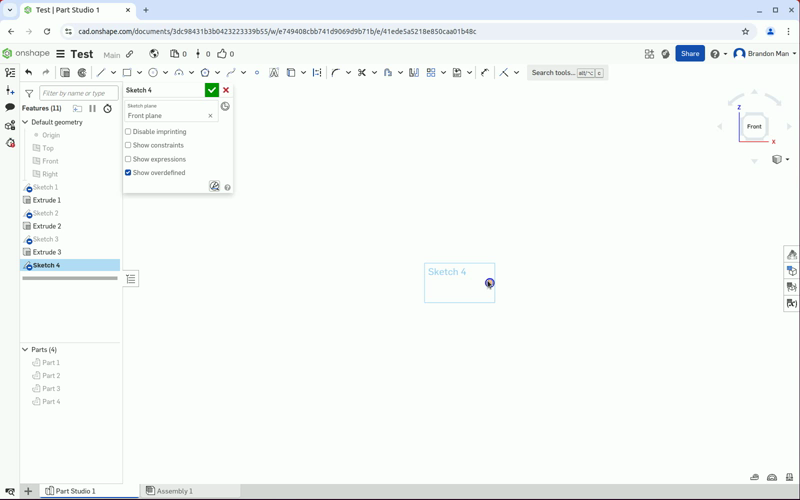
scroll(6)
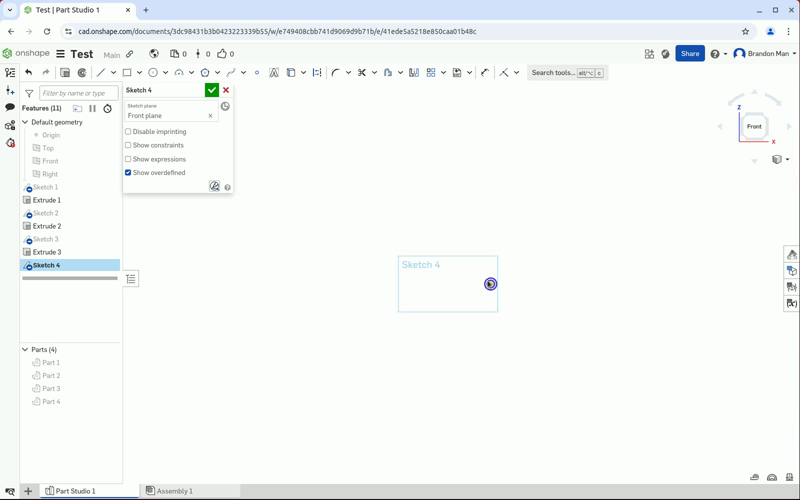
scroll(6)
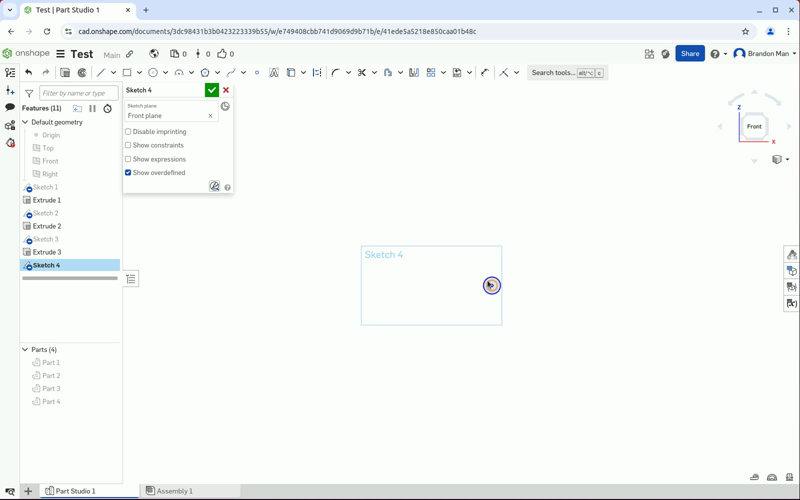
scroll(6)
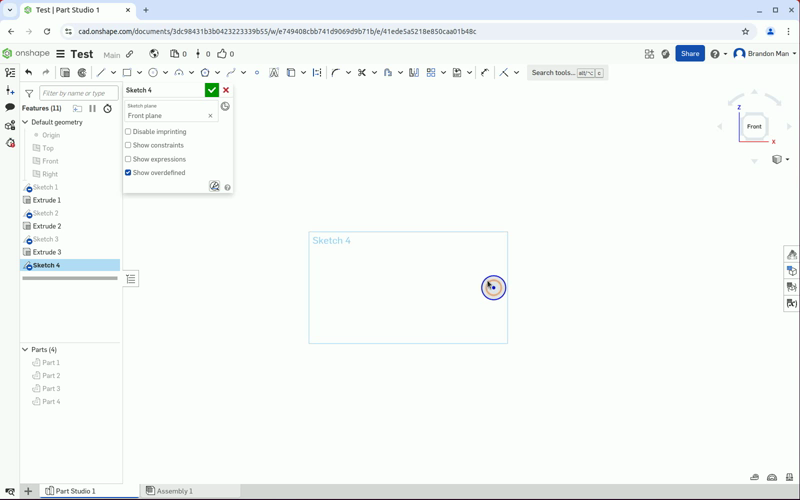
scroll(6)
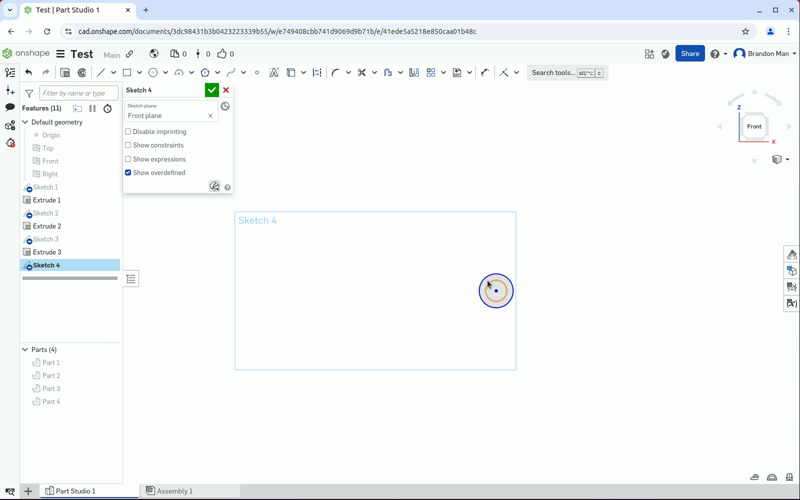
scroll(6)
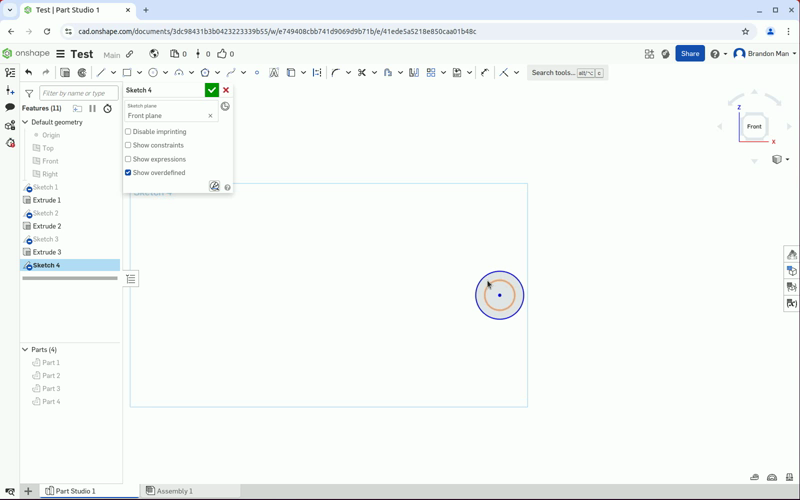
scroll(6)
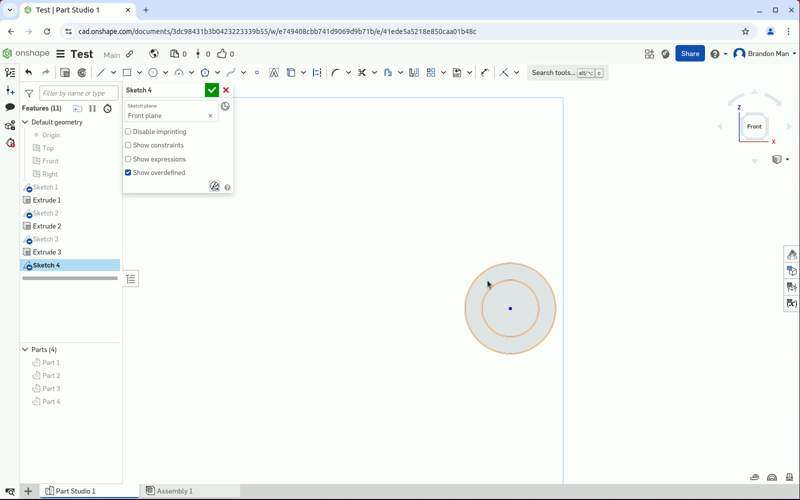
click(487, 280)
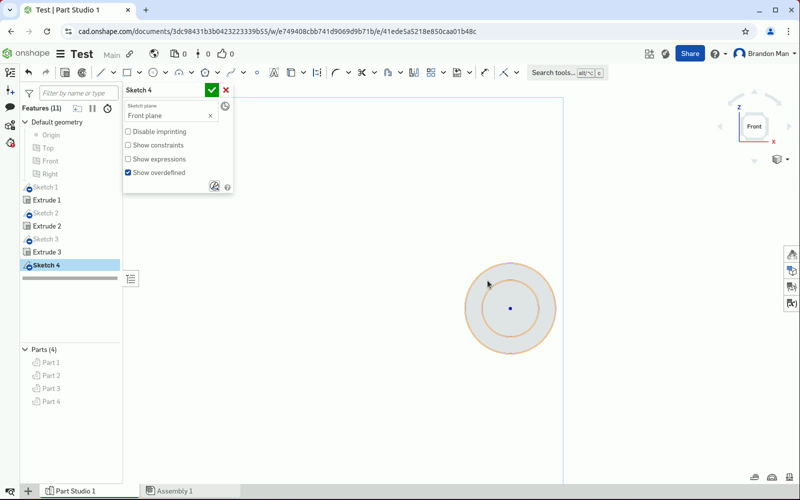
scroll(-6)
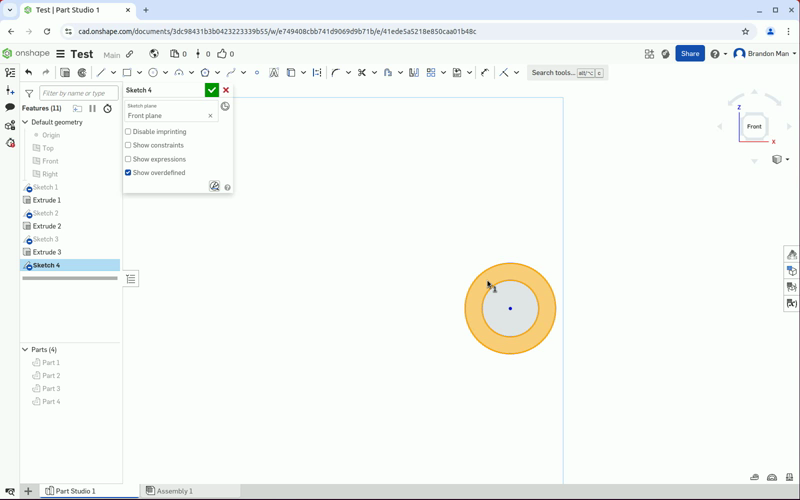
scroll(-6)
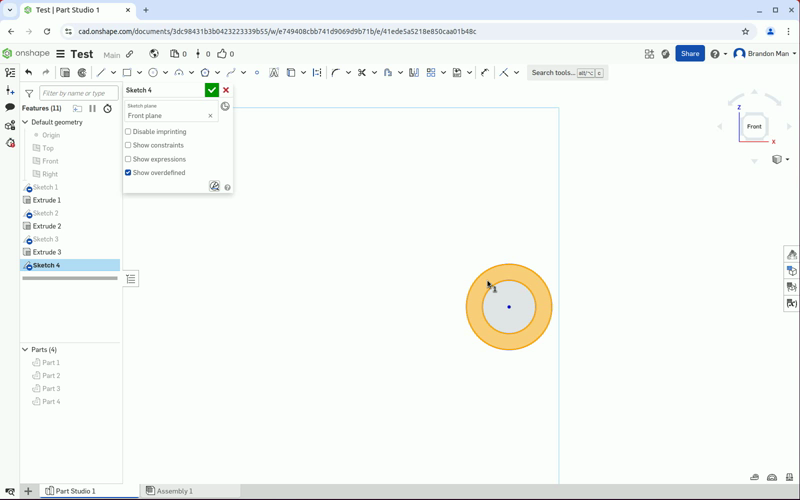
scroll(-6)
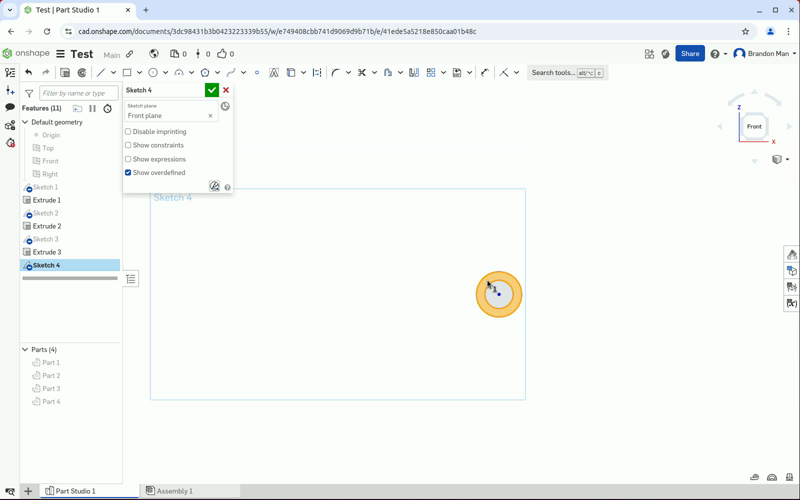
scroll(-6)
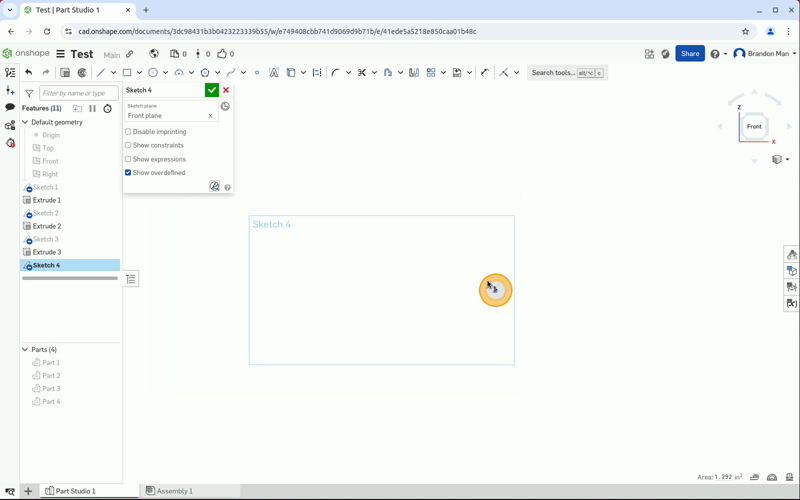
scroll(-6)
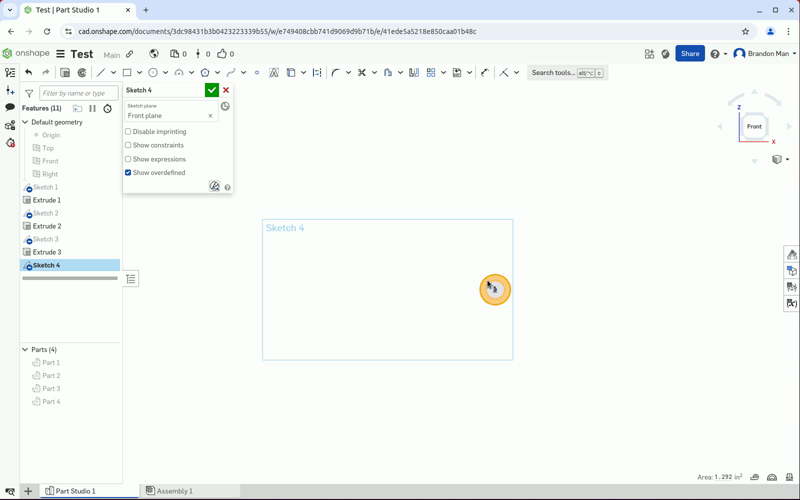
scroll(-6)
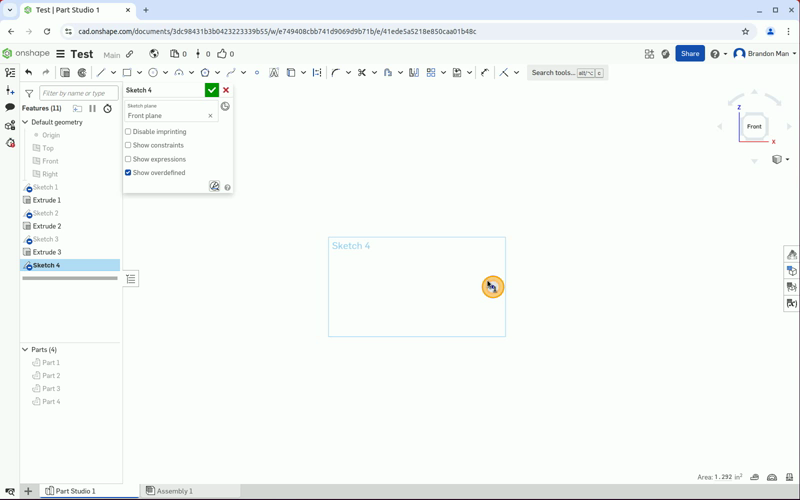
scroll(-6)
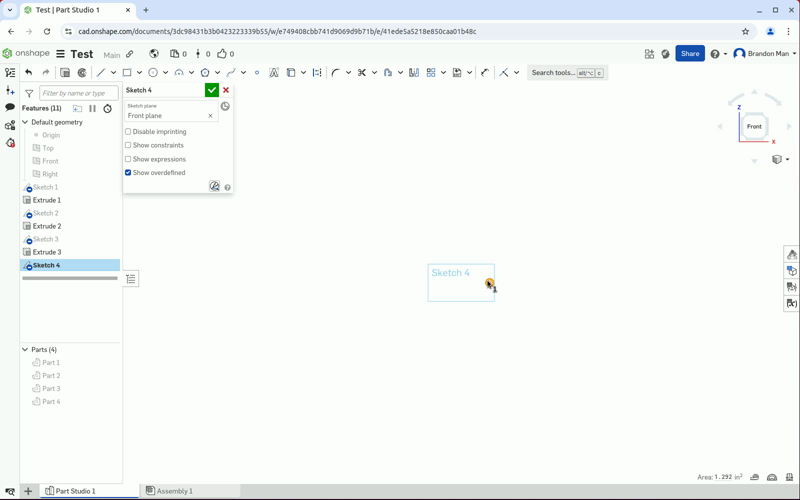
mouse_move(73, 352)
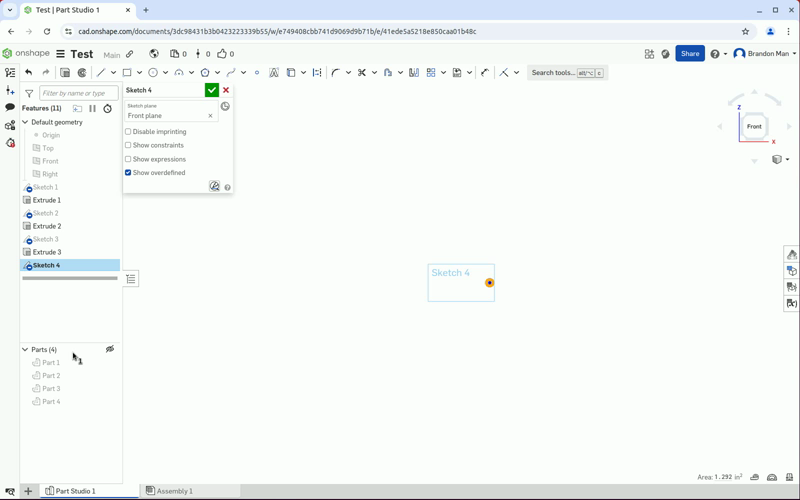
key(shift+y)
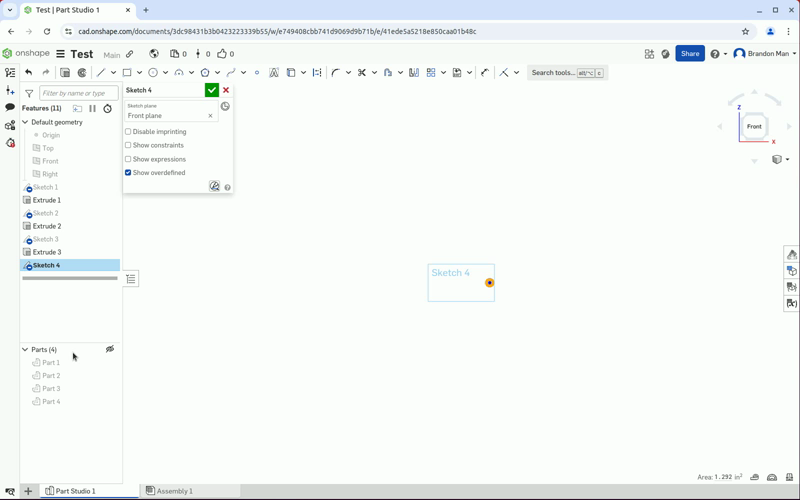
key(shift+e)
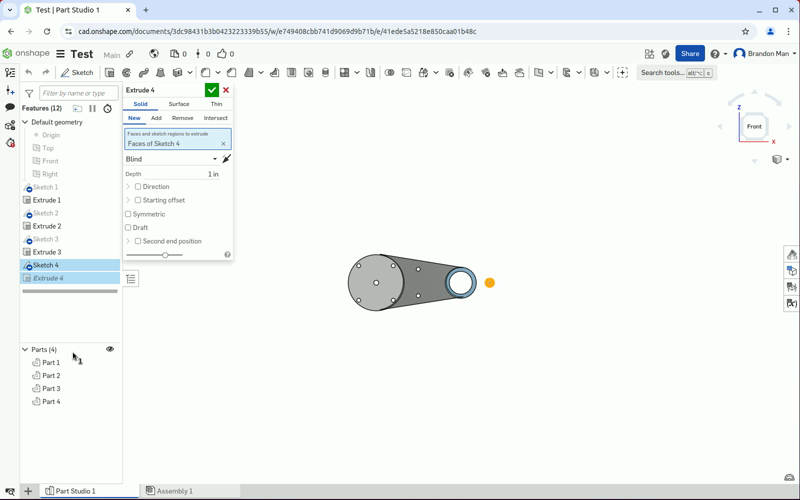
mouse_move(143, 106)
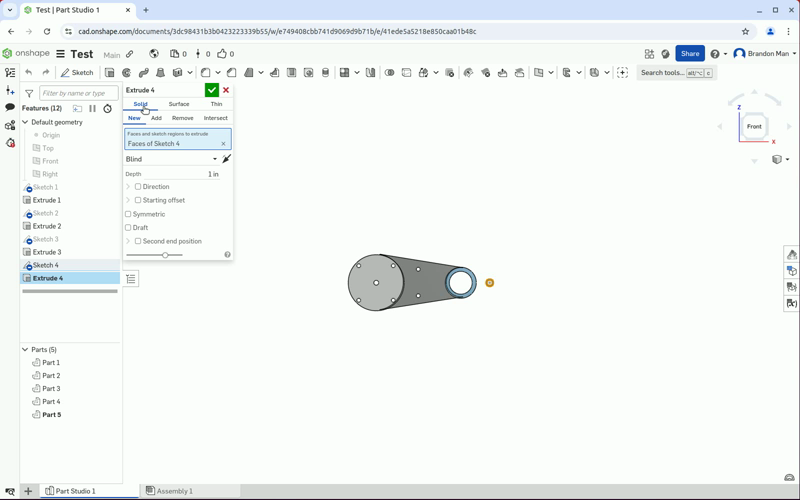
click(143, 106)
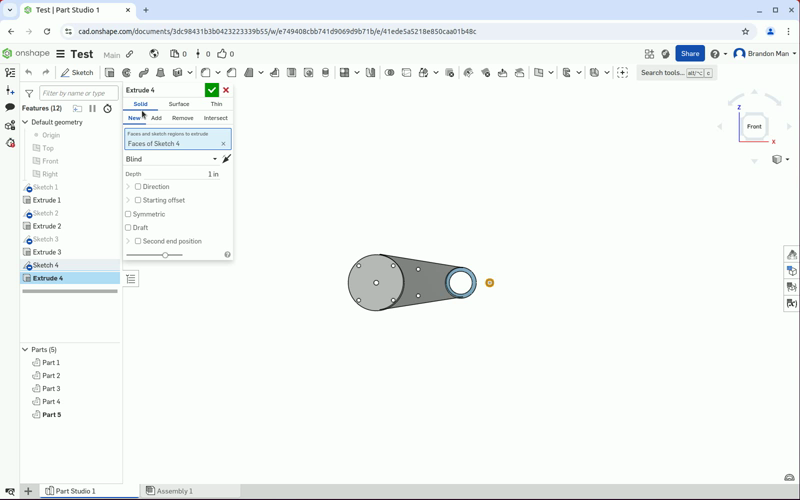
mouse_move(137, 120)
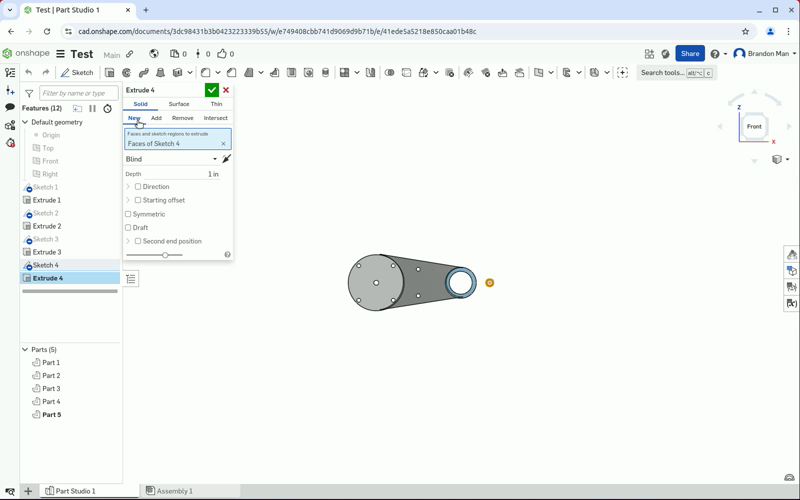
click(137, 120)
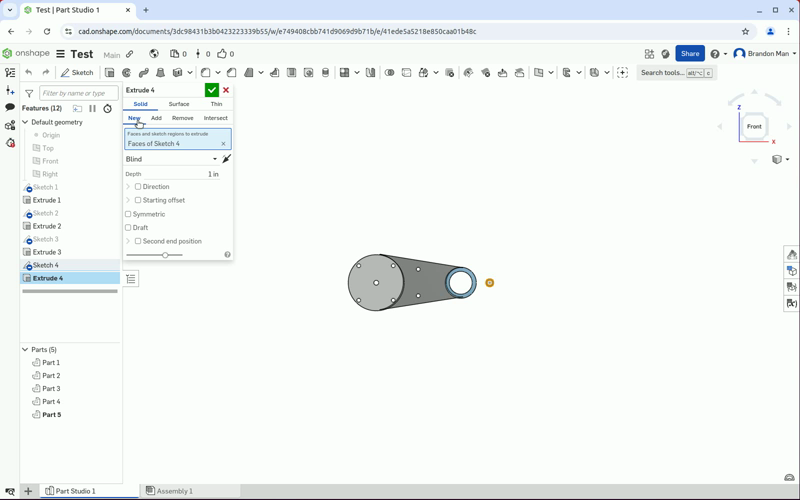
key(tab, 4)
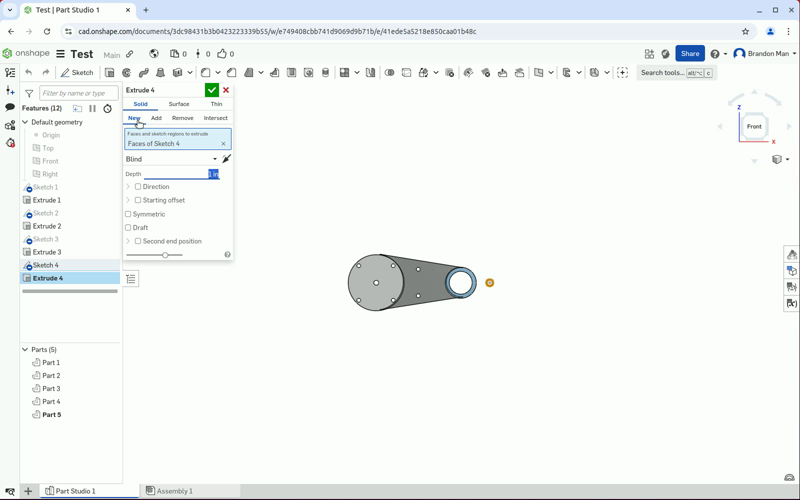
text(9.388)
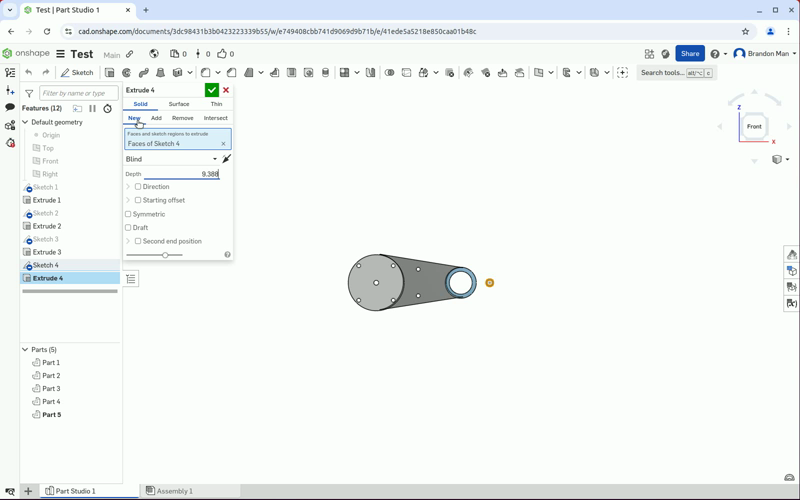
key(enter)
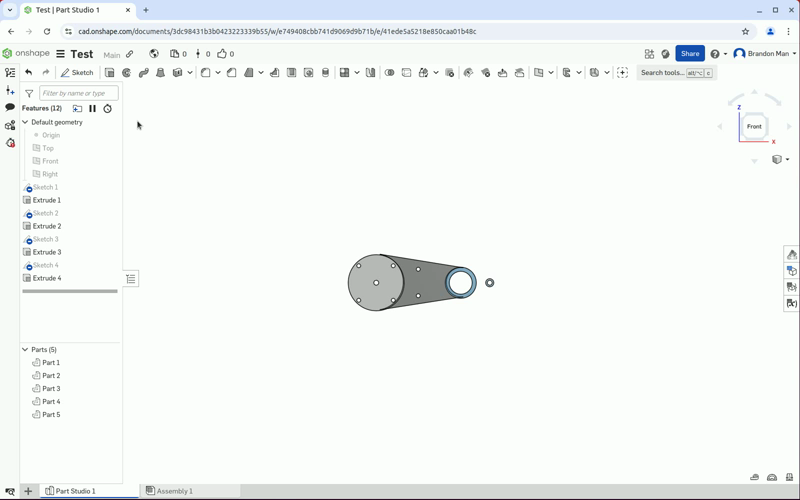
key(shift+h)
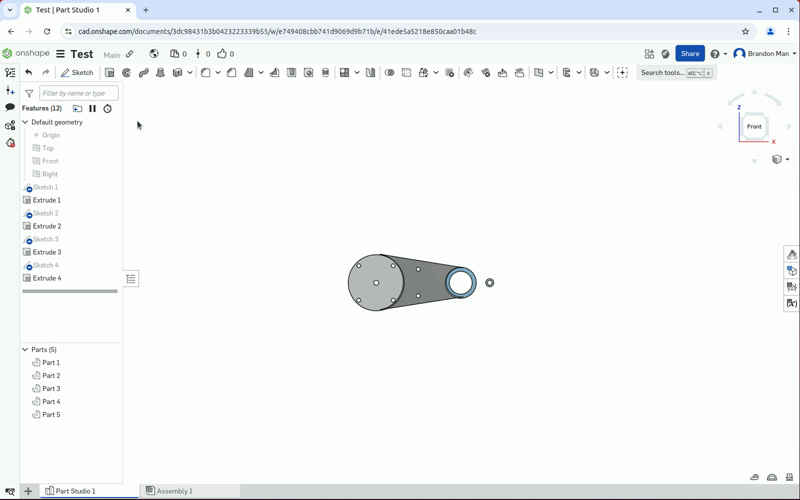
key(shift+h)
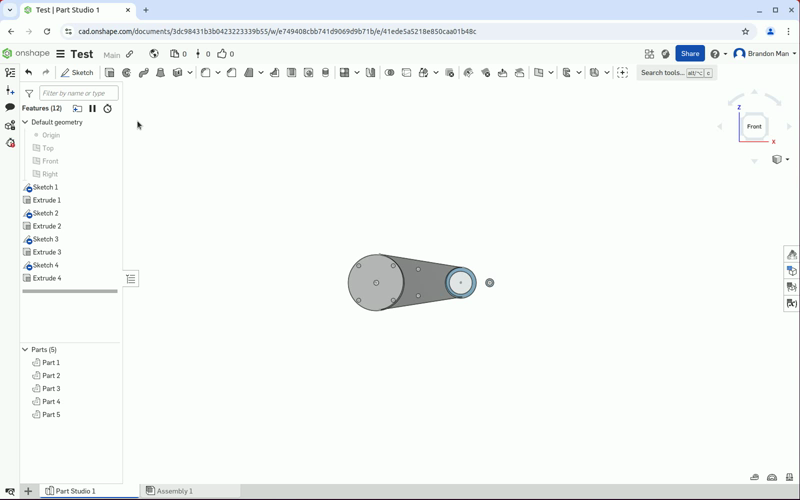
key(shift+7)
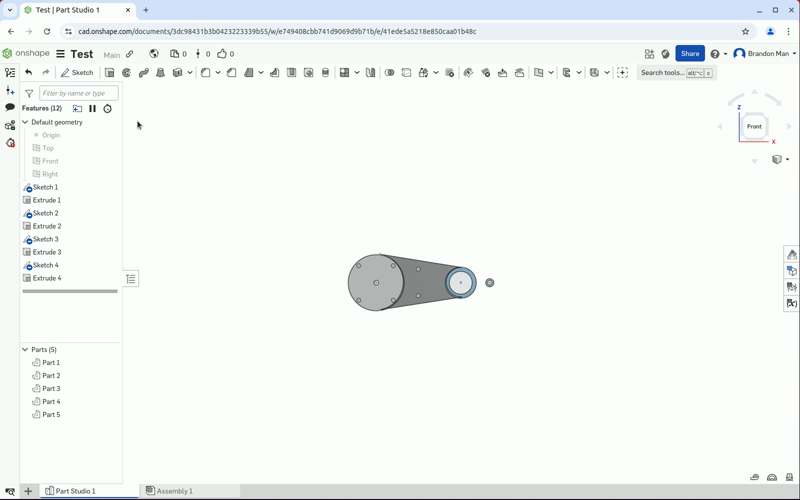
key(left, 2)
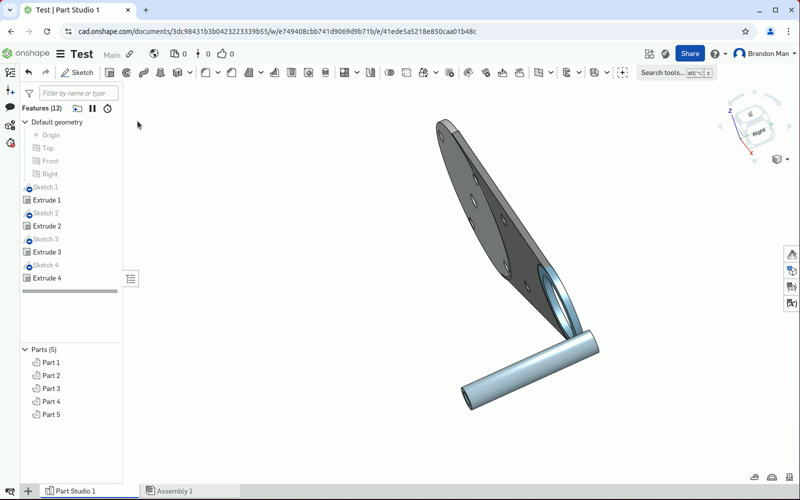
key(down, 2)
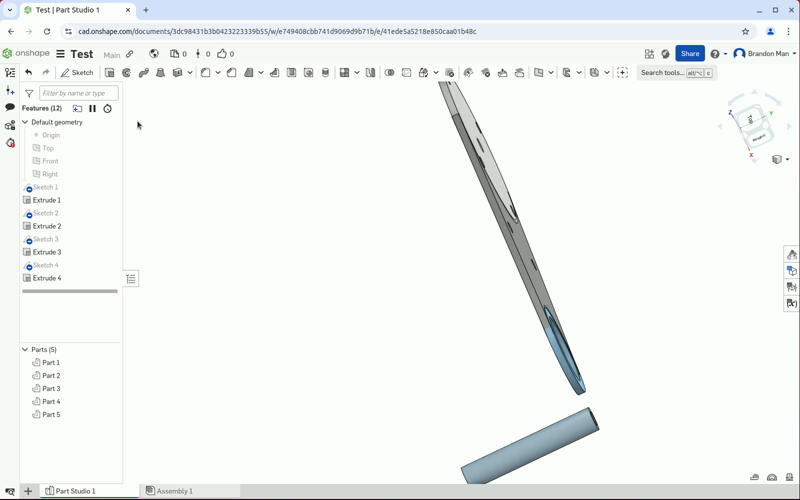
key(up, 2)
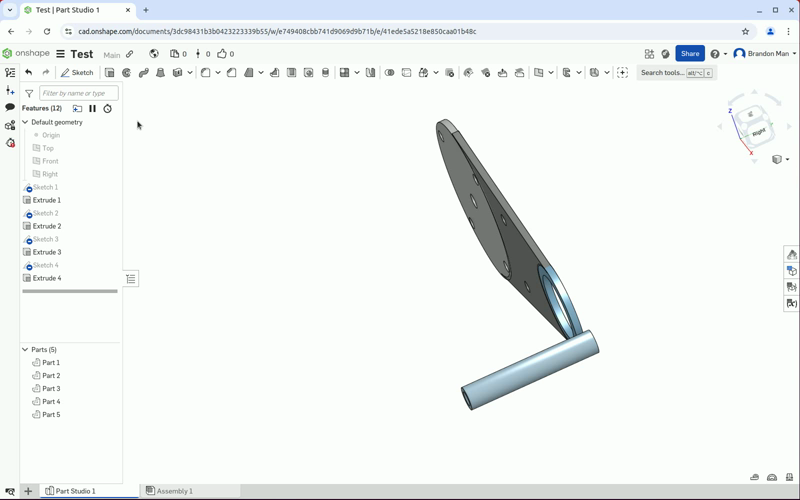
key(right, 2)
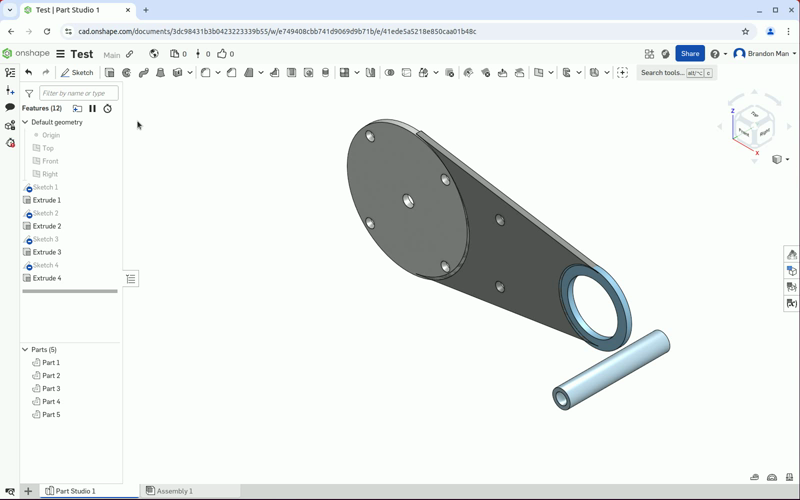
mouse_move(73, 189)
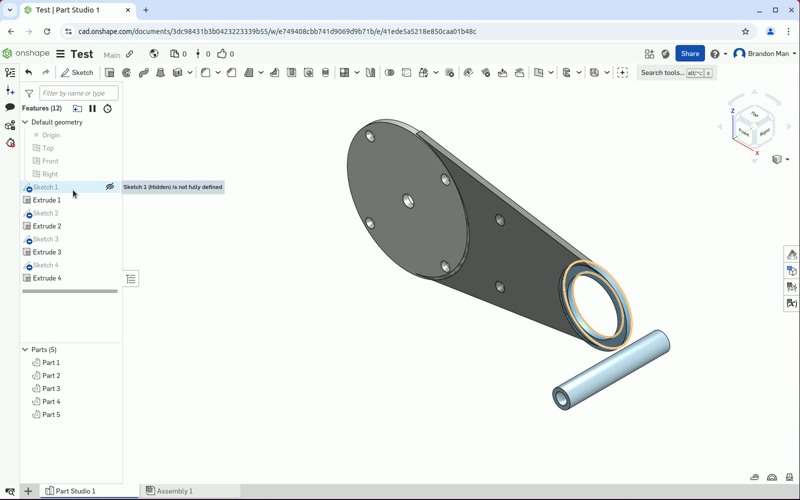
click(73, 189)